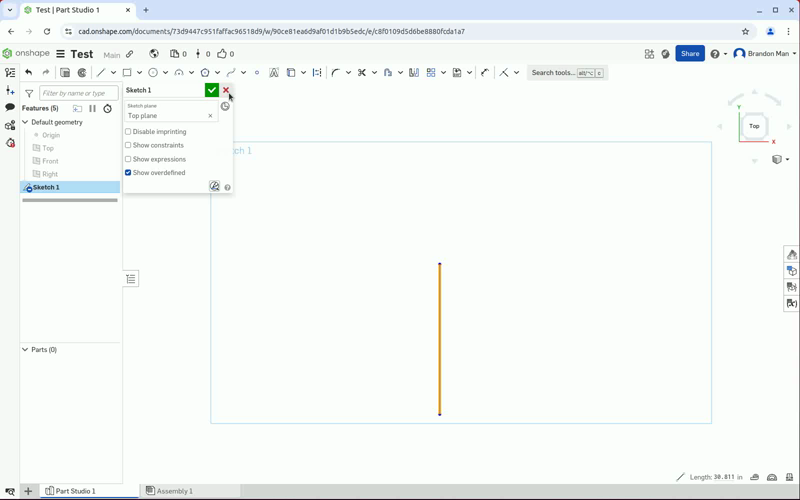
key(shift+h)
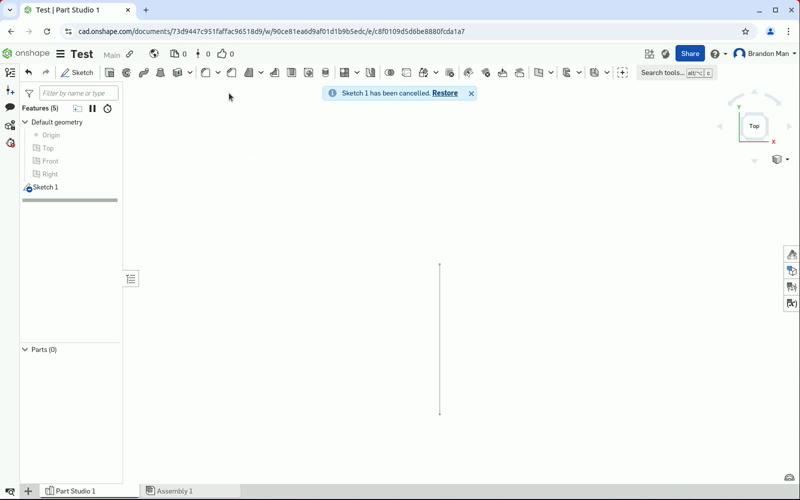
key(shift+s)
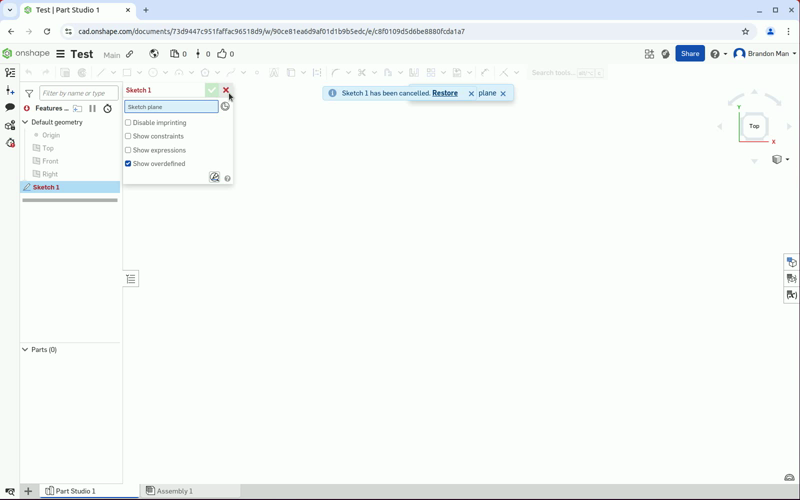
mouse_move(73, 150)
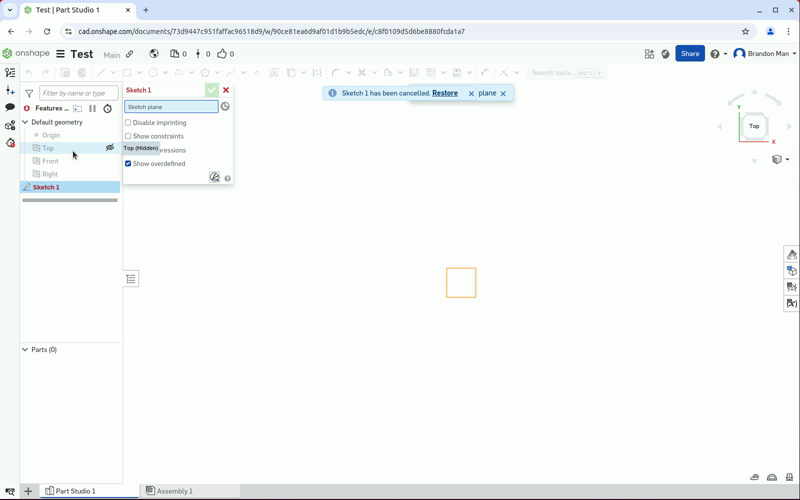
click(73, 150)
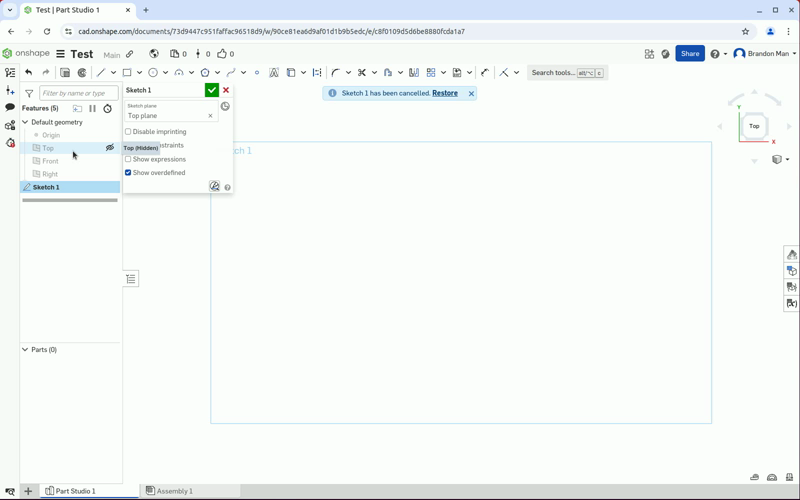
mouse_move(73, 352)
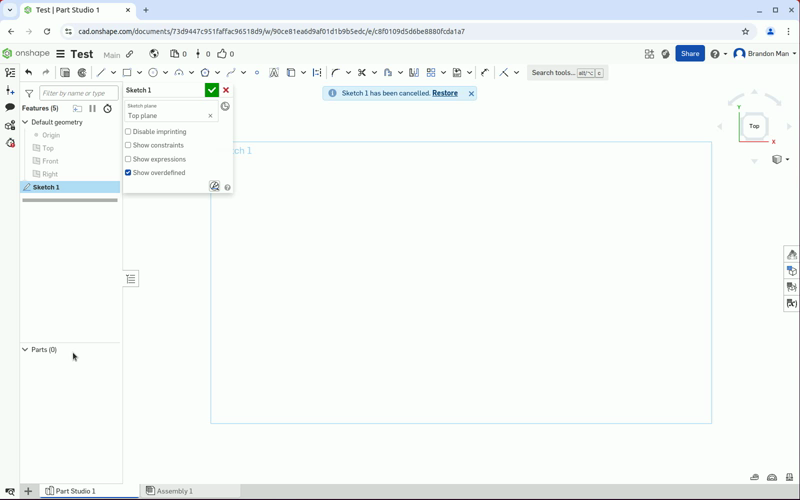
key(y)
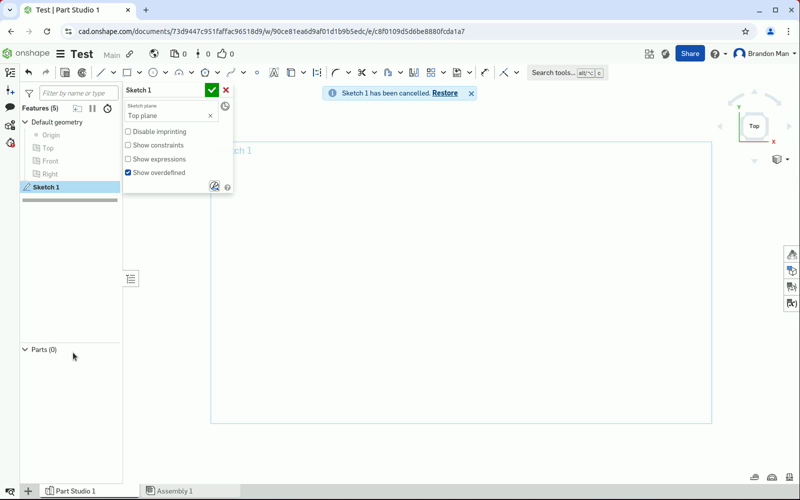
key(l)
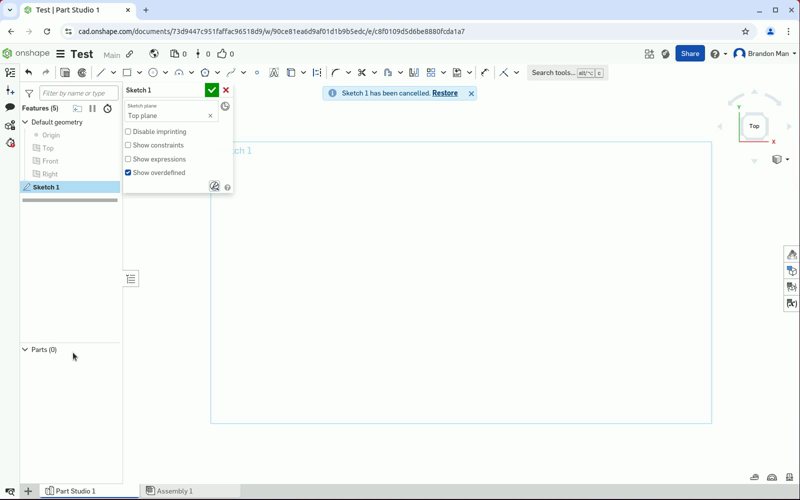
key_down(shift)
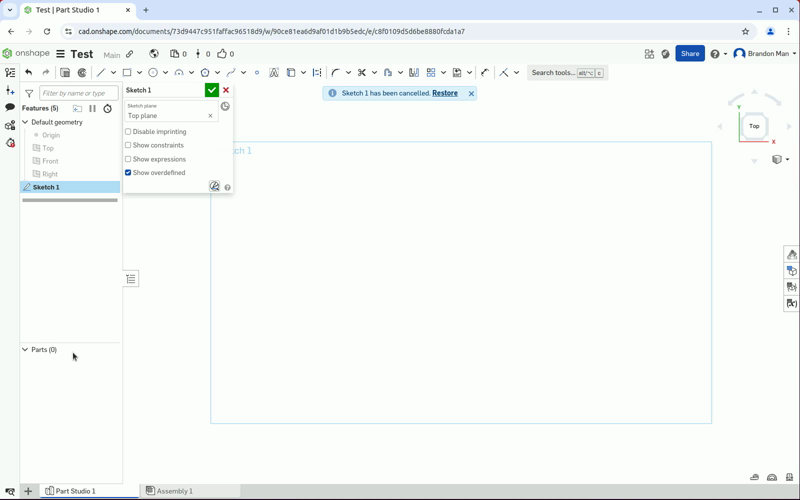
mouse_move(416, 274)
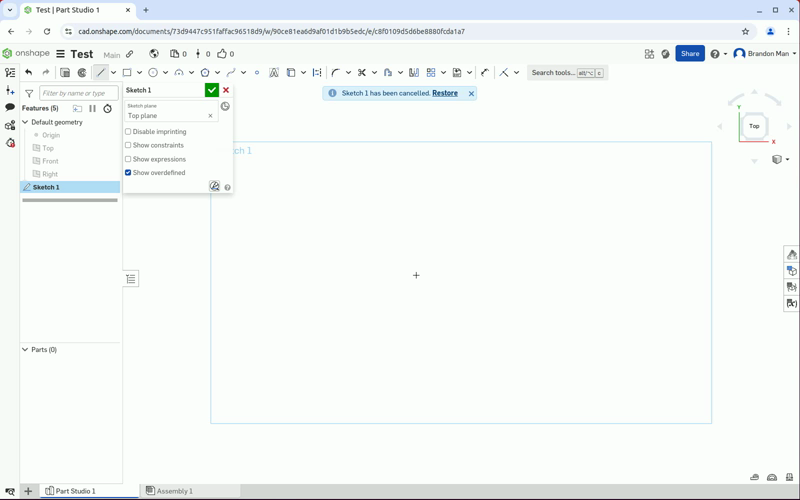
click(416, 274)
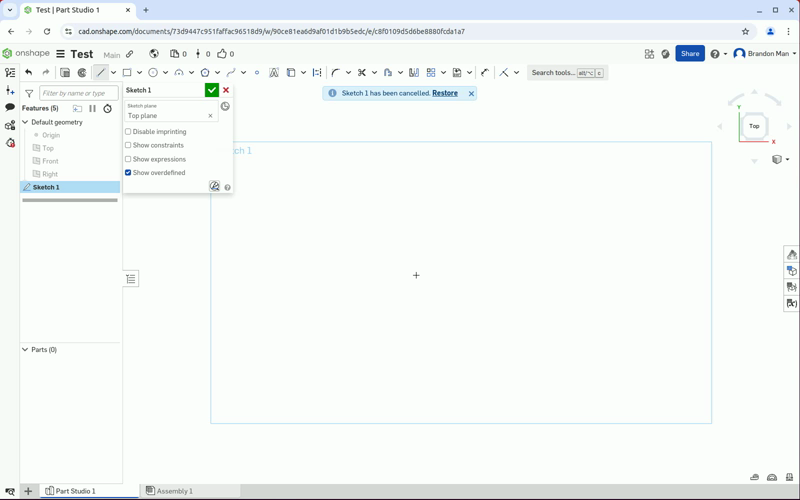
key_up(shift)
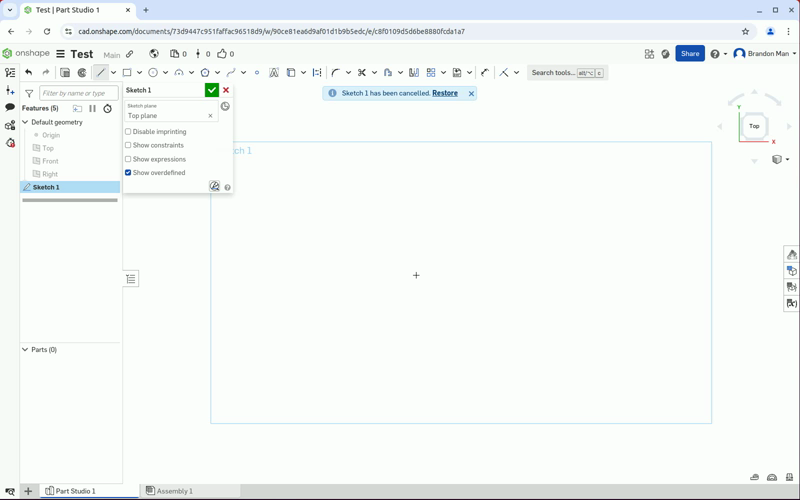
key_down(shift)
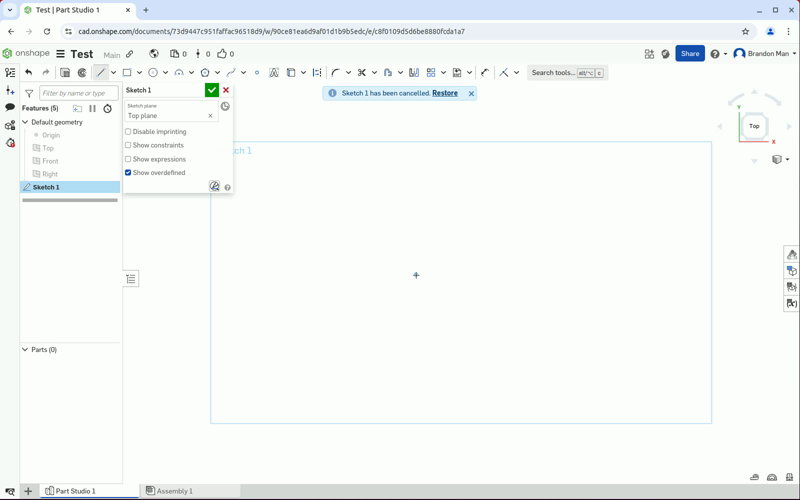
mouse_move(533, 274)
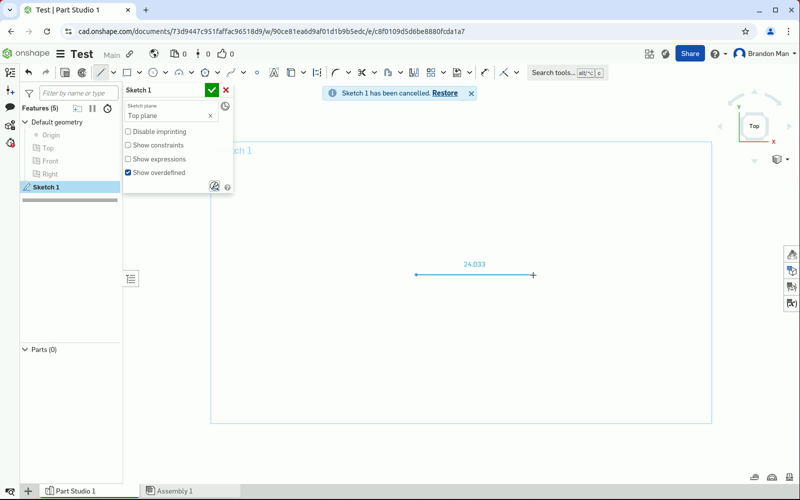
click(533, 274)
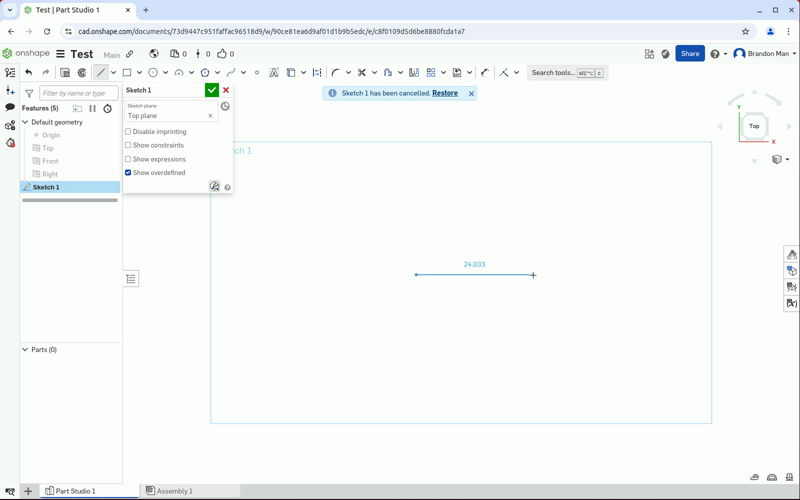
key_up(shift)
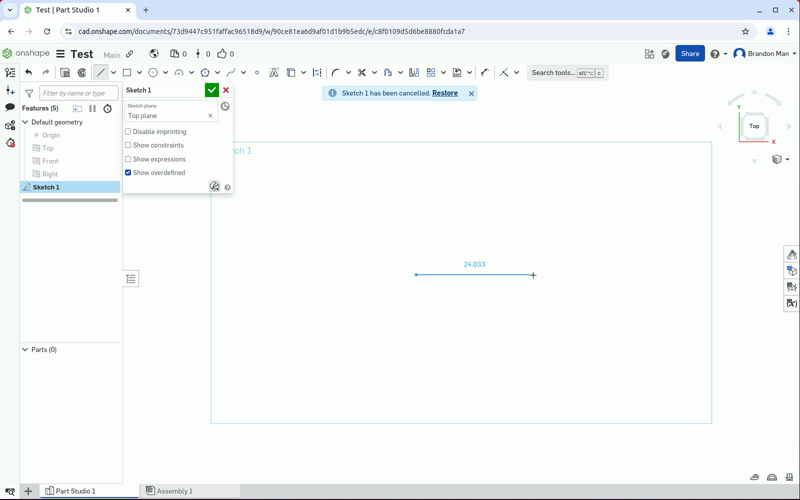
key_down(shift)
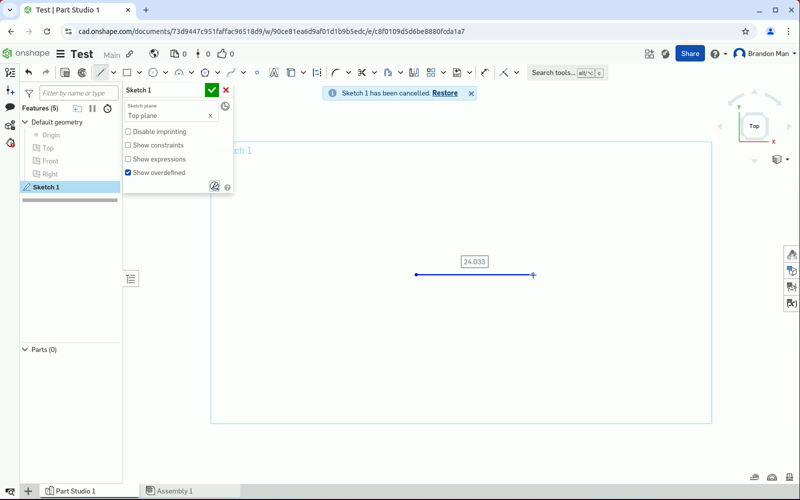
mouse_move(563, 274)
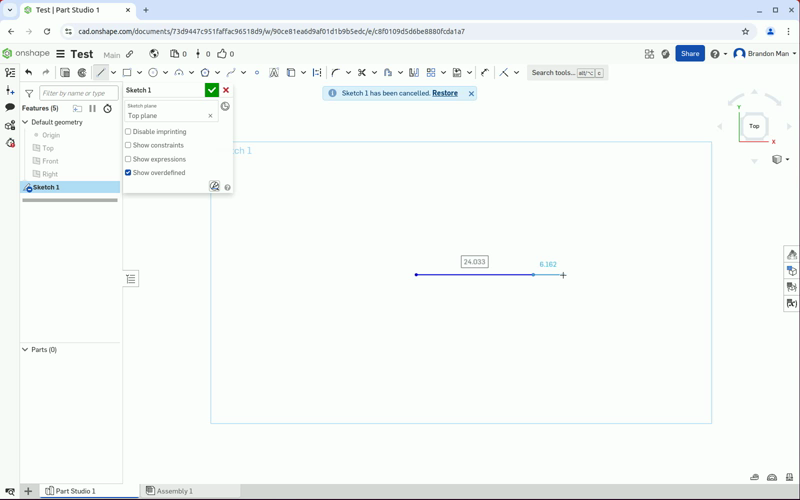
mouse_move(533, 272)
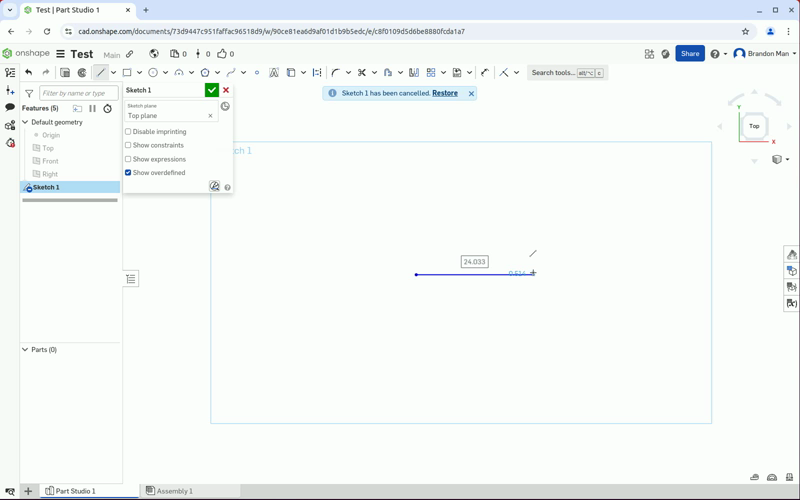
scroll(6)
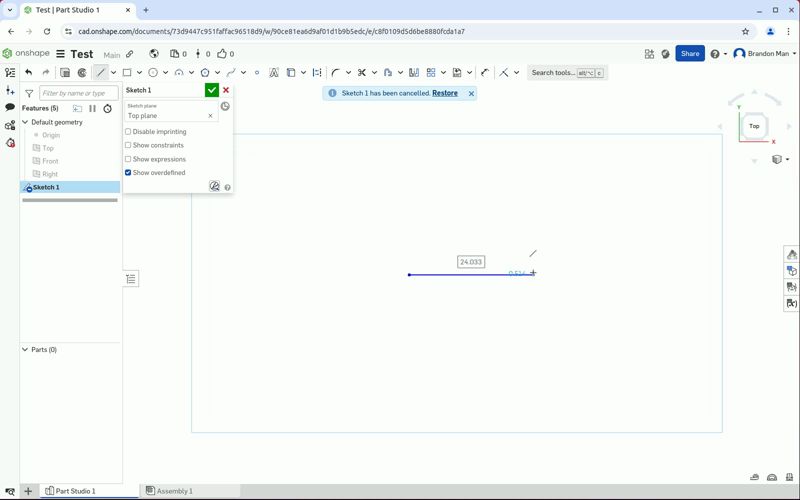
scroll(6)
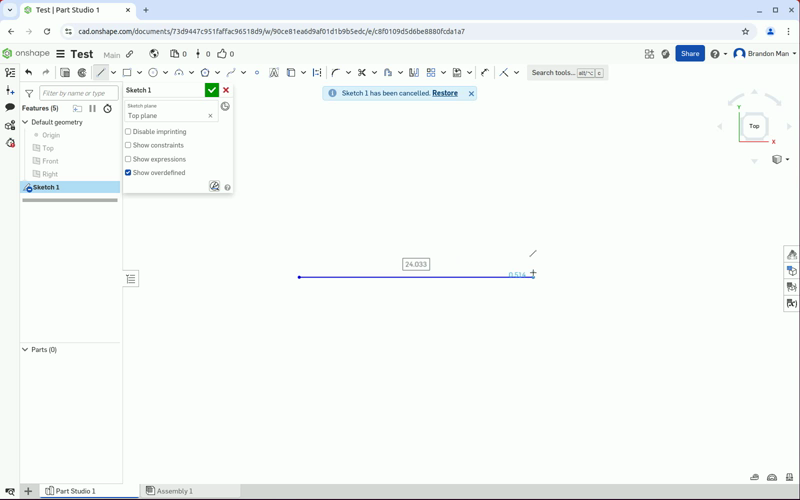
scroll(6)
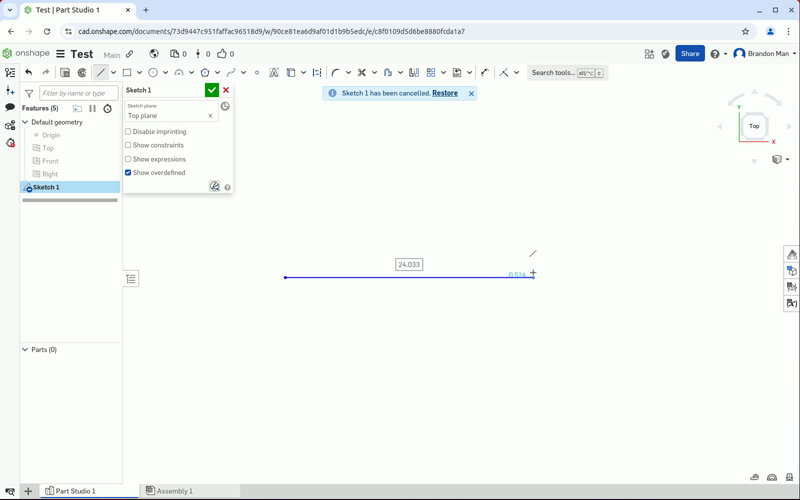
scroll(6)
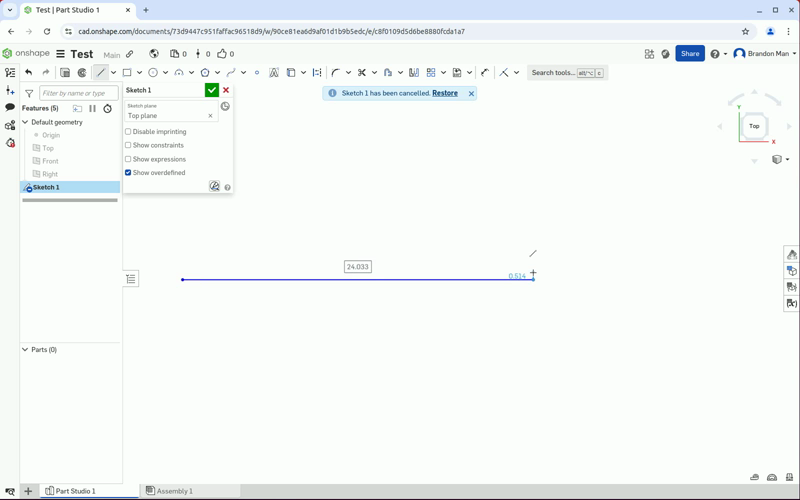
scroll(6)
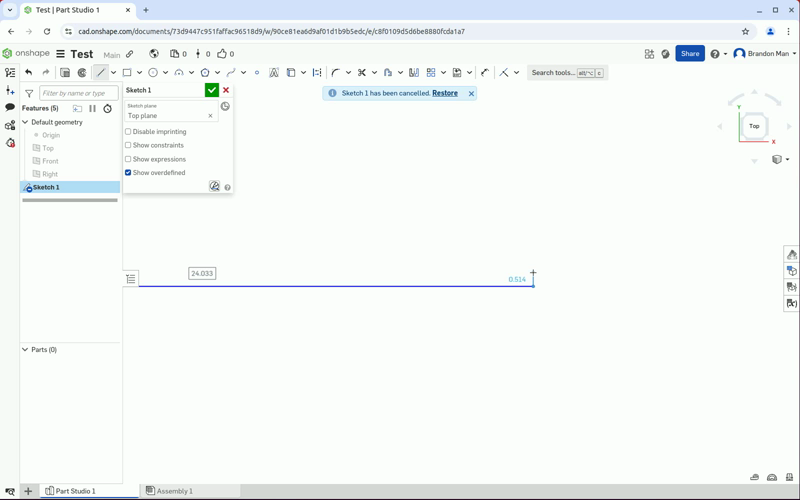
scroll(6)
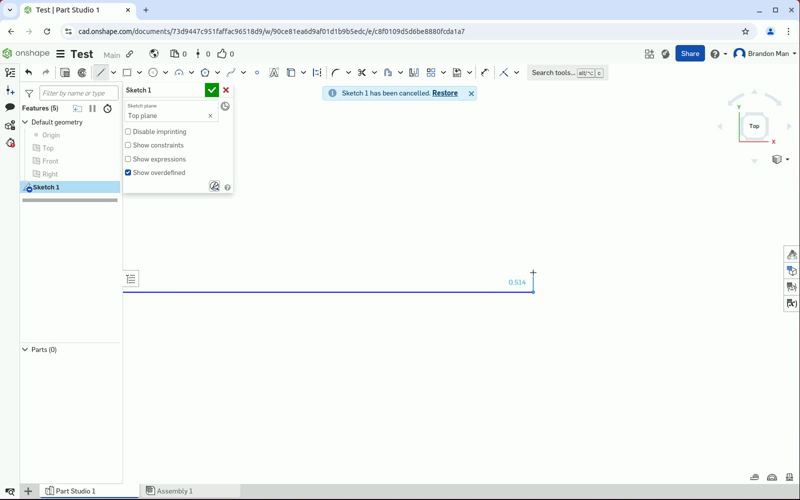
scroll(6)
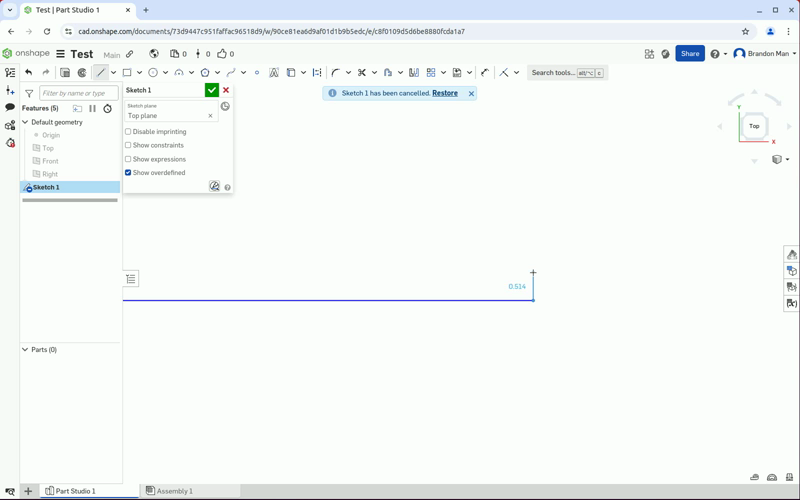
click(533, 272)
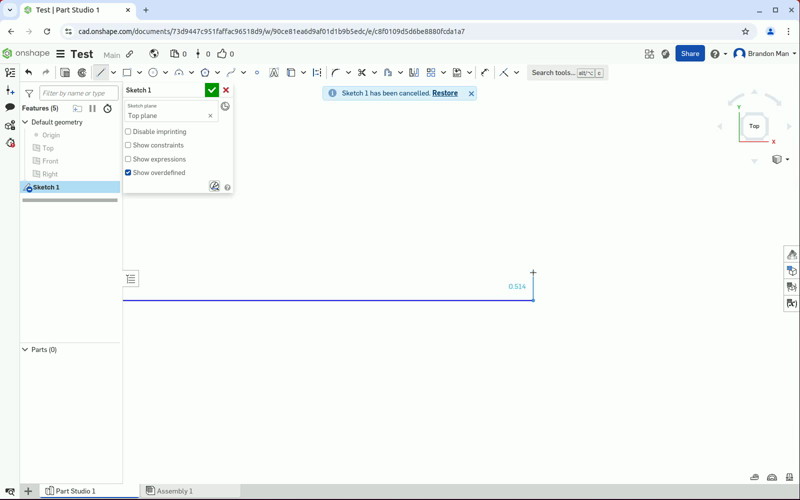
scroll(-6)
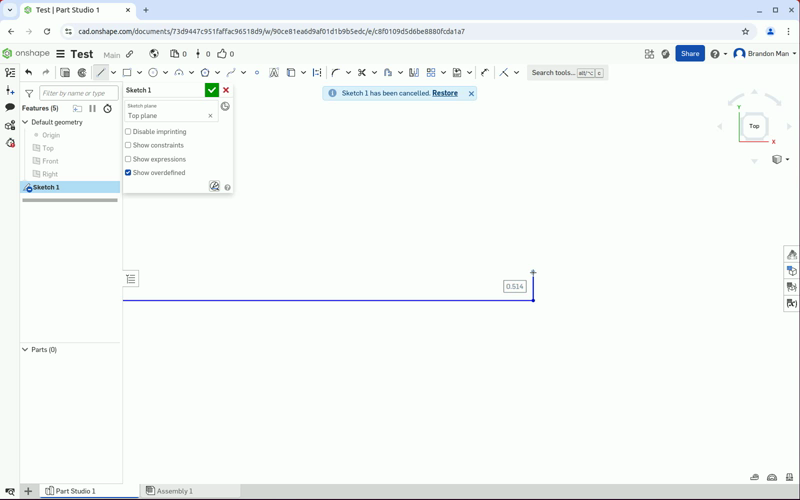
scroll(-6)
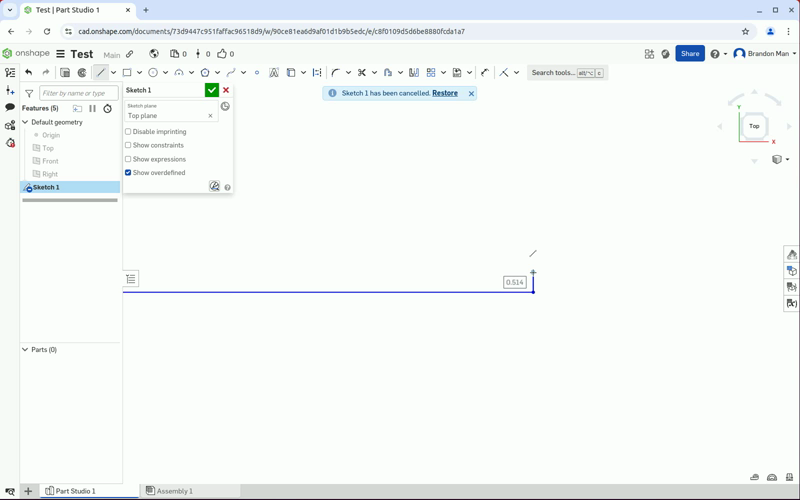
scroll(-6)
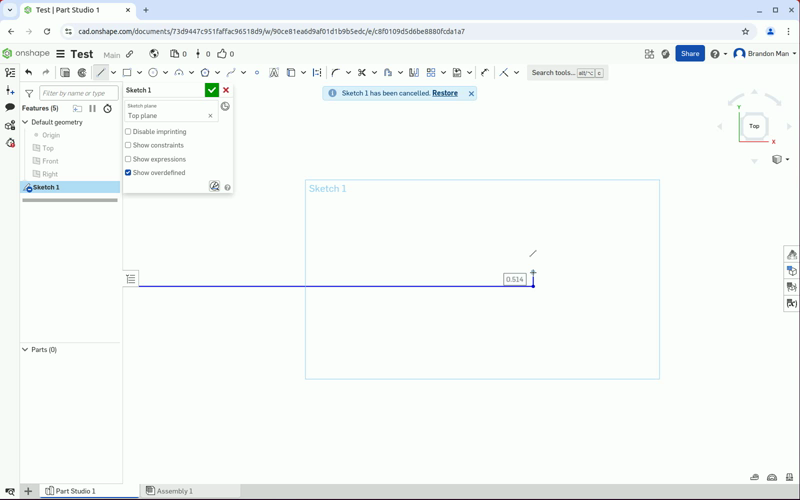
scroll(-6)
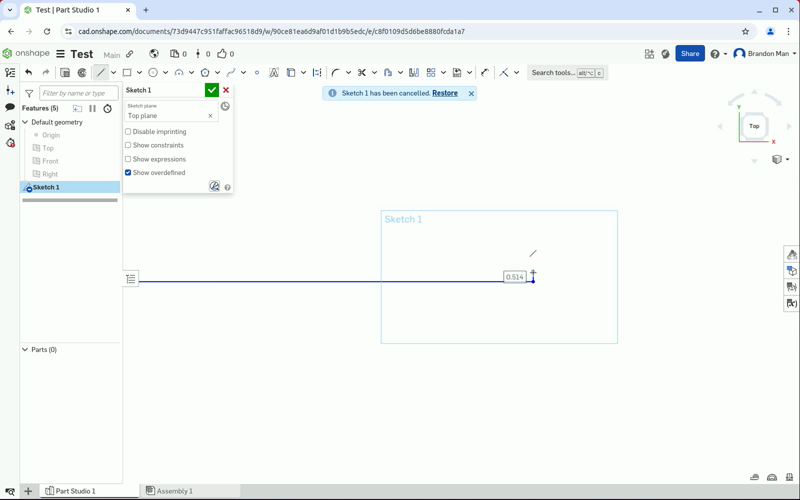
scroll(-6)
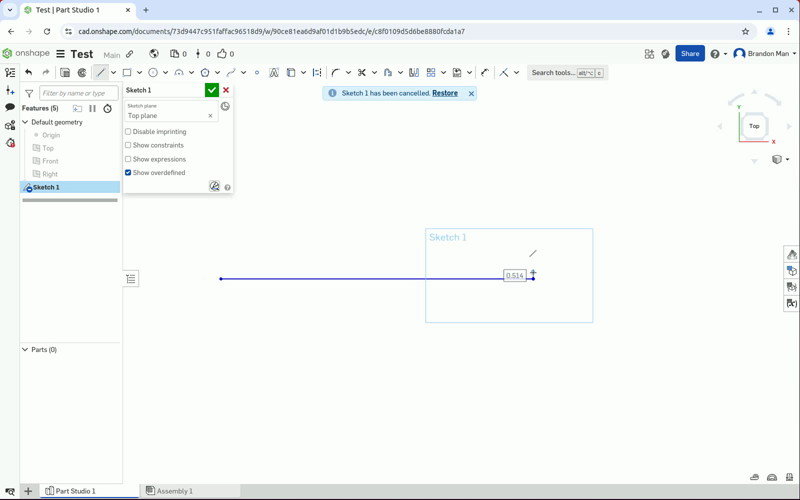
scroll(-6)
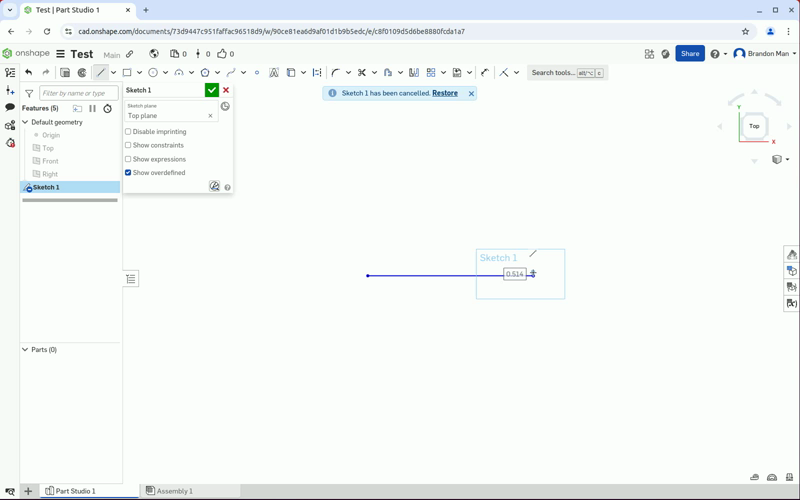
scroll(-6)
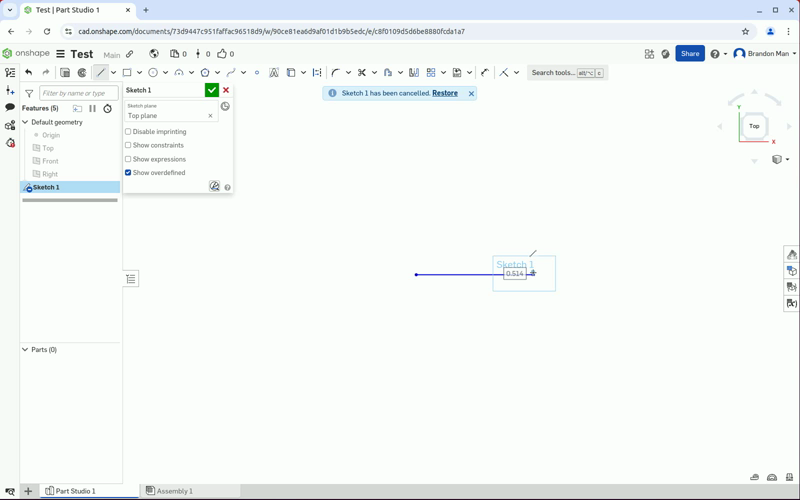
key_up(shift)
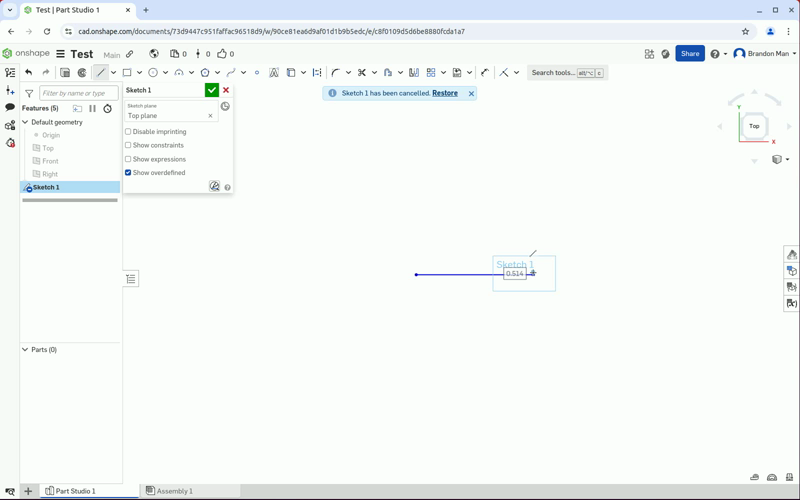
key_down(shift)
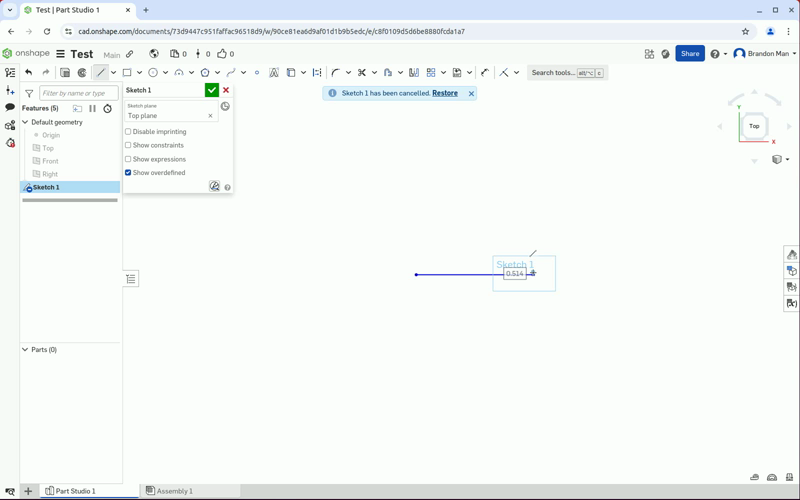
mouse_move(416, 272)
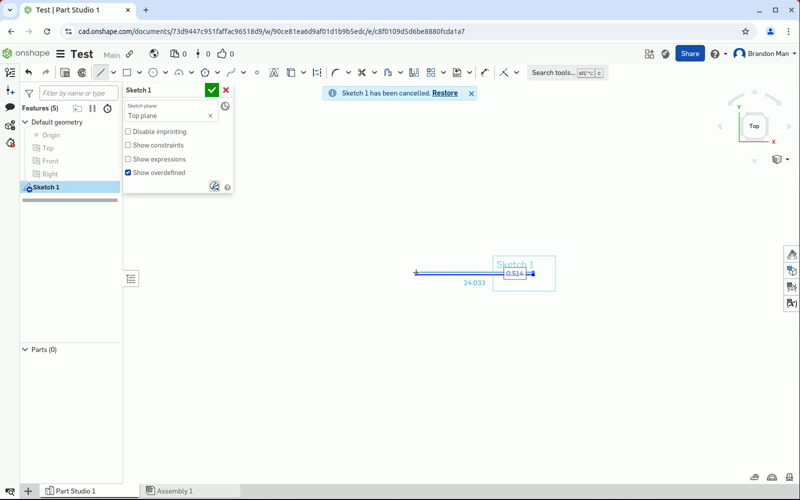
scroll(6)
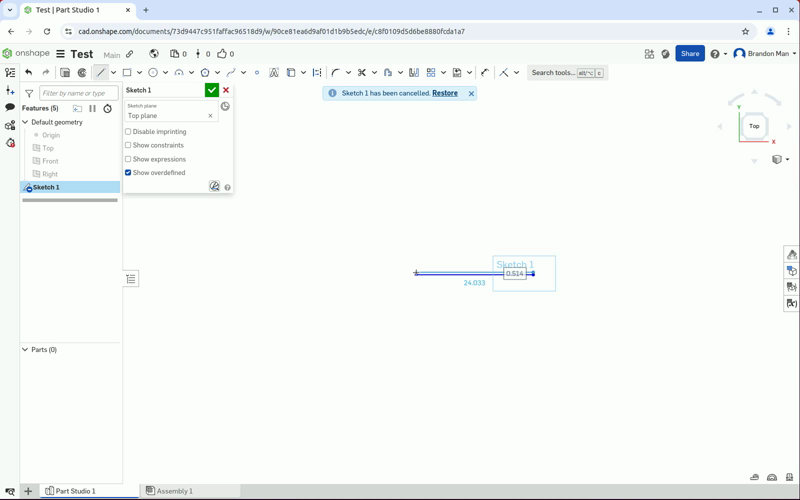
scroll(6)
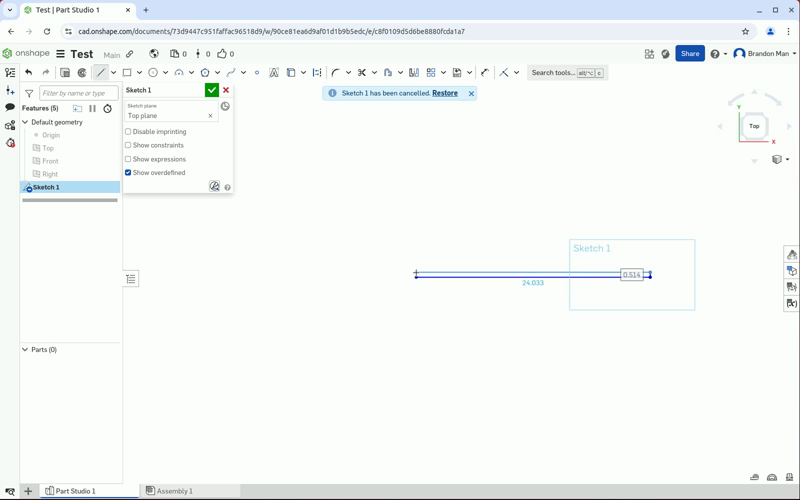
scroll(6)
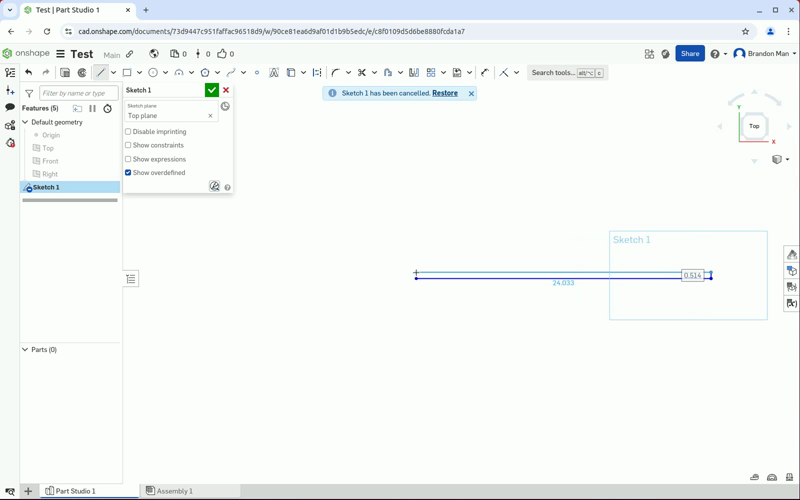
scroll(6)
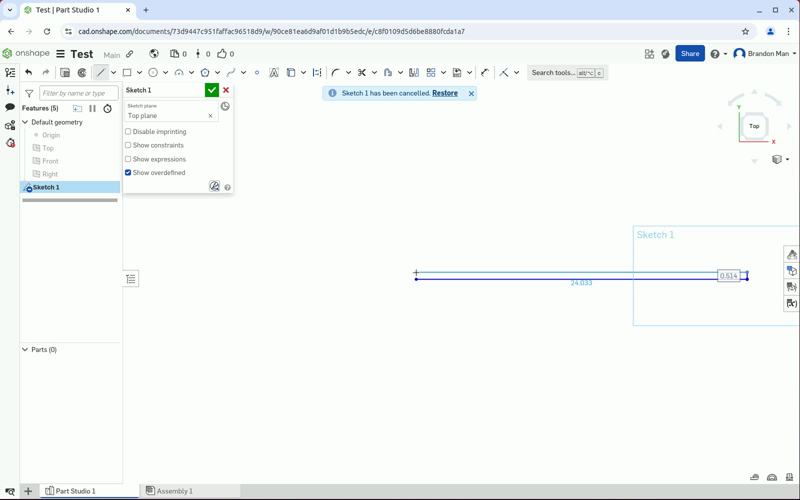
scroll(6)
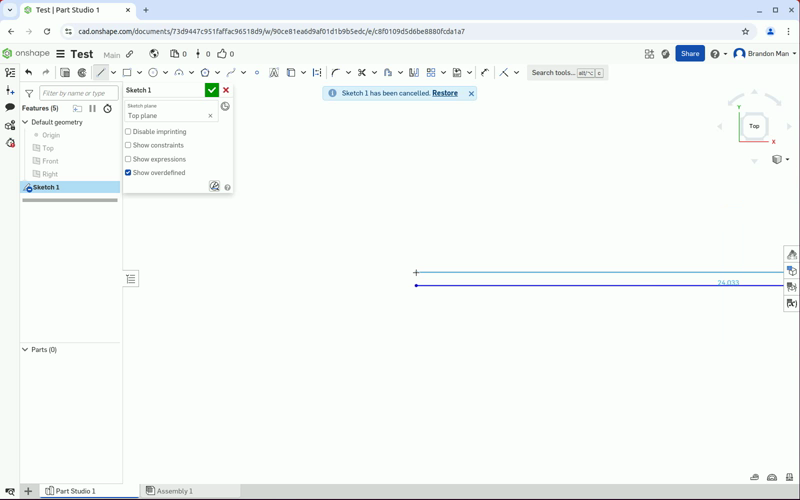
scroll(6)
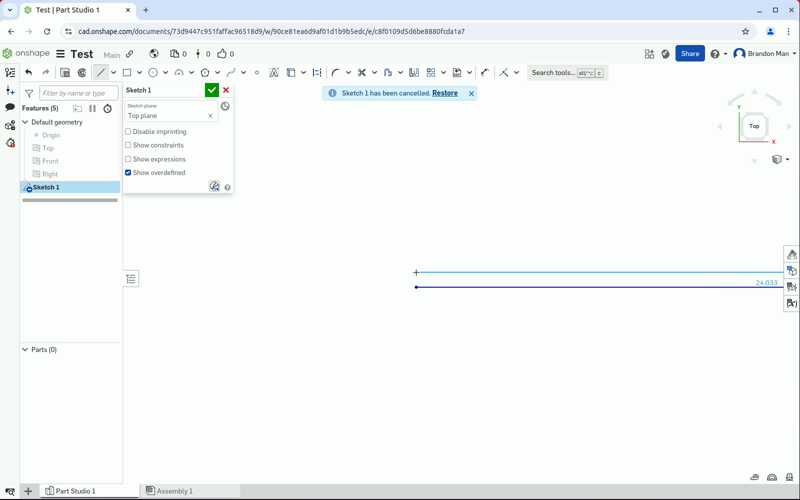
scroll(6)
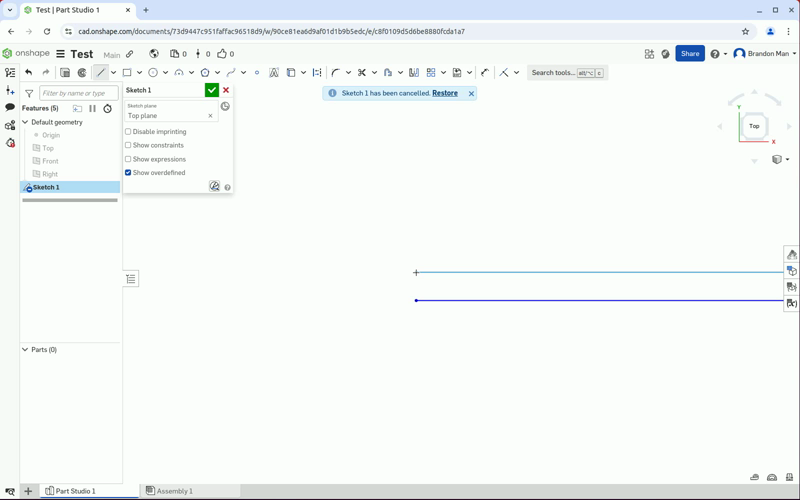
click(416, 272)
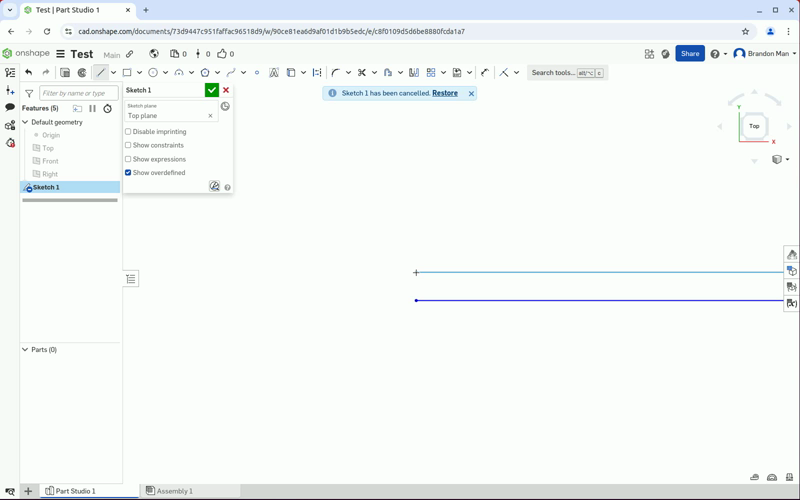
scroll(-6)
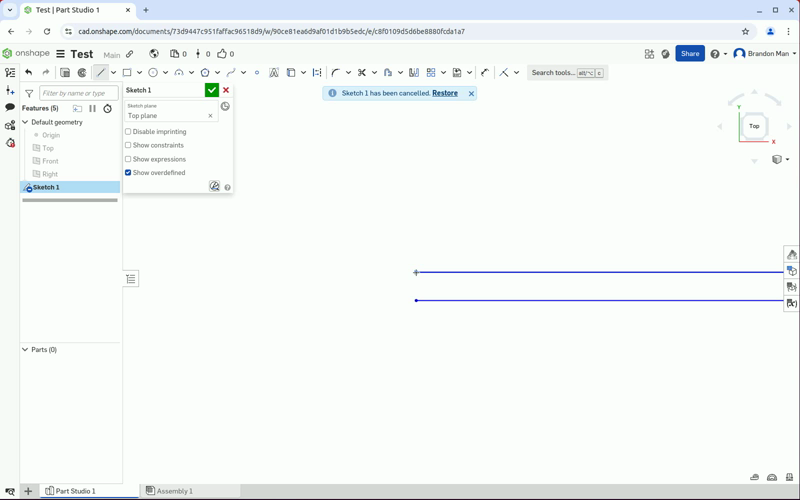
scroll(-6)
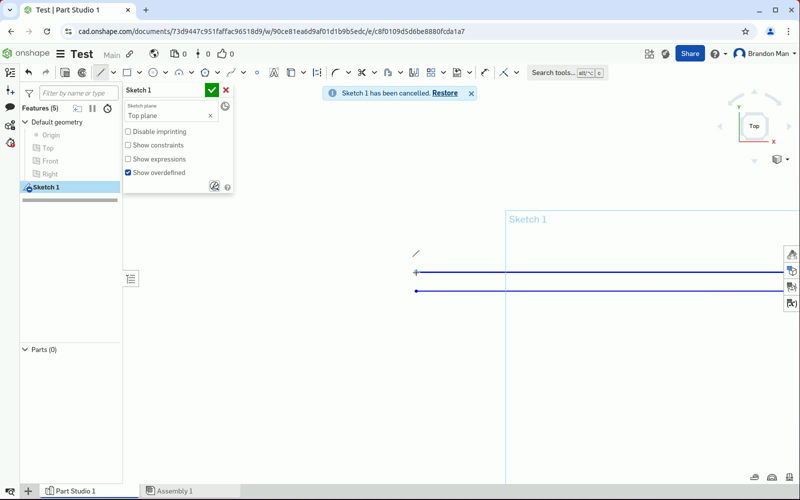
scroll(-6)
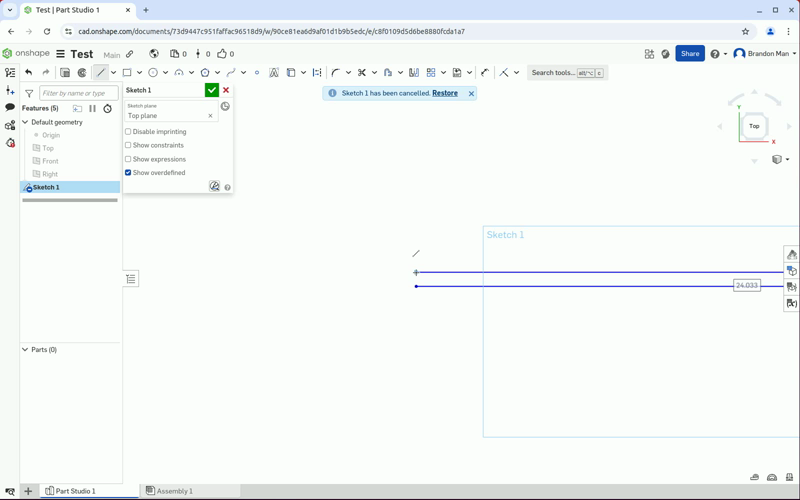
scroll(-6)
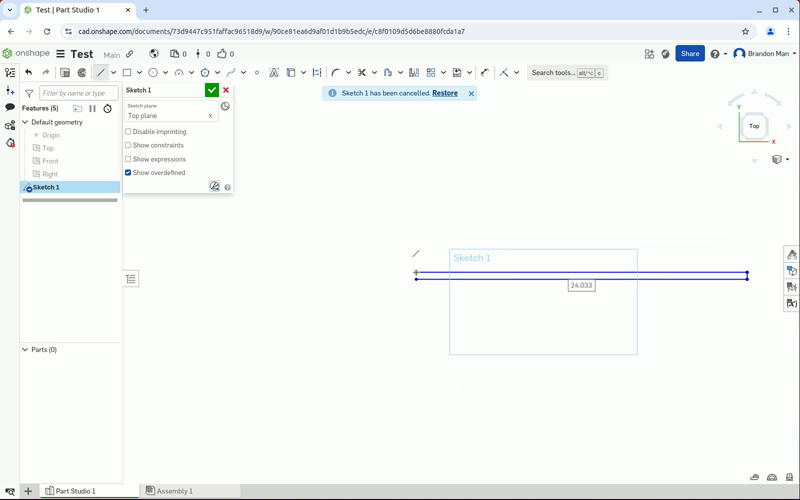
scroll(-6)
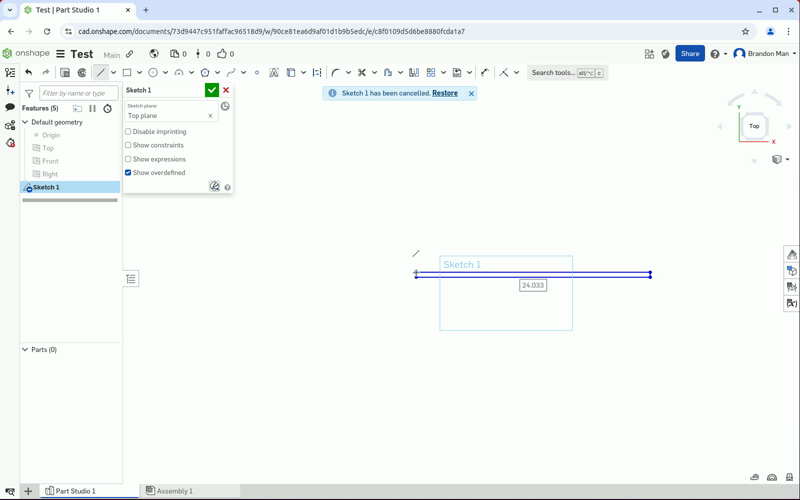
scroll(-6)
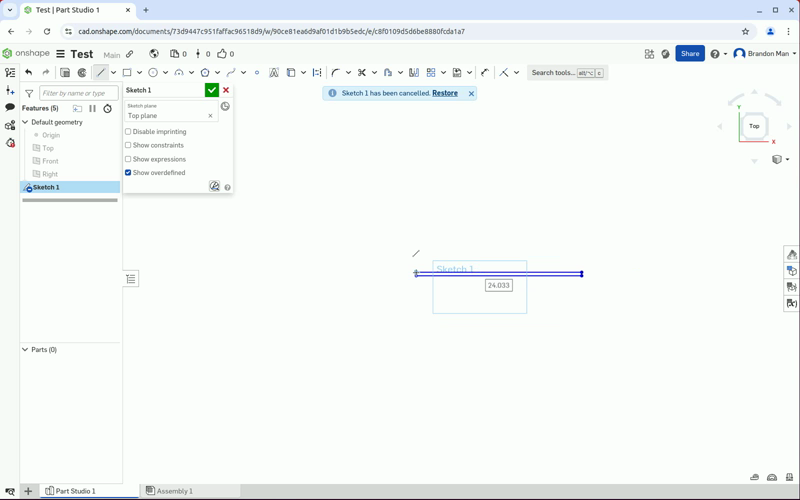
scroll(-6)
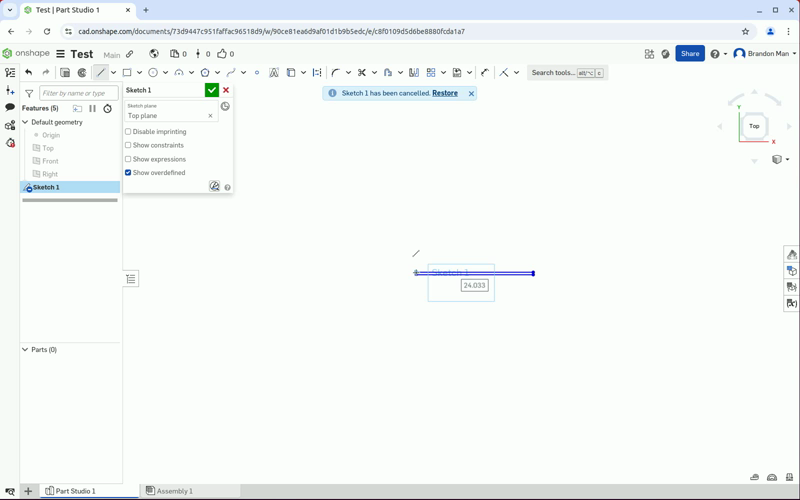
key_up(shift)
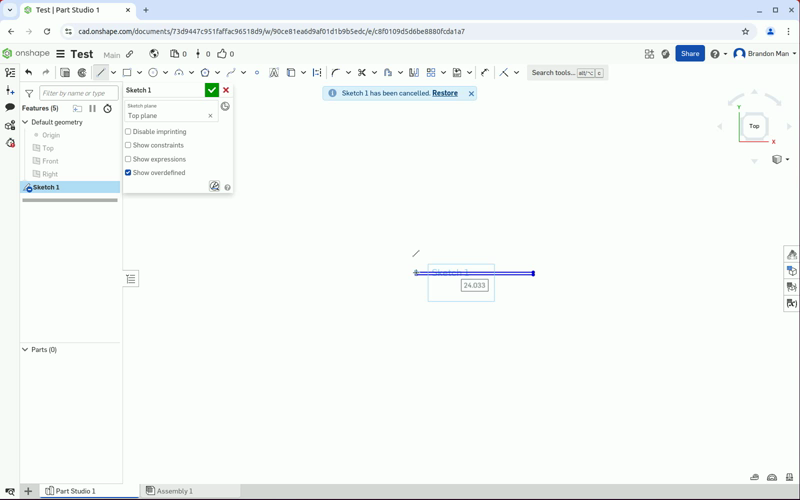
mouse_move(446, 272)
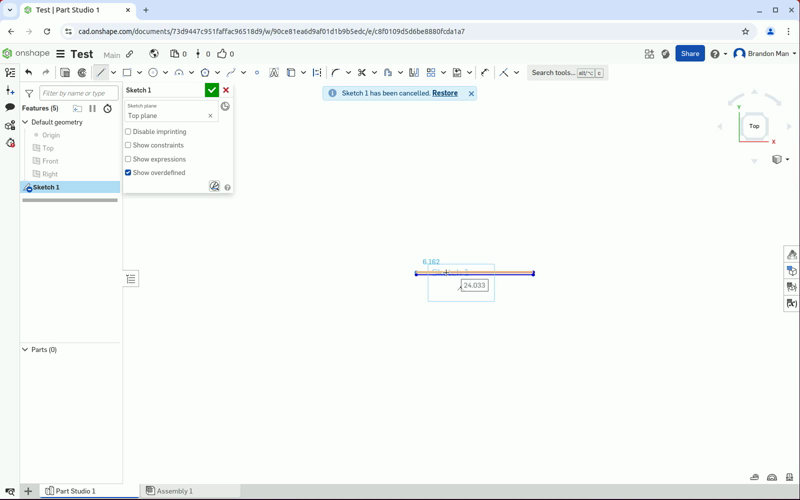
key_down(shift)
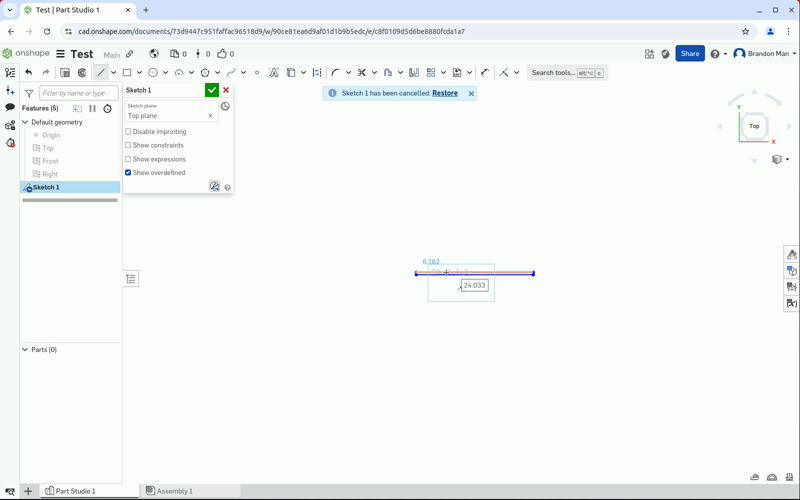
mouse_move(416, 274)
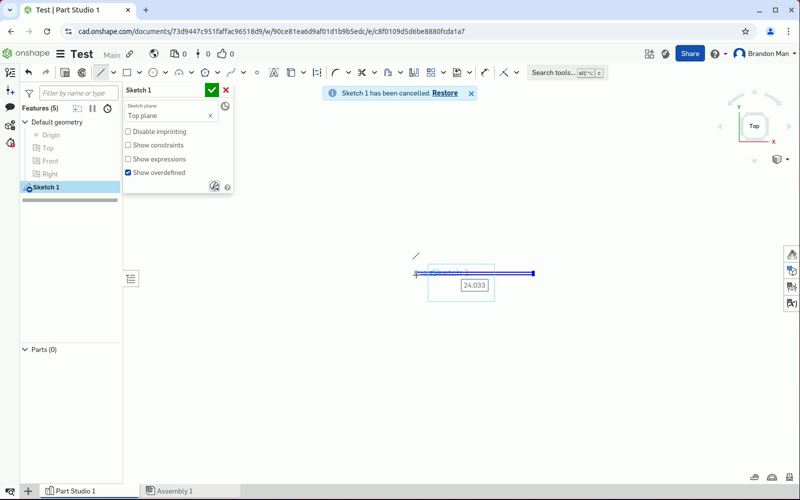
scroll(6)
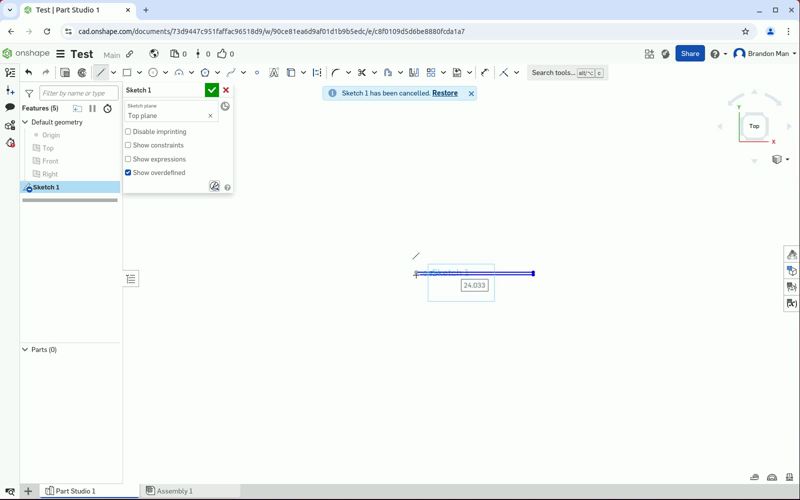
scroll(6)
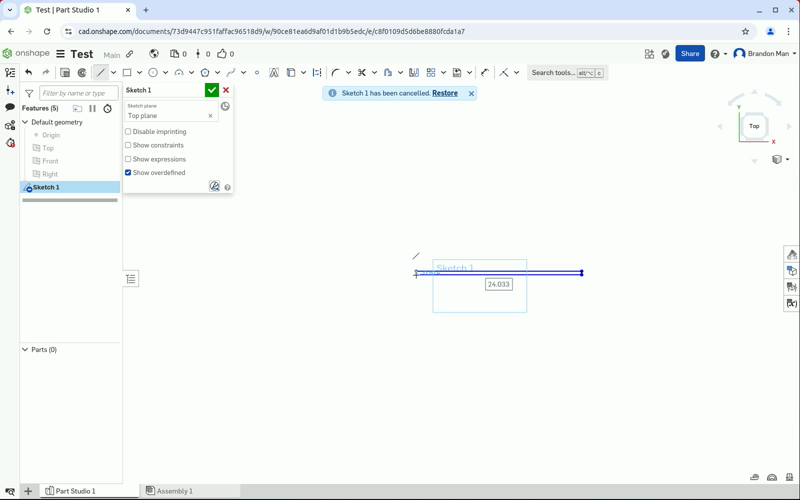
scroll(6)
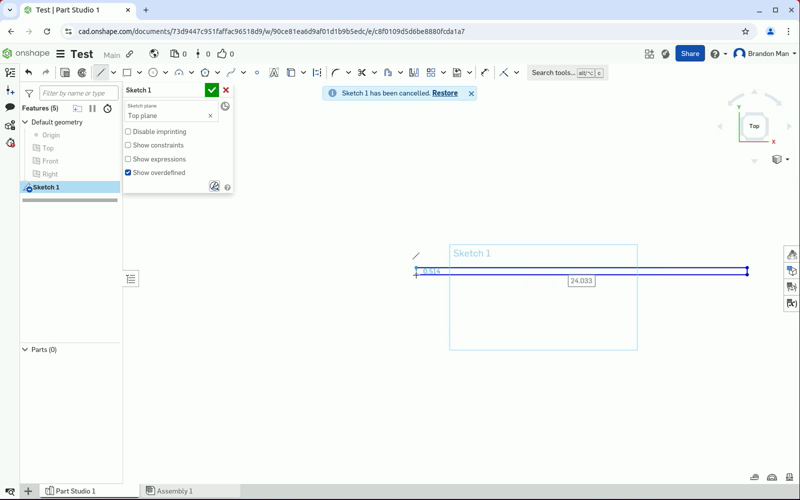
scroll(6)
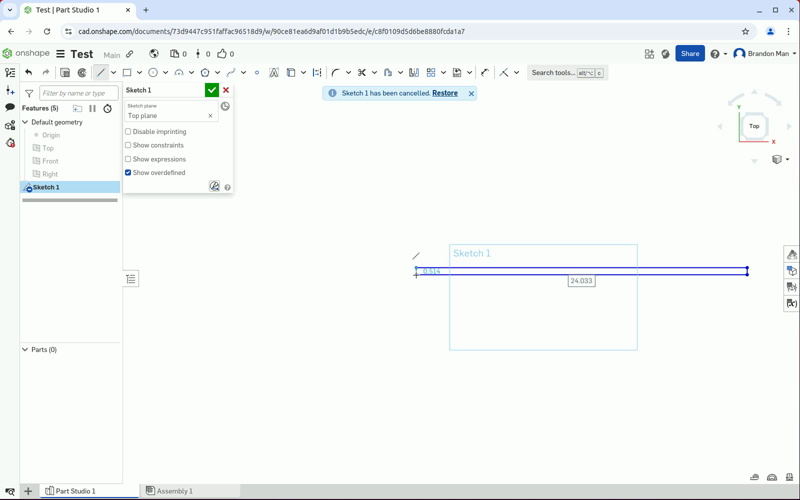
scroll(6)
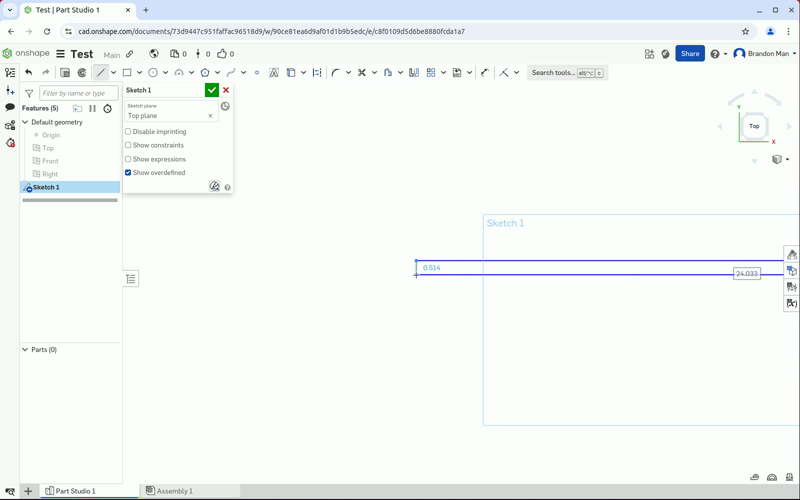
scroll(6)
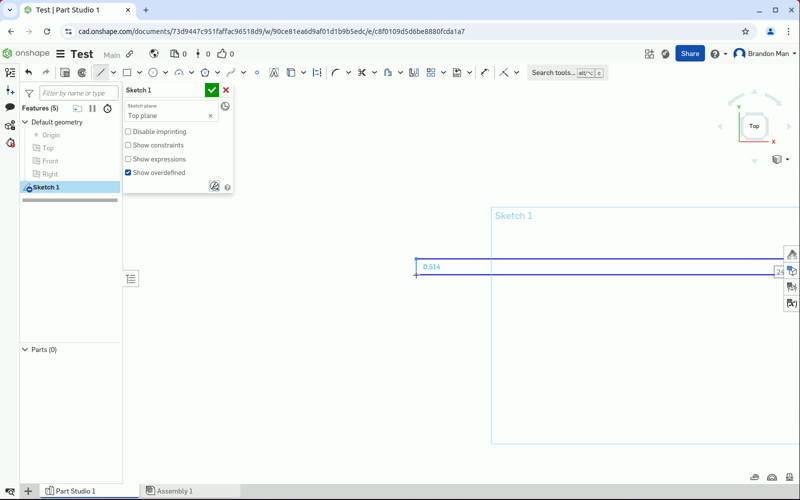
scroll(6)
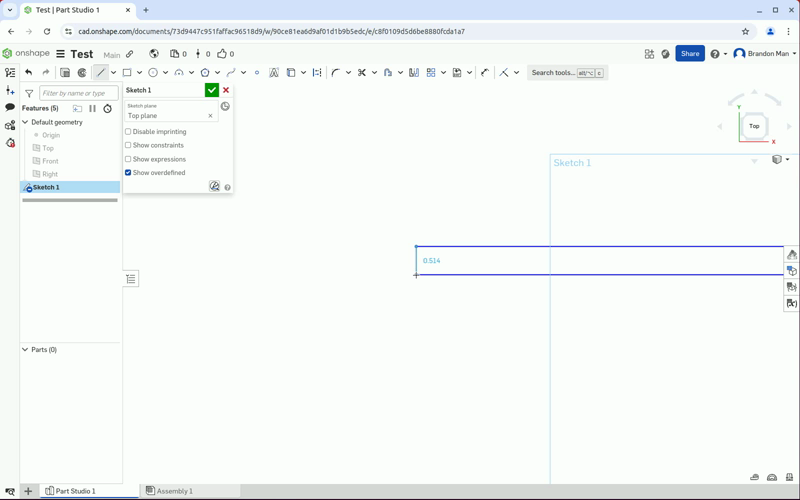
key_up(shift)
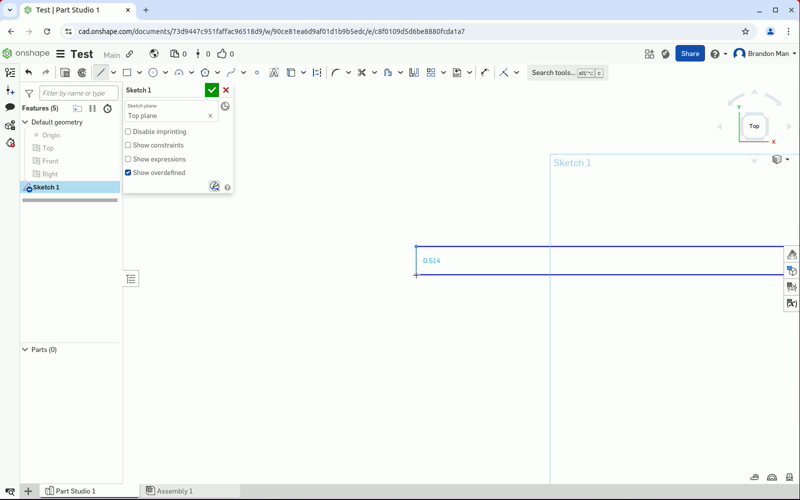
click(416, 274)
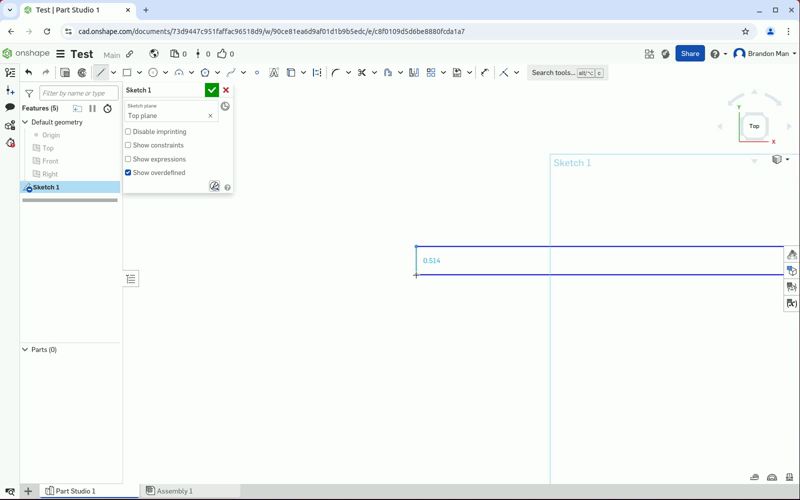
scroll(-6)
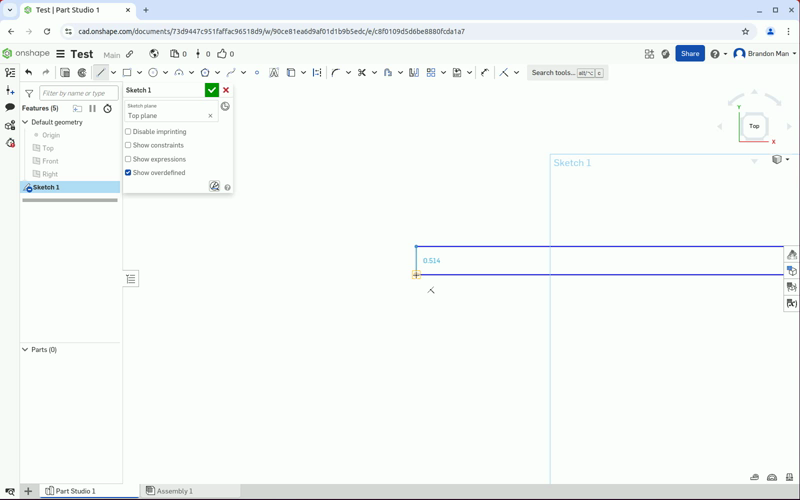
scroll(-6)
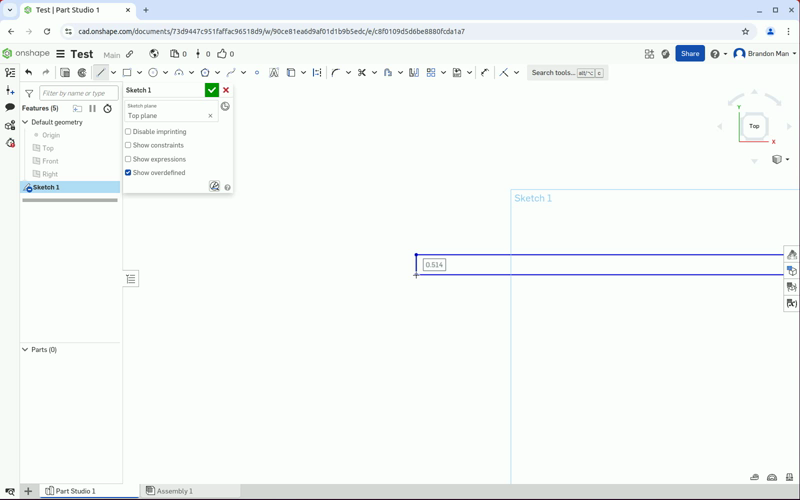
scroll(-6)
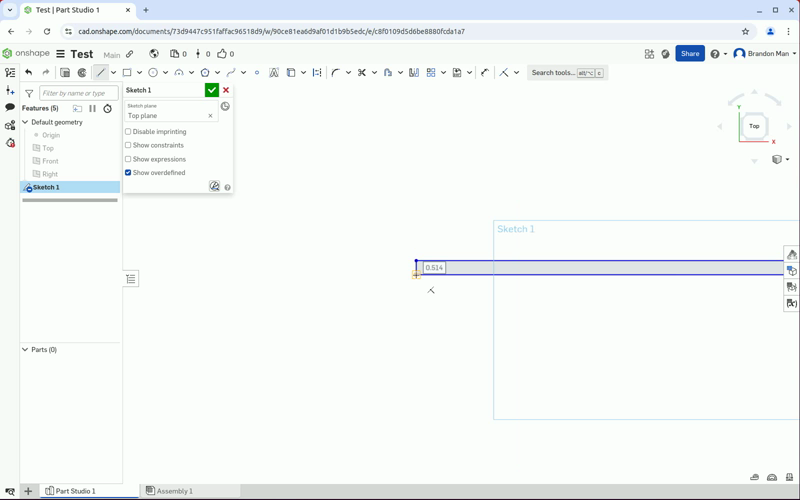
scroll(-6)
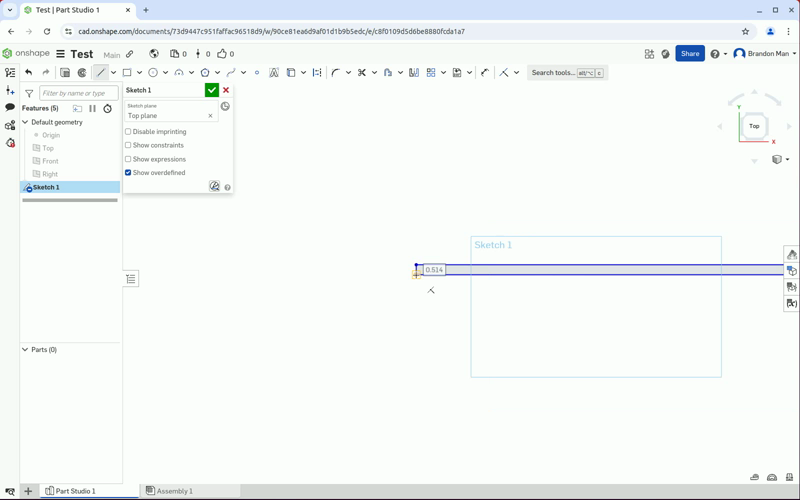
scroll(-6)
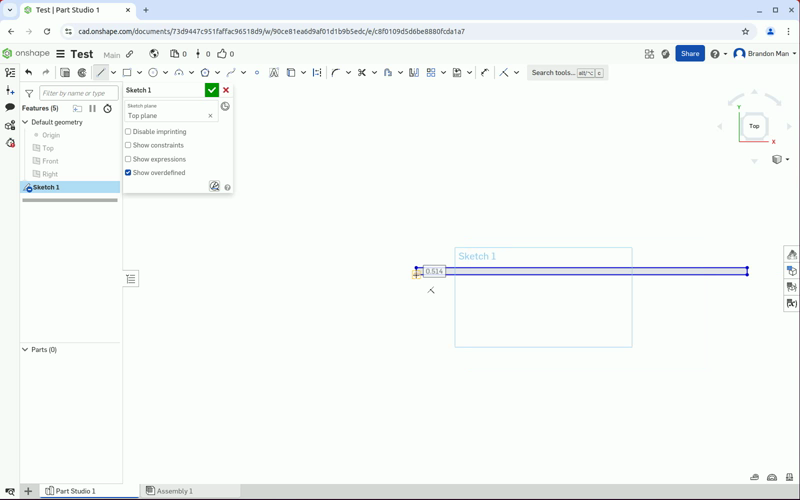
scroll(-6)
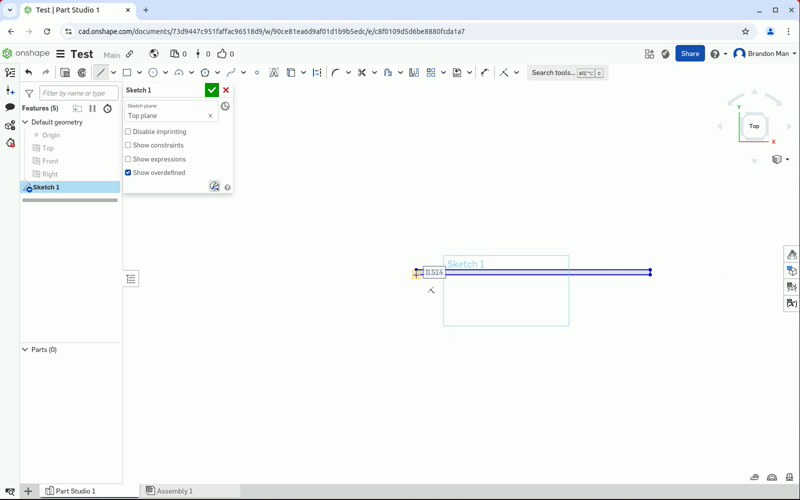
scroll(-6)
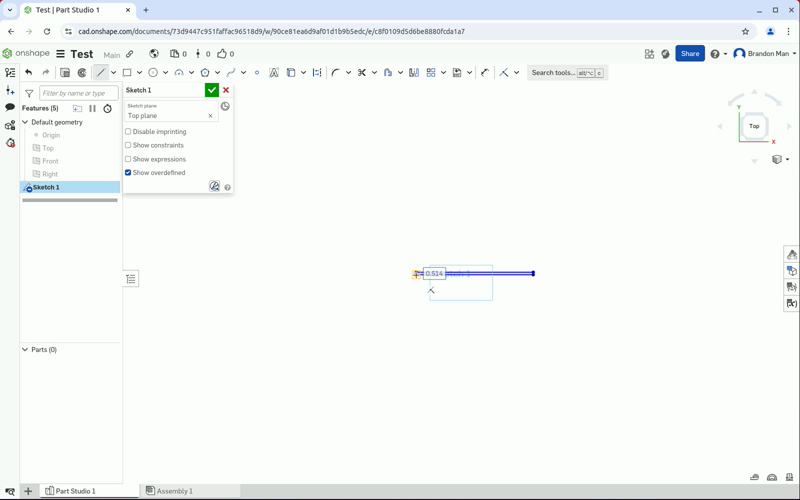
key(esc)
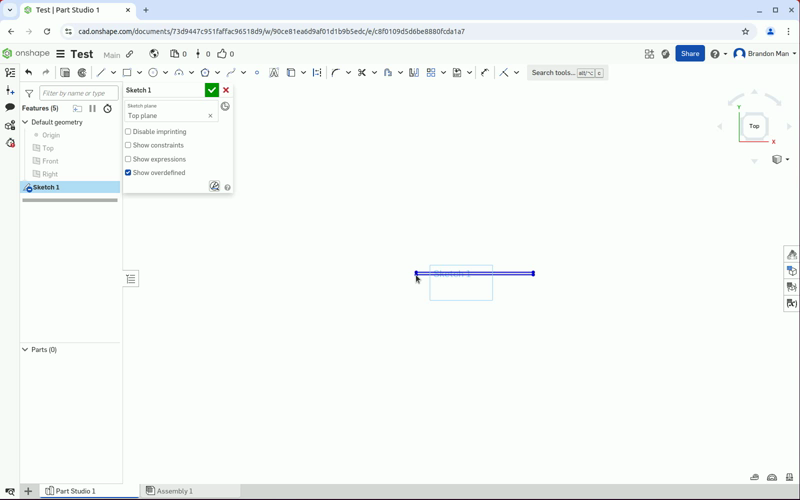
mouse_move(509, 272)
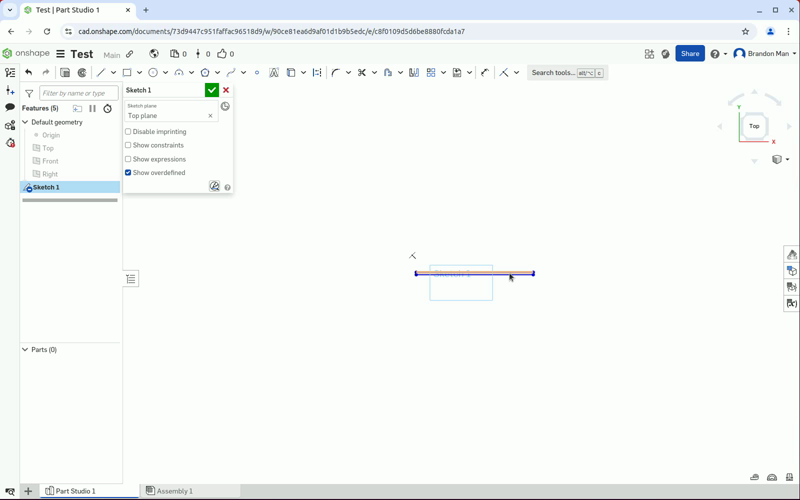
scroll(6)
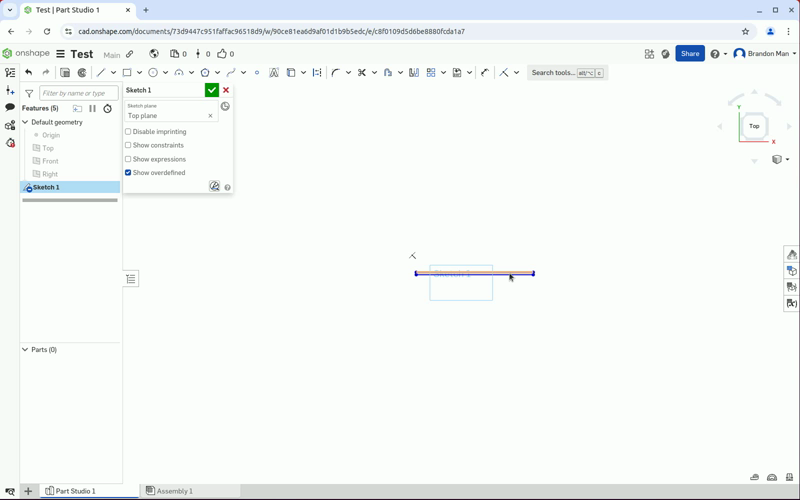
scroll(6)
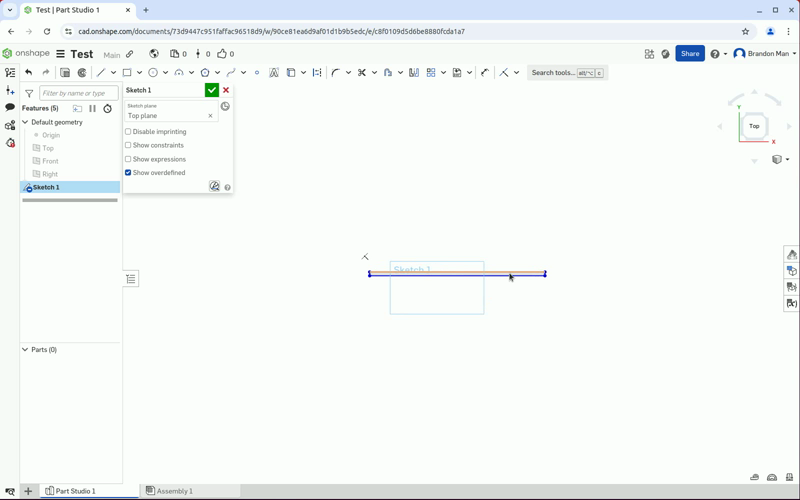
scroll(6)
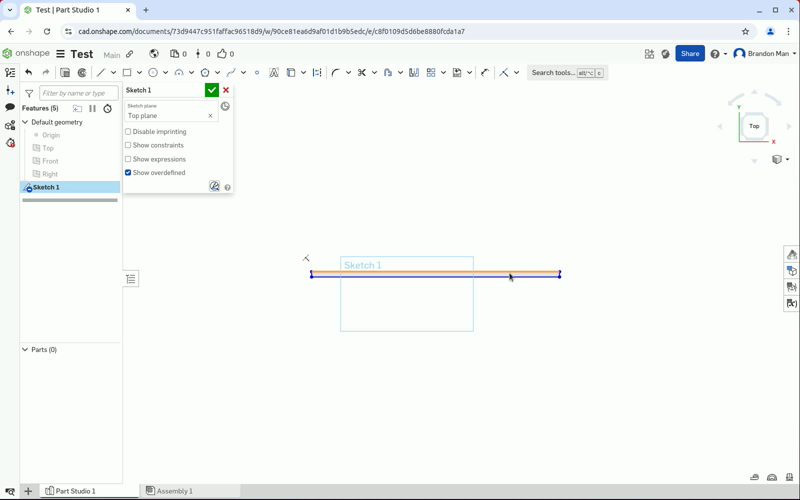
scroll(6)
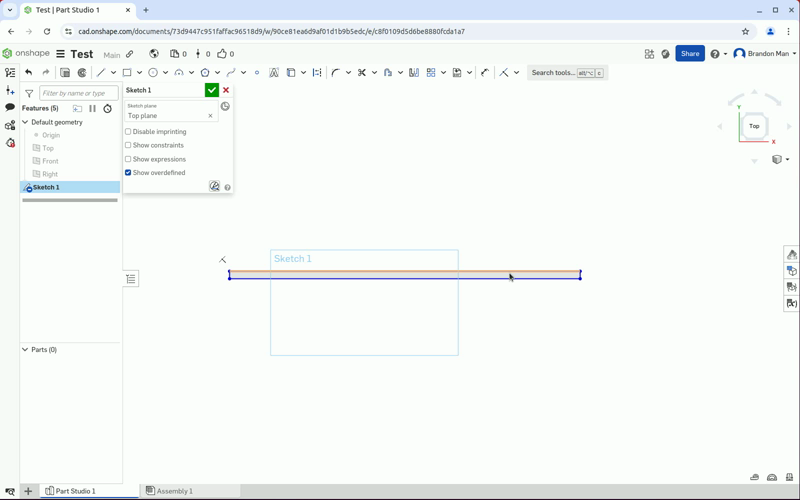
scroll(6)
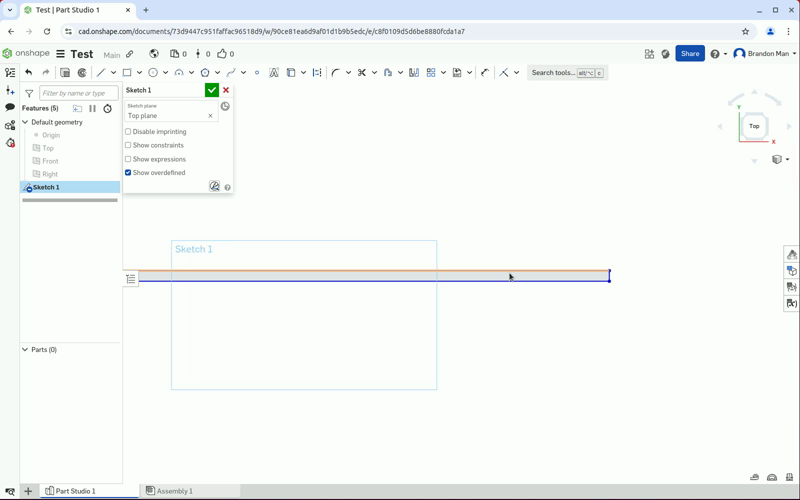
scroll(6)
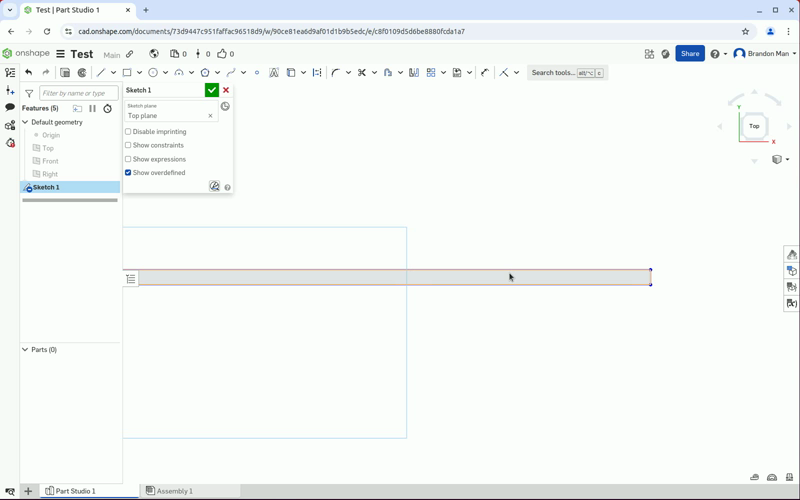
scroll(6)
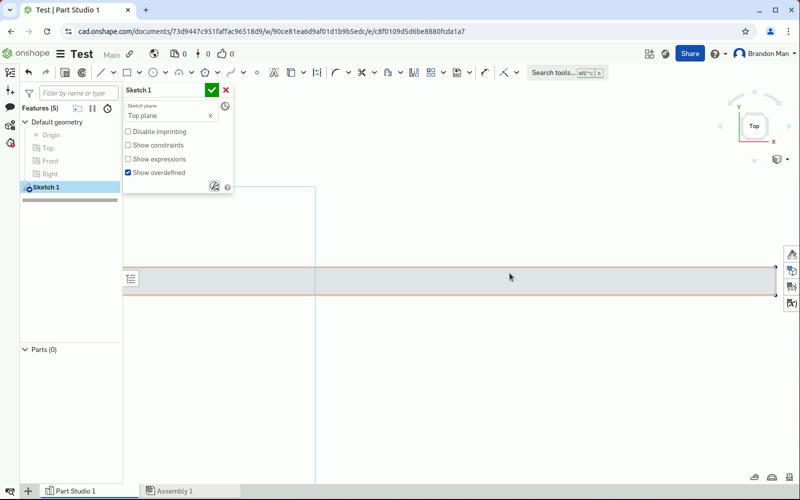
click(509, 272)
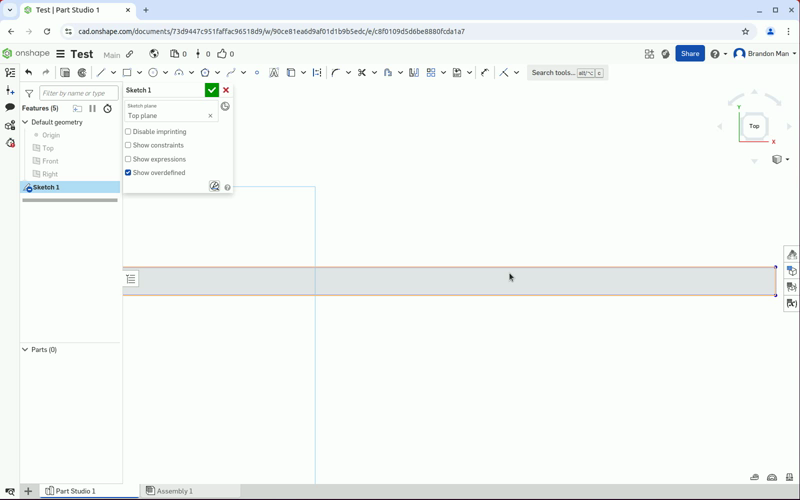
scroll(-6)
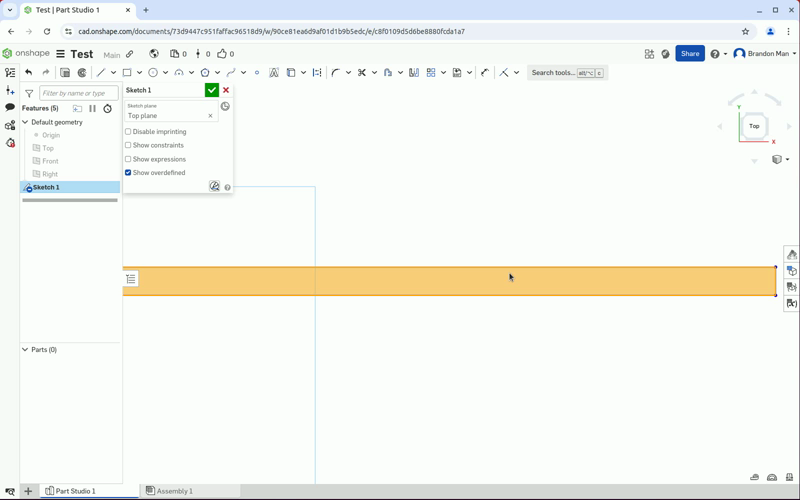
scroll(-6)
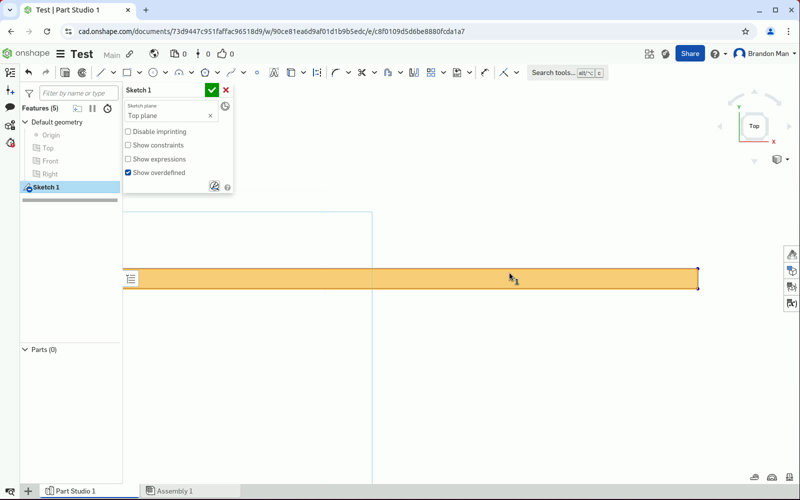
scroll(-6)
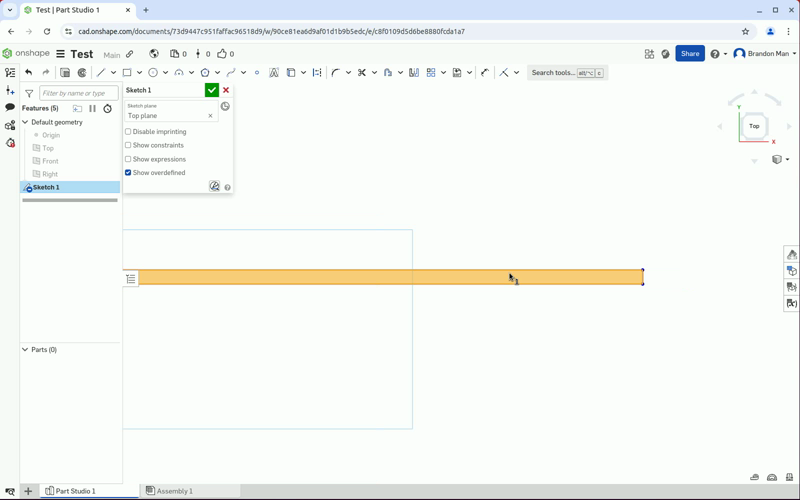
scroll(-6)
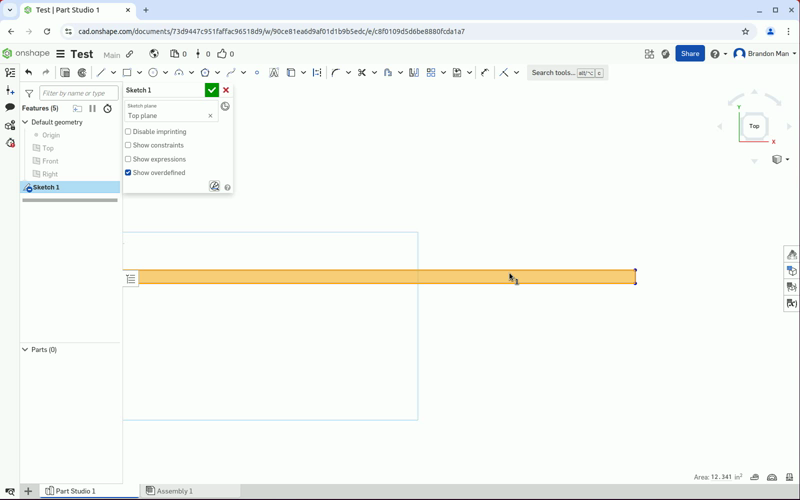
scroll(-6)
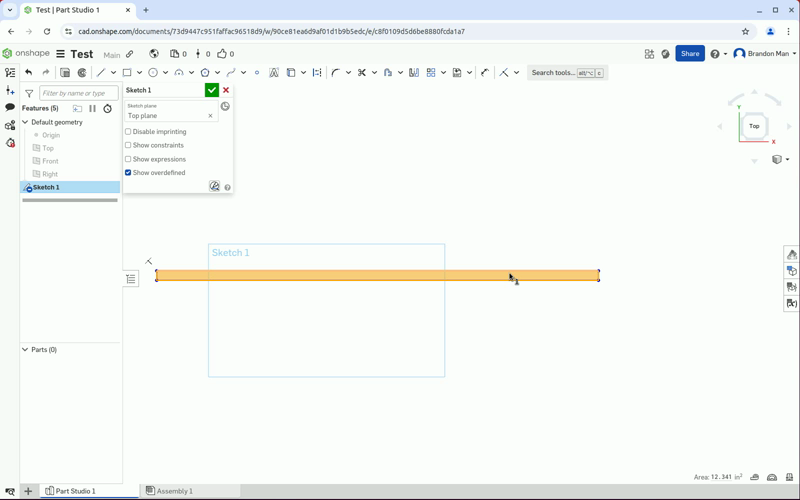
scroll(-6)
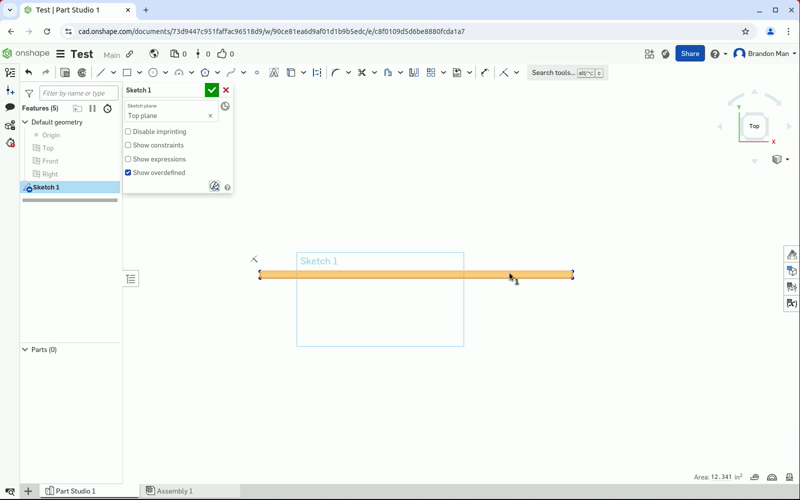
scroll(-6)
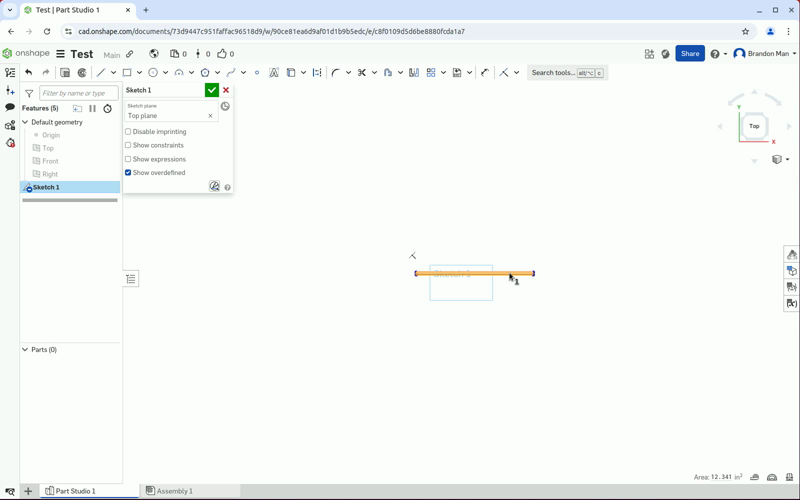
mouse_move(73, 352)
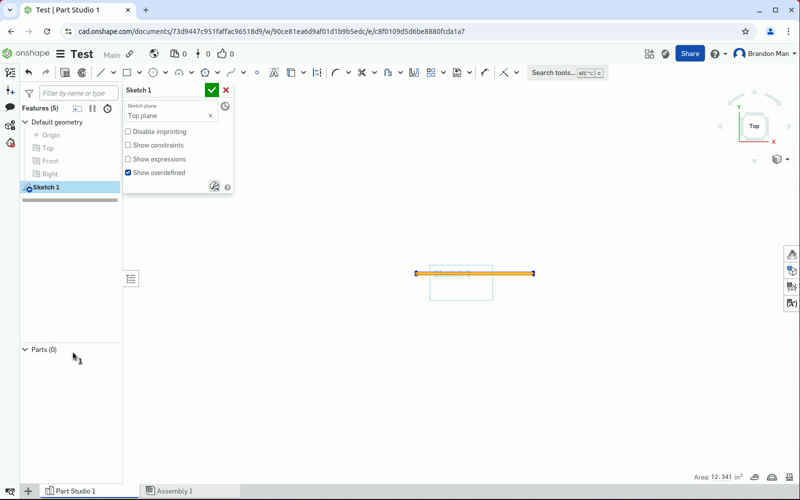
key(shift+y)
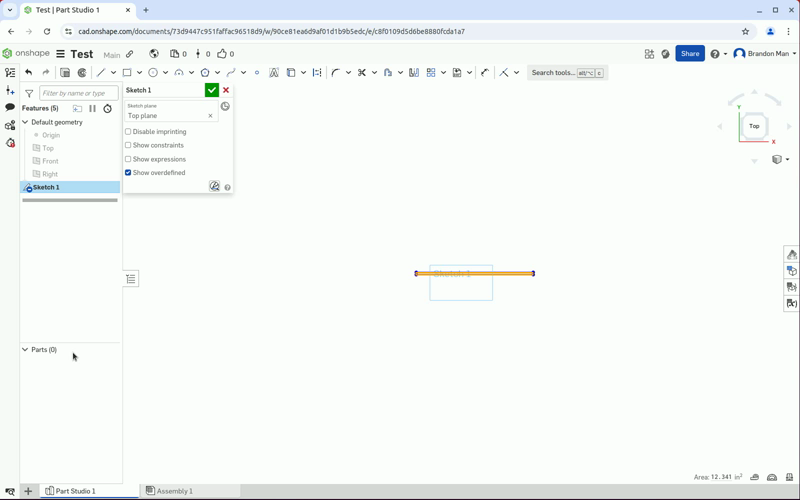
key(shift+e)
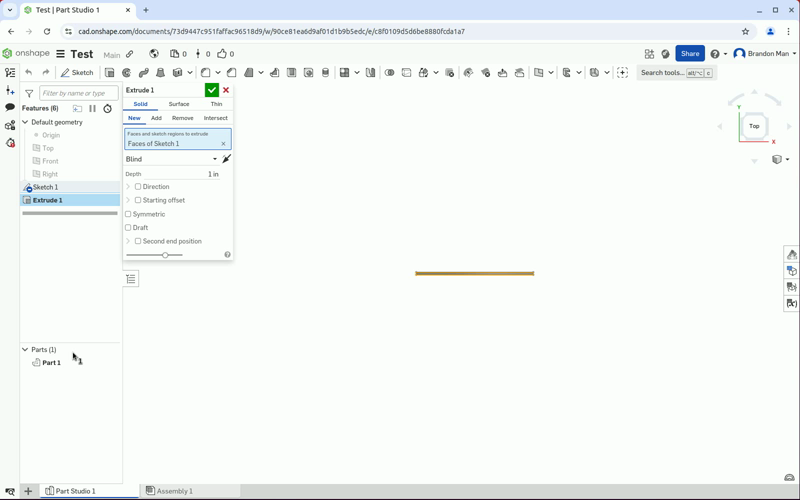
mouse_move(143, 106)
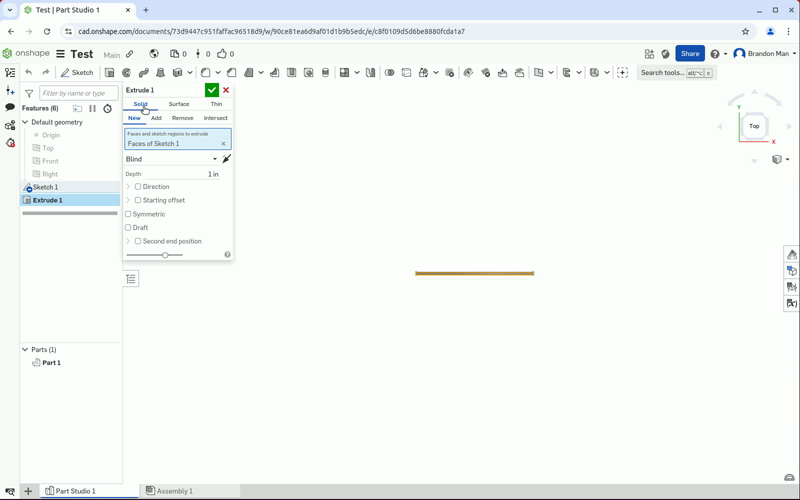
click(143, 106)
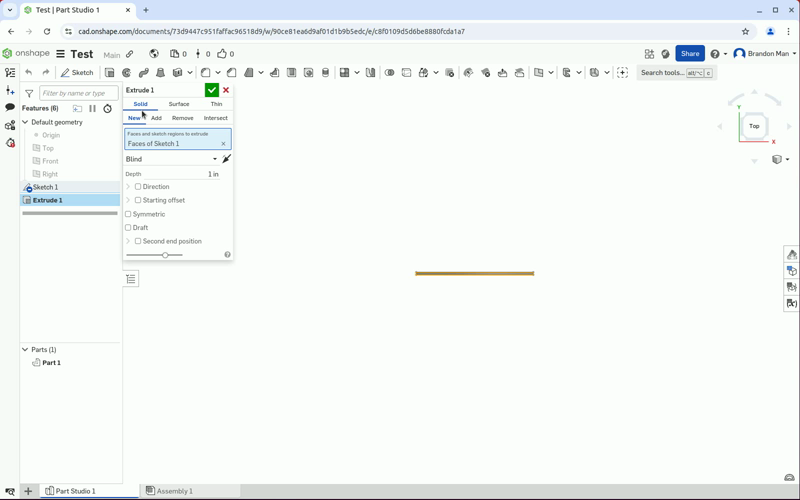
mouse_move(137, 120)
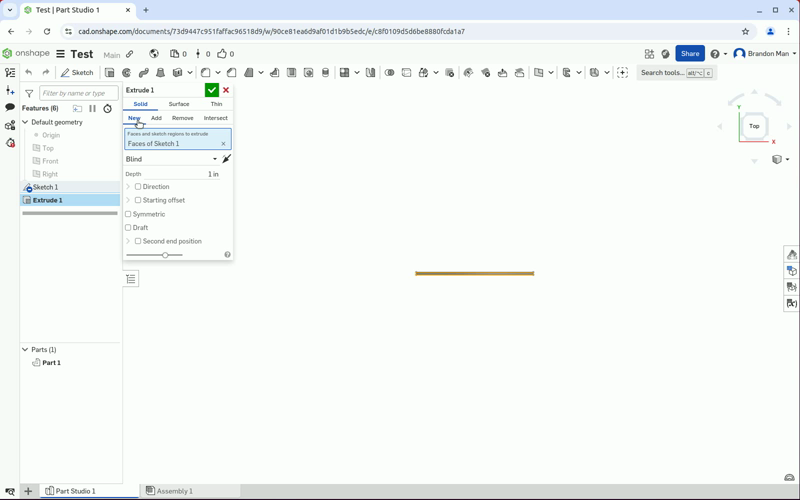
click(137, 120)
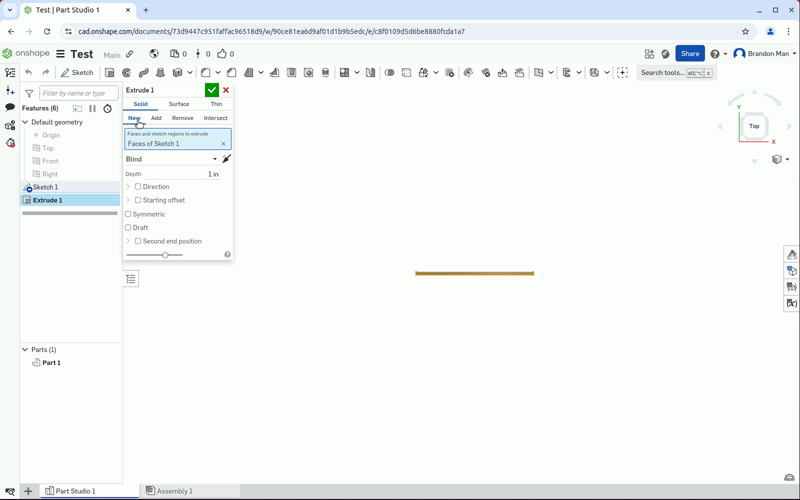
key(tab, 4)
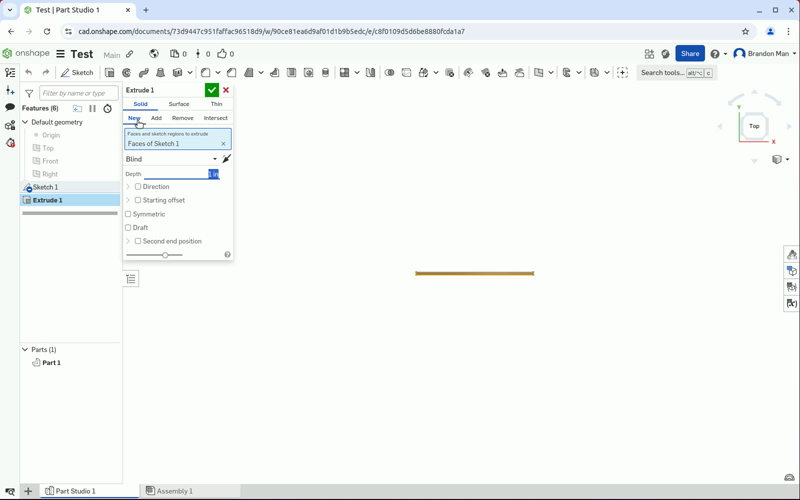
text(4.814)
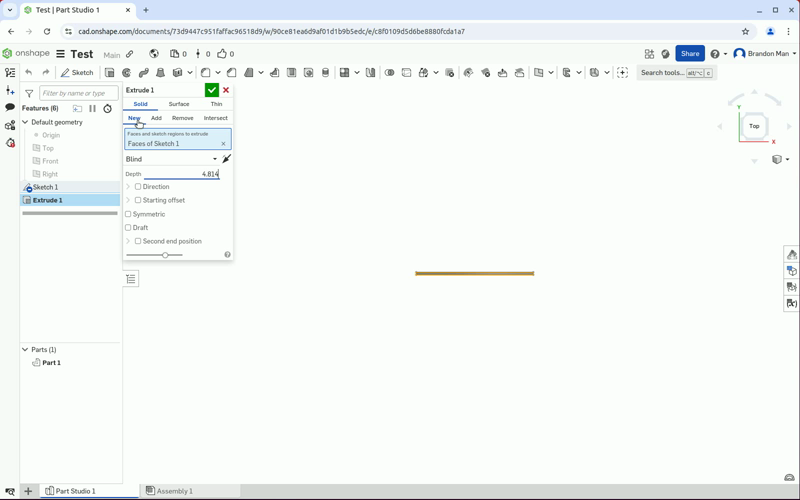
key(enter)
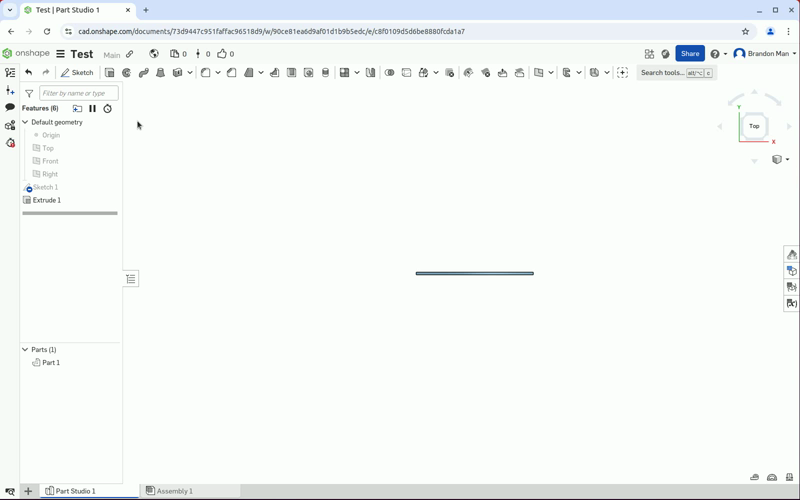
key(shift+h)
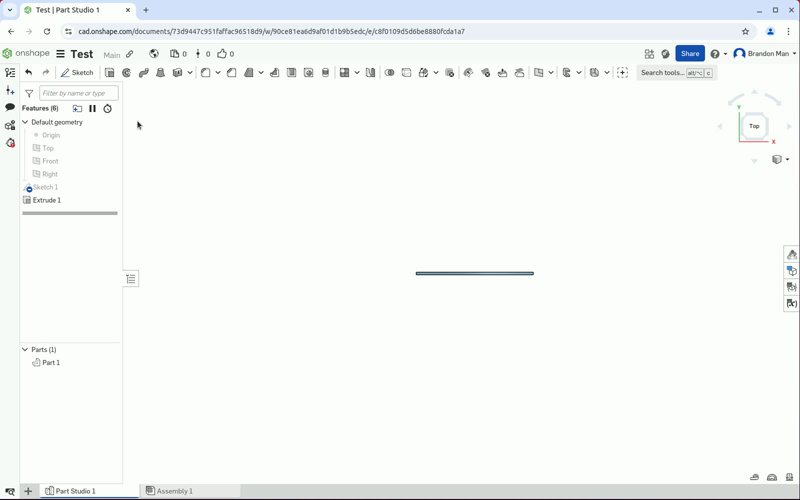
key(shift+h)
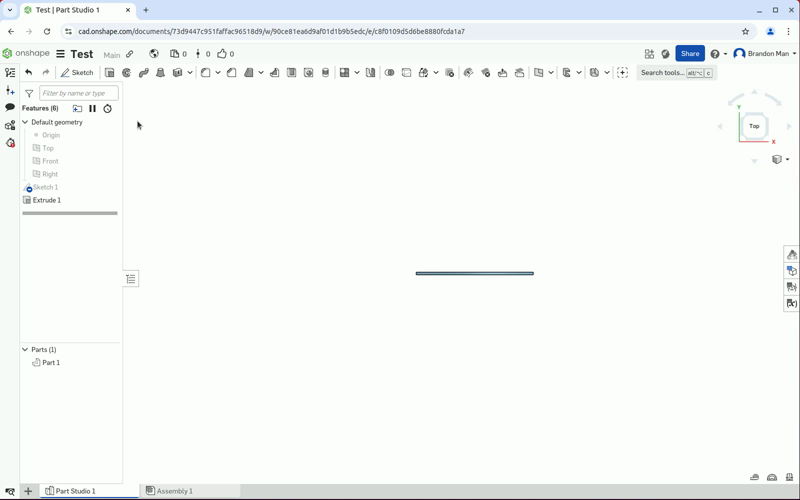
mouse_move(73, 189)
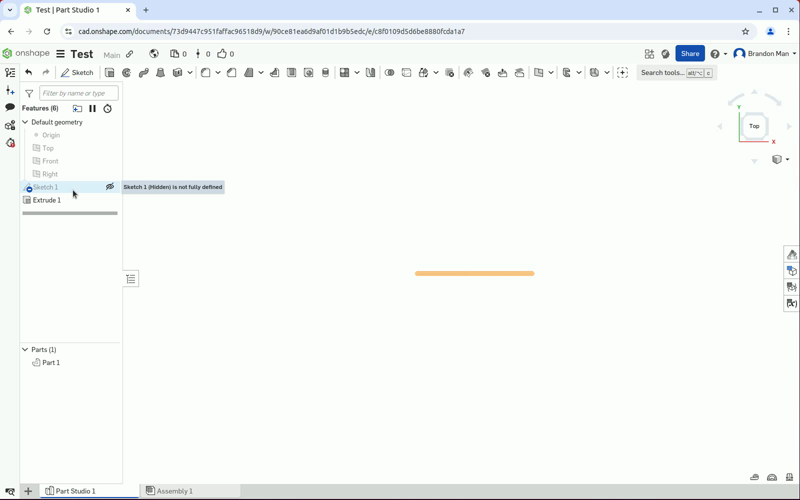
click(73, 189)
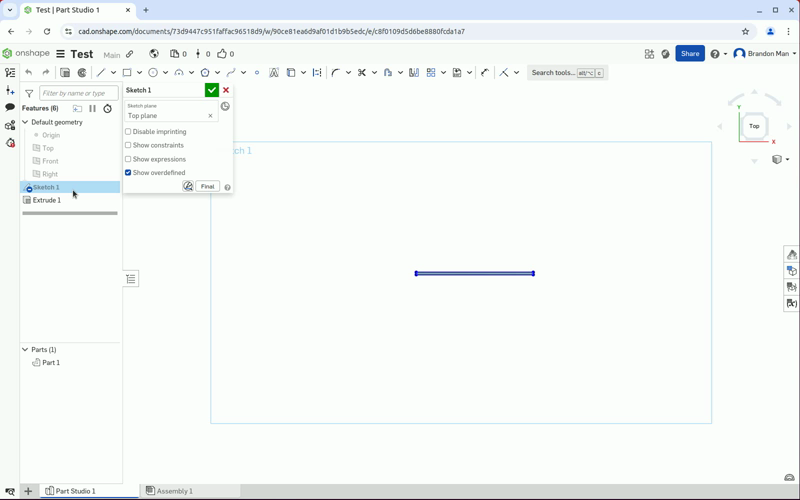
mouse_move(229, 92)
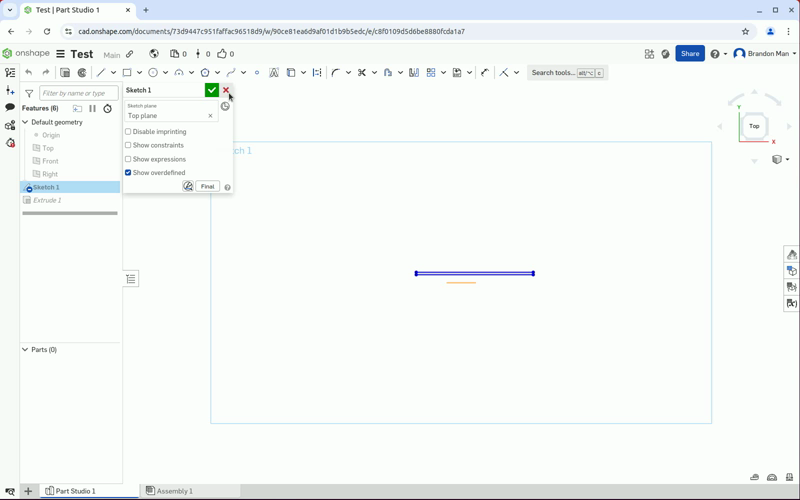
click(229, 92)
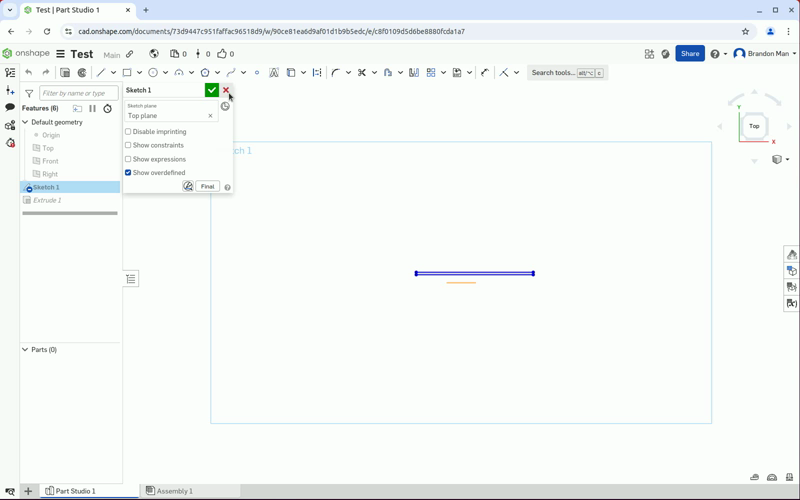
key(shift+s)
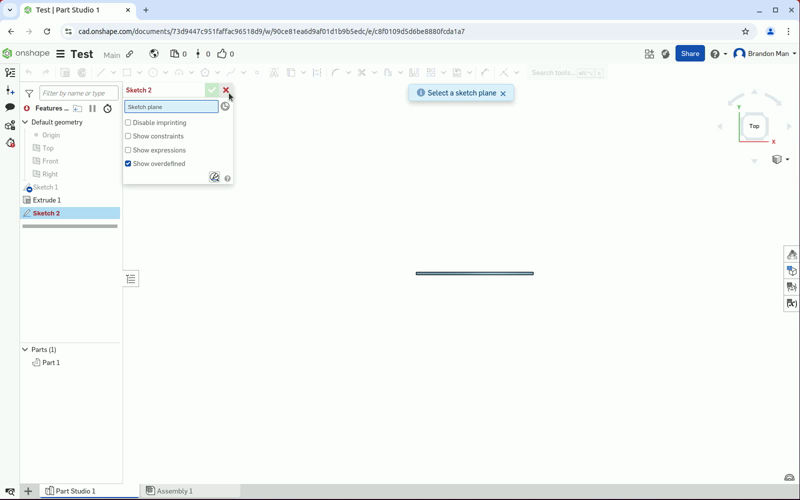
mouse_move(73, 150)
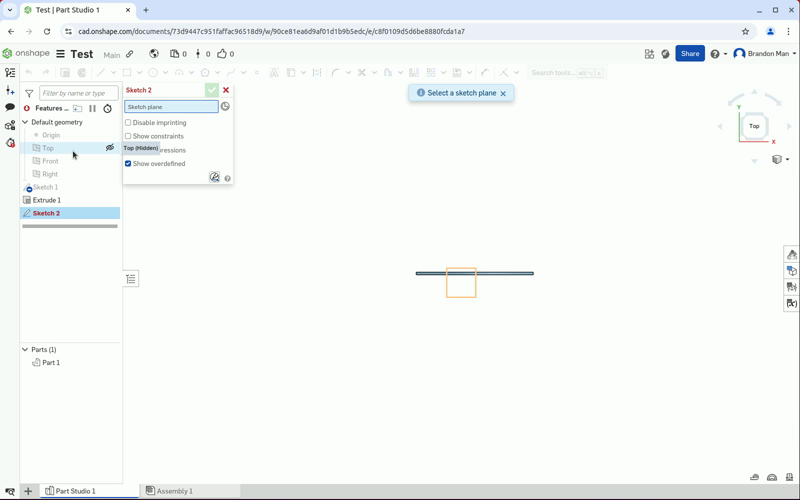
click(73, 150)
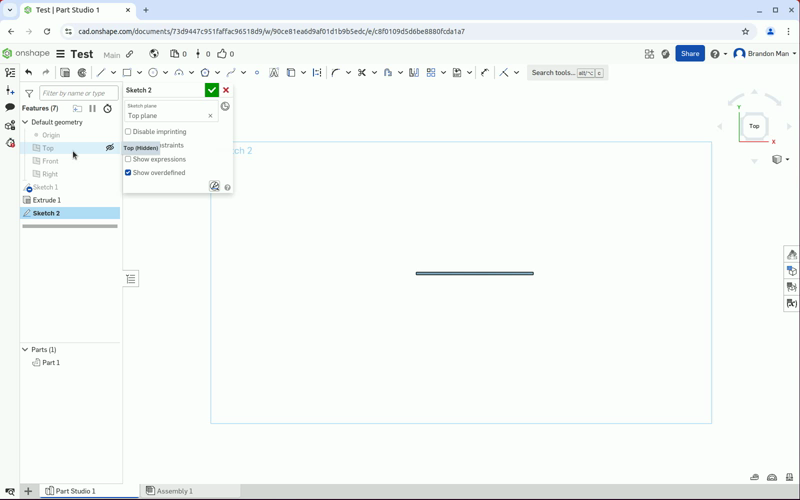
mouse_move(73, 352)
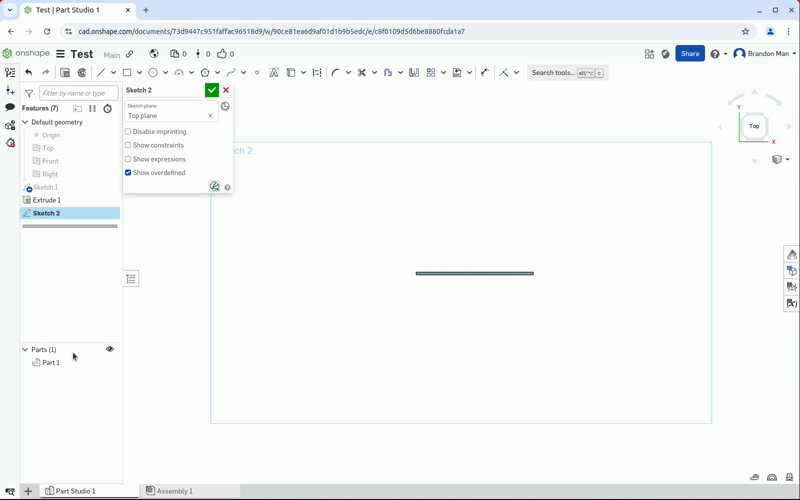
key(y)
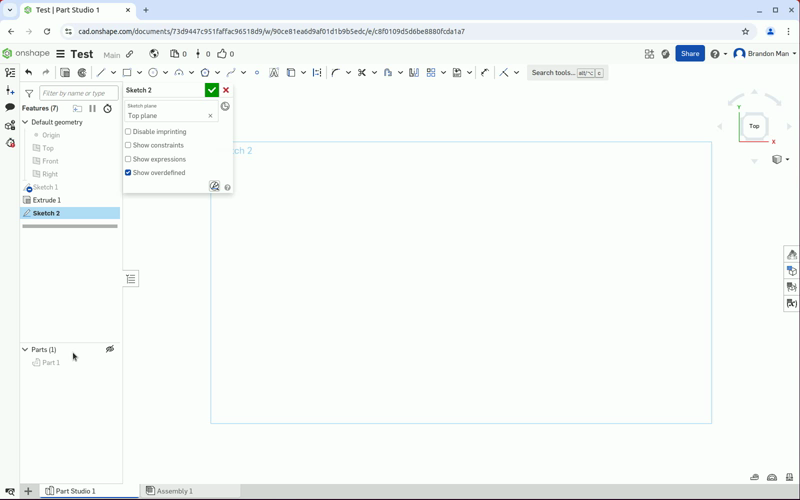
key(l)
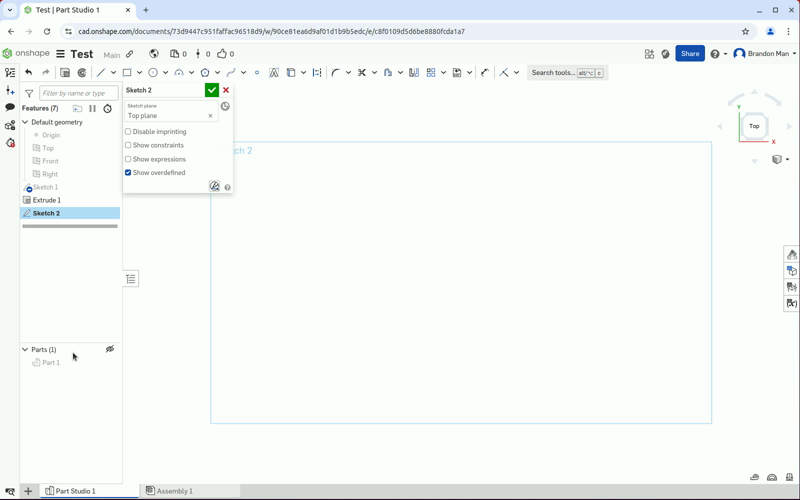
key_down(shift)
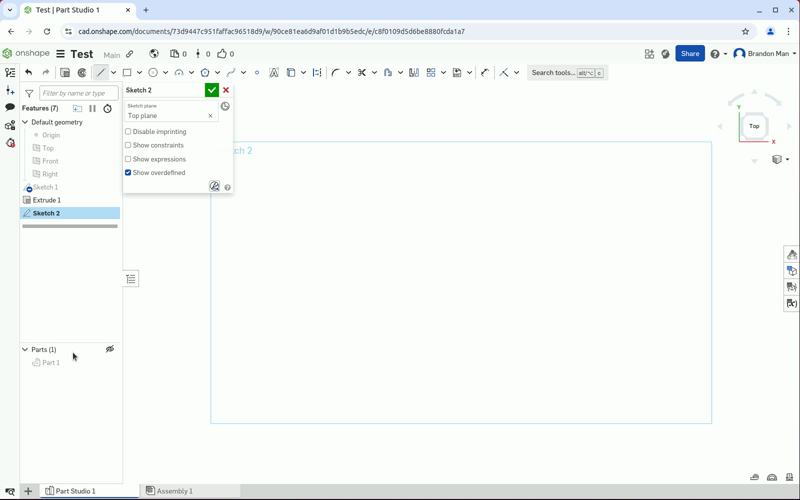
mouse_move(413, 395)
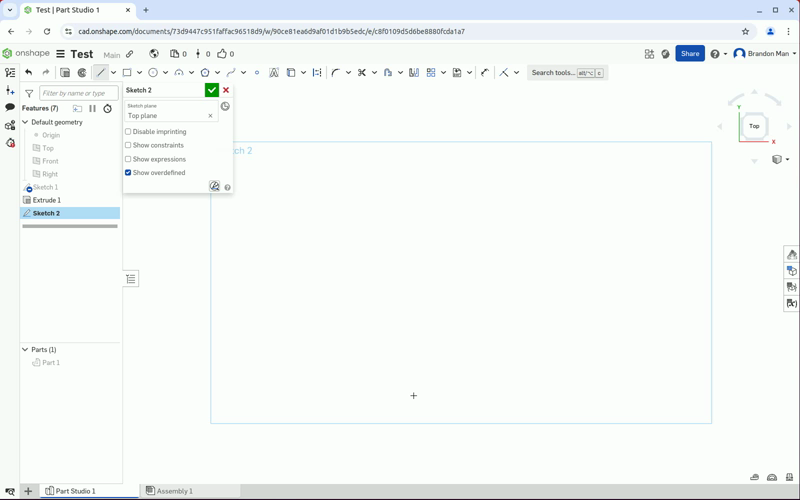
click(413, 395)
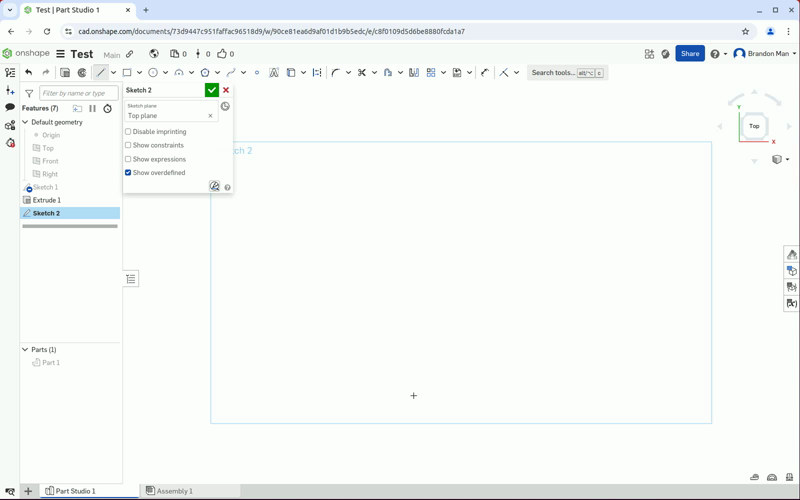
key_up(shift)
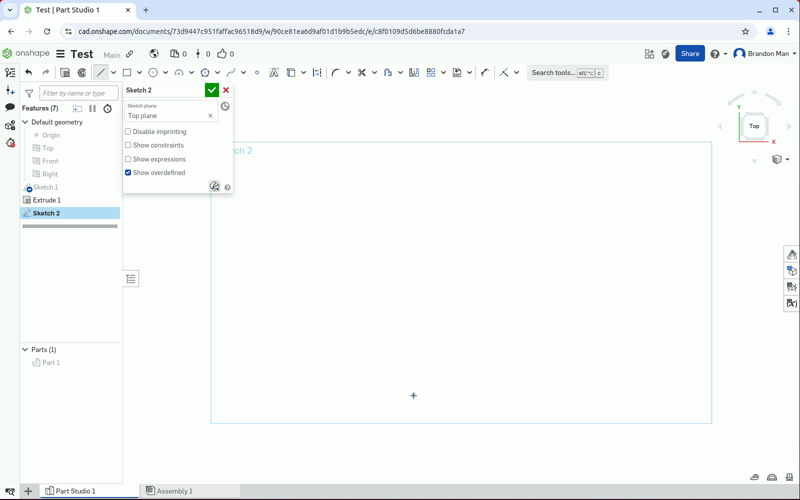
key_down(shift)
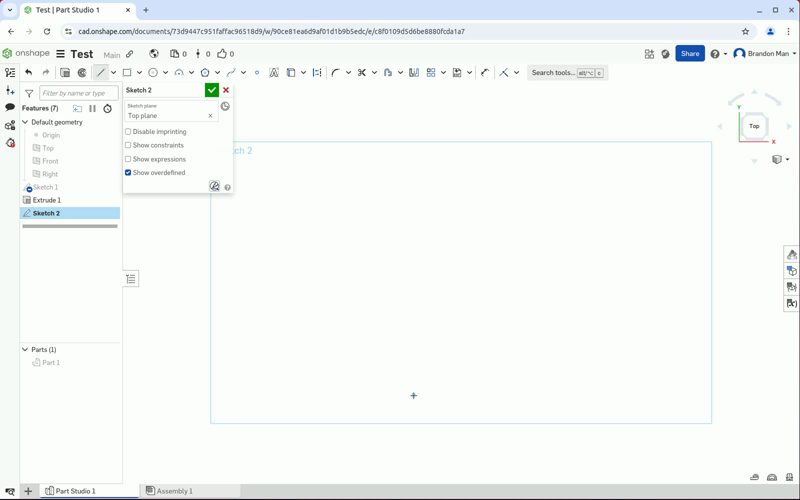
mouse_move(444, 395)
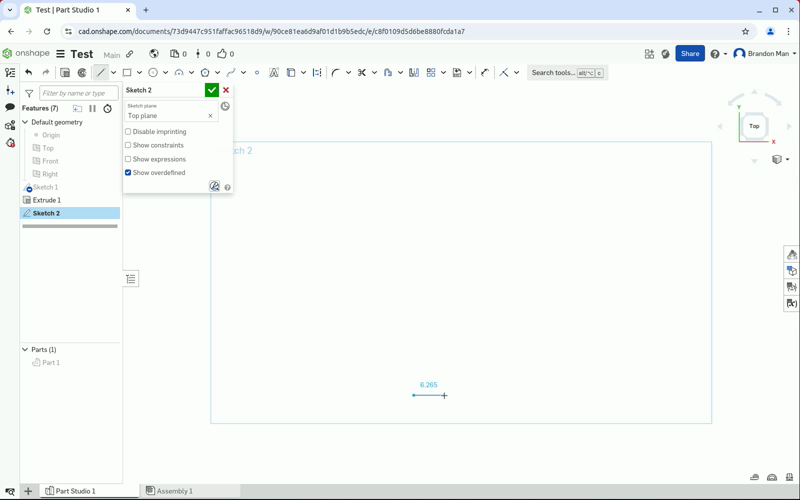
mouse_move(416, 395)
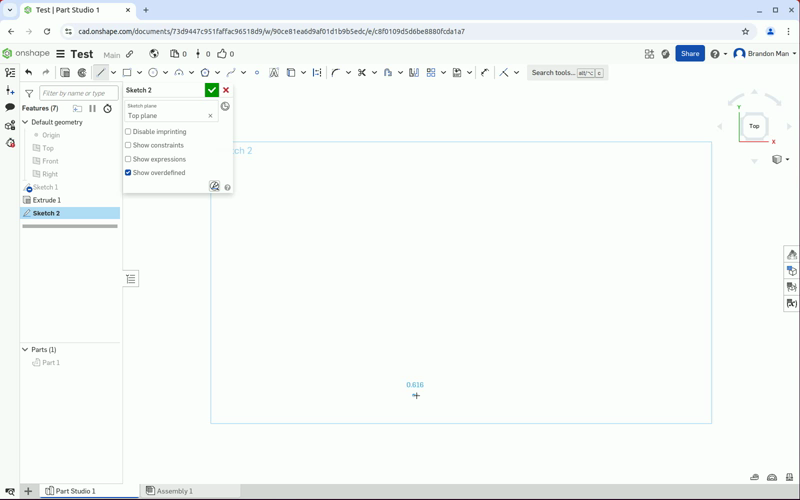
scroll(6)
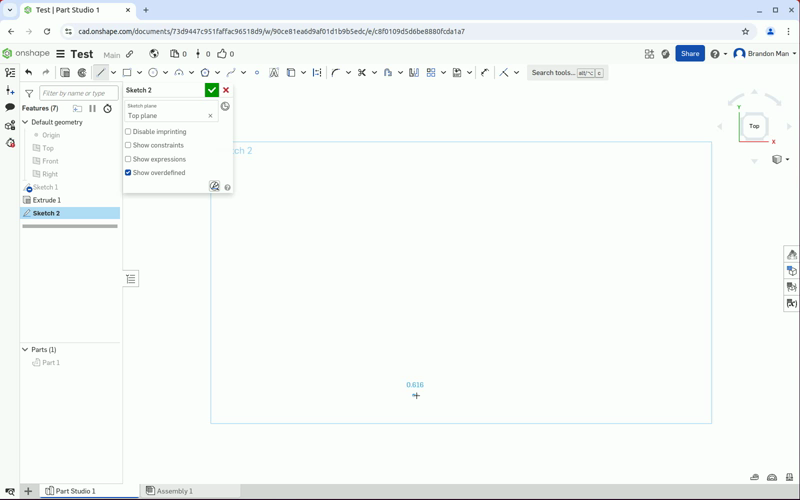
scroll(6)
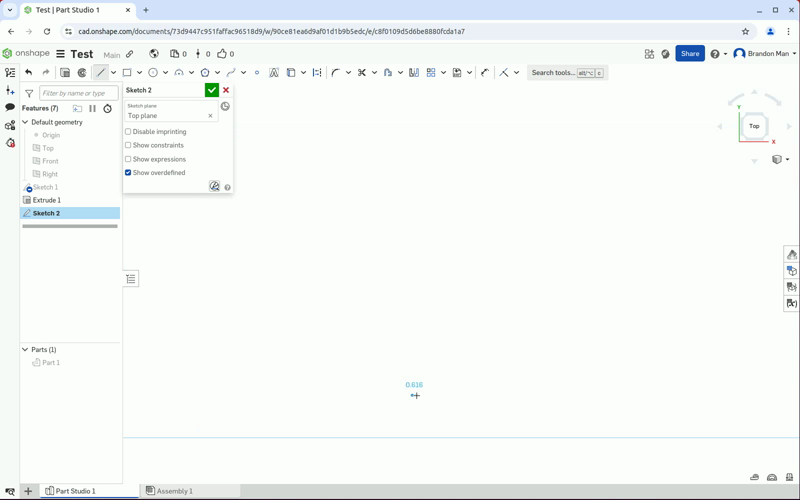
scroll(6)
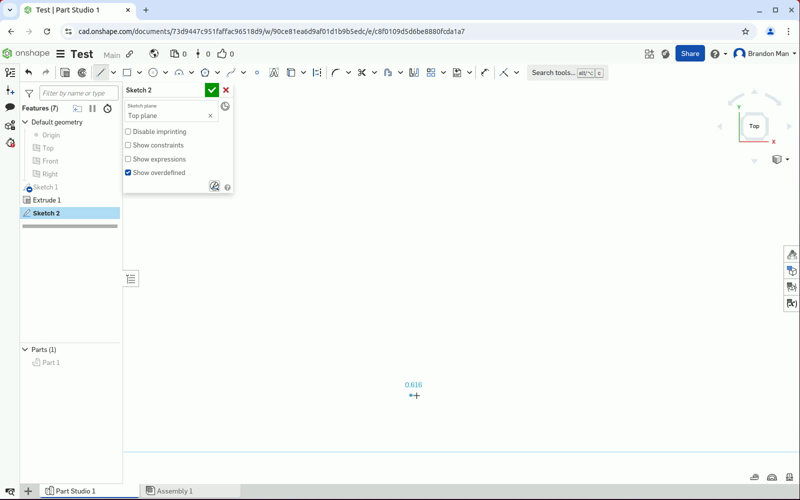
scroll(6)
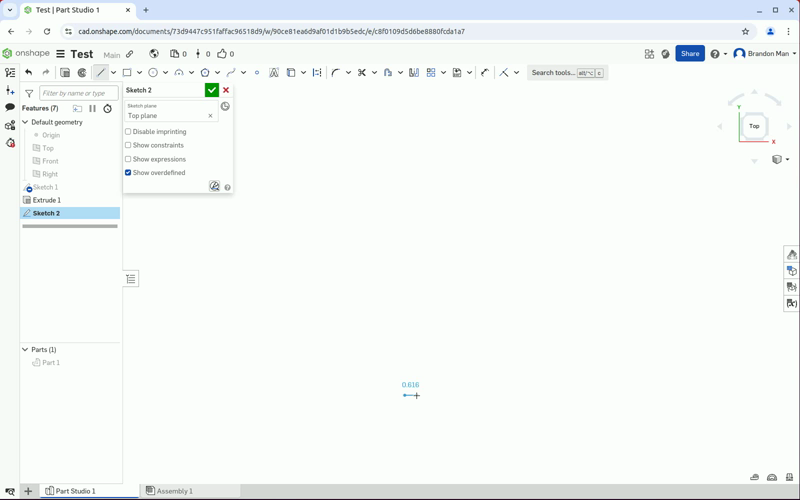
scroll(6)
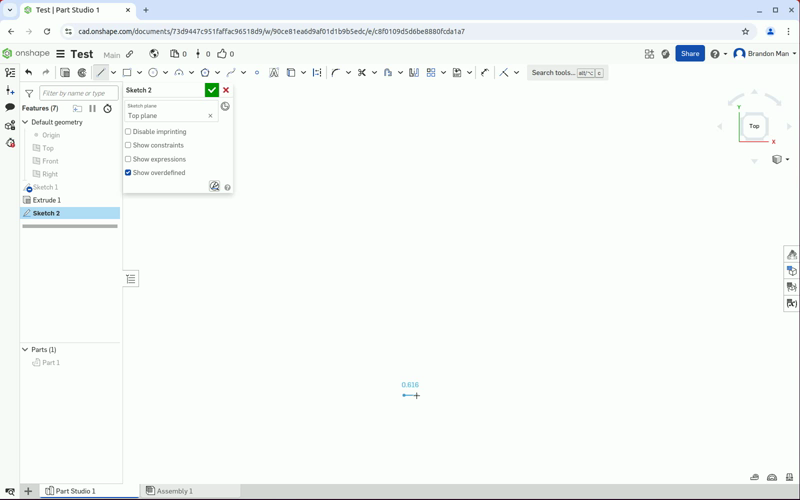
scroll(6)
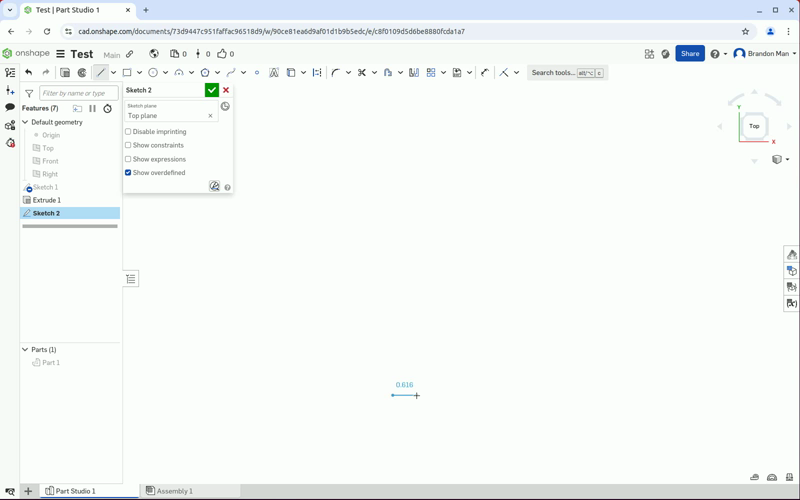
scroll(6)
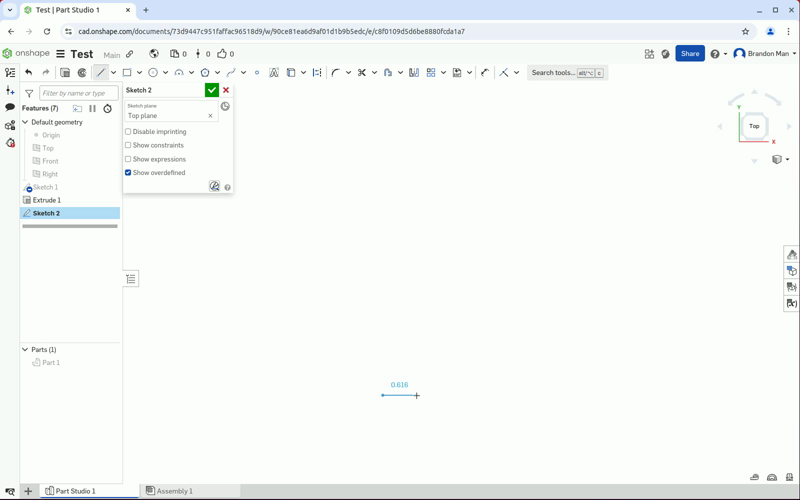
click(416, 395)
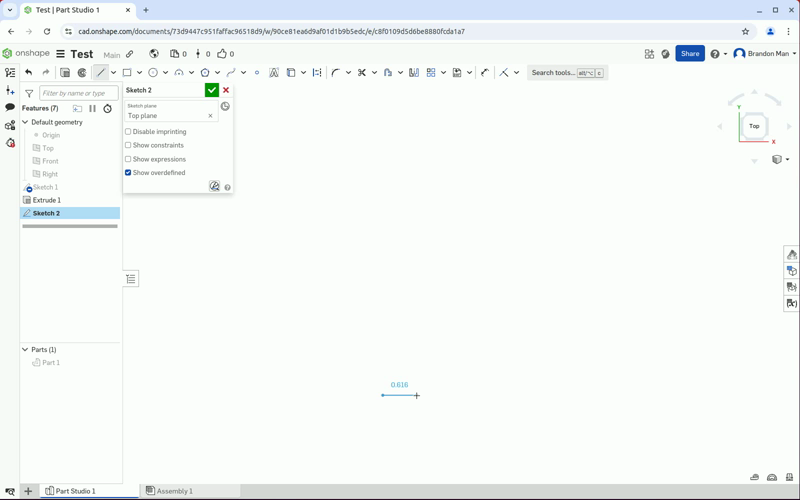
scroll(-6)
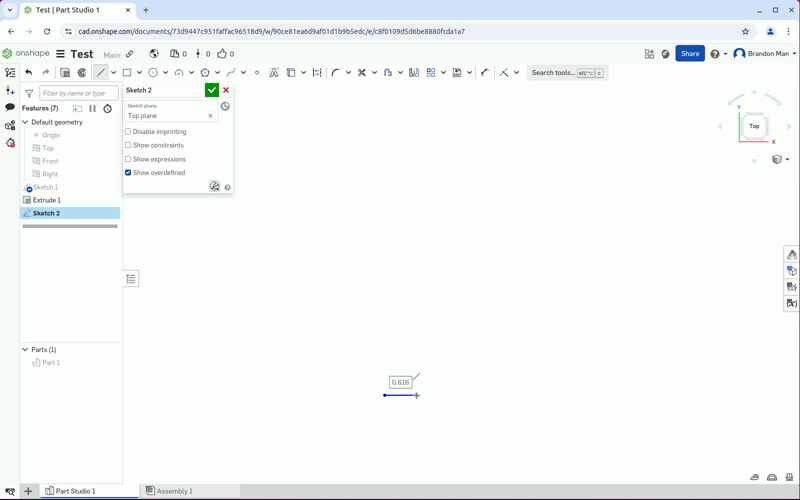
scroll(-6)
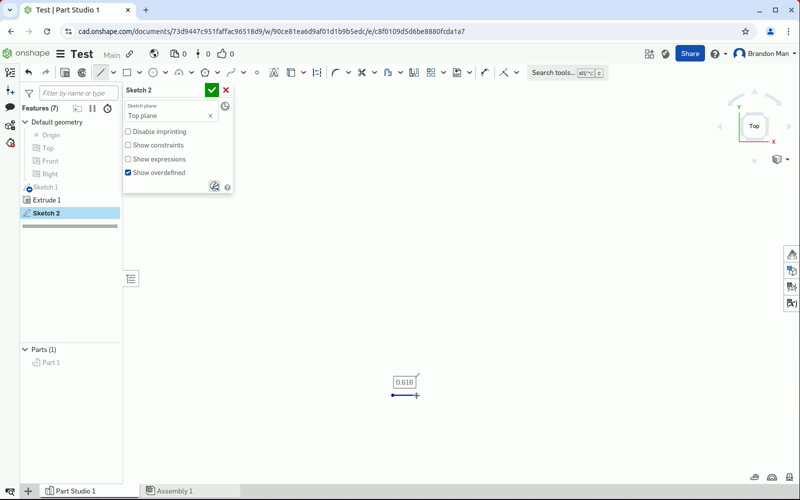
scroll(-6)
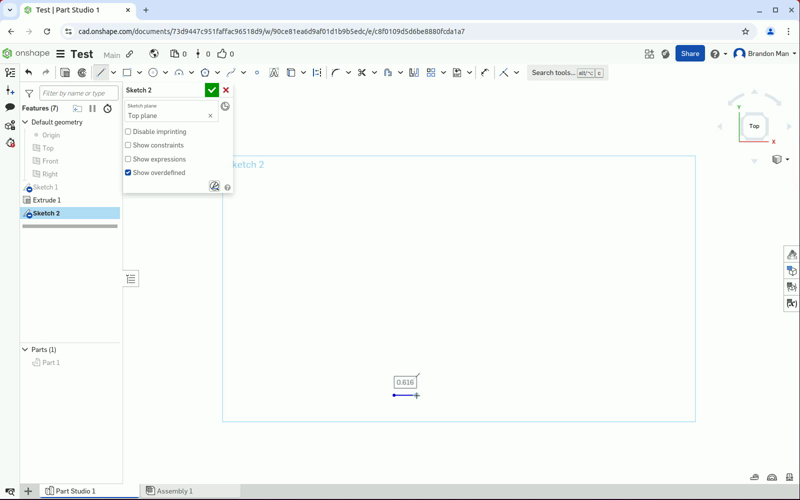
scroll(-6)
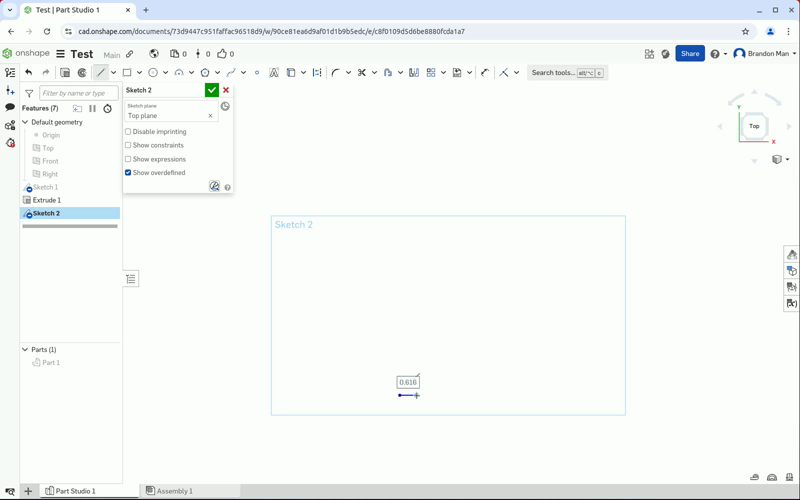
scroll(-6)
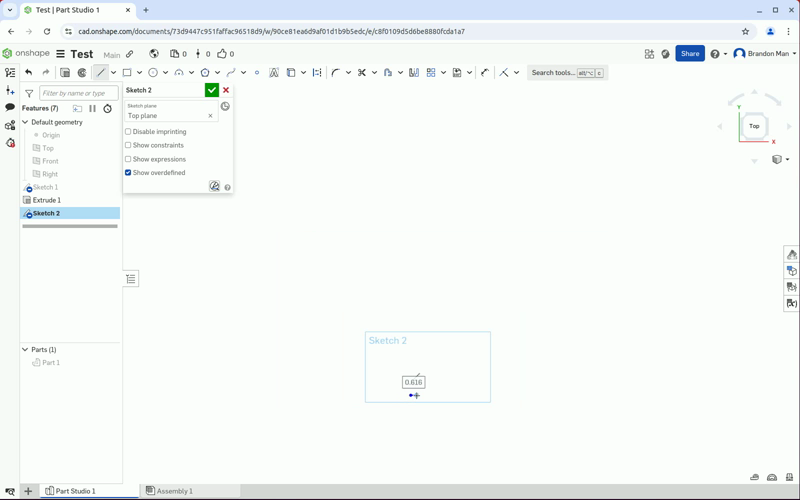
scroll(-6)
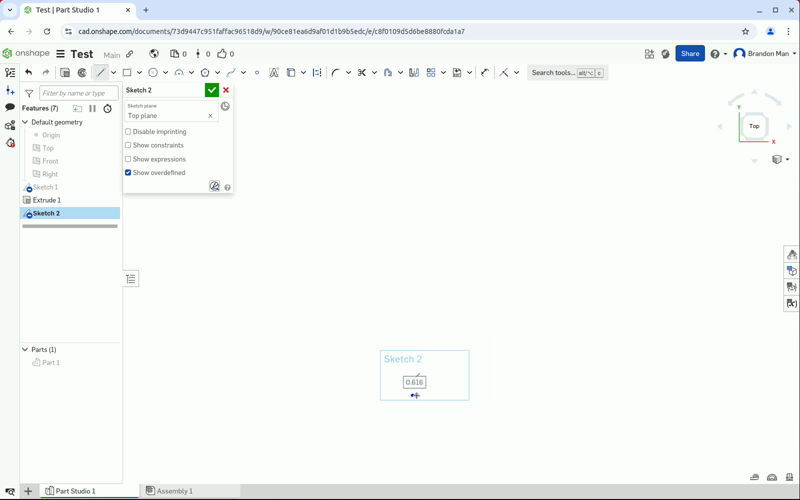
scroll(-6)
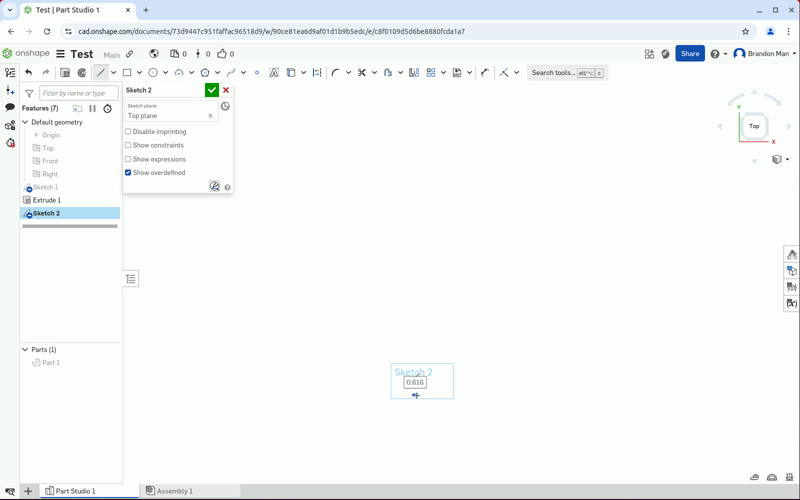
key_up(shift)
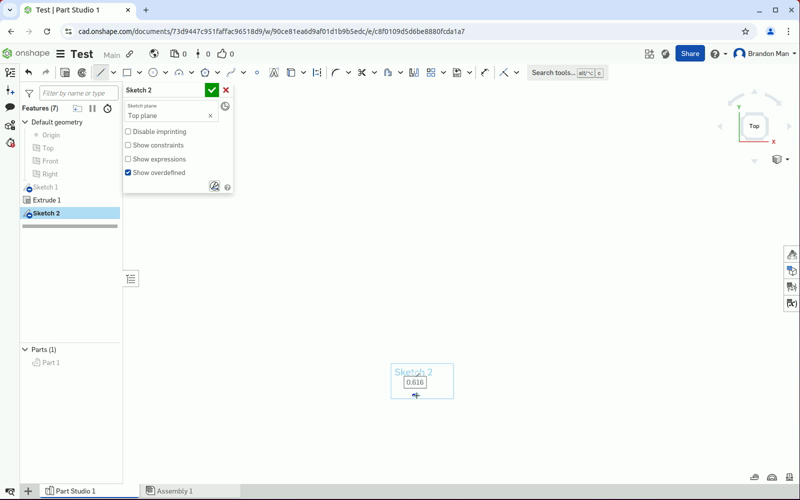
key_down(shift)
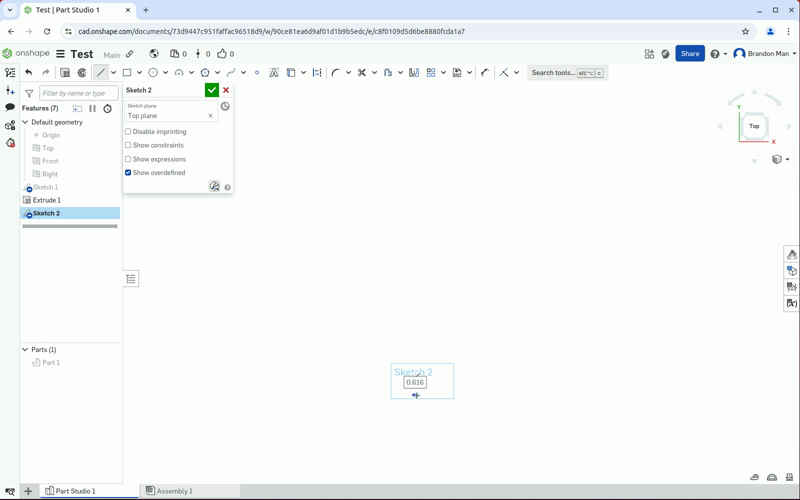
mouse_move(446, 395)
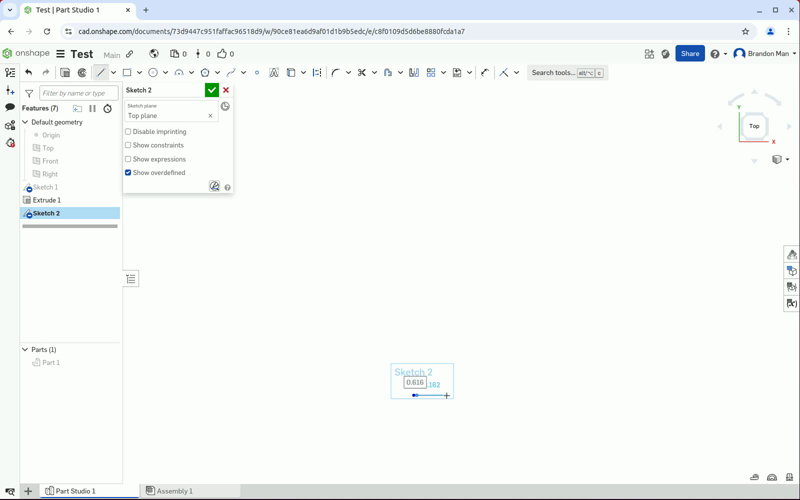
mouse_move(416, 392)
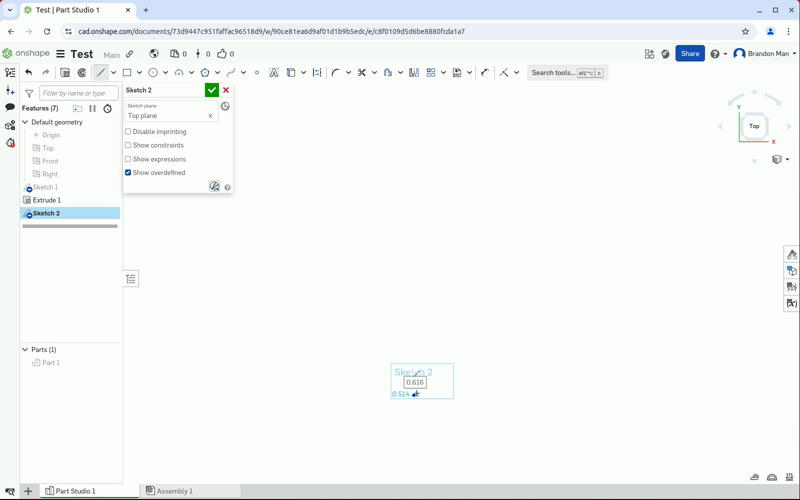
scroll(6)
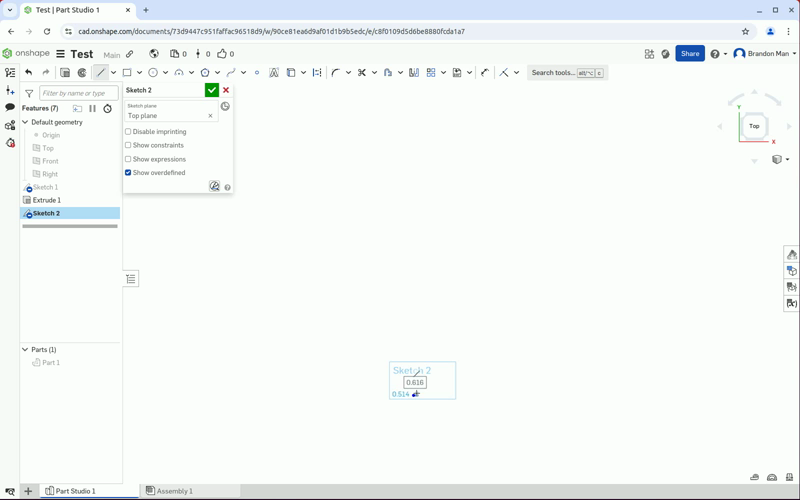
scroll(6)
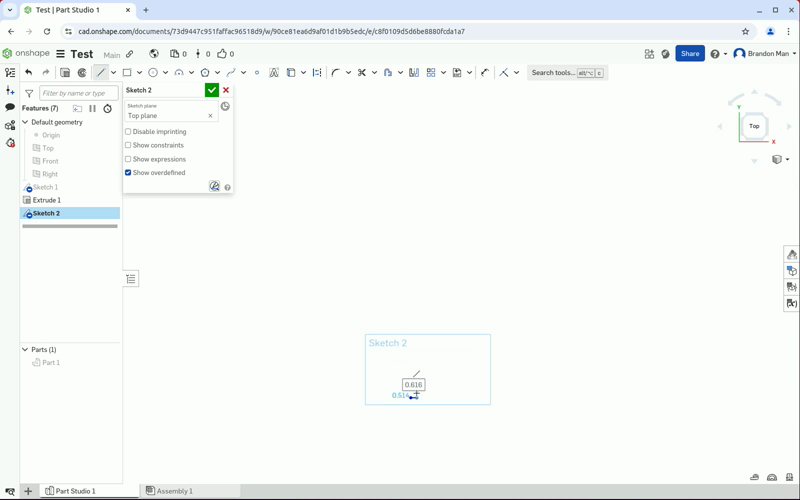
scroll(6)
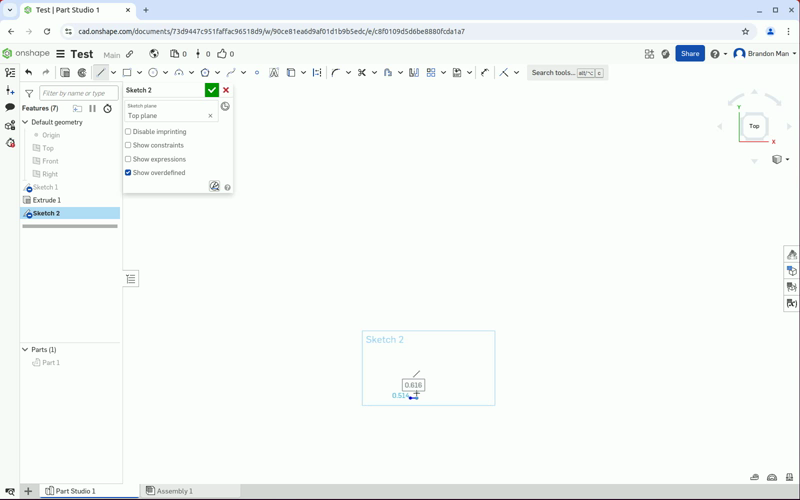
scroll(6)
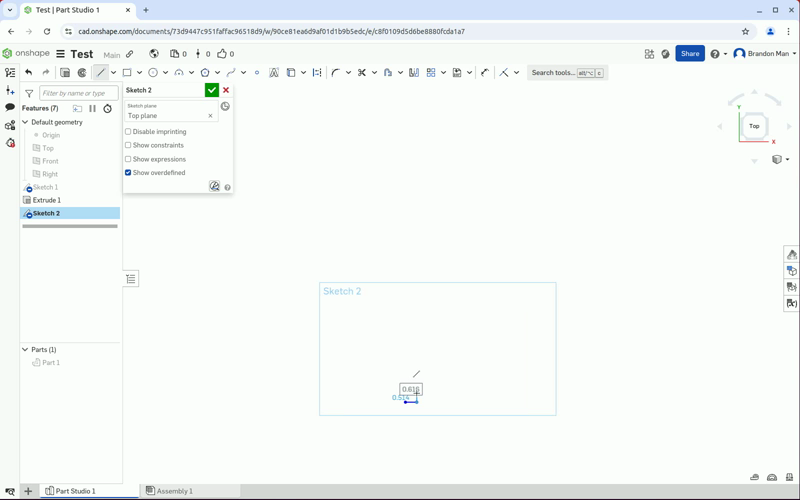
scroll(6)
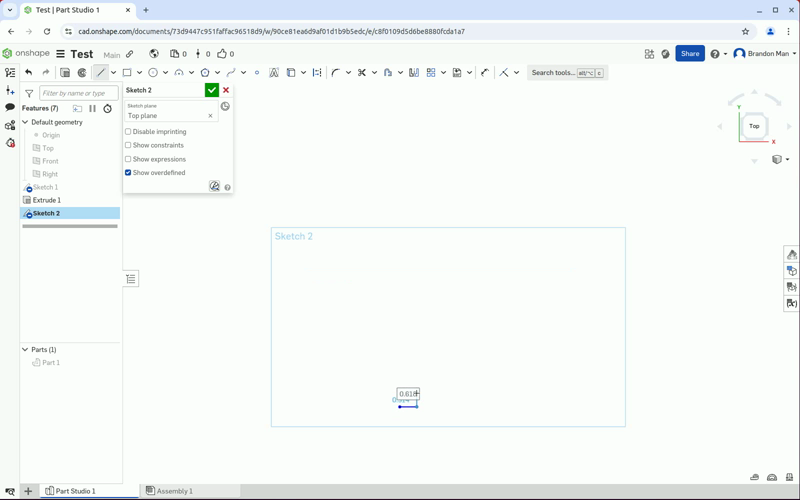
scroll(6)
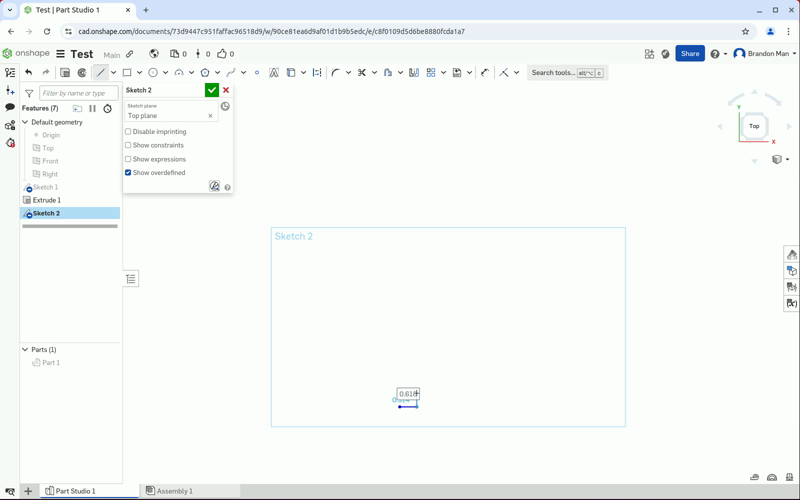
scroll(6)
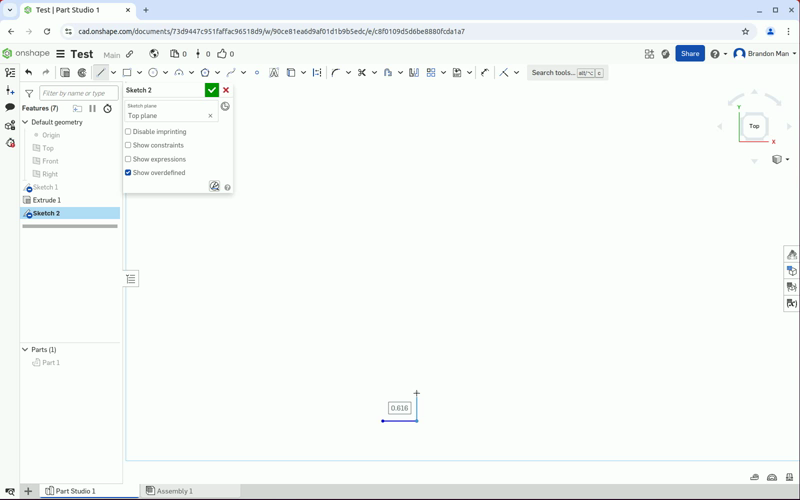
click(416, 392)
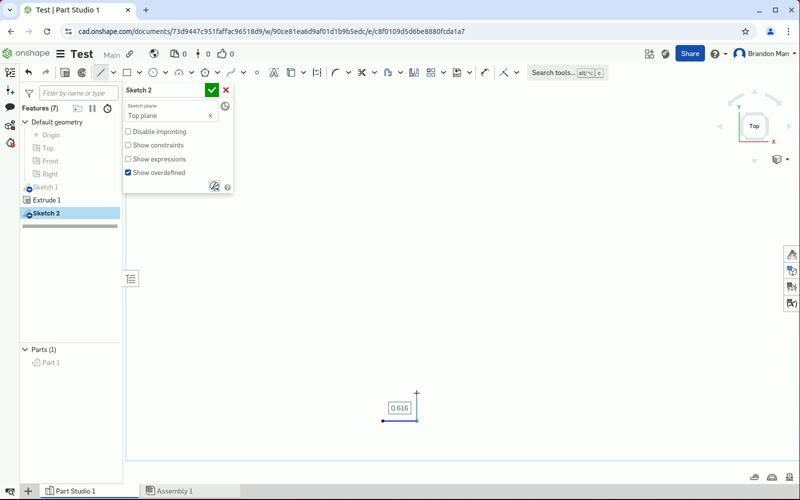
scroll(-6)
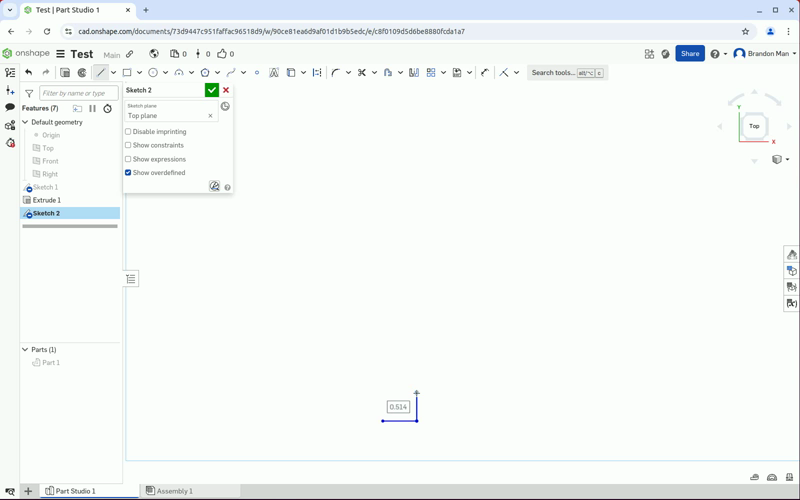
scroll(-6)
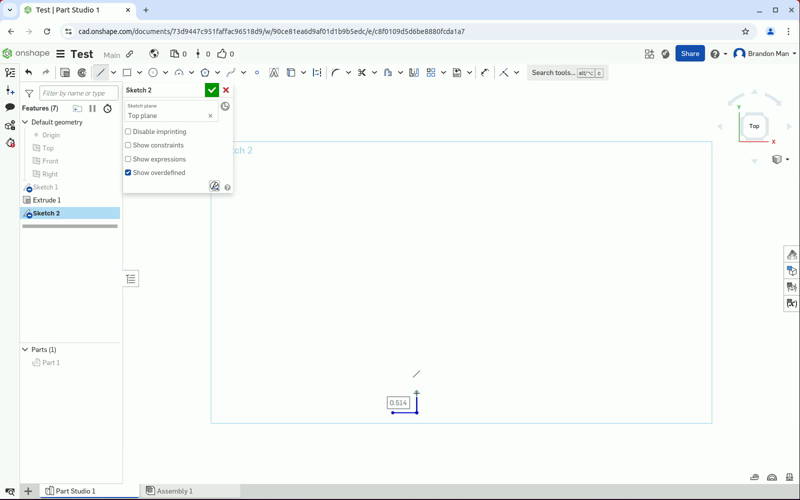
scroll(-6)
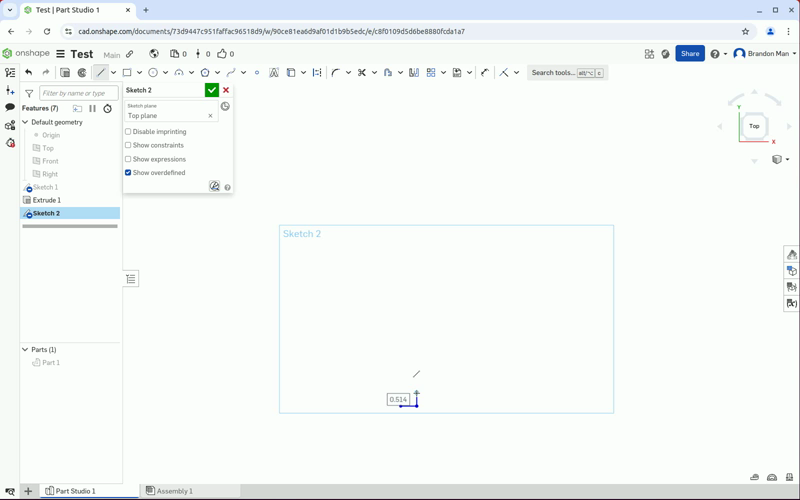
scroll(-6)
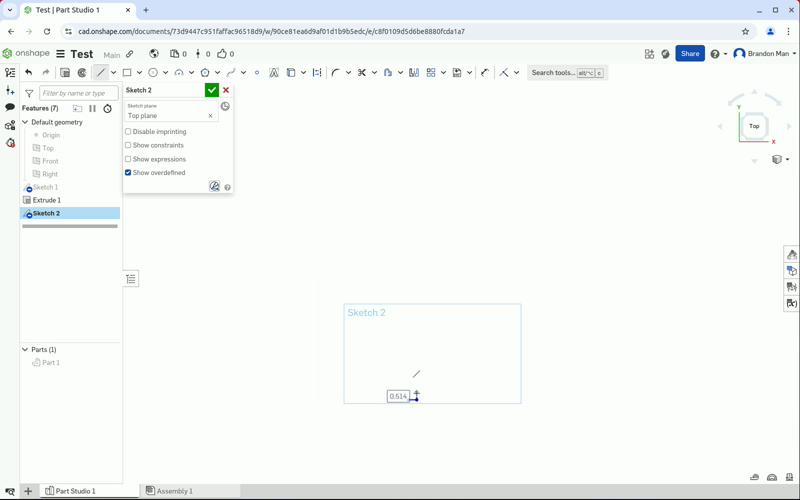
scroll(-6)
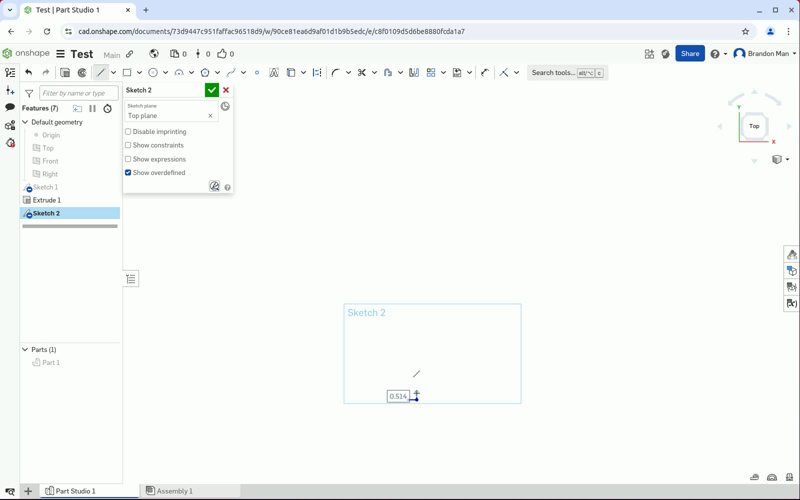
scroll(-6)
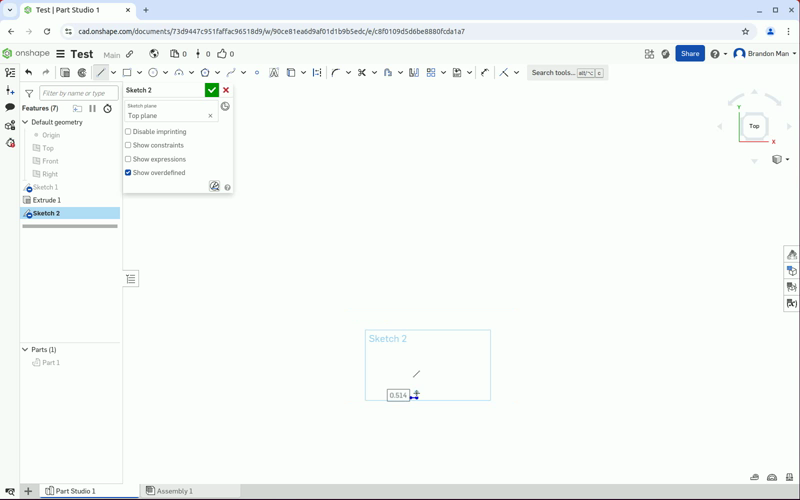
scroll(-6)
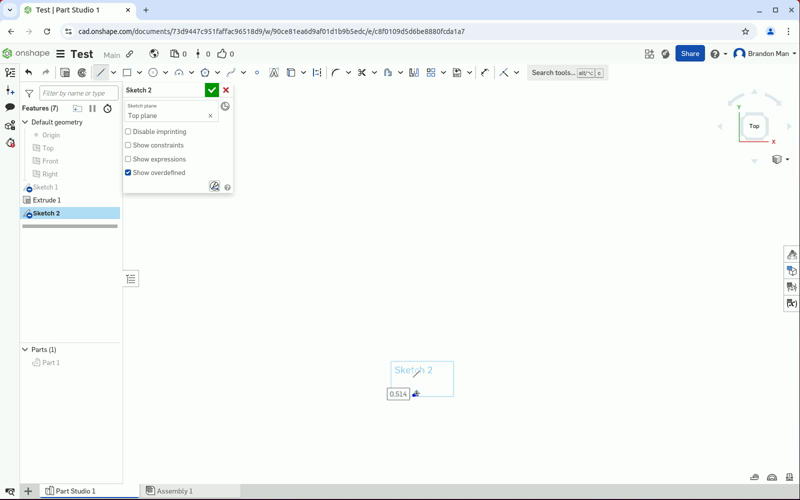
key_up(shift)
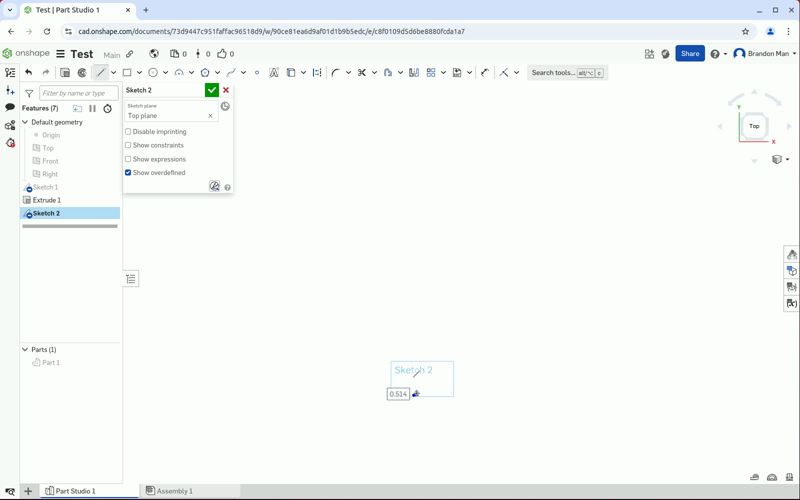
key_down(shift)
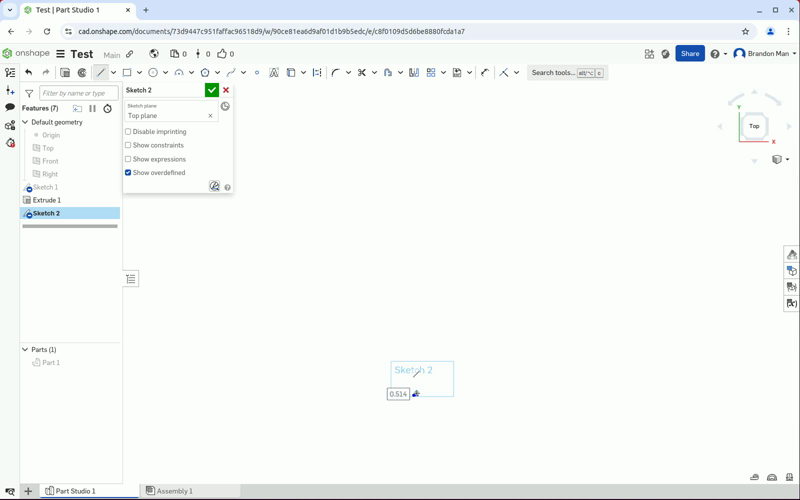
mouse_move(416, 275)
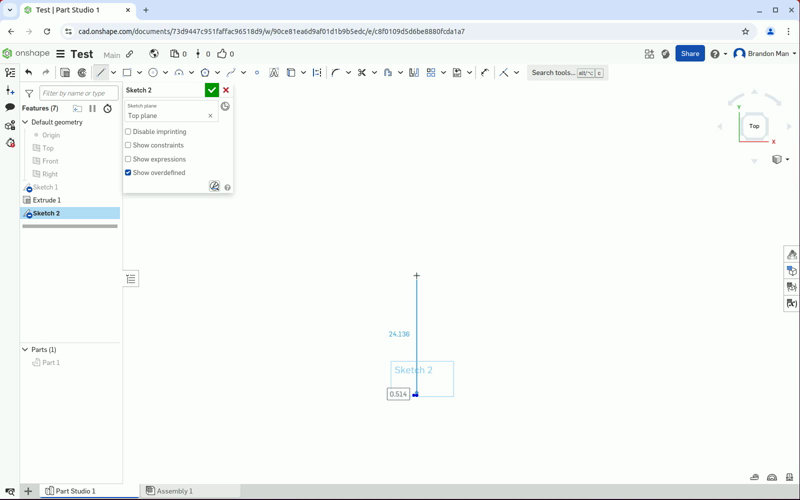
click(416, 275)
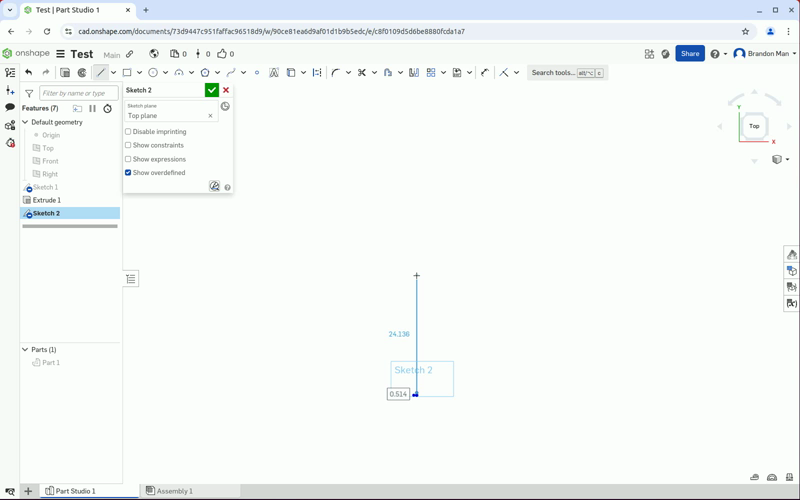
key_up(shift)
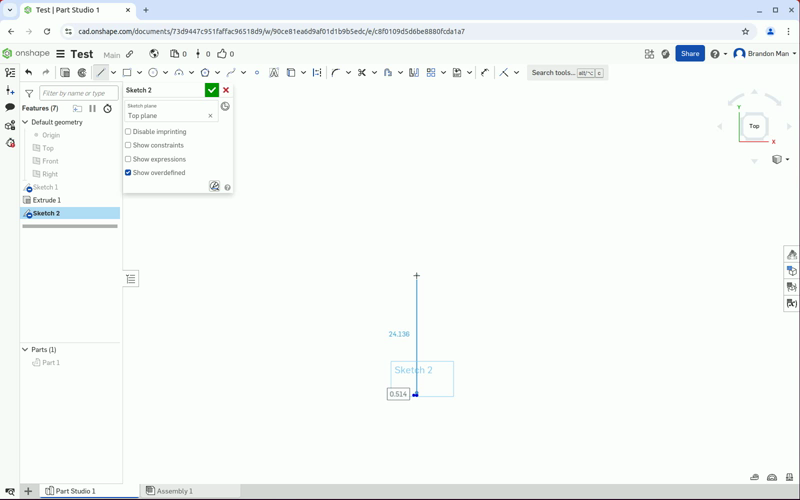
key_down(shift)
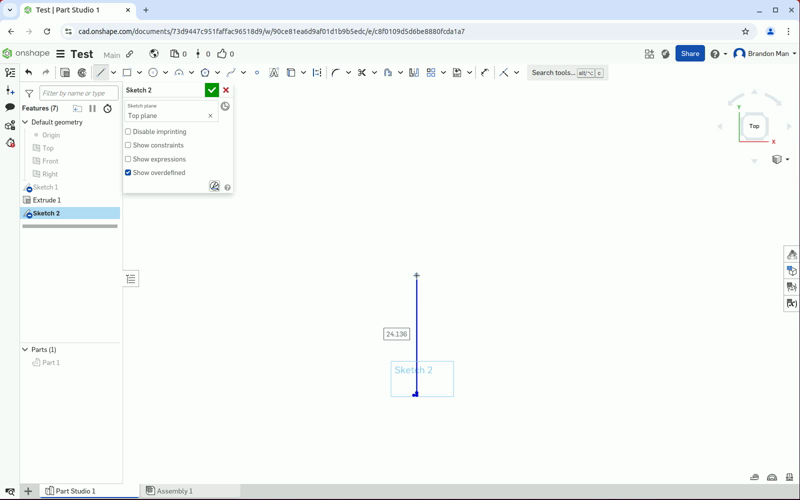
mouse_move(446, 275)
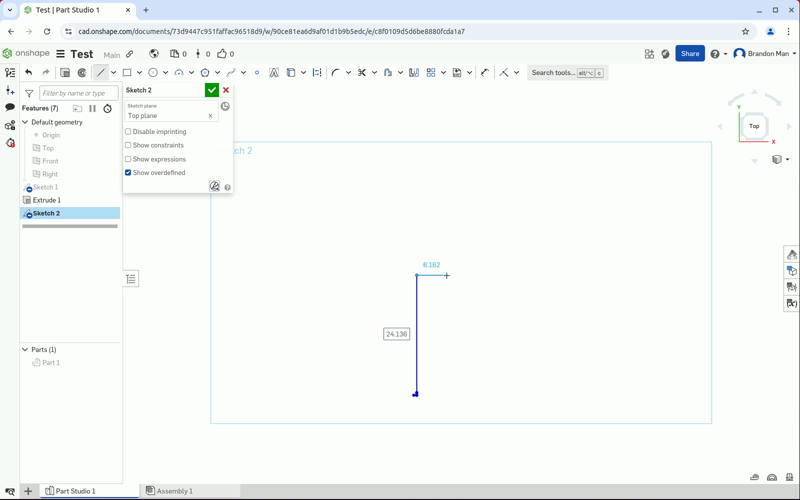
mouse_move(416, 272)
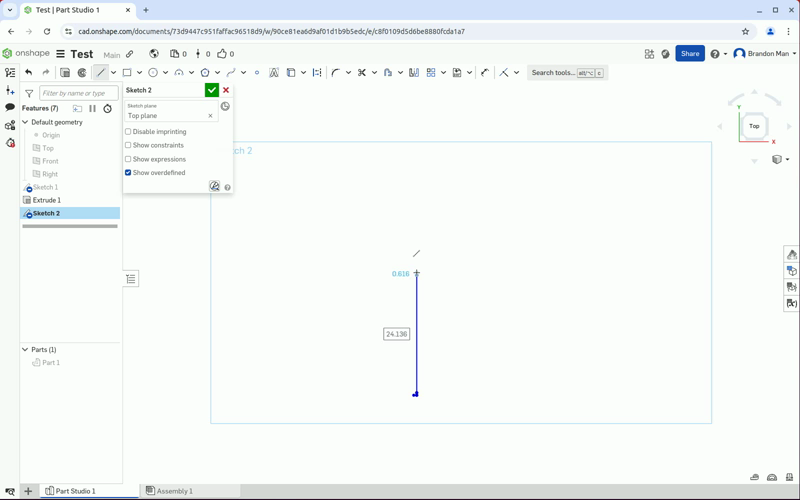
scroll(6)
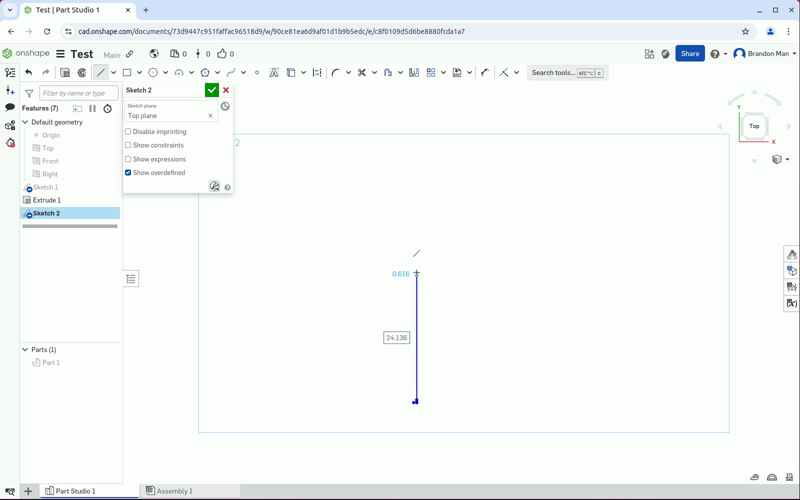
scroll(6)
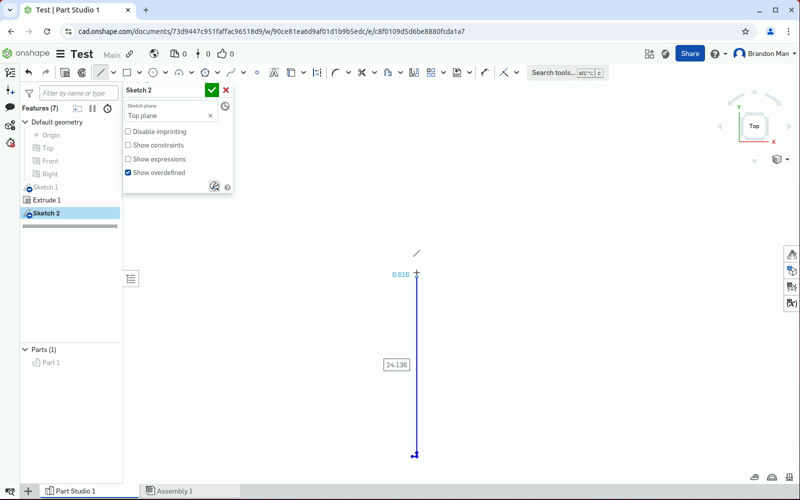
scroll(6)
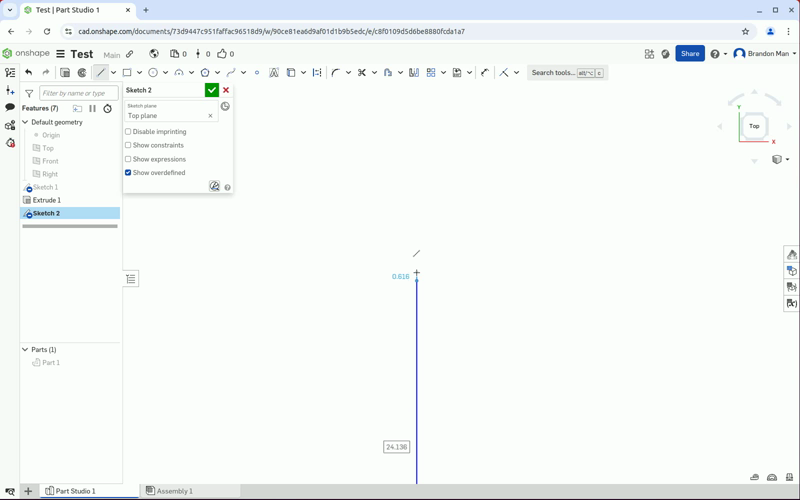
scroll(6)
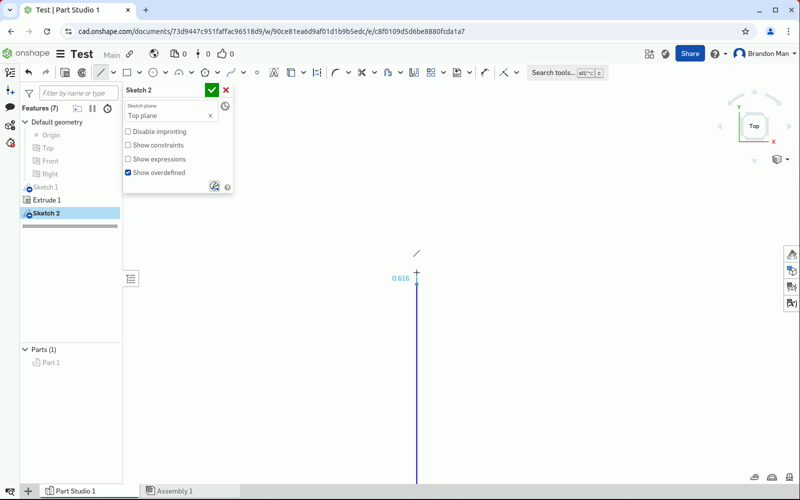
scroll(6)
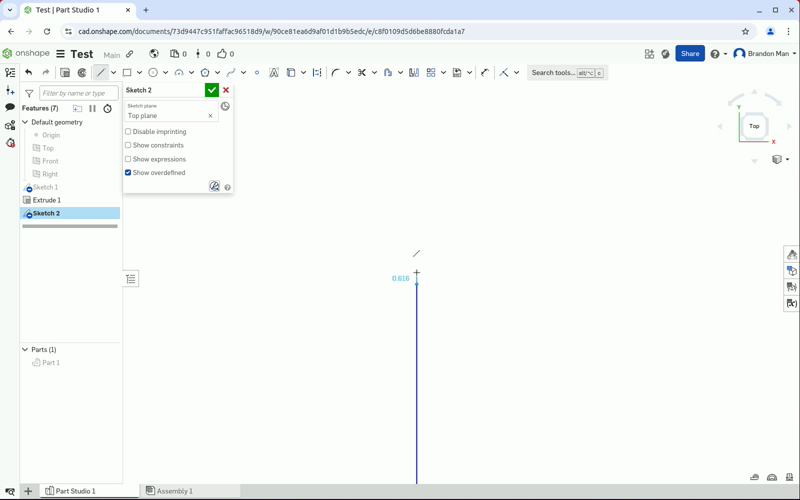
scroll(6)
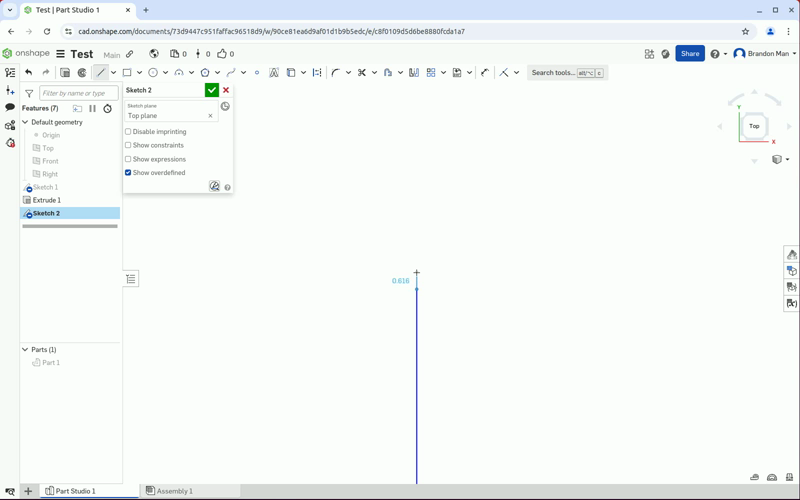
scroll(6)
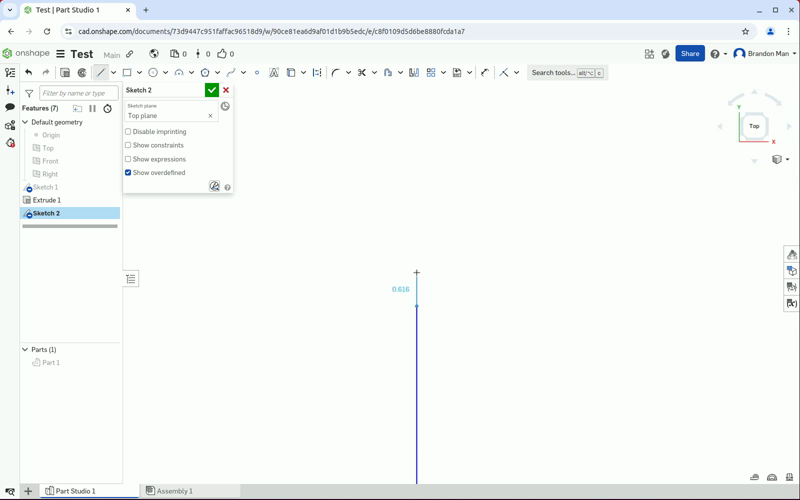
click(416, 272)
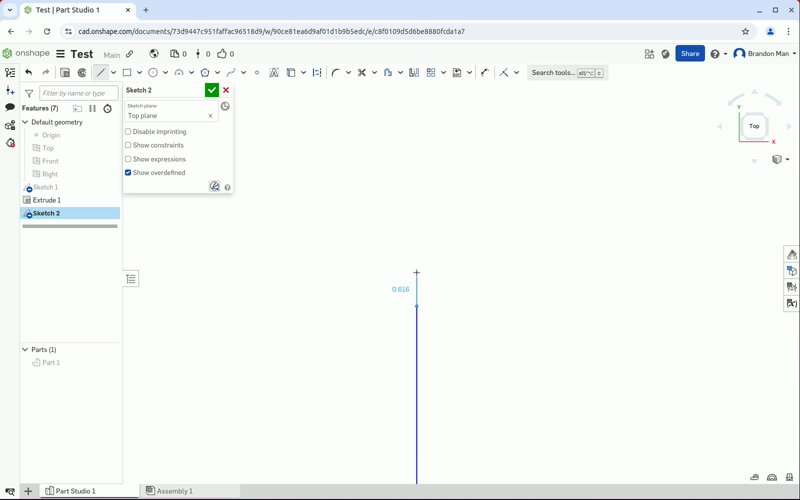
scroll(-6)
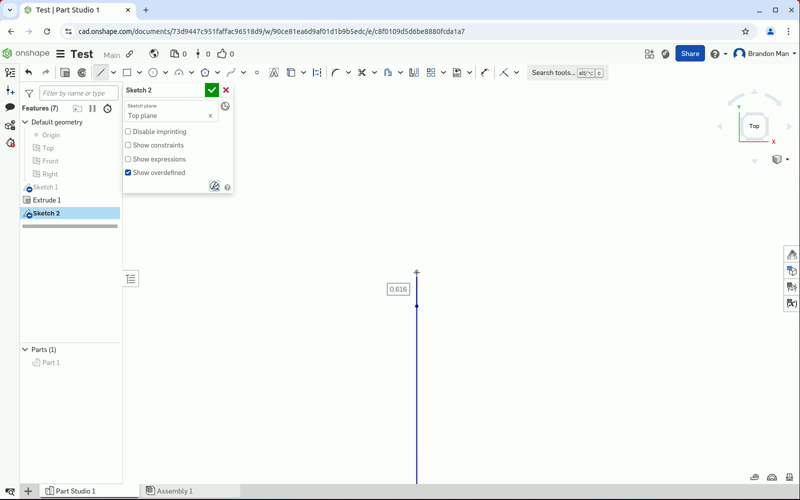
scroll(-6)
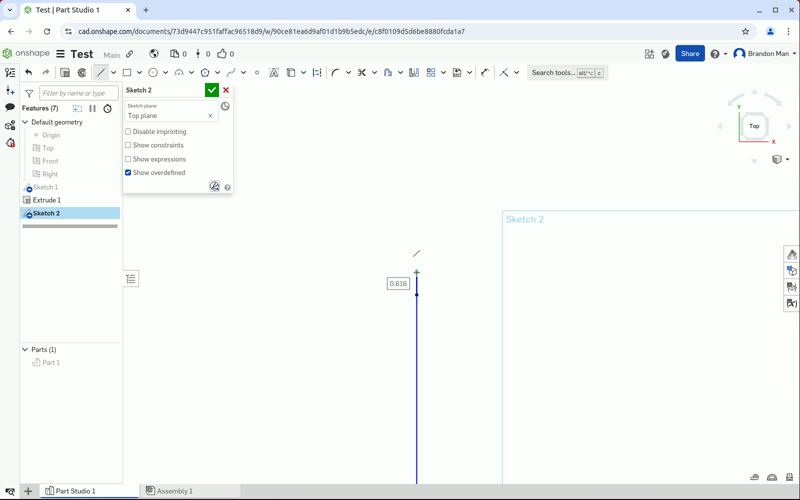
scroll(-6)
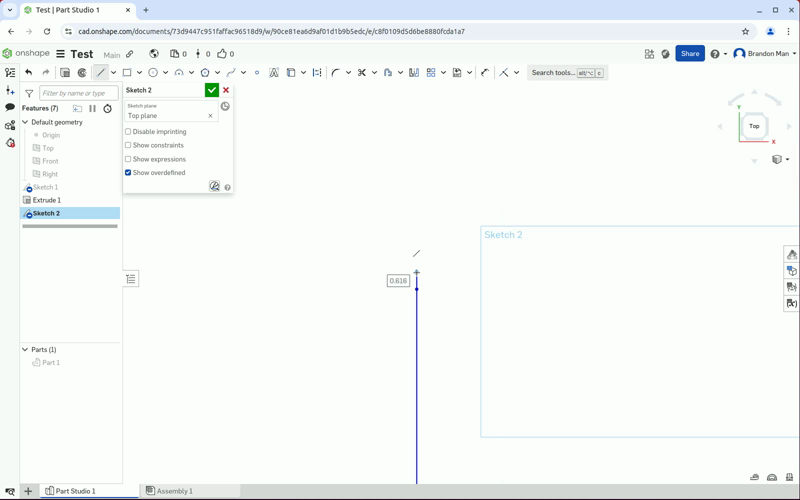
scroll(-6)
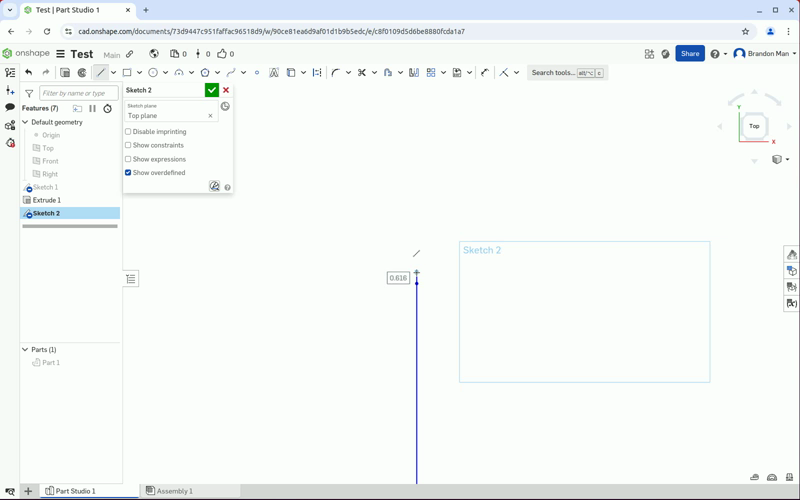
scroll(-6)
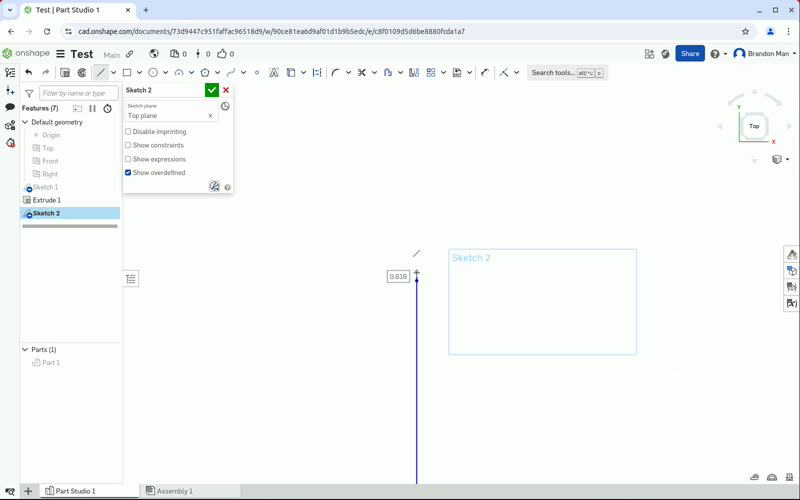
scroll(-6)
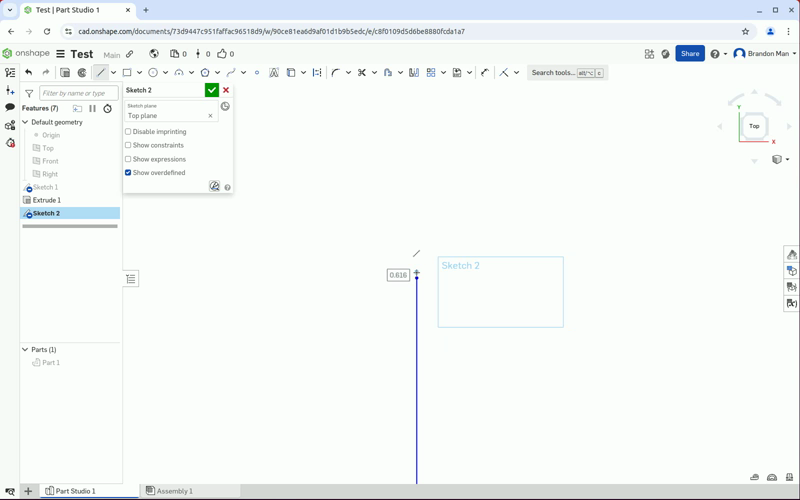
scroll(-6)
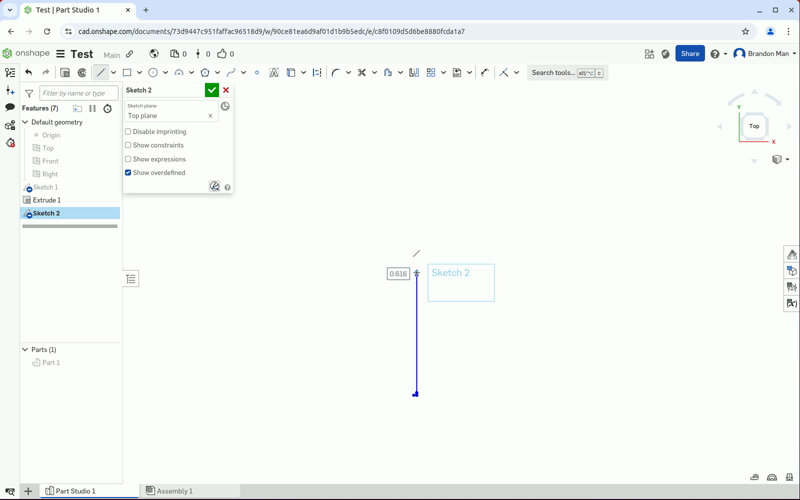
key_up(shift)
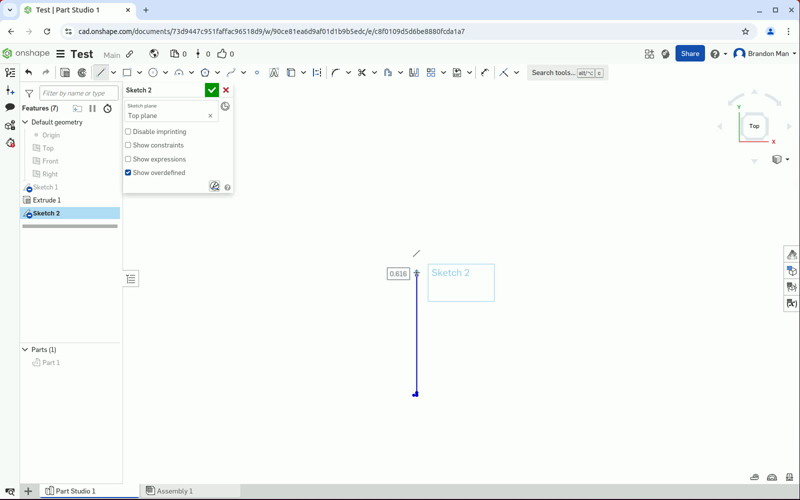
key_down(shift)
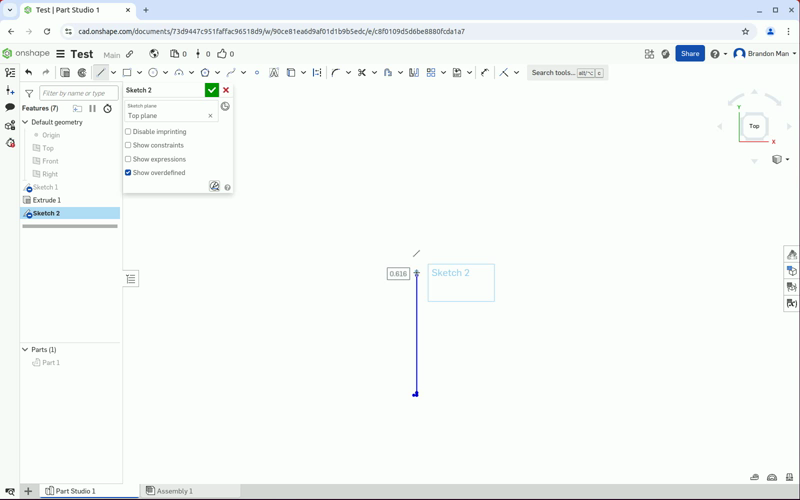
mouse_move(446, 272)
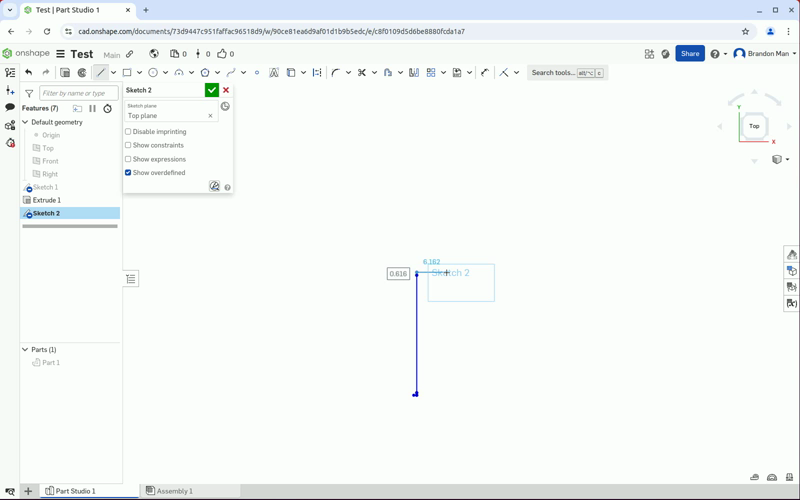
mouse_move(413, 272)
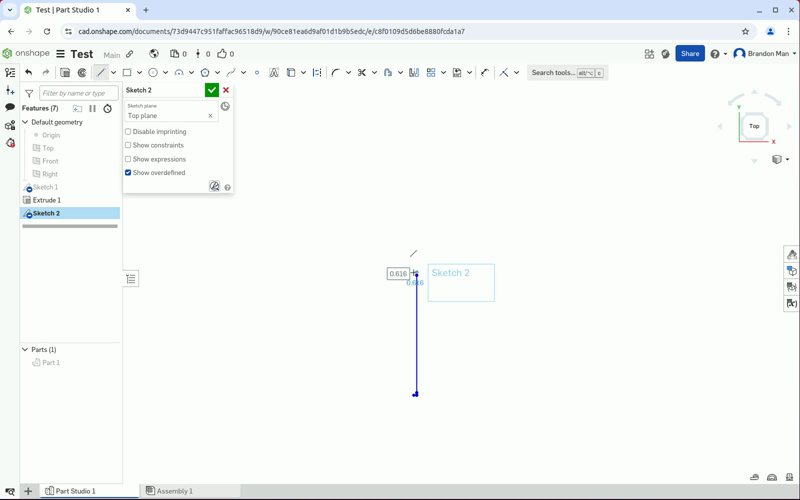
scroll(6)
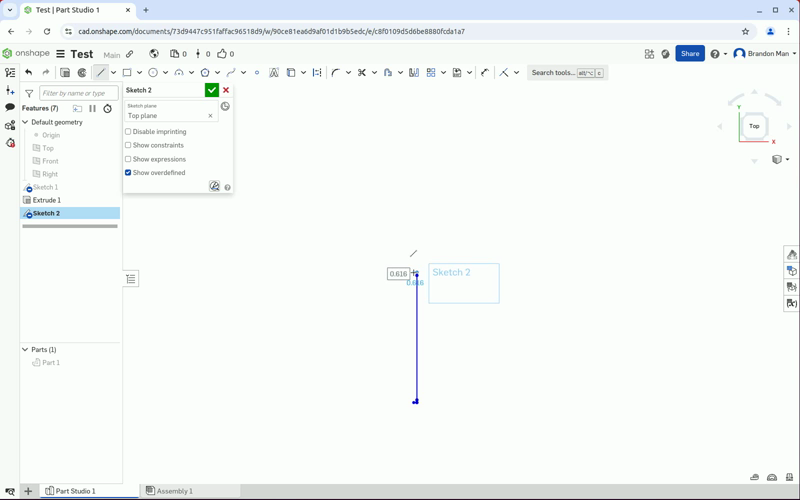
scroll(6)
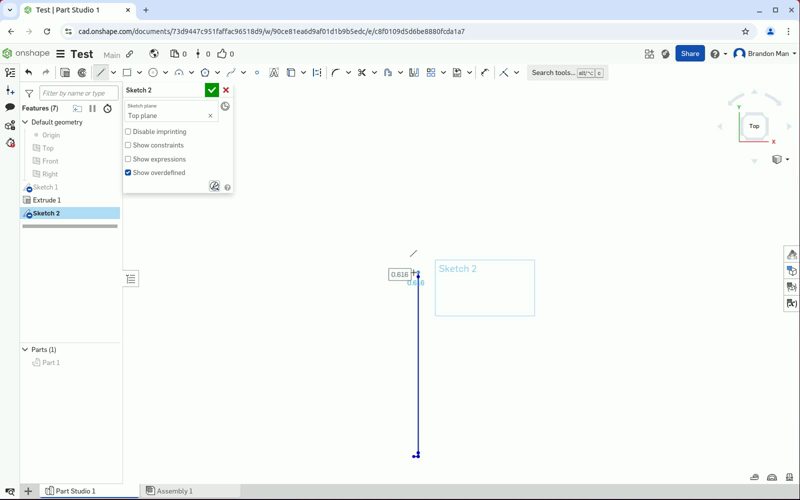
scroll(6)
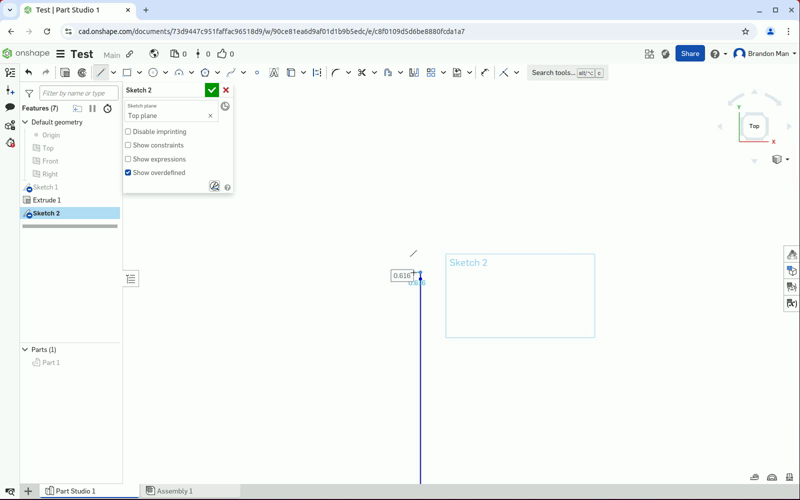
scroll(6)
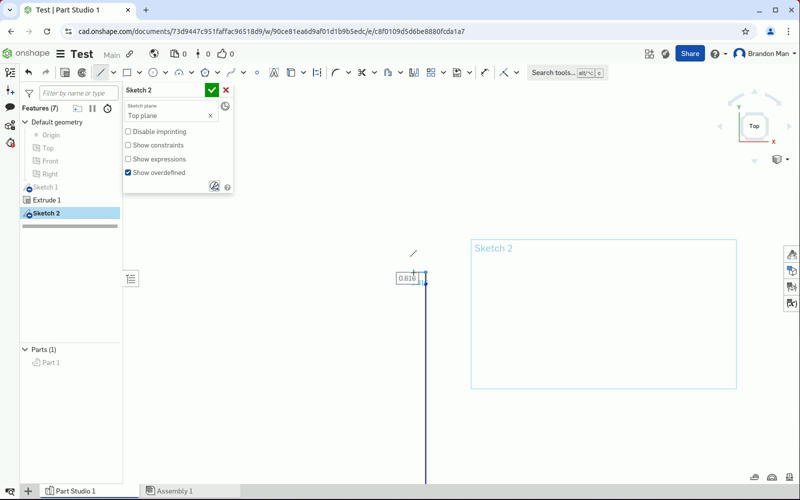
scroll(6)
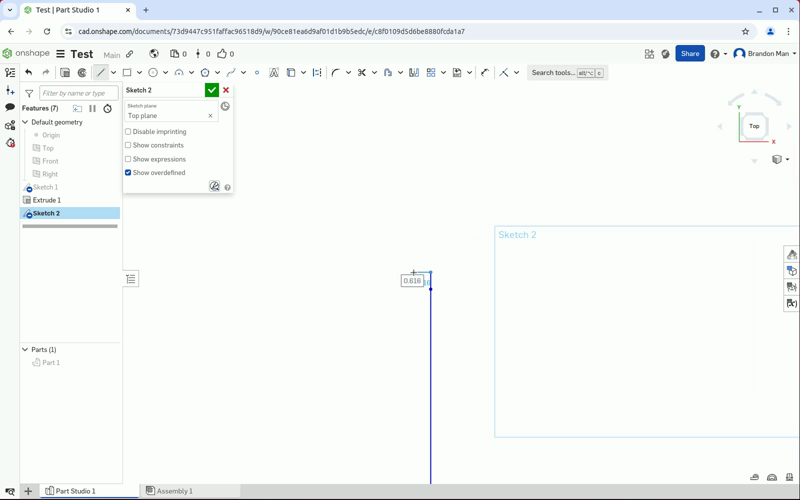
scroll(6)
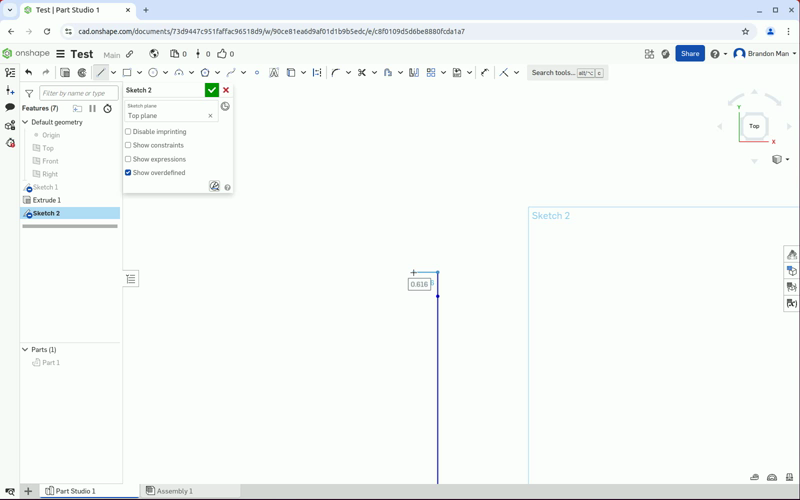
scroll(6)
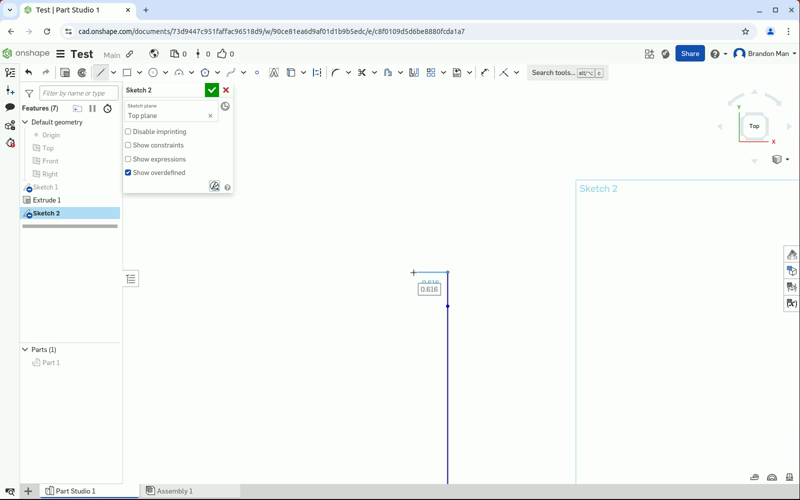
click(413, 272)
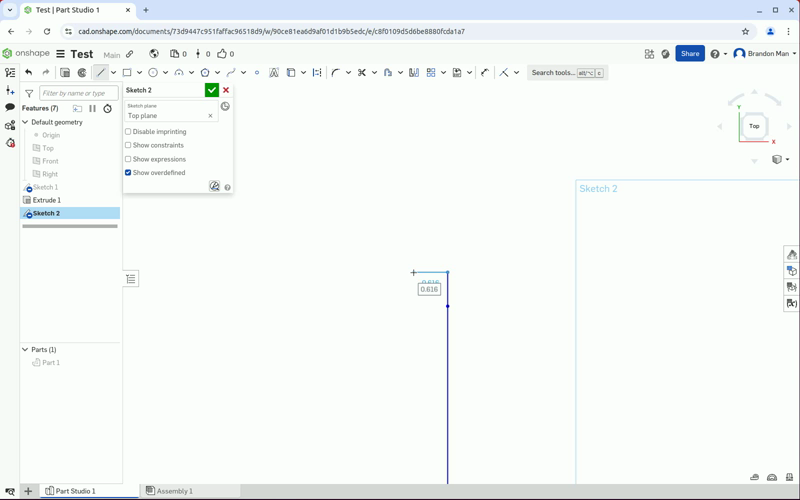
scroll(-6)
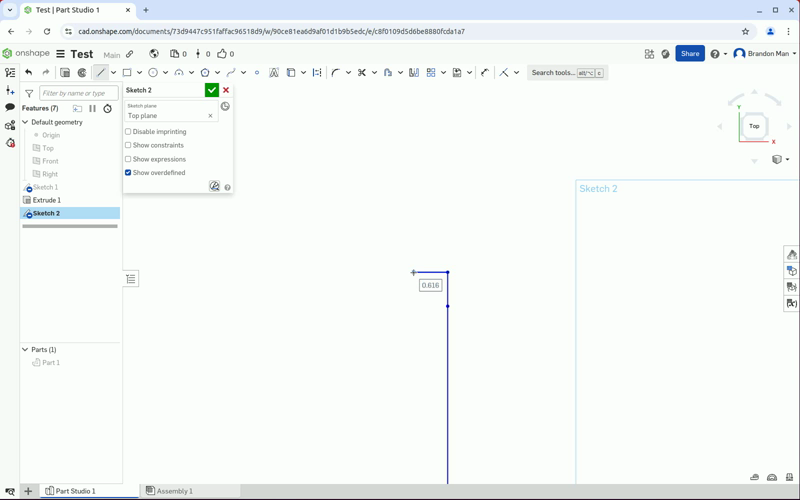
scroll(-6)
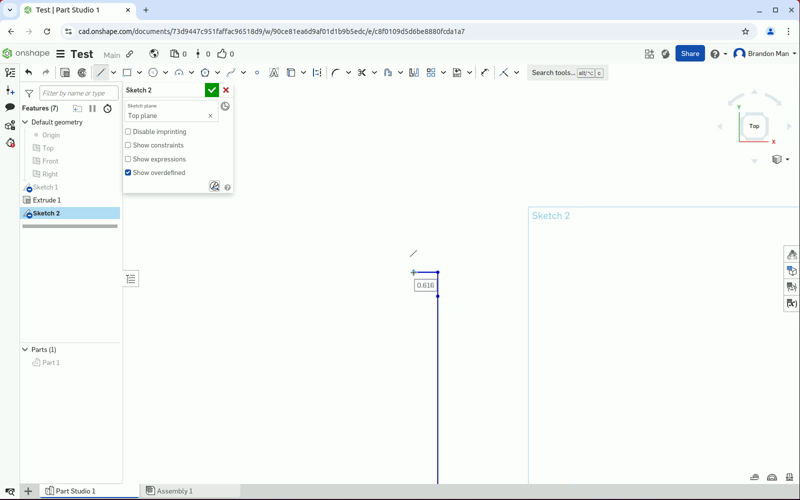
scroll(-6)
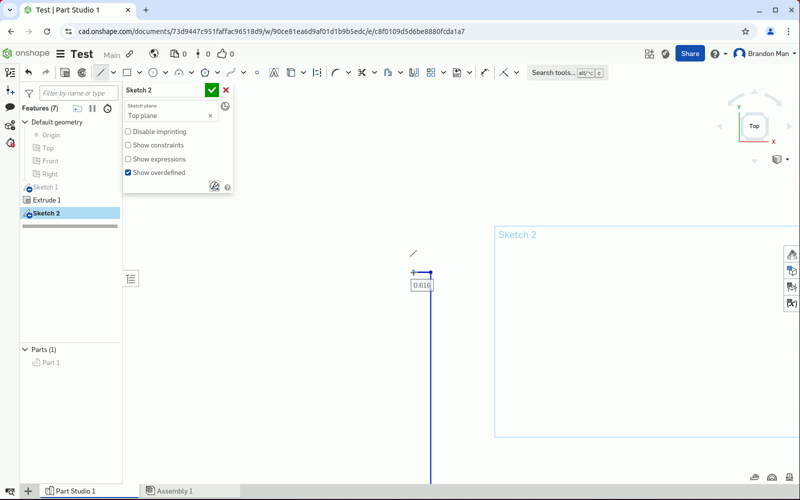
scroll(-6)
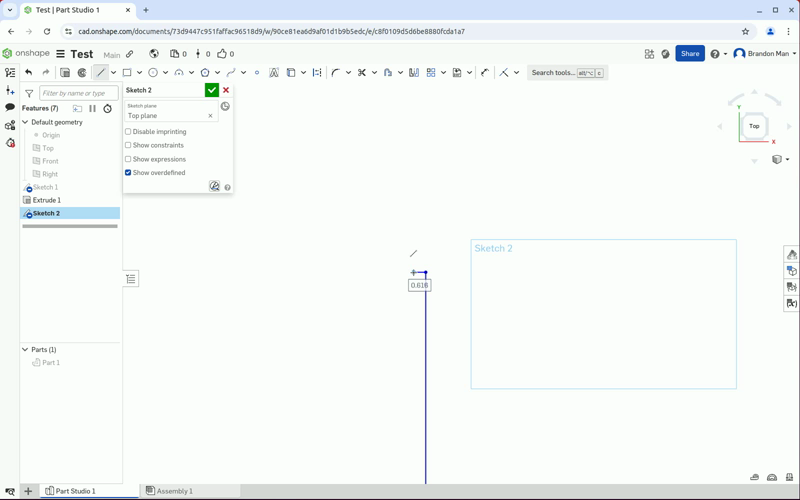
scroll(-6)
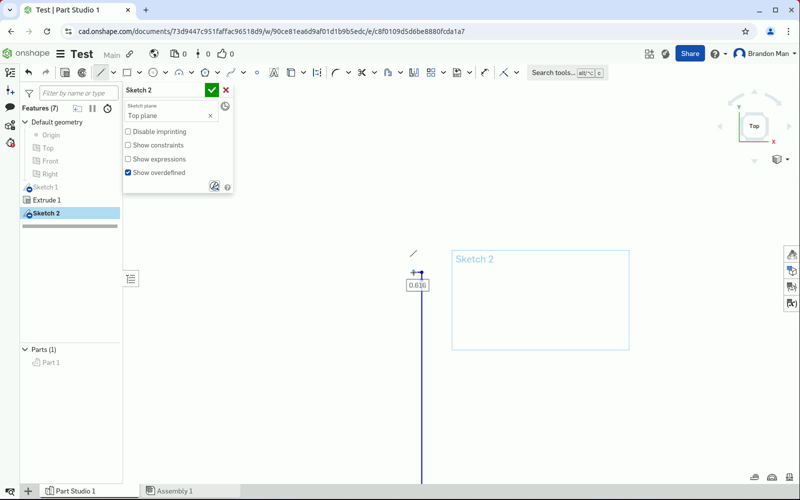
scroll(-6)
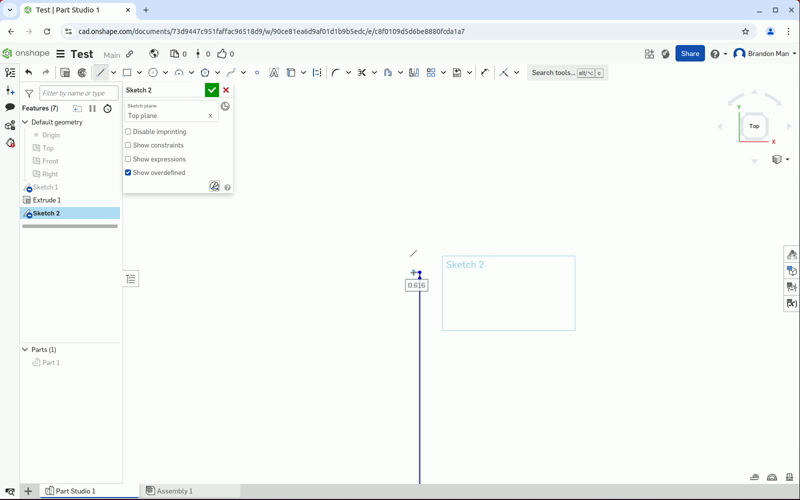
scroll(-6)
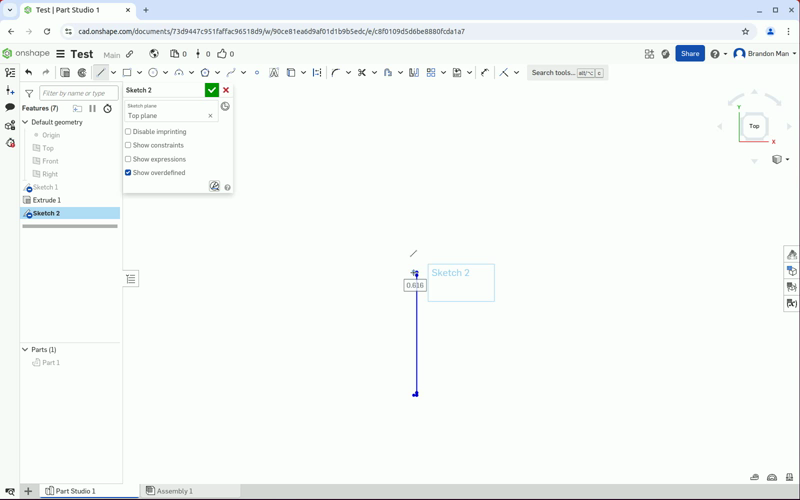
key_up(shift)
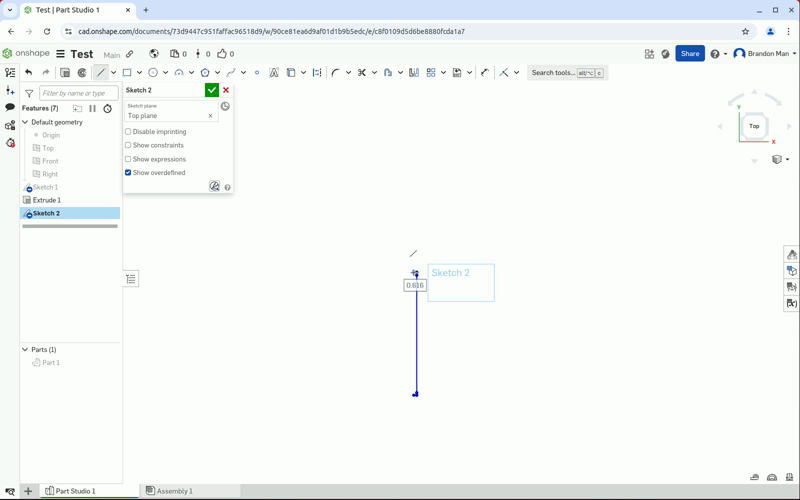
key_down(shift)
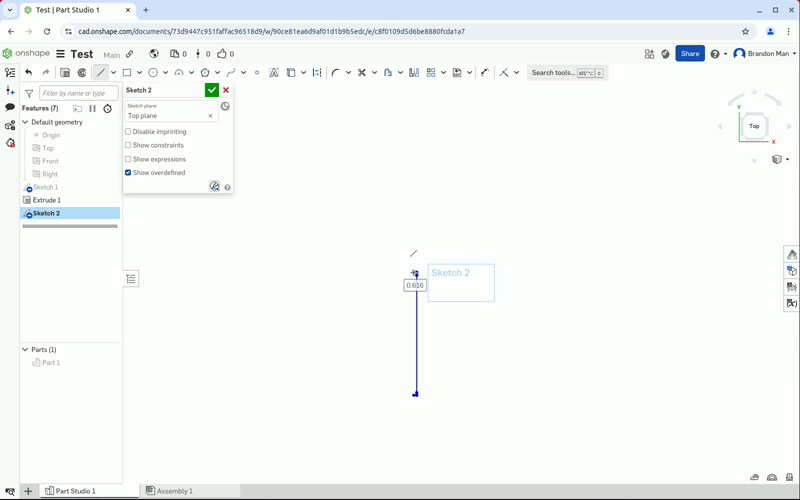
mouse_move(413, 395)
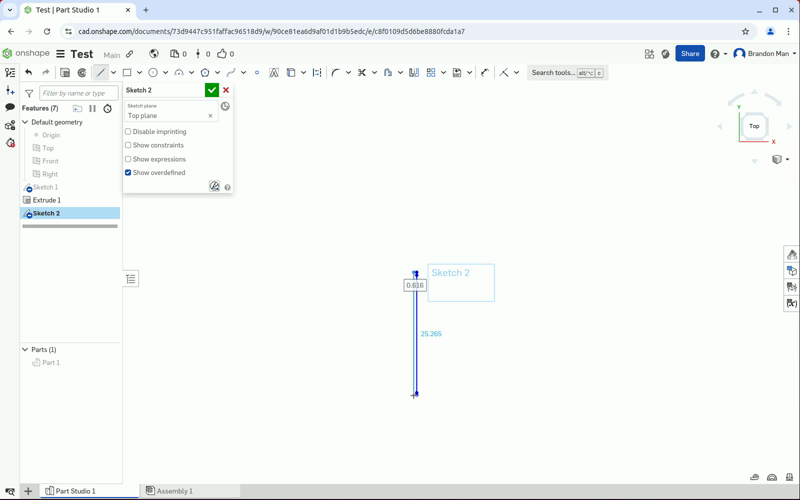
scroll(6)
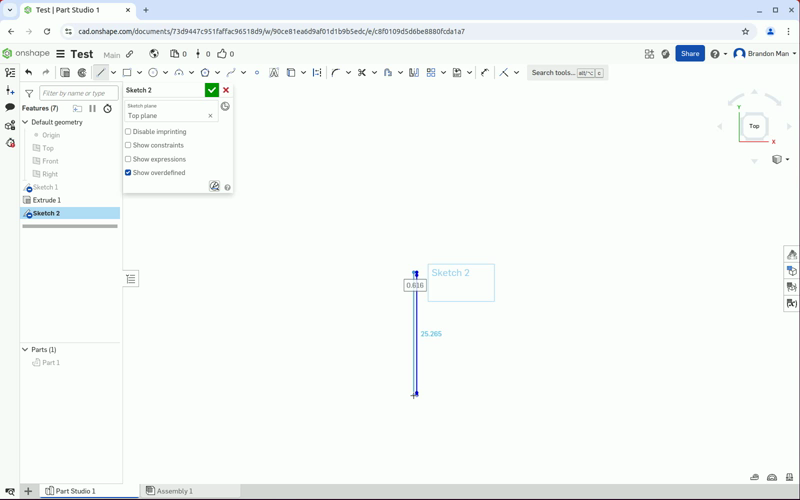
scroll(6)
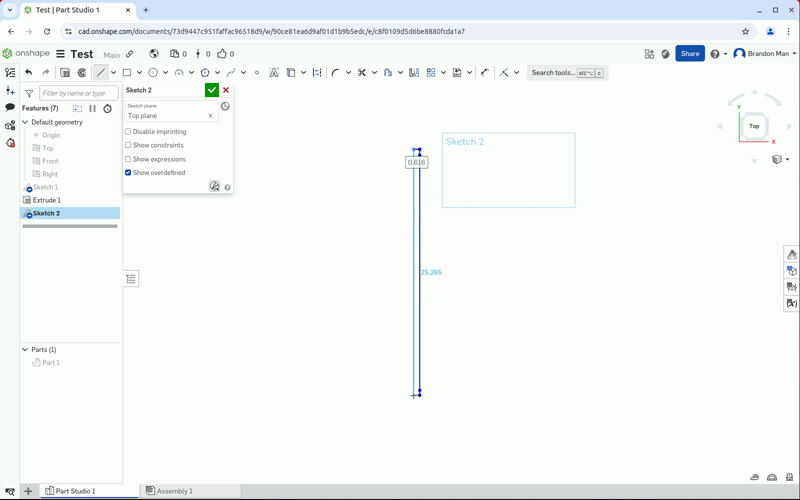
scroll(6)
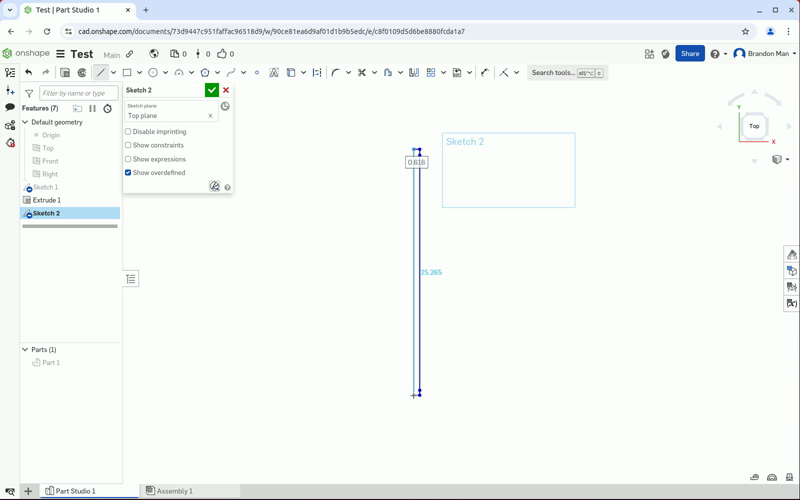
scroll(6)
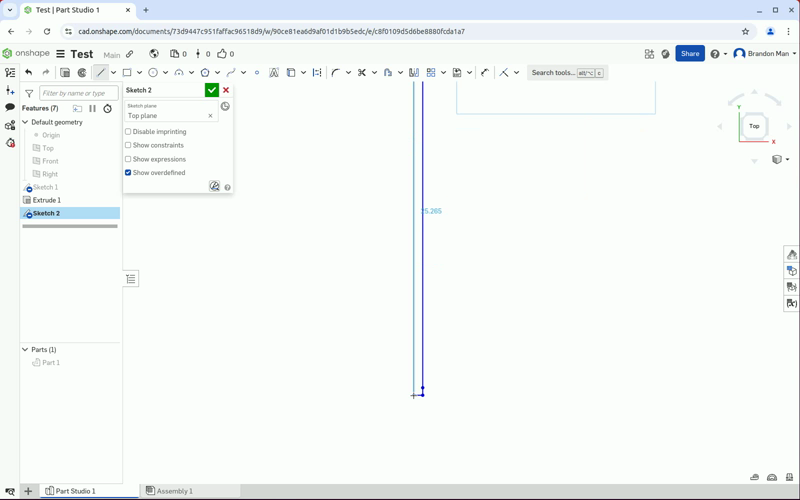
scroll(6)
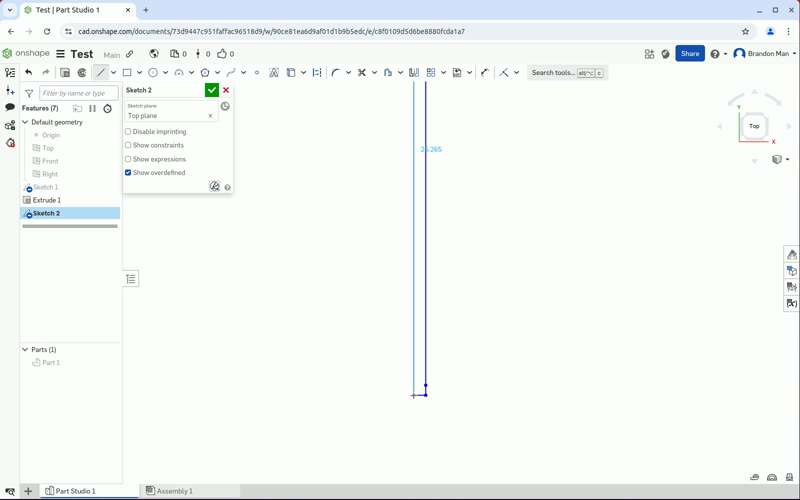
scroll(6)
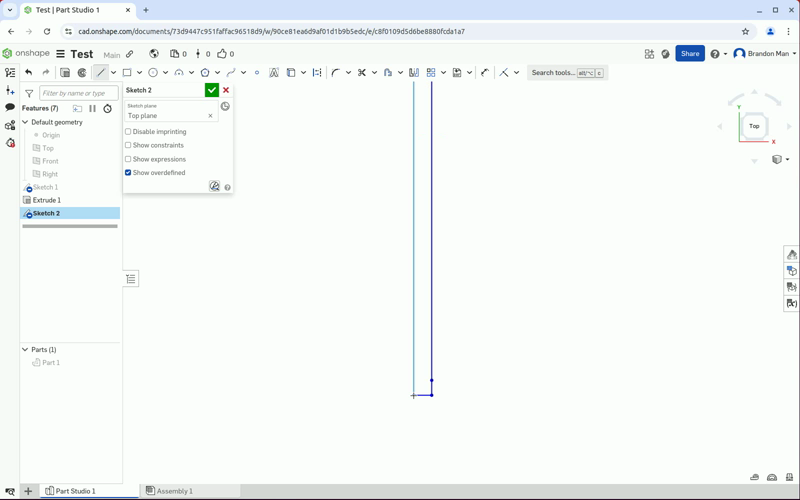
scroll(6)
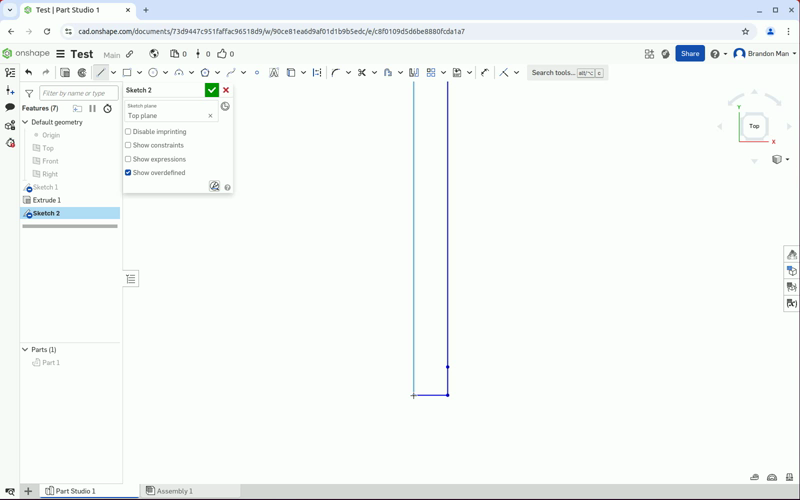
key_up(shift)
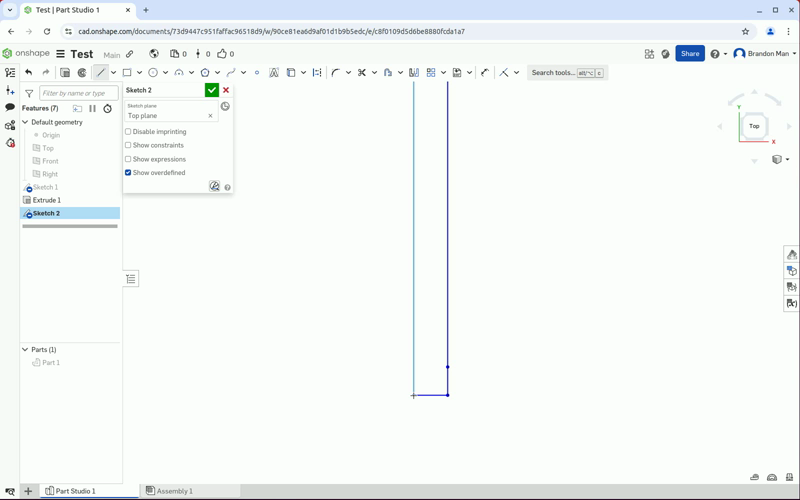
click(413, 395)
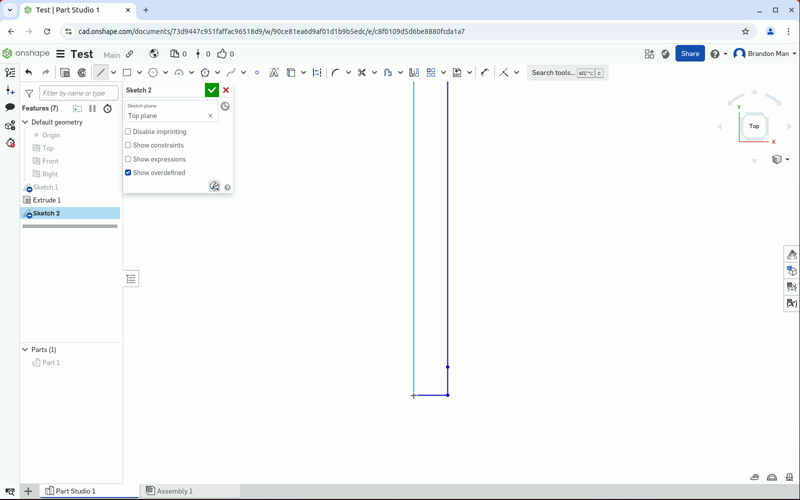
scroll(-6)
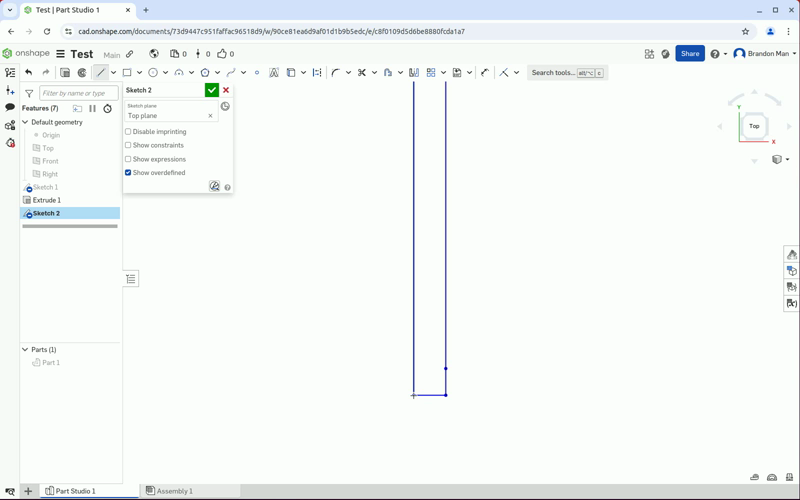
scroll(-6)
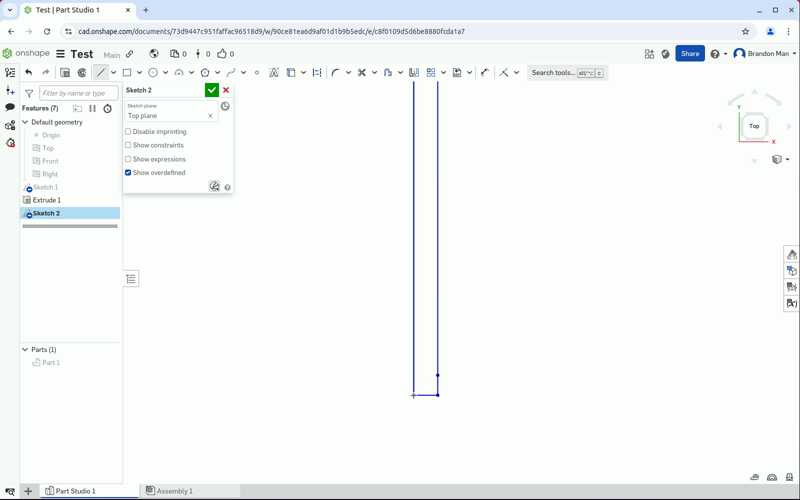
scroll(-6)
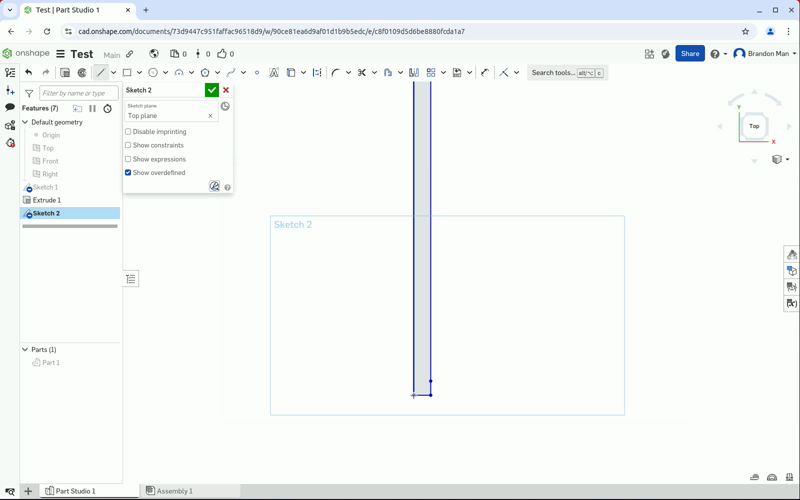
scroll(-6)
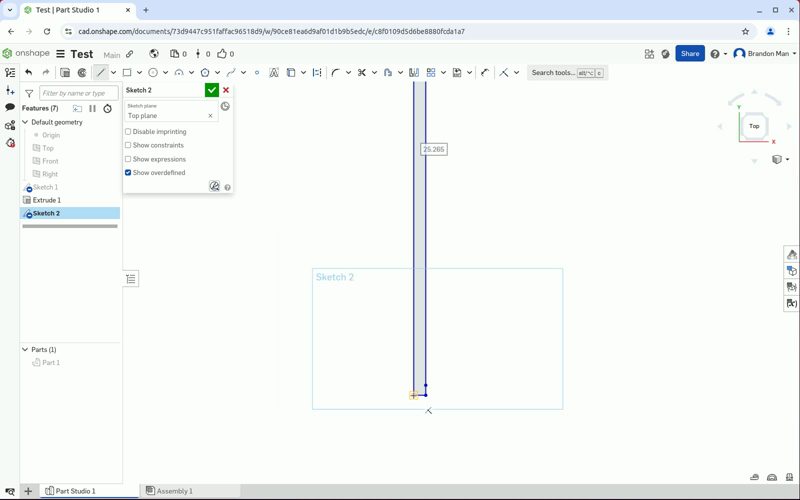
scroll(-6)
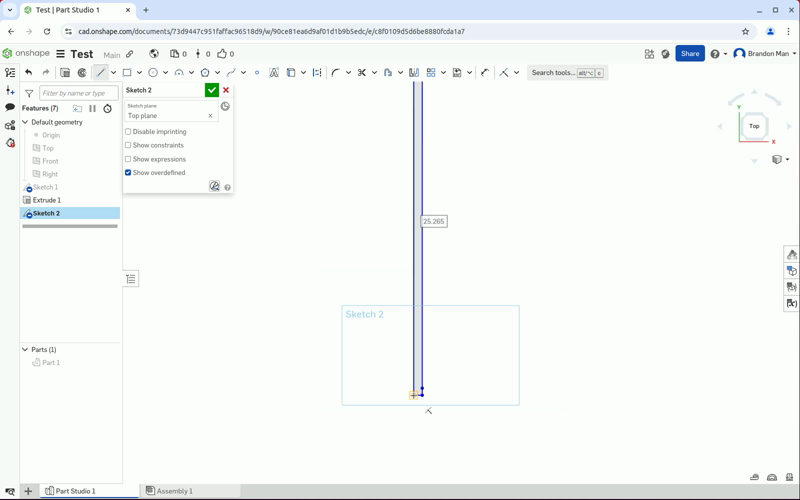
scroll(-6)
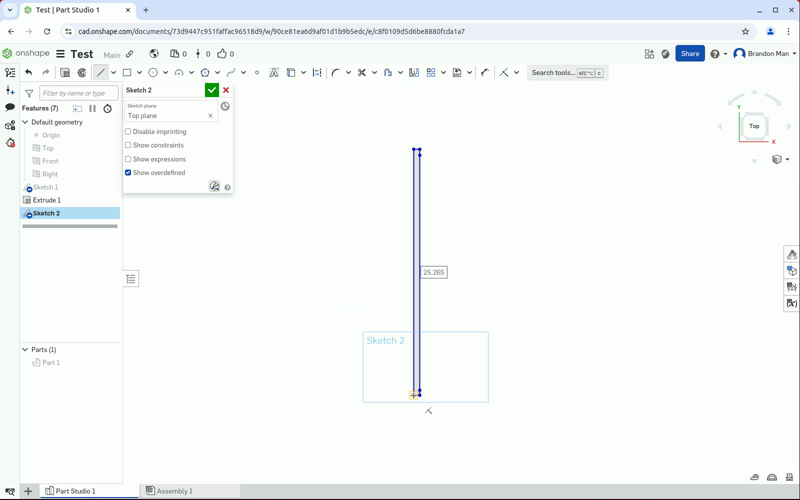
scroll(-6)
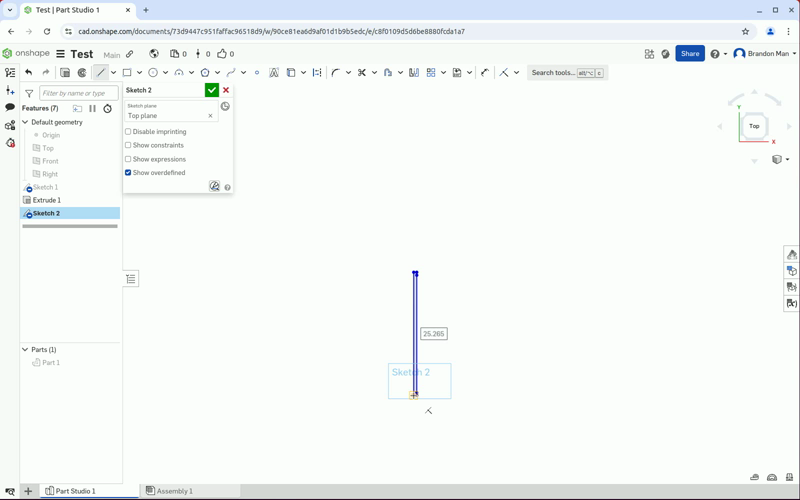
key(esc)
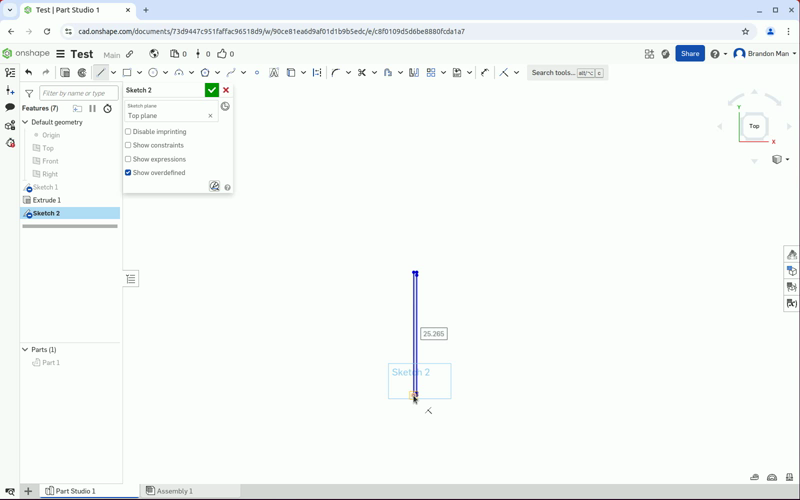
mouse_move(416, 378)
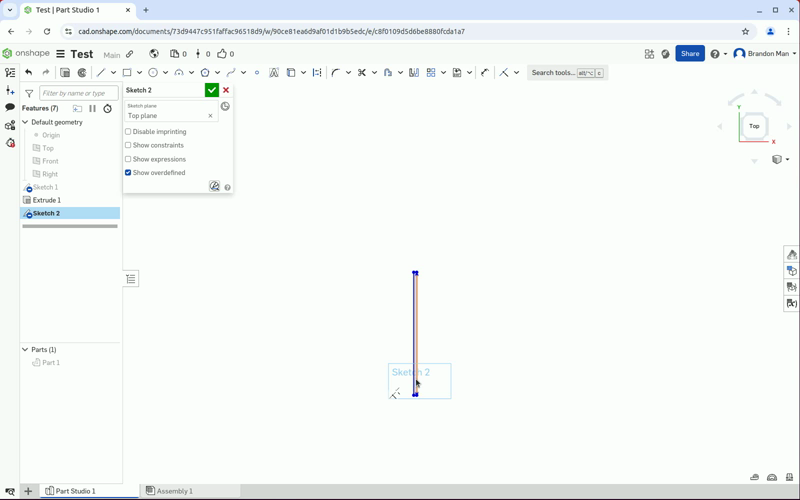
scroll(6)
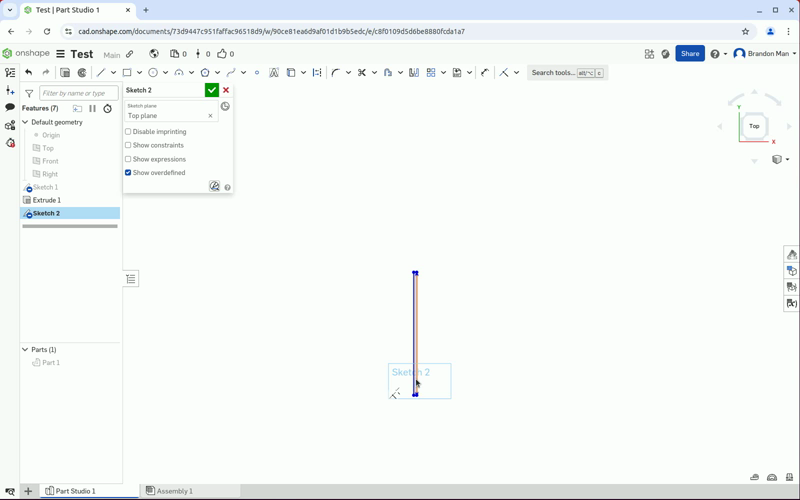
scroll(6)
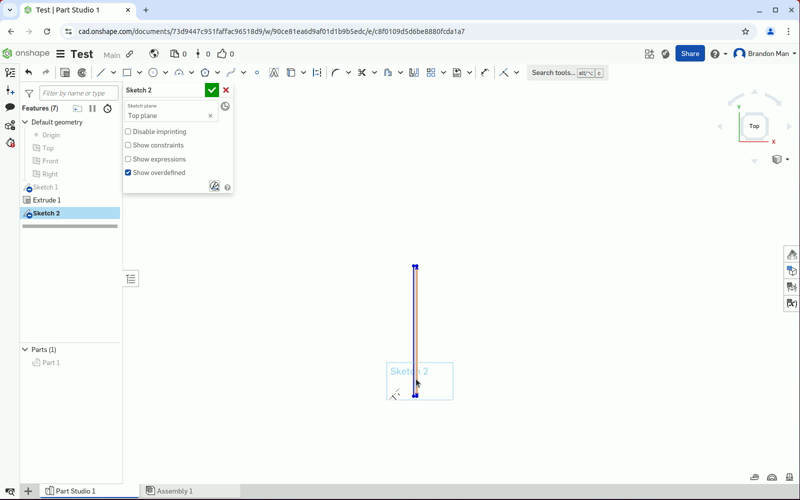
scroll(6)
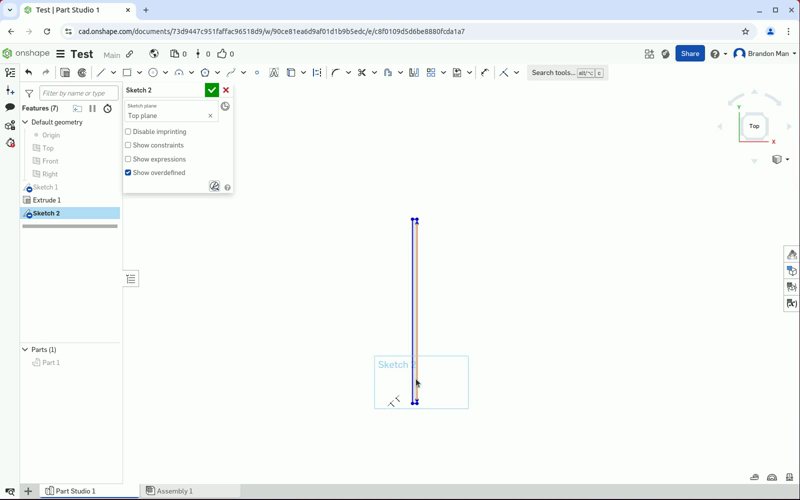
scroll(6)
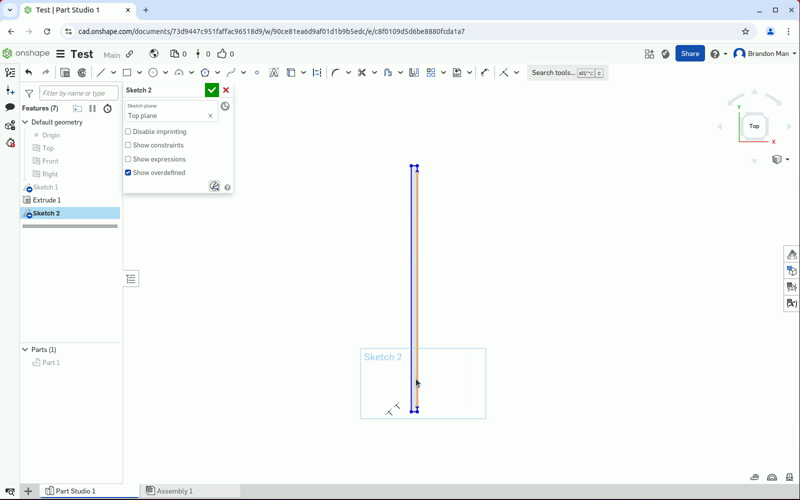
scroll(6)
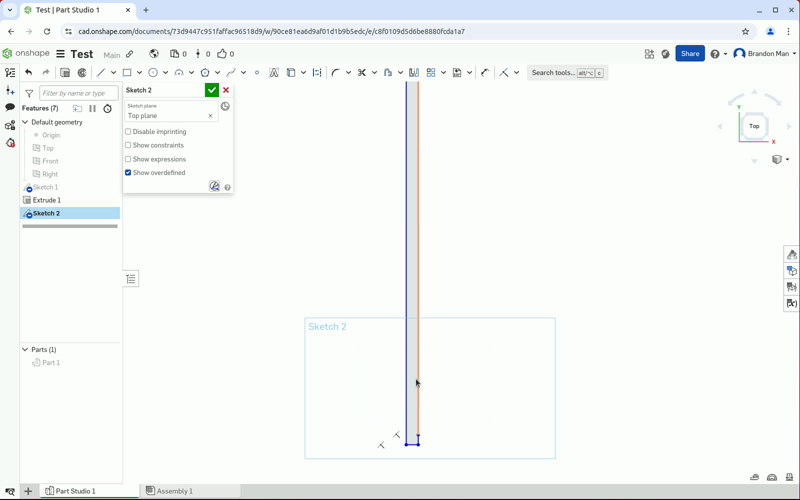
scroll(6)
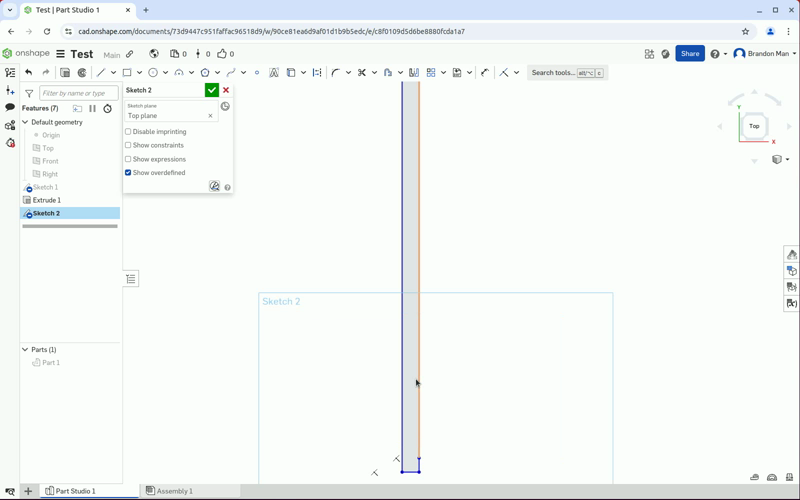
scroll(6)
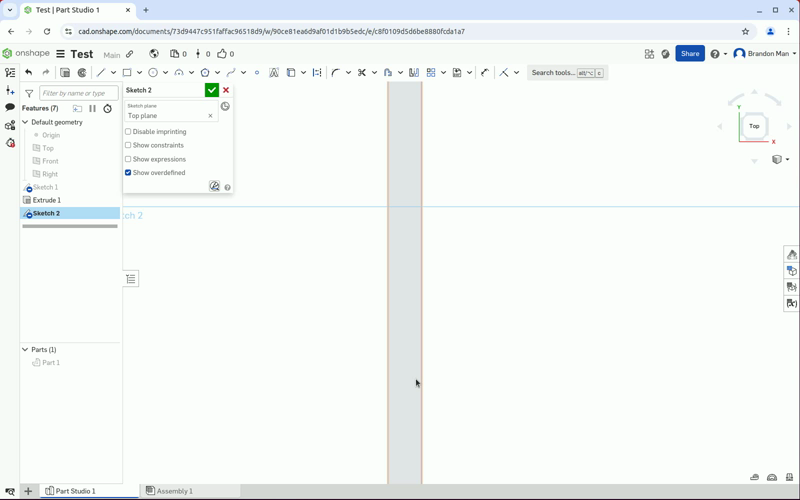
click(416, 378)
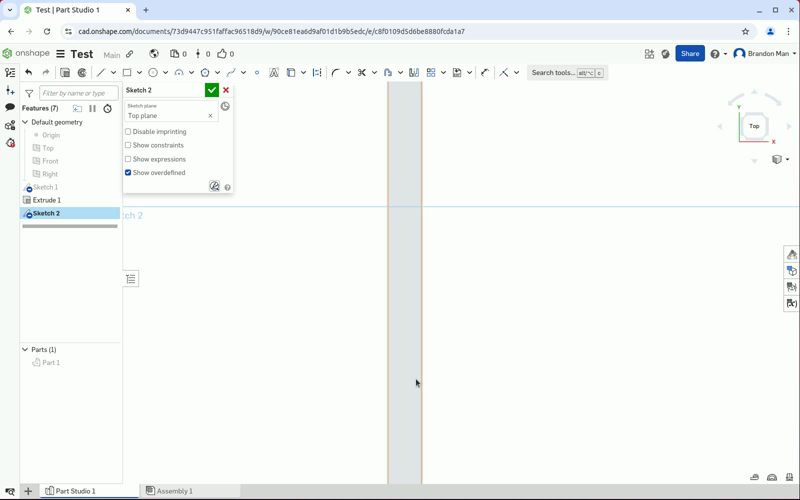
scroll(-6)
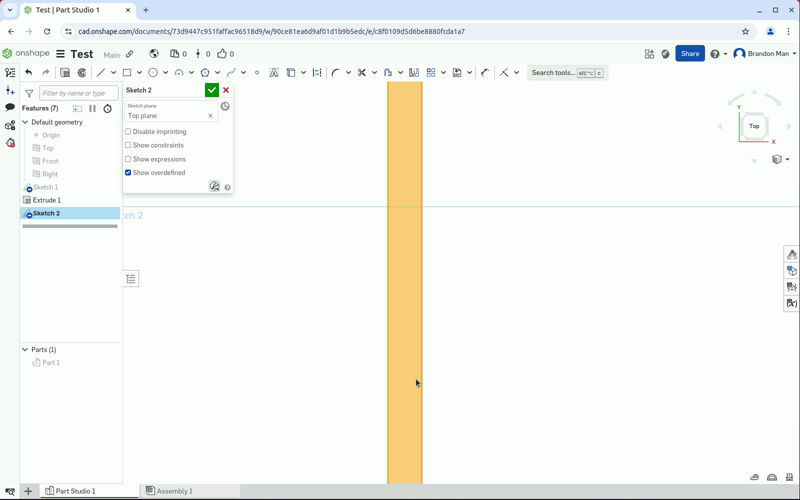
scroll(-6)
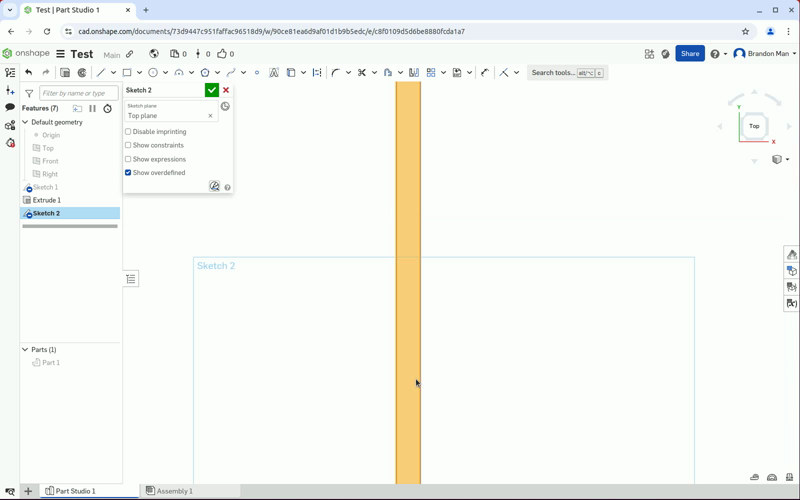
scroll(-6)
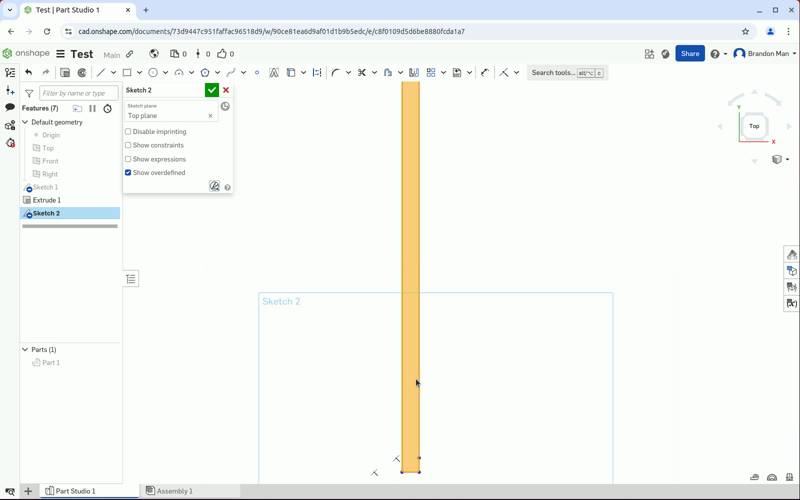
scroll(-6)
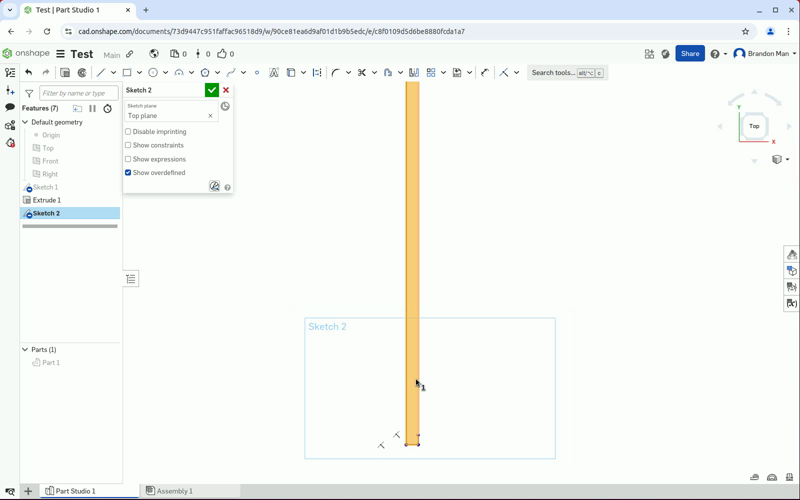
scroll(-6)
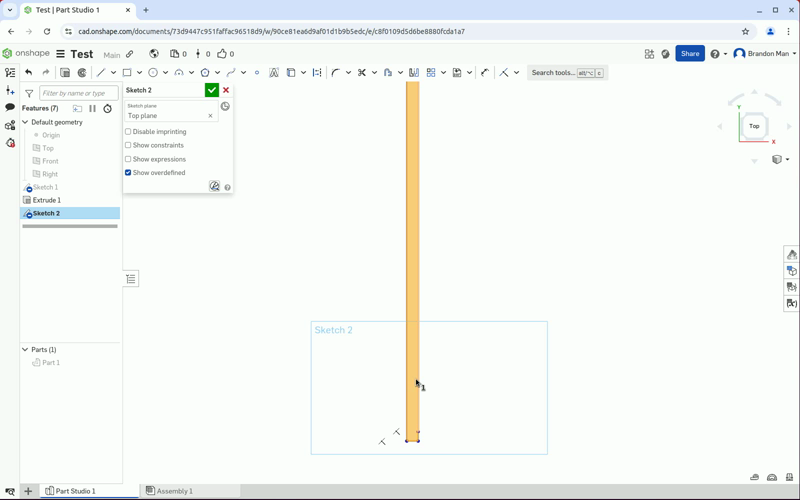
scroll(-6)
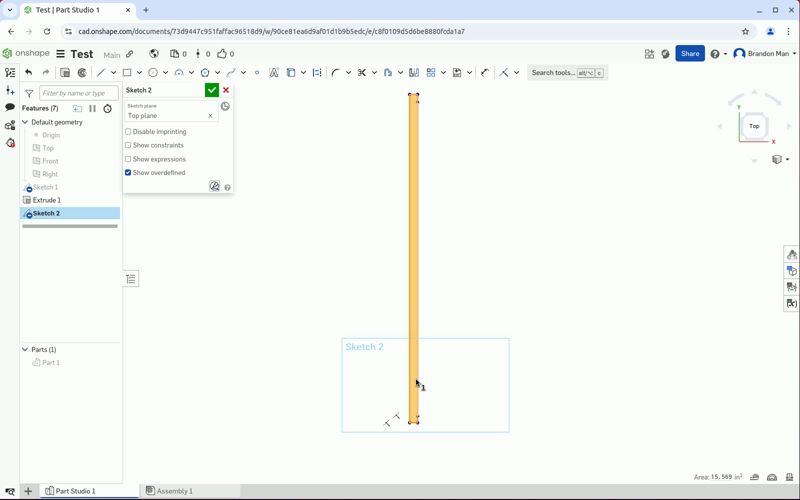
scroll(-6)
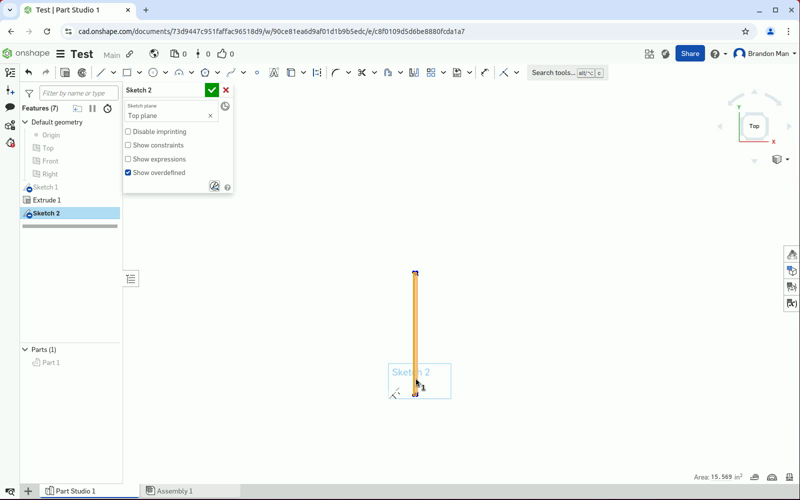
mouse_move(73, 352)
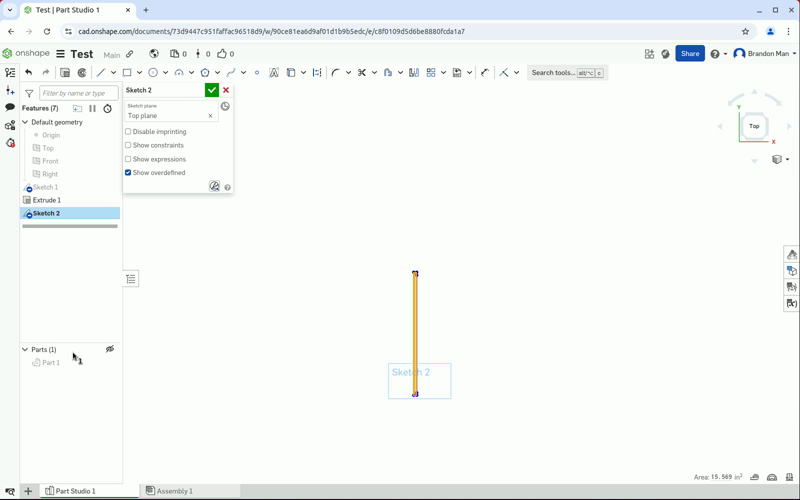
key(shift+y)
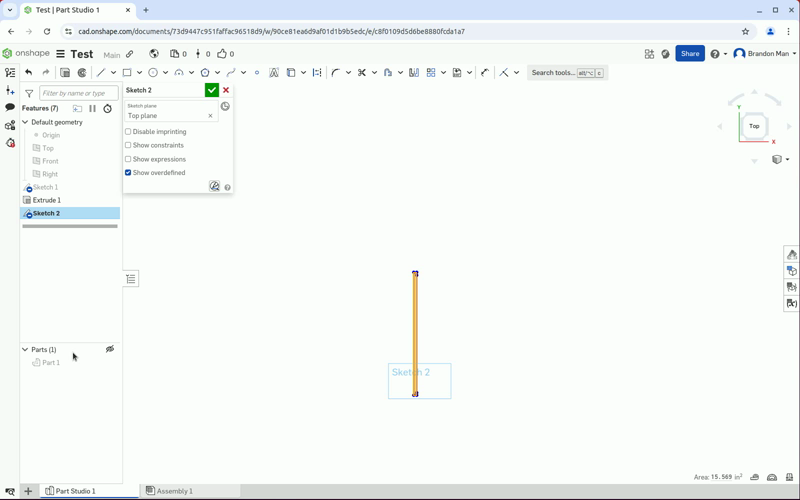
key(shift+e)
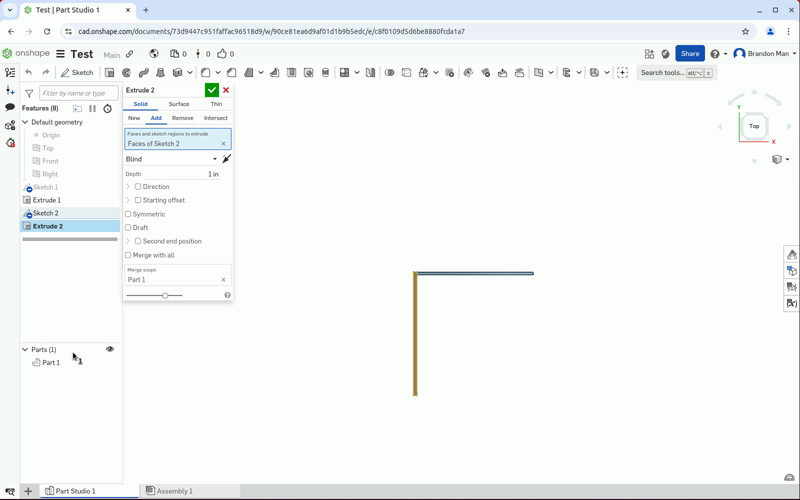
mouse_move(143, 106)
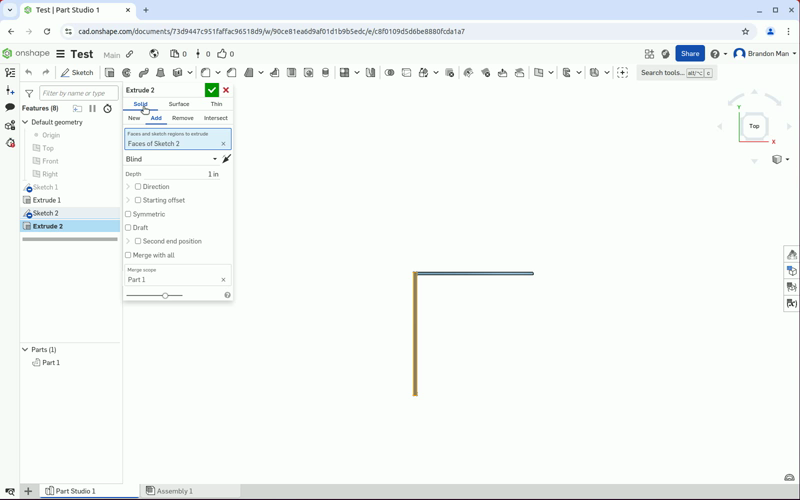
click(143, 106)
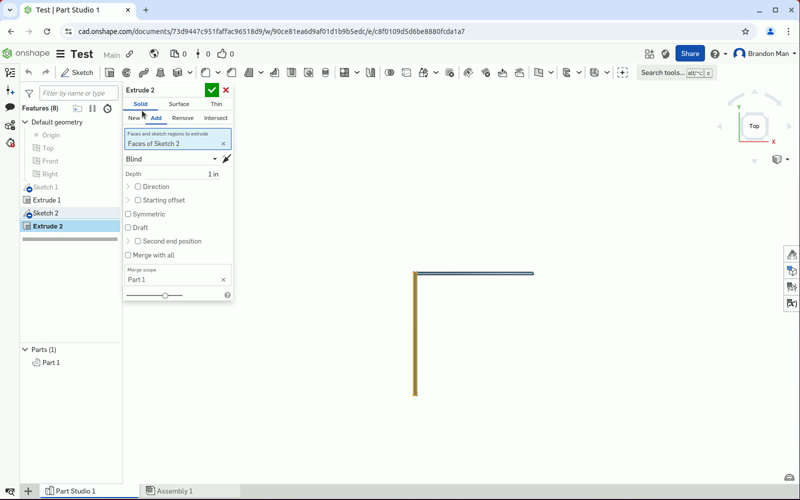
mouse_move(137, 120)
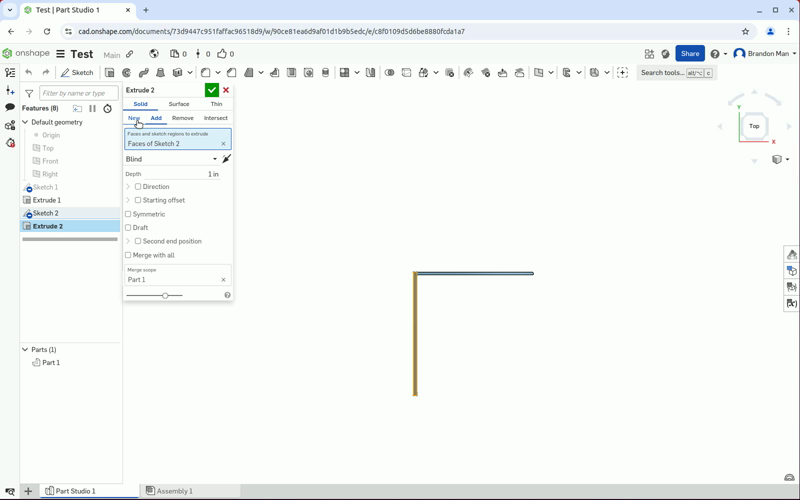
click(137, 120)
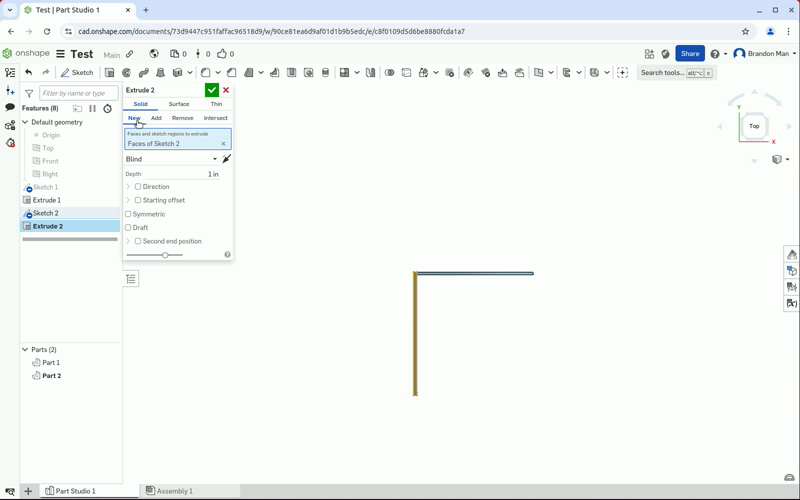
key(tab, 4)
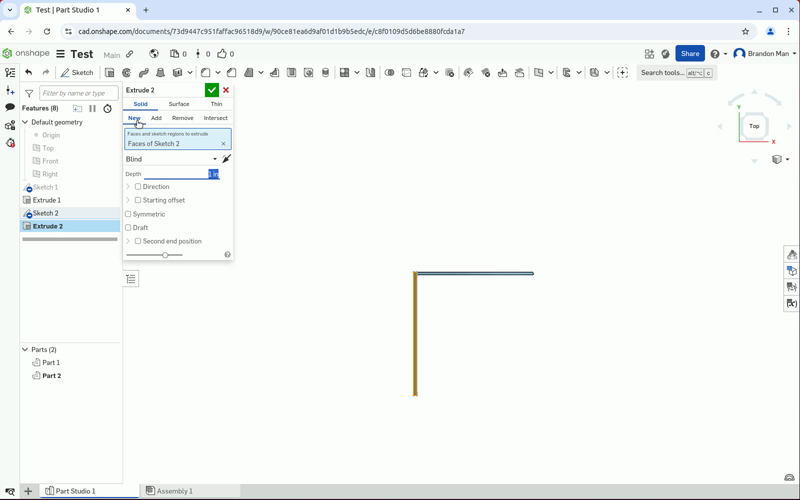
text(4.814)
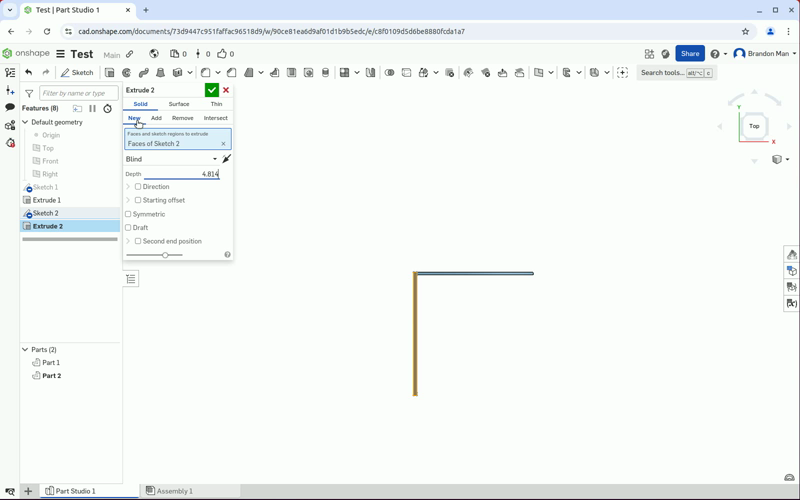
key(enter)
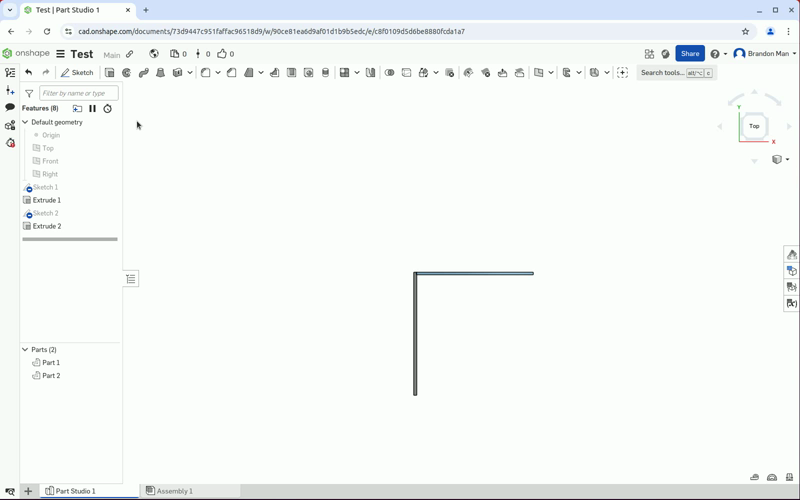
key(shift+h)
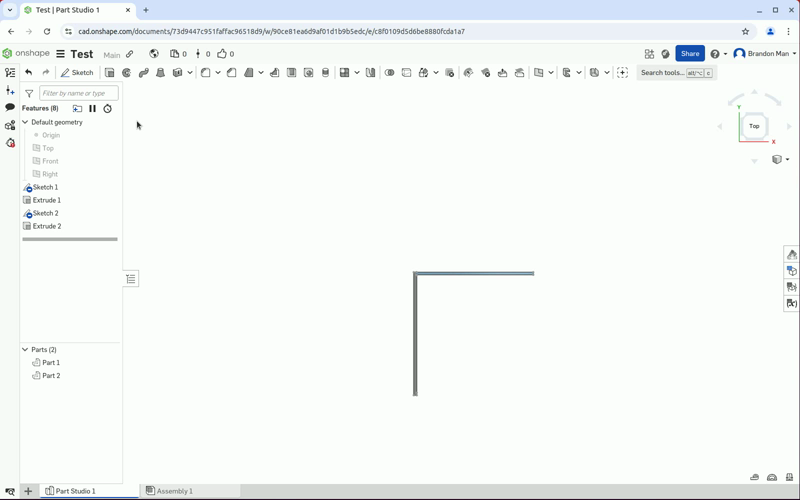
key(shift+h)
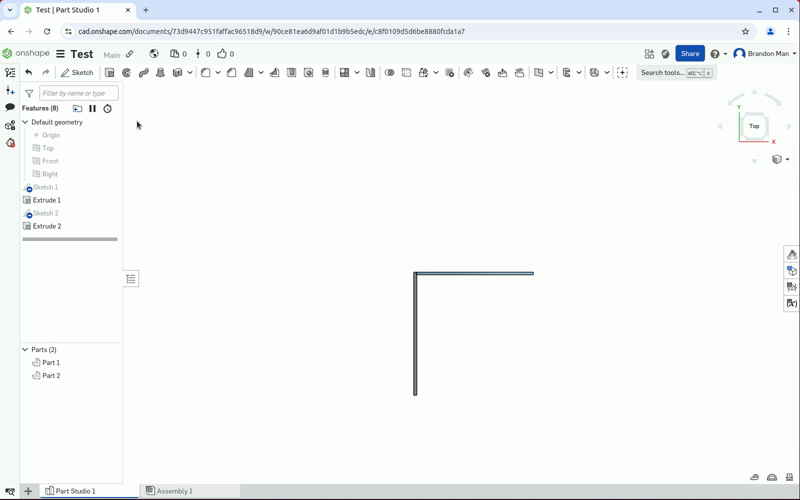
mouse_move(73, 189)
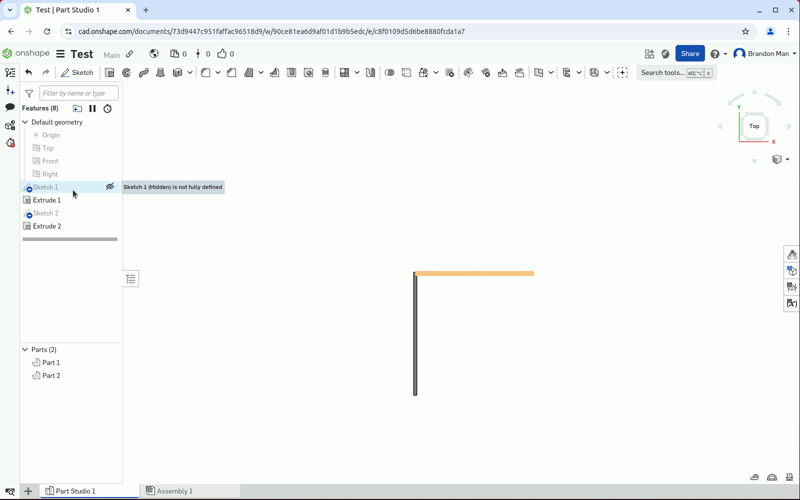
click(73, 189)
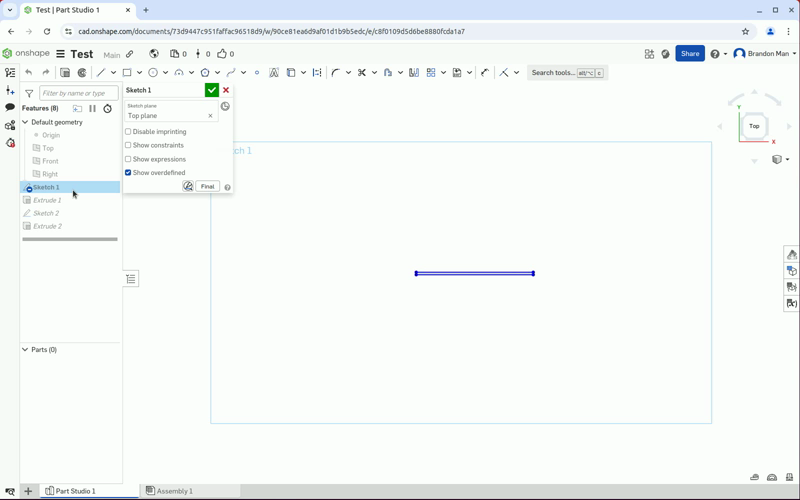
mouse_move(229, 92)
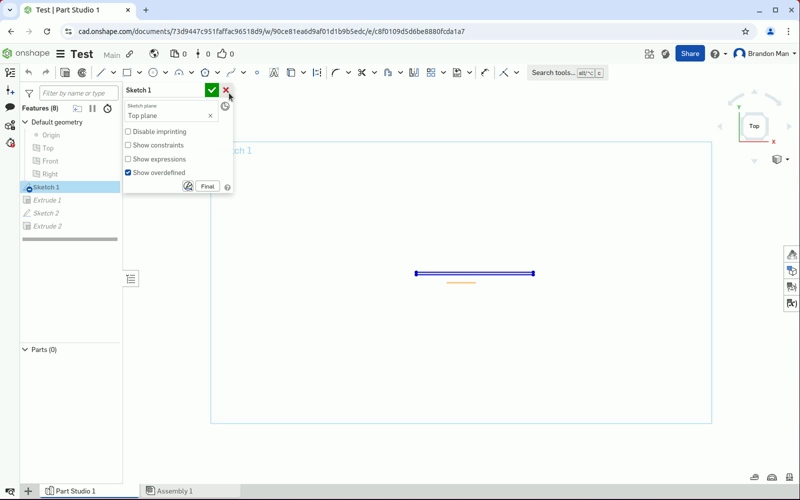
click(229, 92)
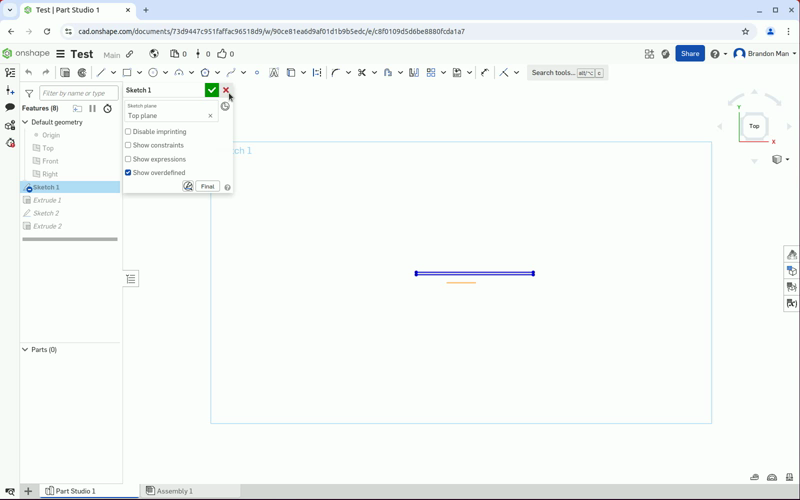
key(shift+s)
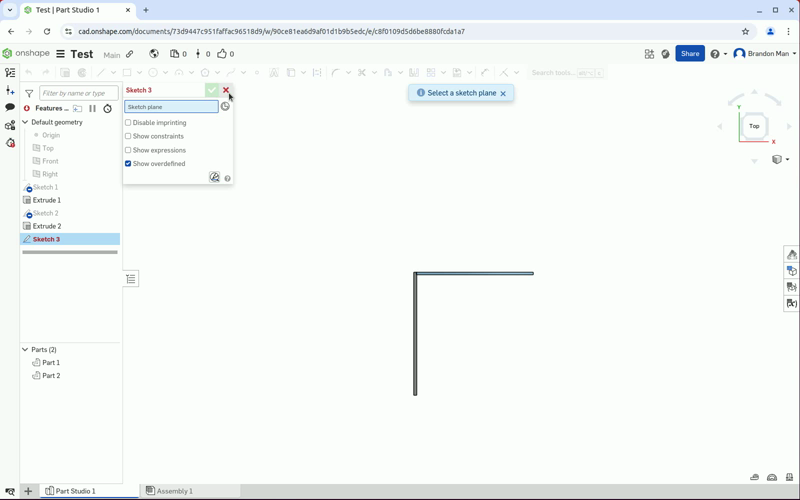
mouse_move(73, 150)
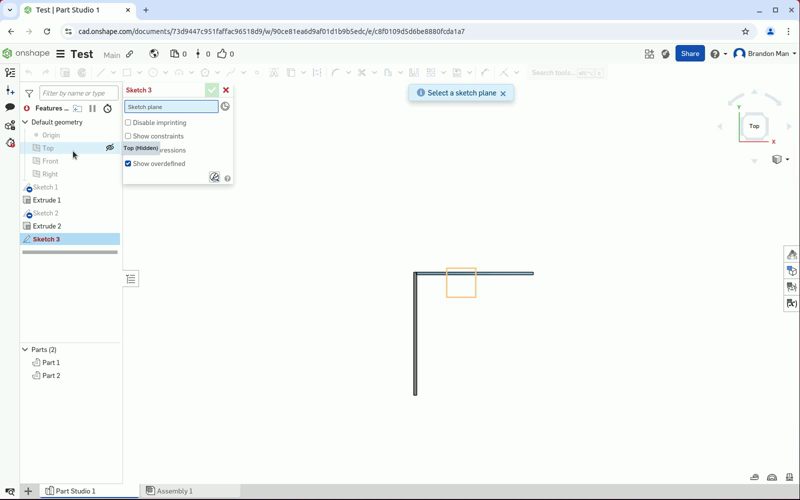
click(73, 150)
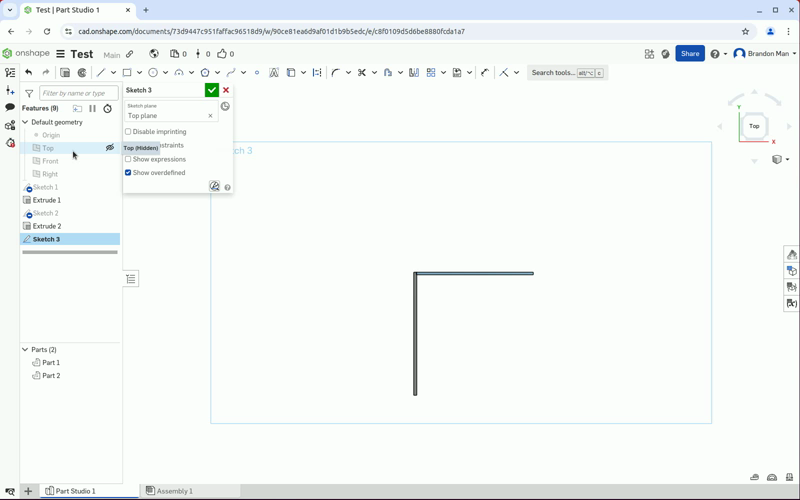
mouse_move(73, 352)
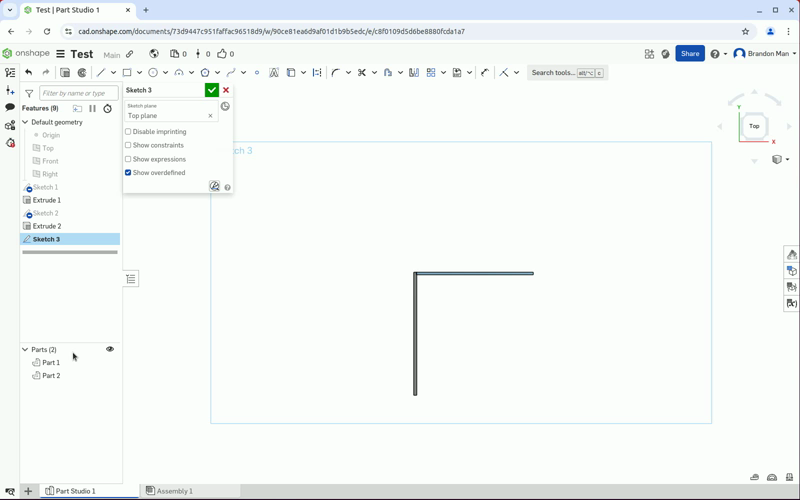
key(y)
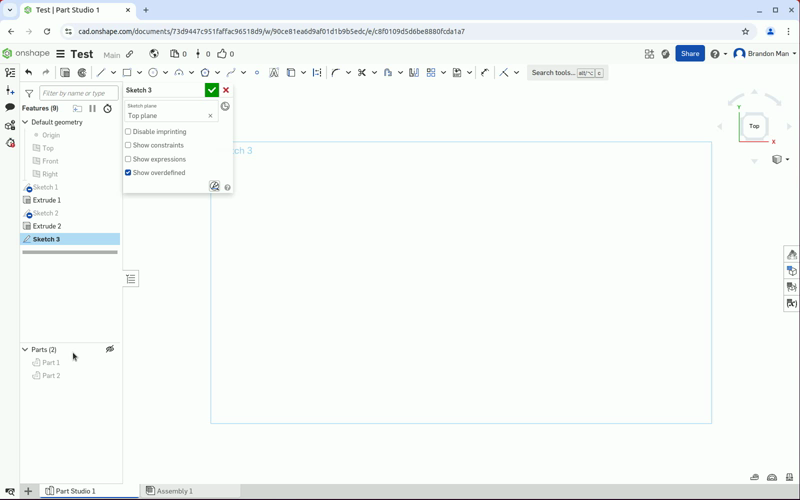
key(l)
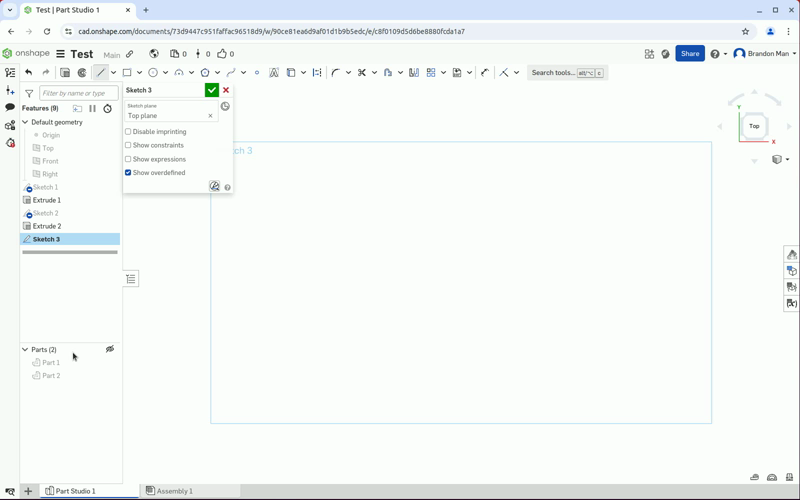
key_down(shift)
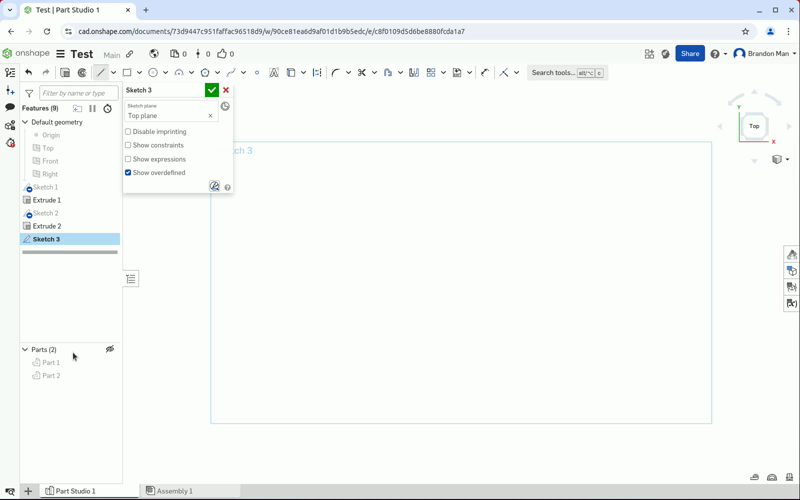
mouse_move(416, 395)
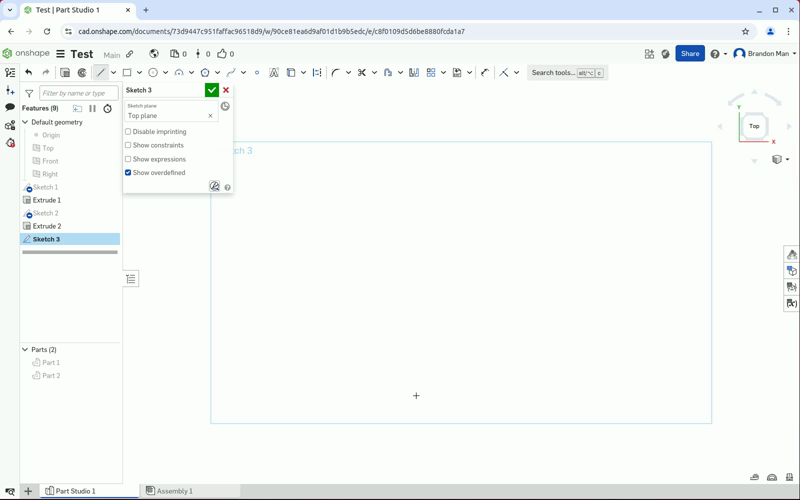
click(416, 395)
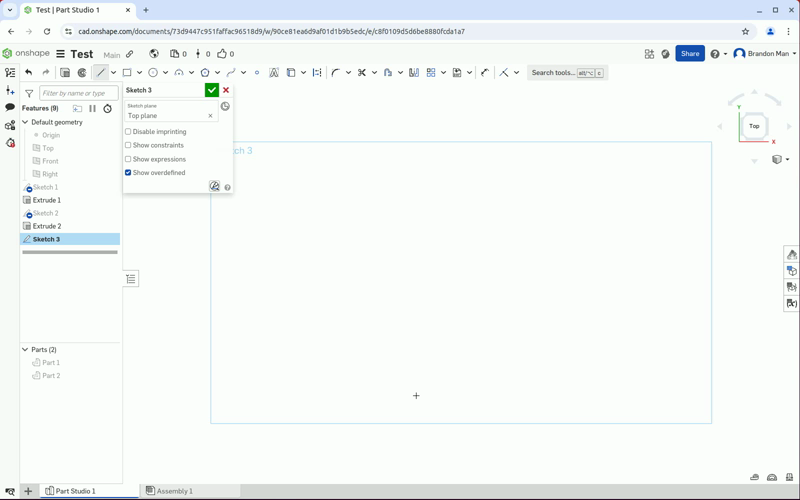
key_up(shift)
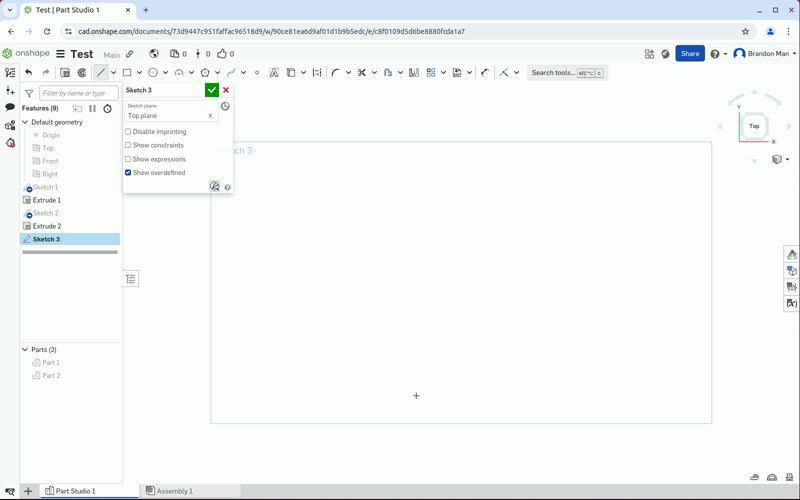
key_down(shift)
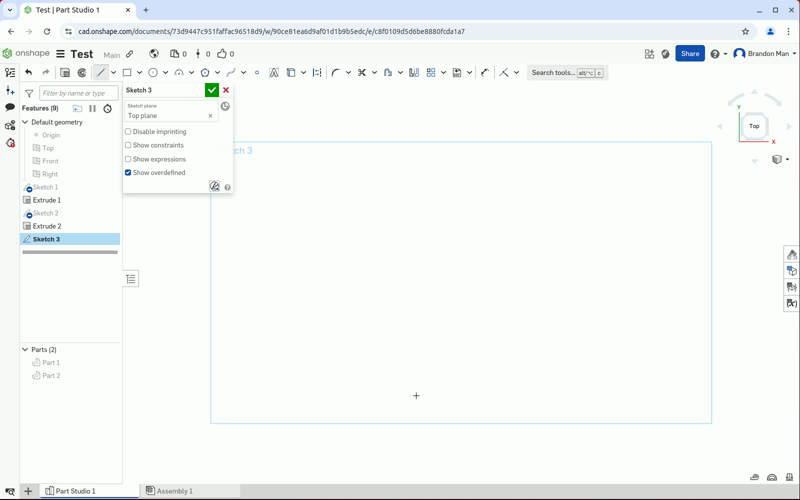
mouse_move(533, 395)
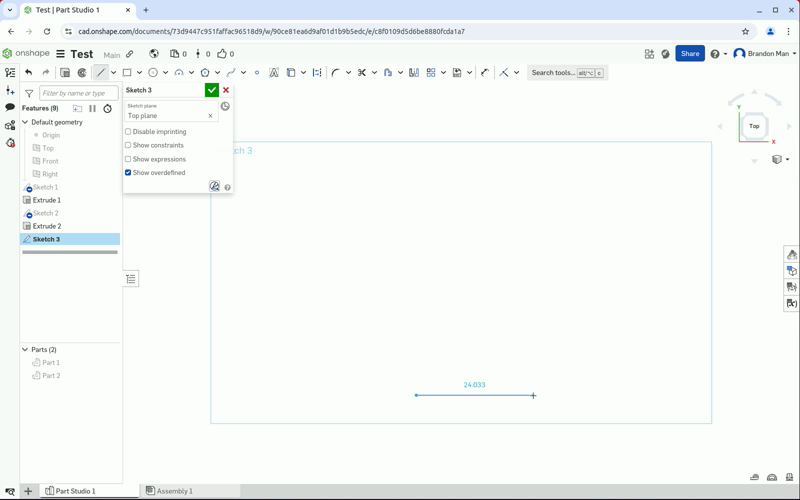
click(533, 395)
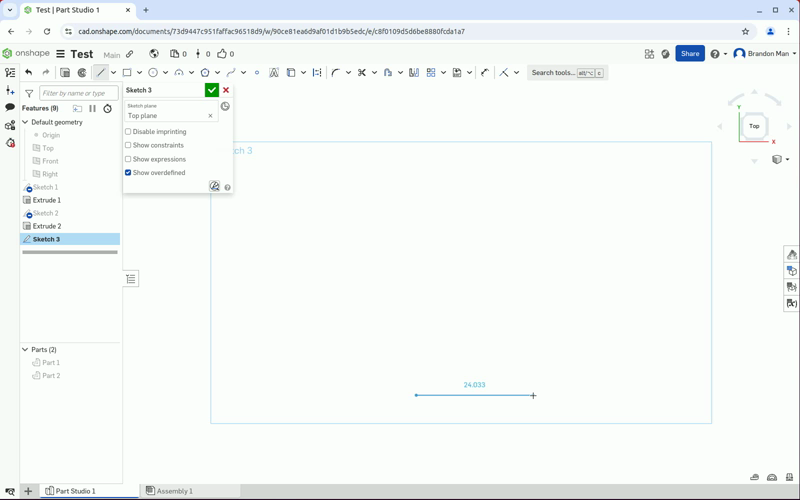
key_up(shift)
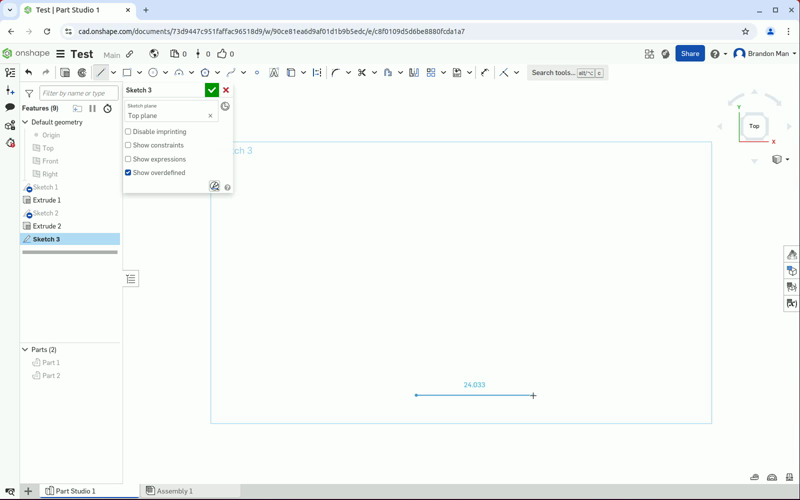
key_down(shift)
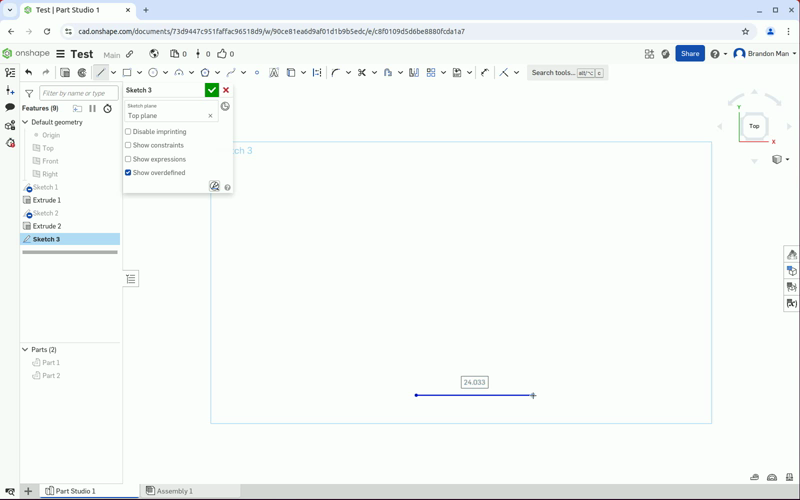
mouse_move(563, 395)
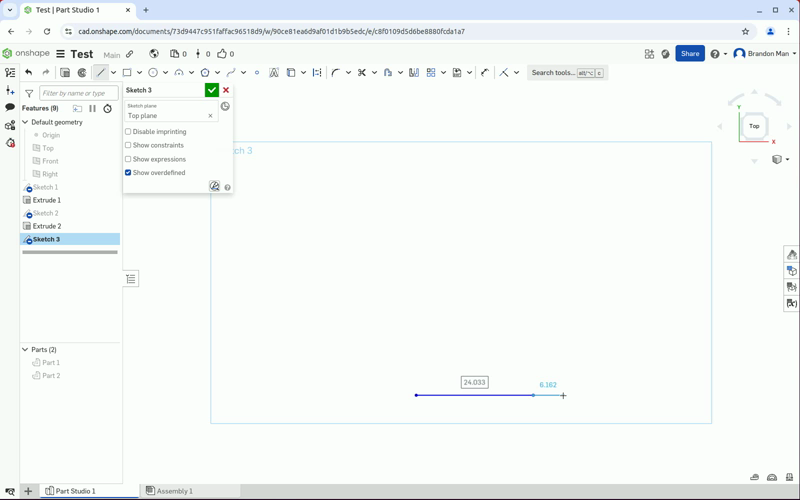
mouse_move(533, 393)
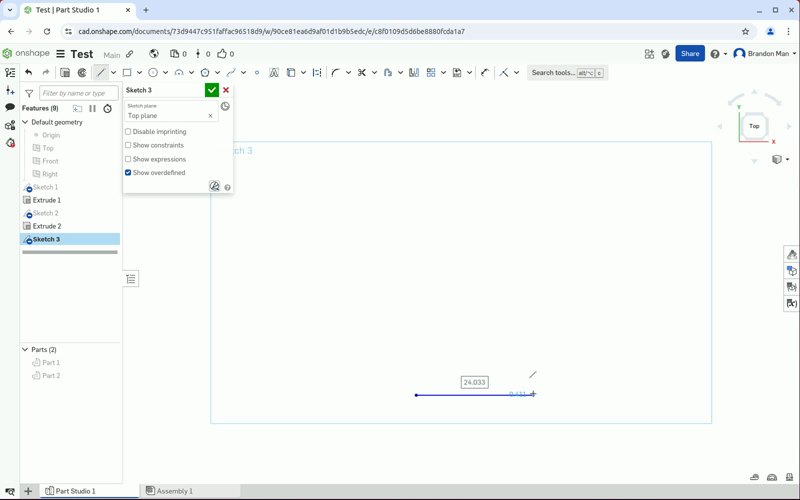
scroll(6)
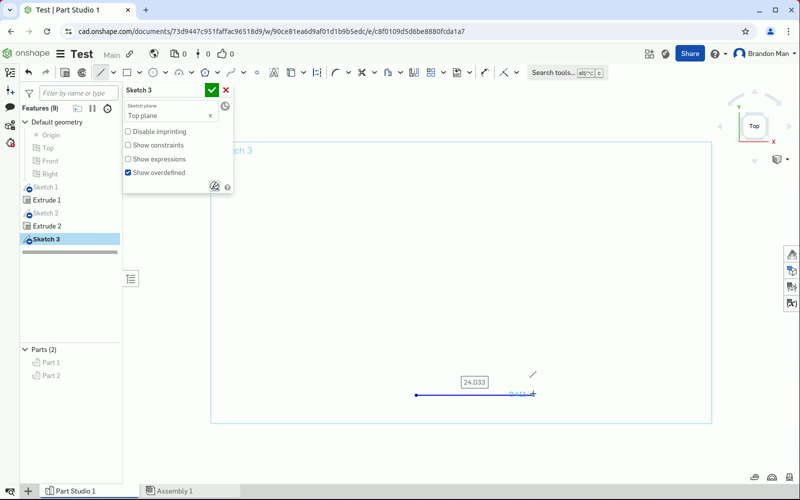
scroll(6)
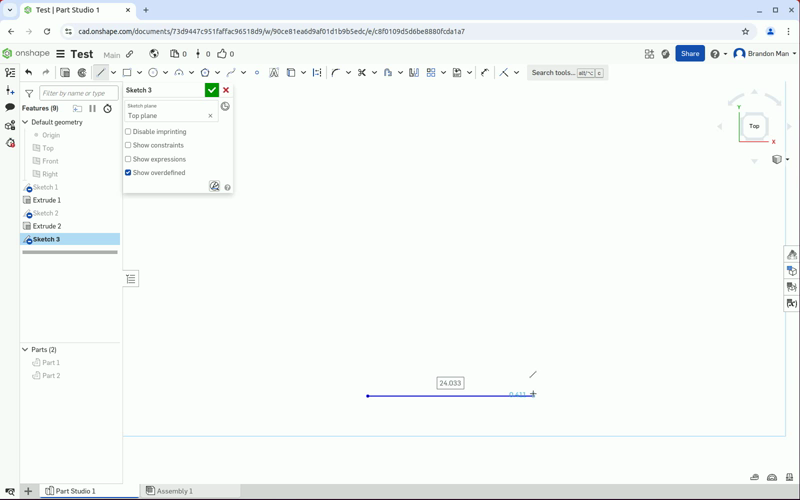
scroll(6)
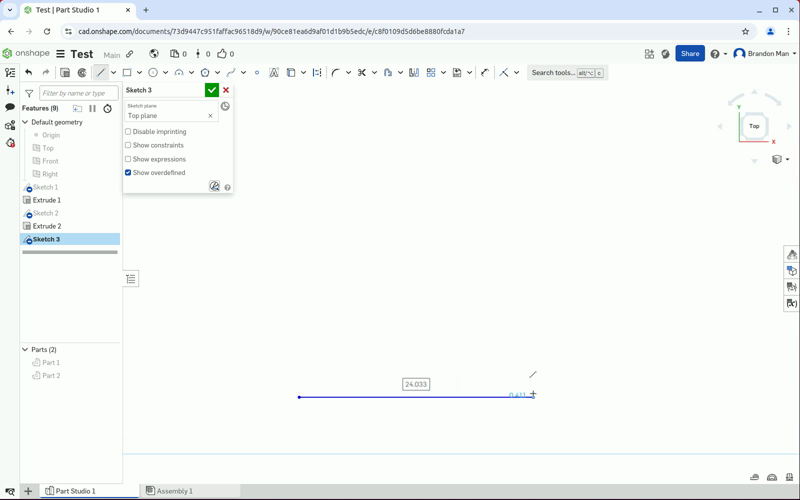
scroll(6)
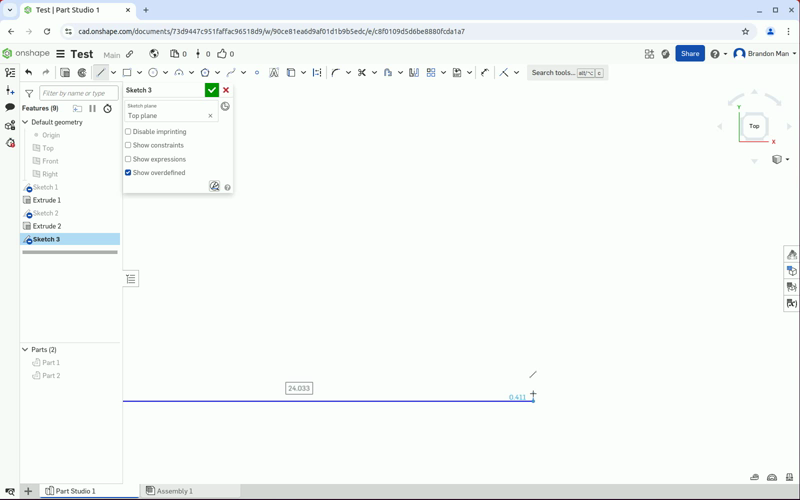
scroll(6)
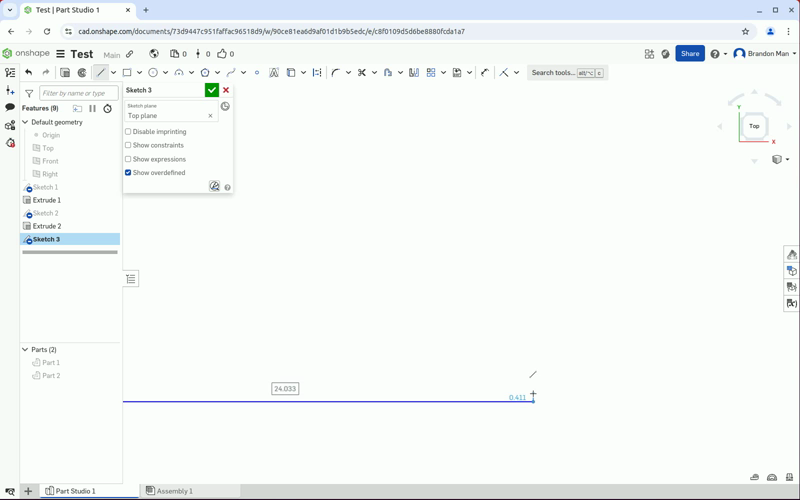
scroll(6)
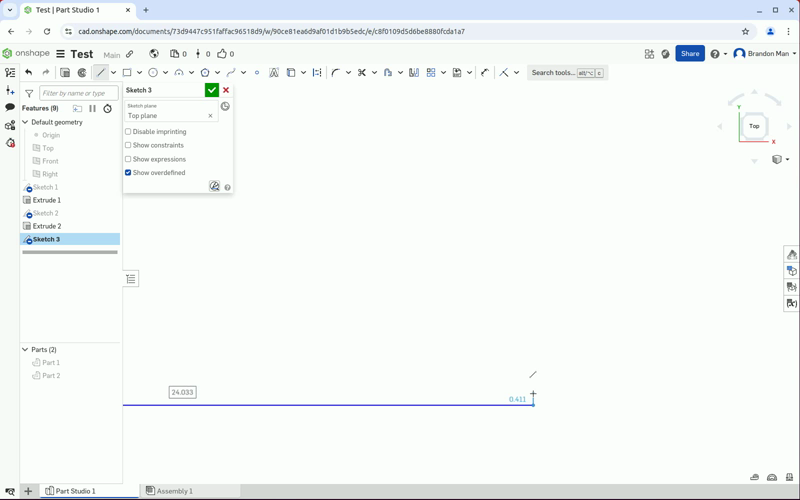
scroll(6)
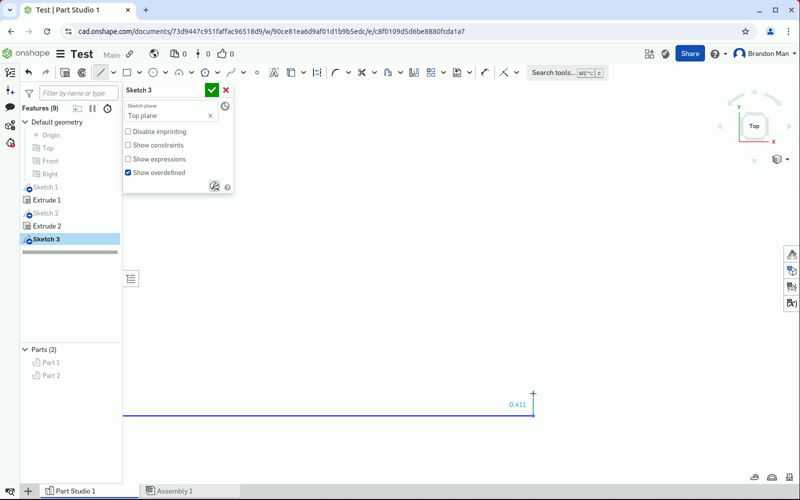
click(533, 393)
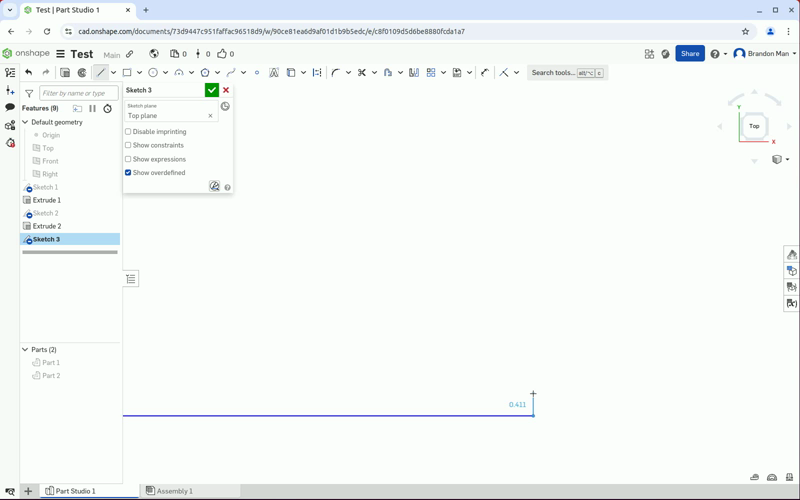
scroll(-6)
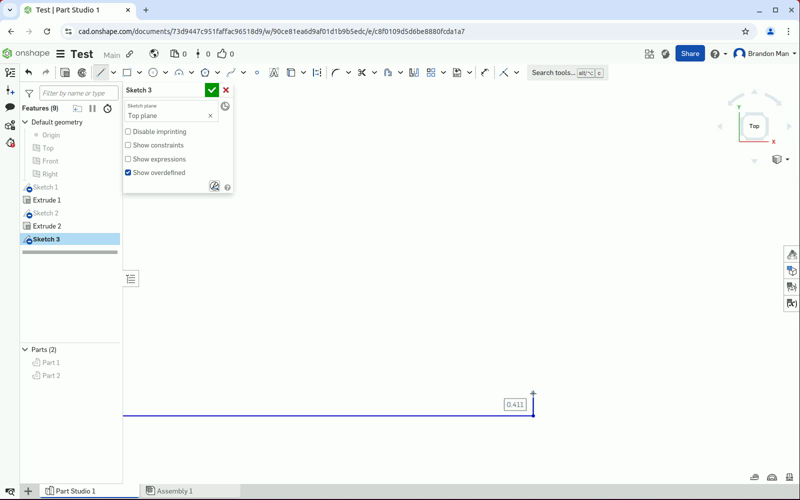
scroll(-6)
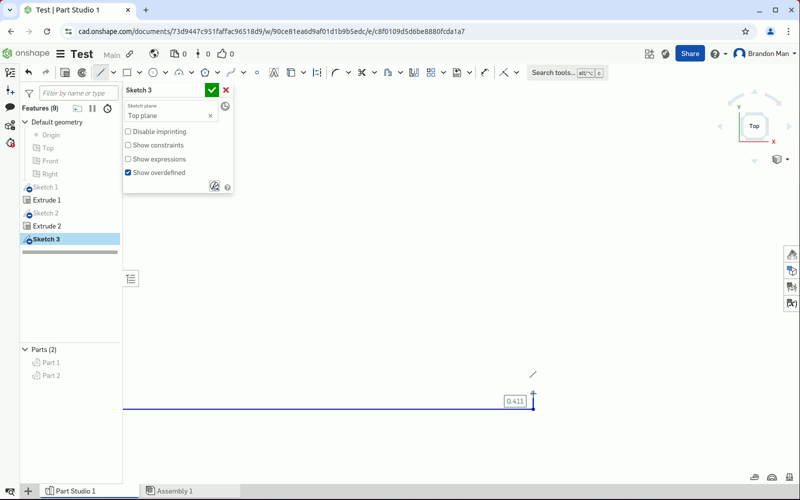
scroll(-6)
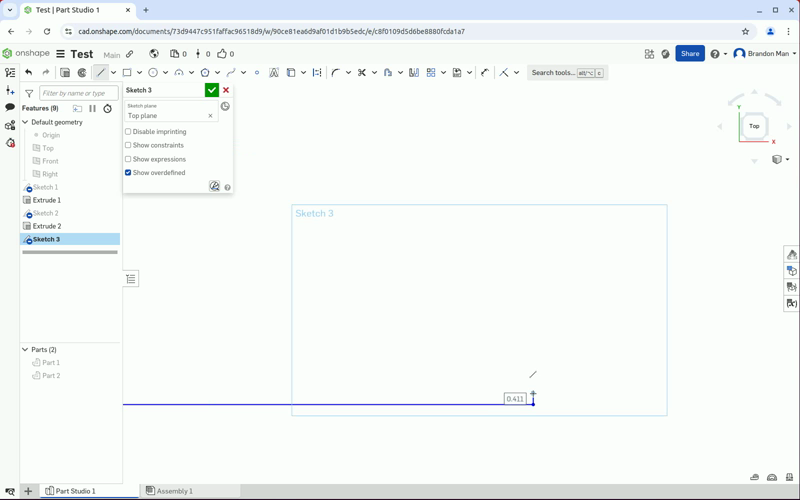
scroll(-6)
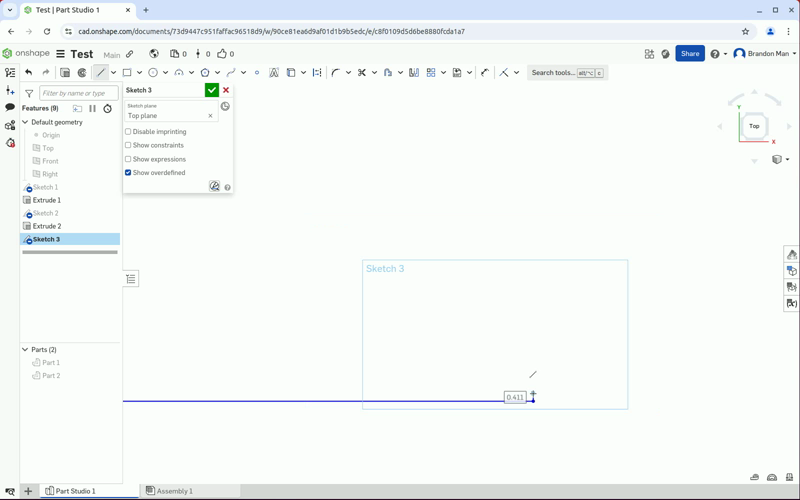
scroll(-6)
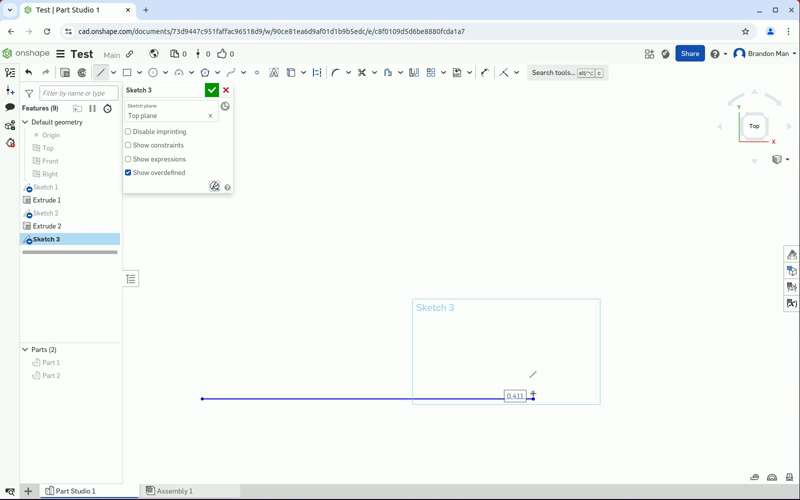
scroll(-6)
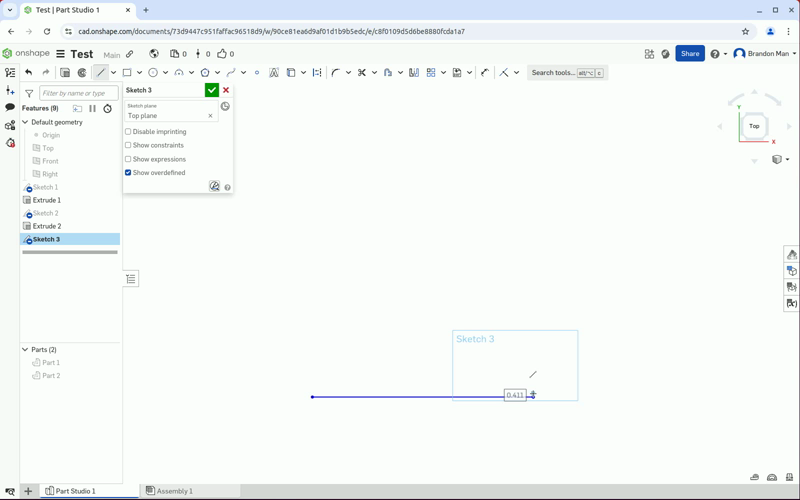
scroll(-6)
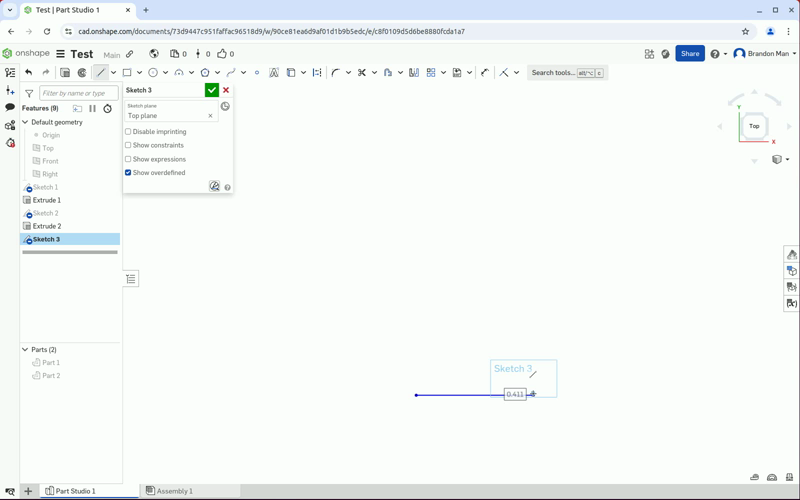
key_up(shift)
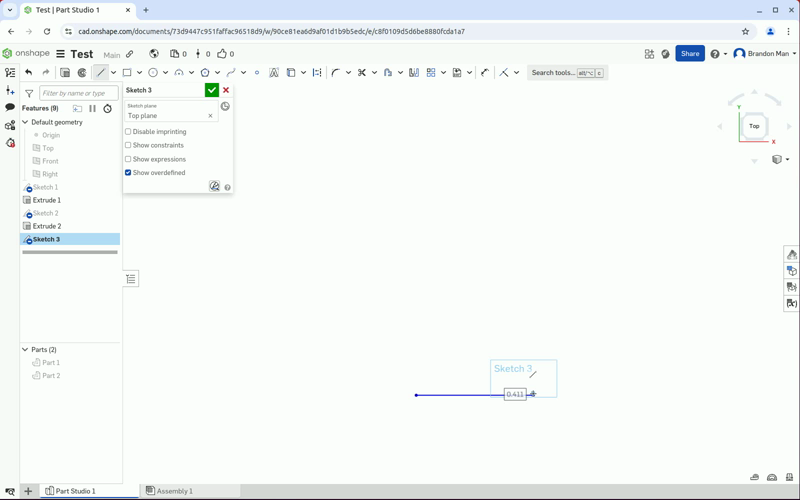
key_down(shift)
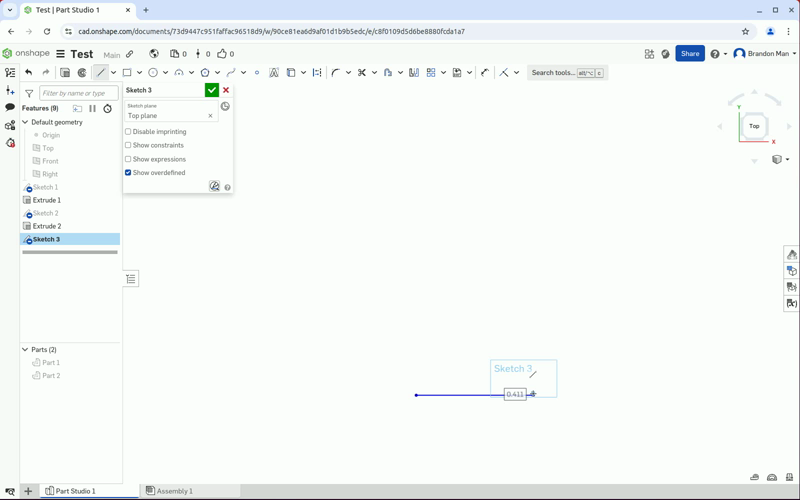
mouse_move(416, 393)
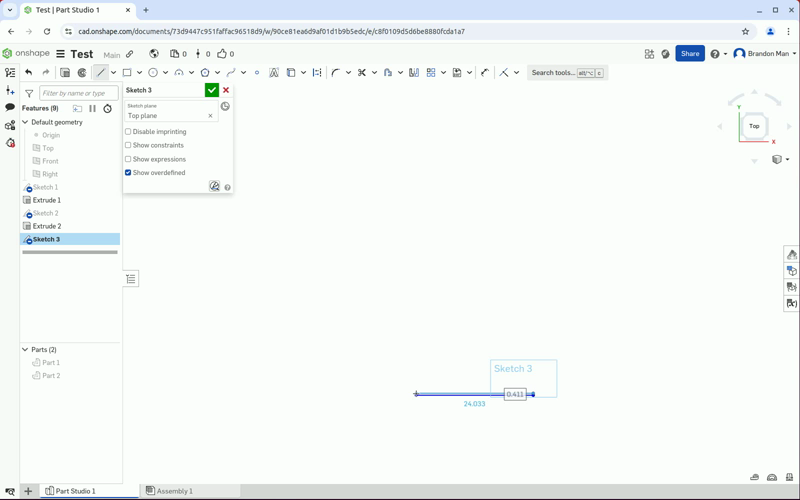
scroll(6)
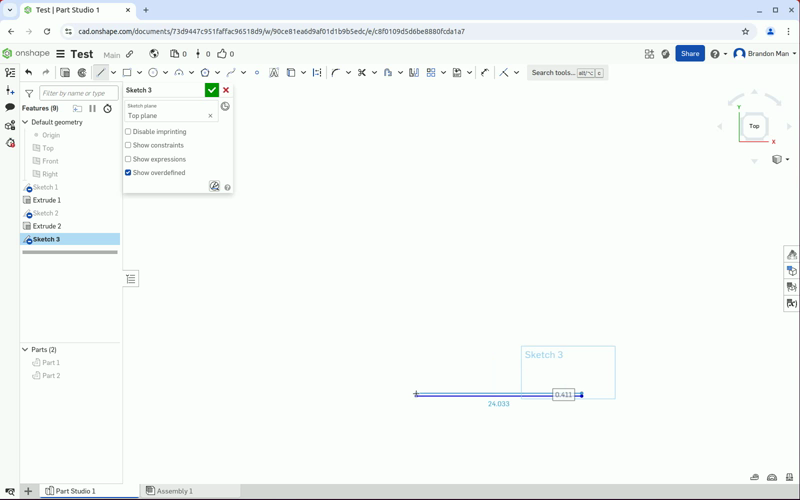
scroll(6)
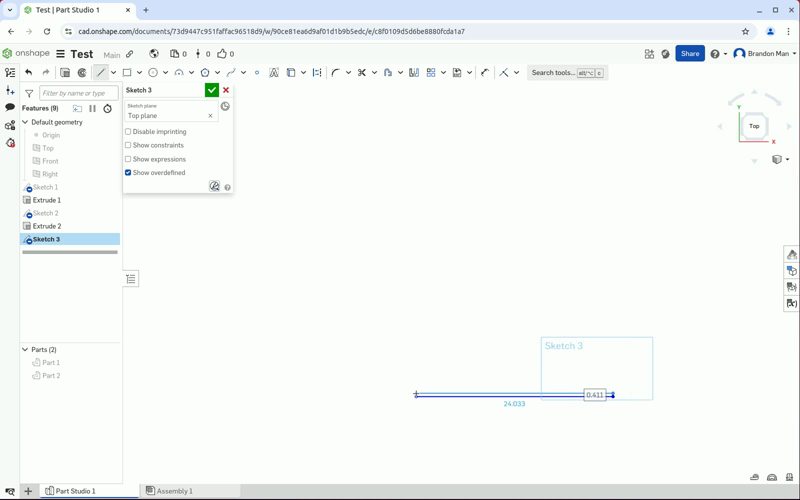
scroll(6)
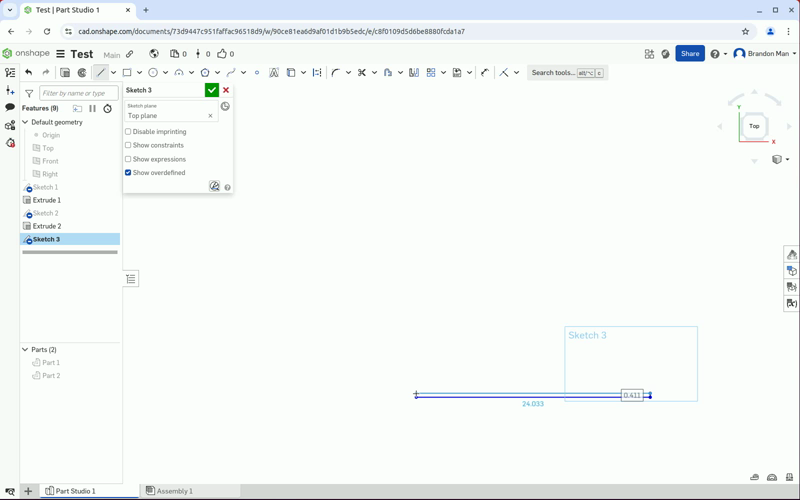
scroll(6)
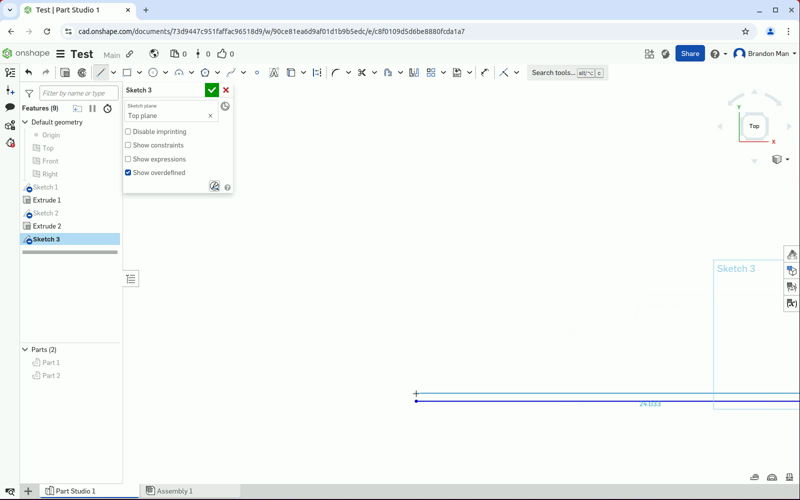
scroll(6)
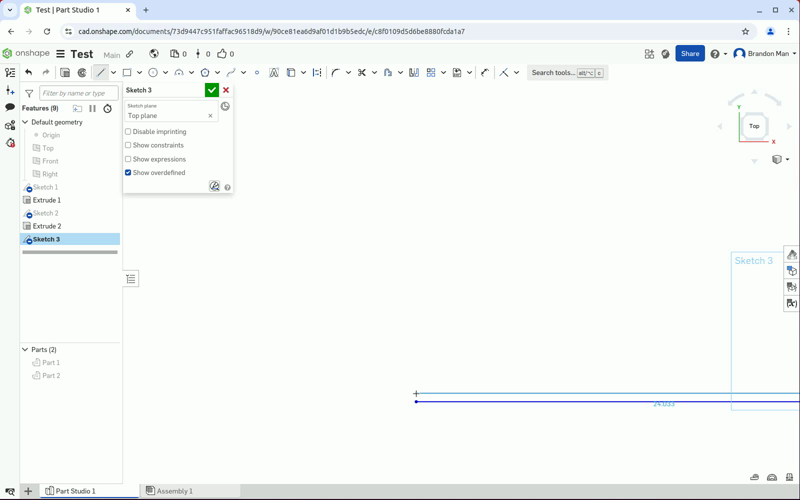
scroll(6)
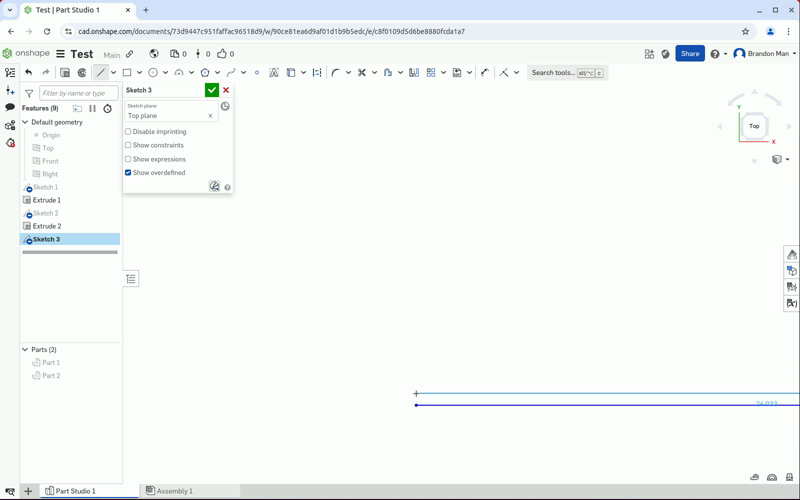
scroll(6)
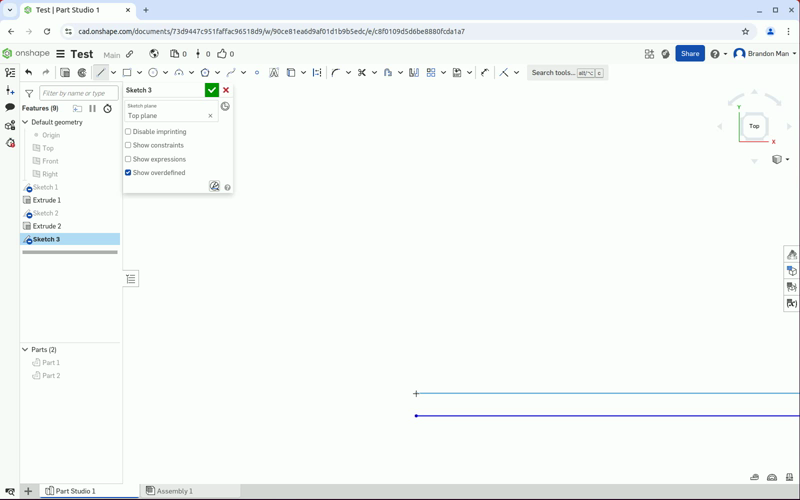
click(416, 393)
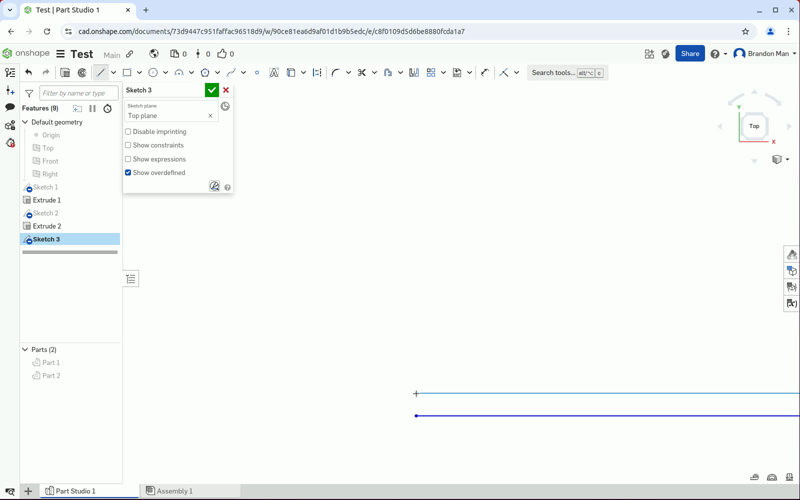
scroll(-6)
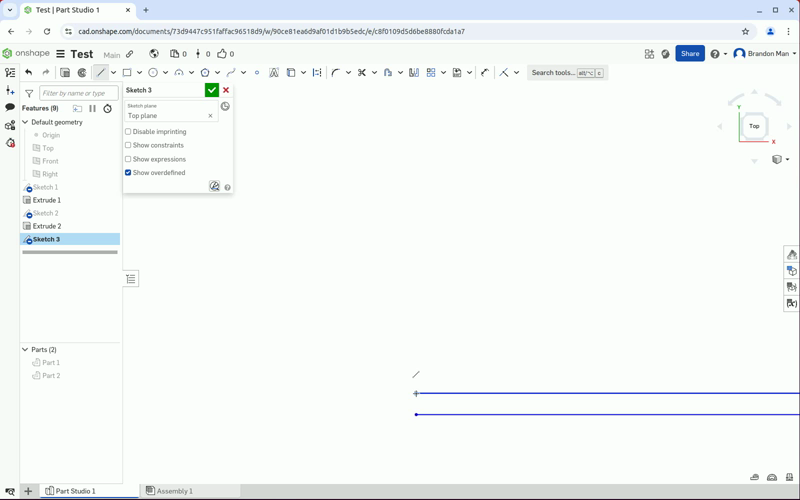
scroll(-6)
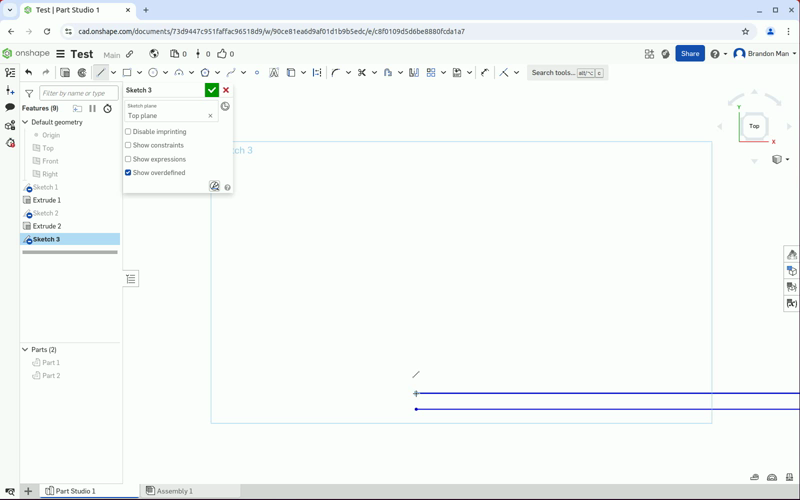
scroll(-6)
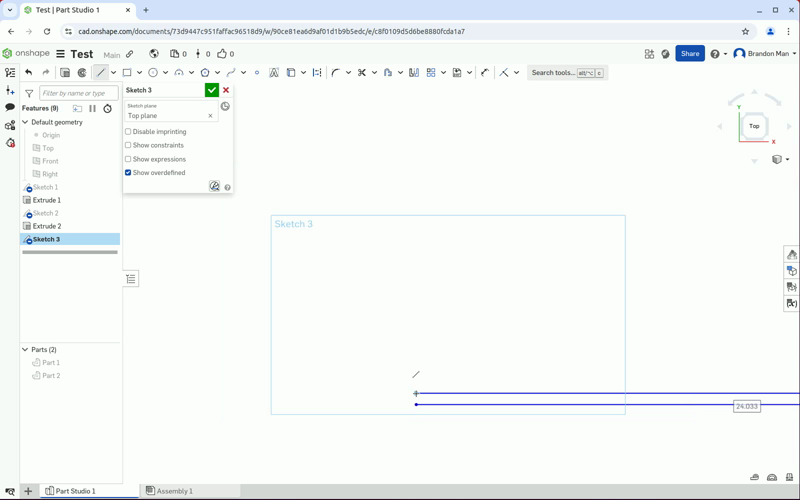
scroll(-6)
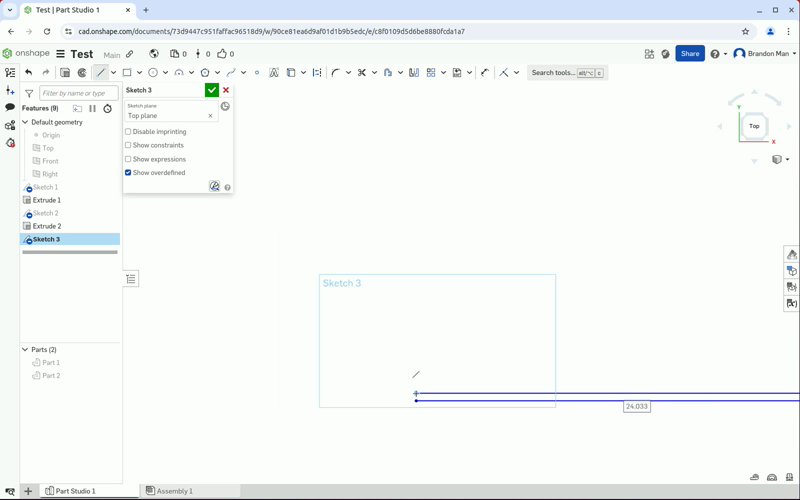
scroll(-6)
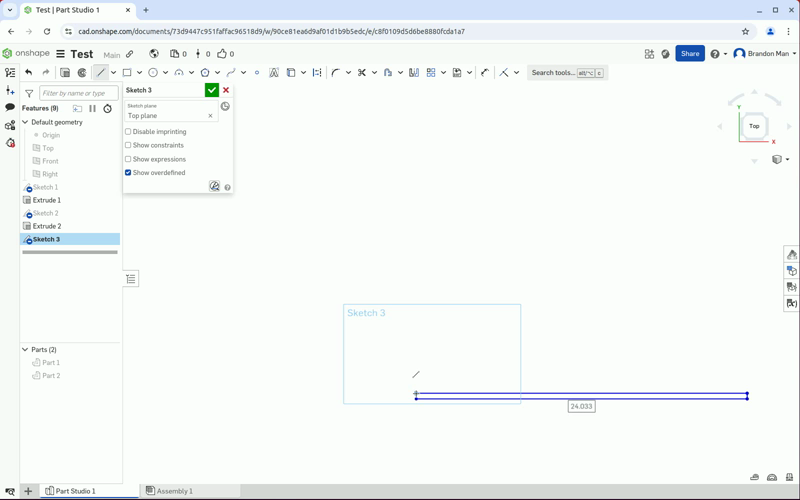
scroll(-6)
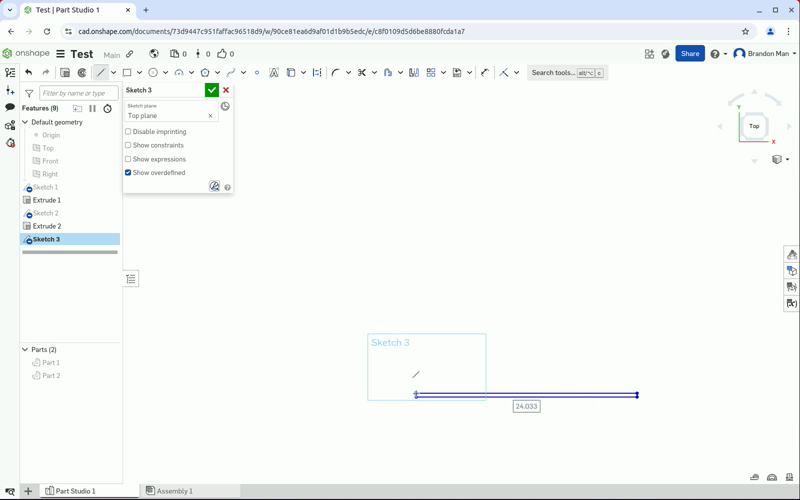
scroll(-6)
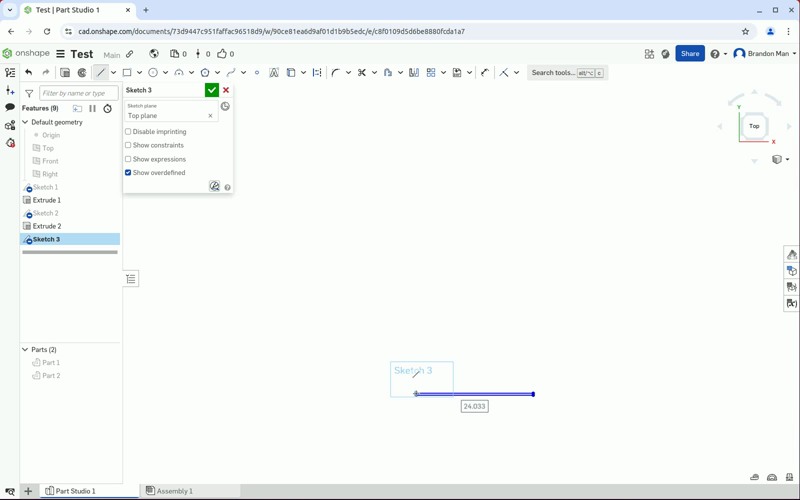
key_up(shift)
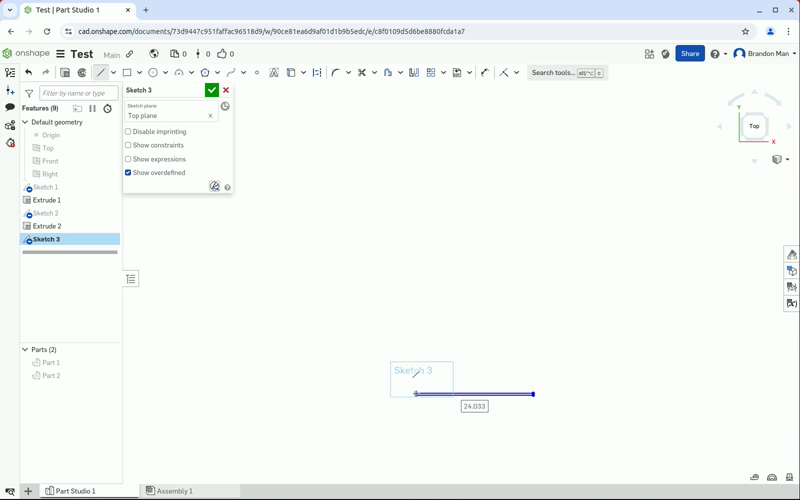
mouse_move(446, 393)
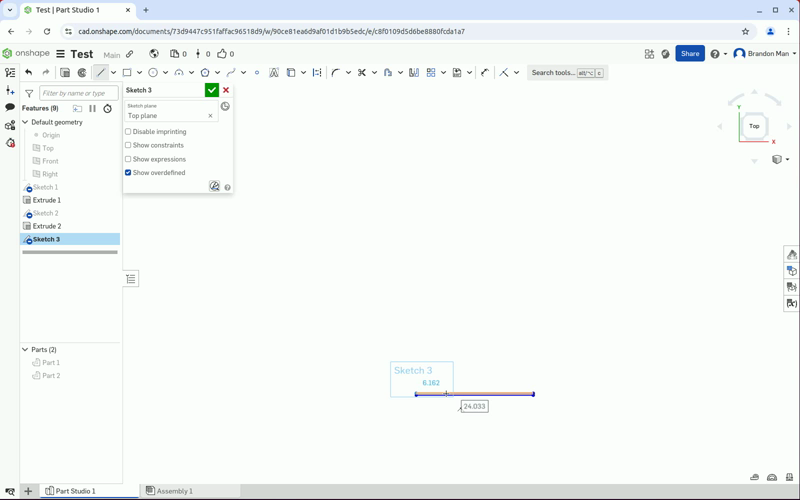
key_down(shift)
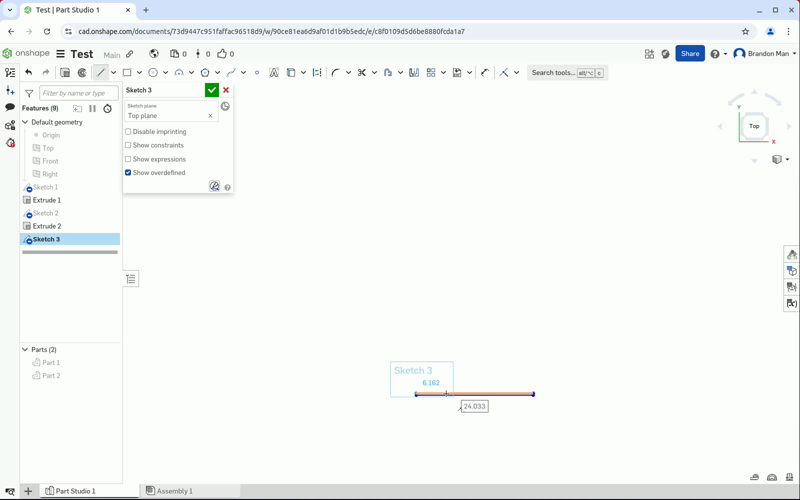
mouse_move(416, 395)
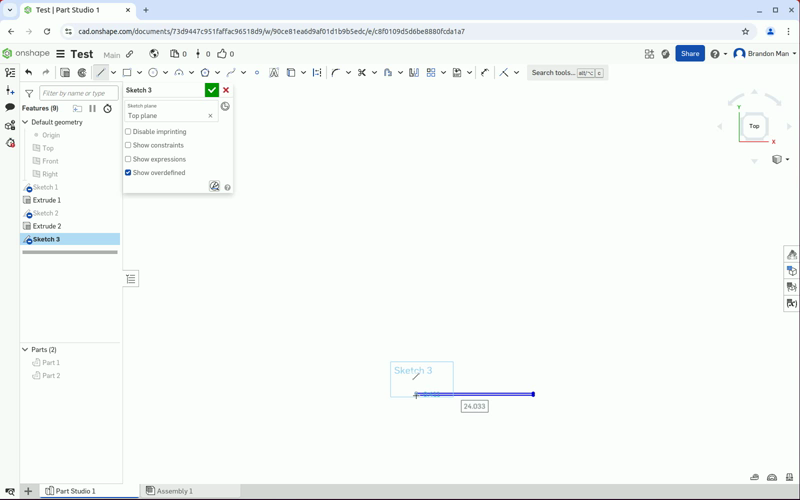
scroll(6)
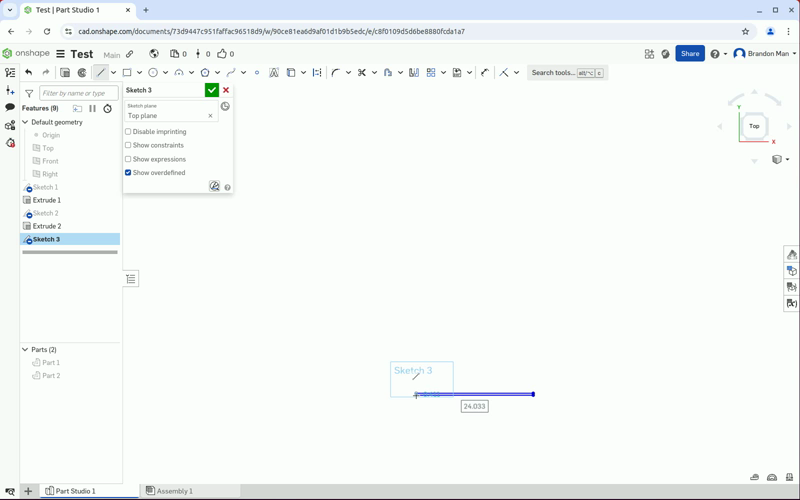
scroll(6)
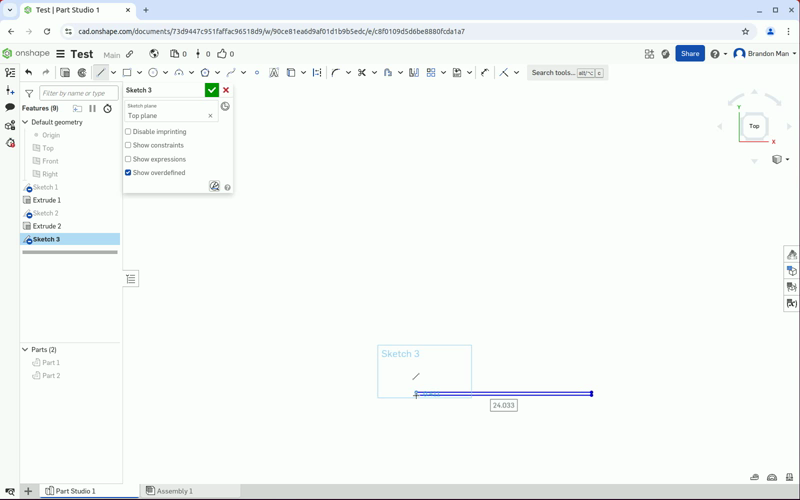
scroll(6)
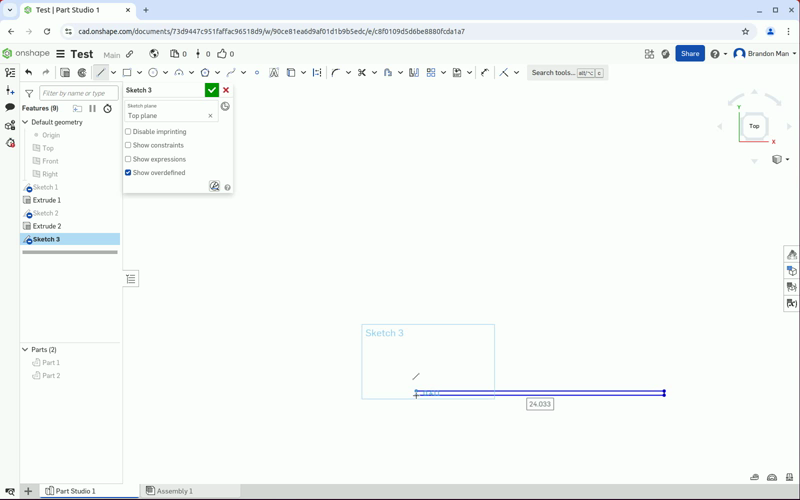
scroll(6)
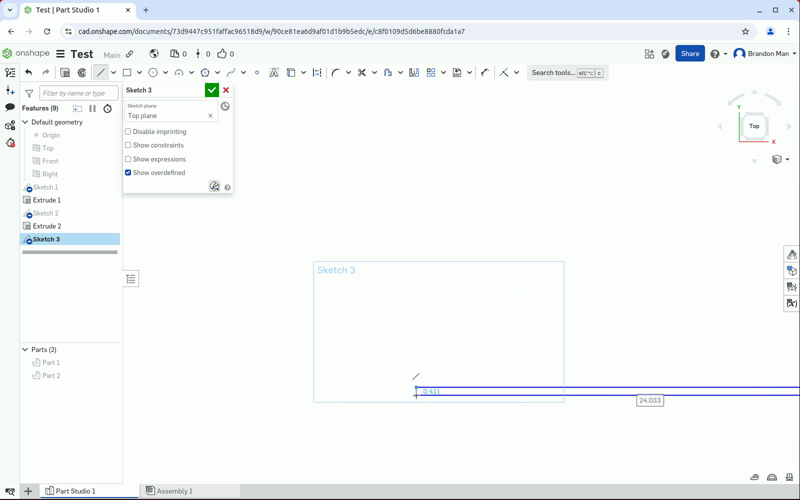
scroll(6)
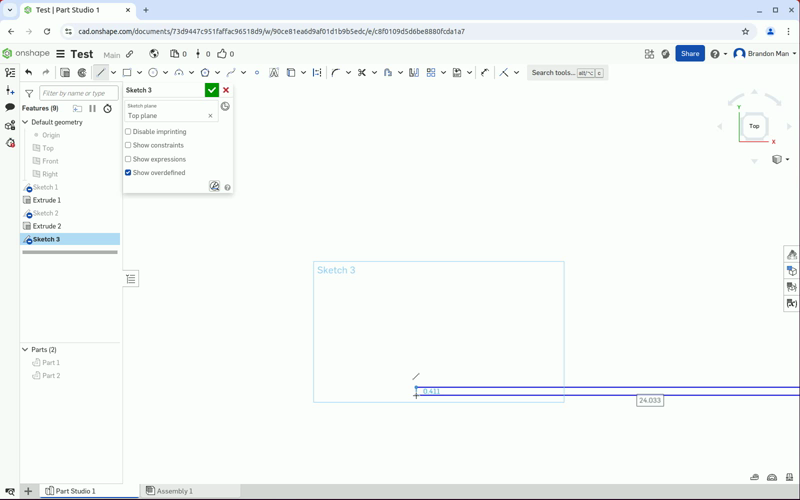
scroll(6)
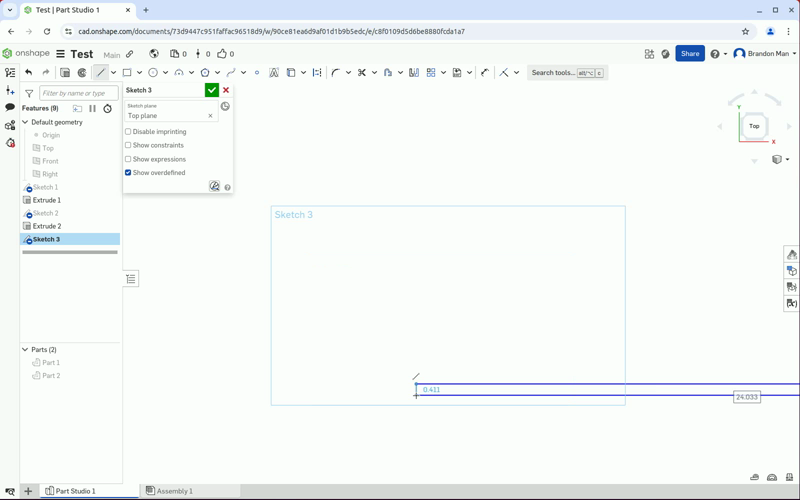
scroll(6)
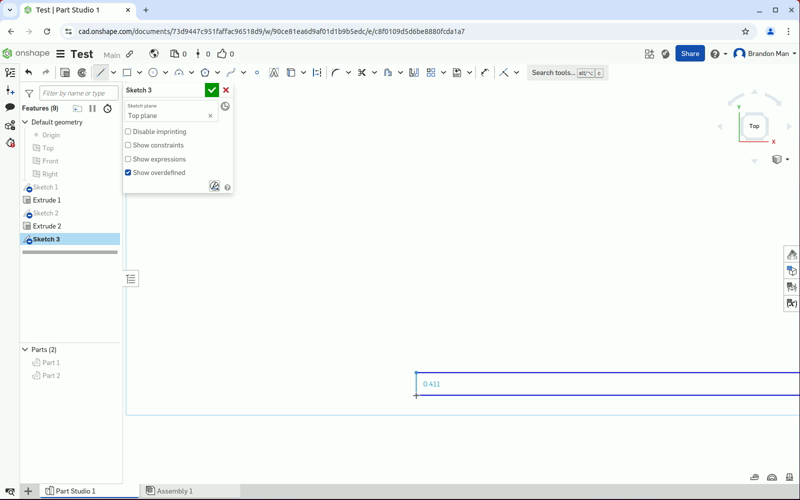
key_up(shift)
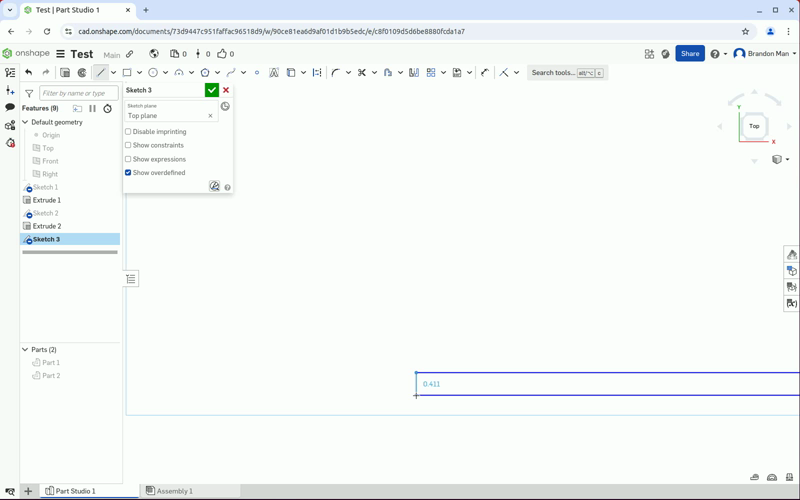
click(416, 395)
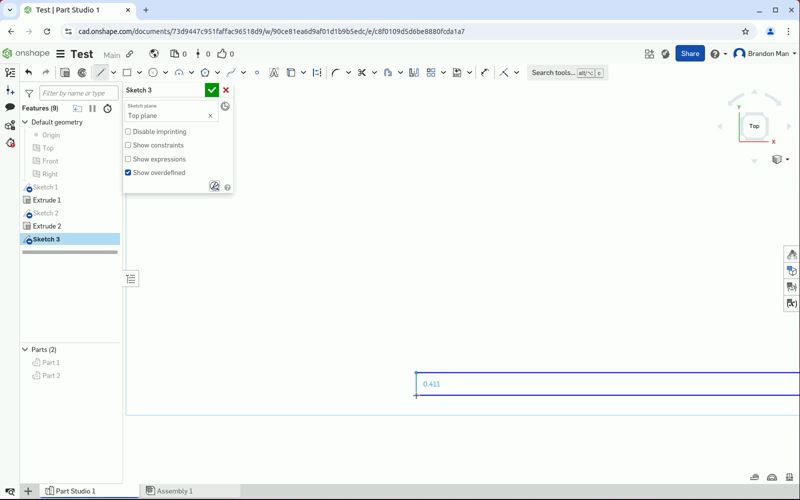
scroll(-6)
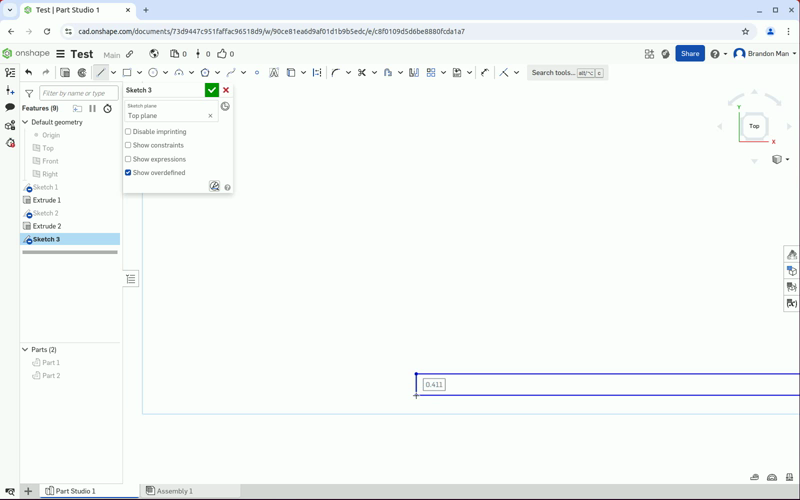
scroll(-6)
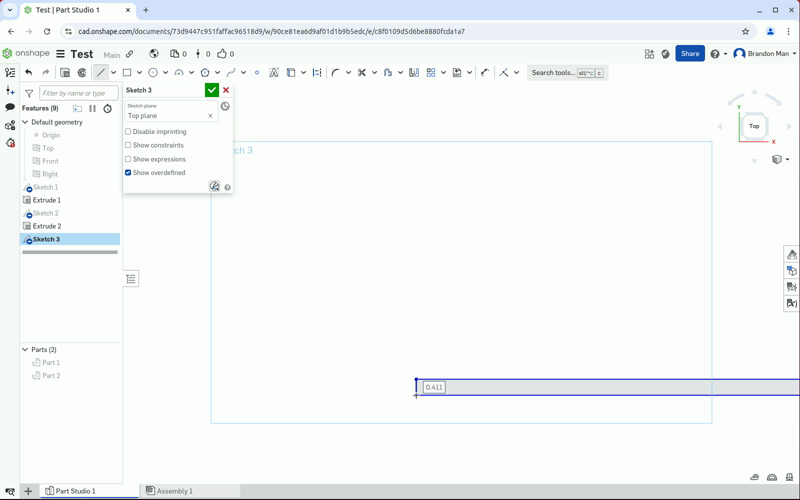
scroll(-6)
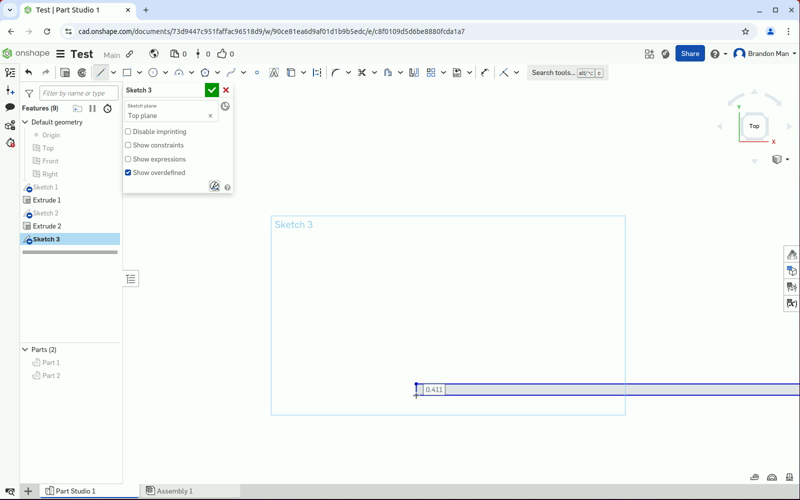
scroll(-6)
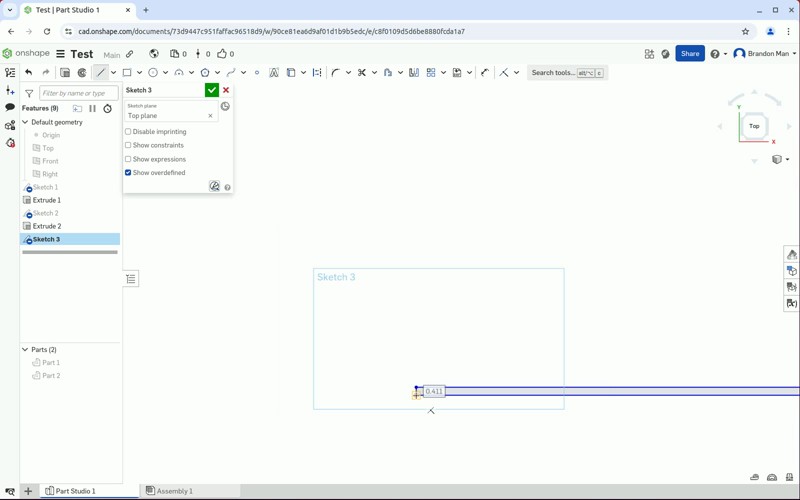
scroll(-6)
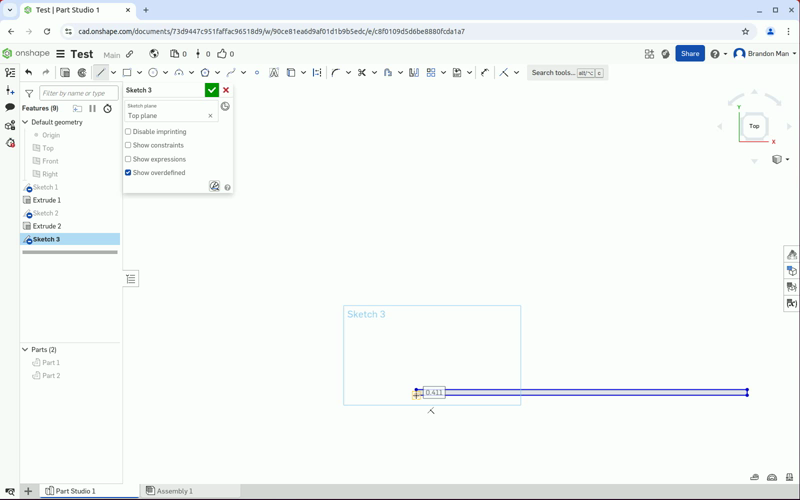
scroll(-6)
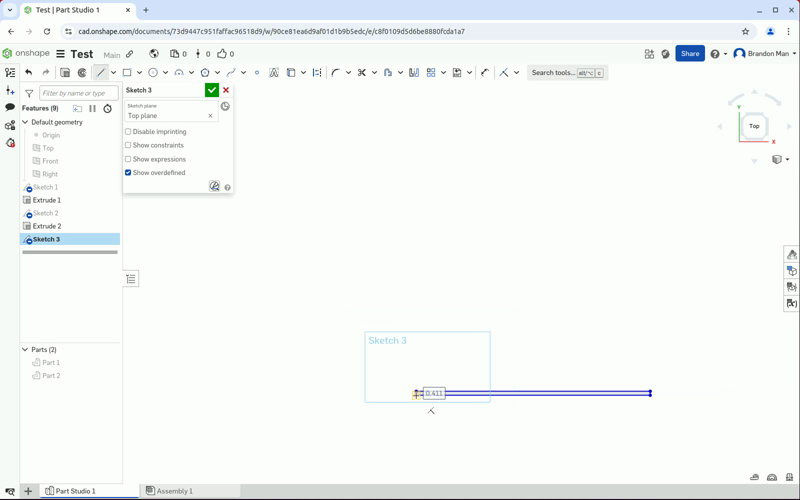
scroll(-6)
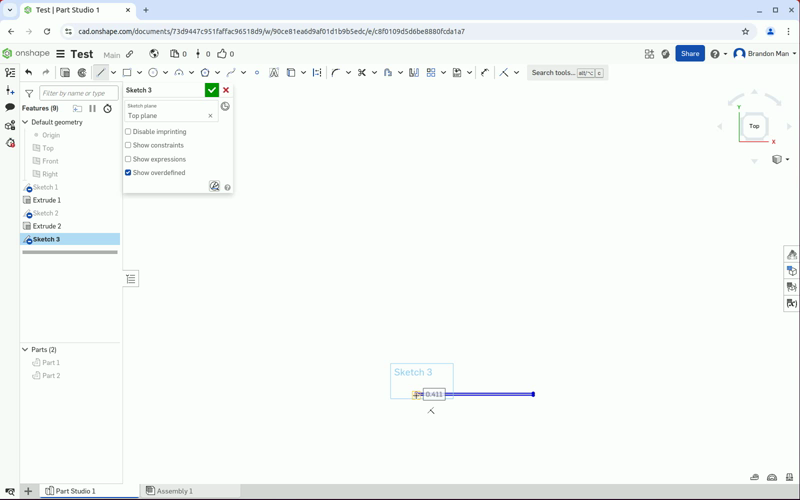
key(esc)
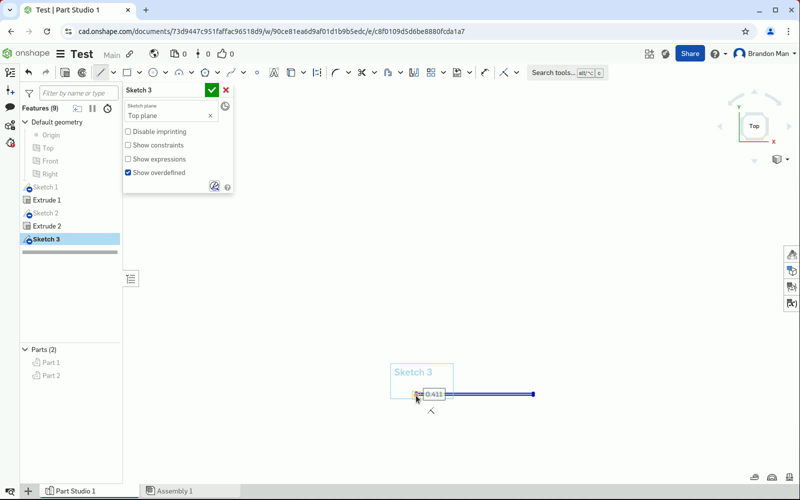
mouse_move(490, 393)
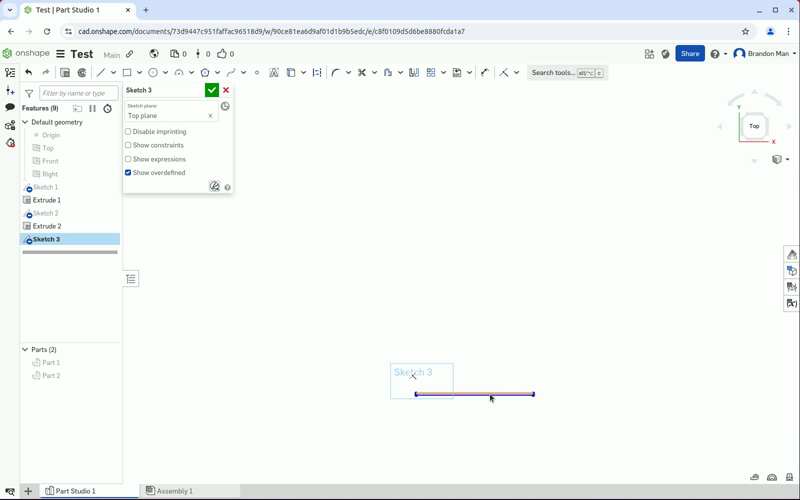
scroll(6)
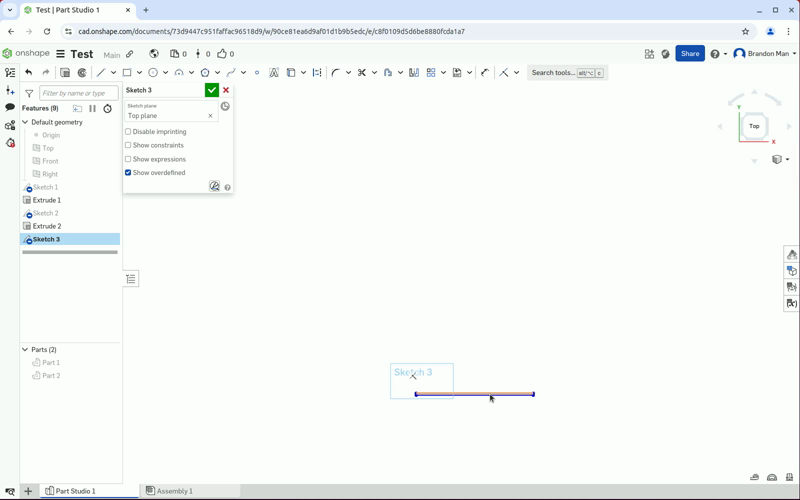
scroll(6)
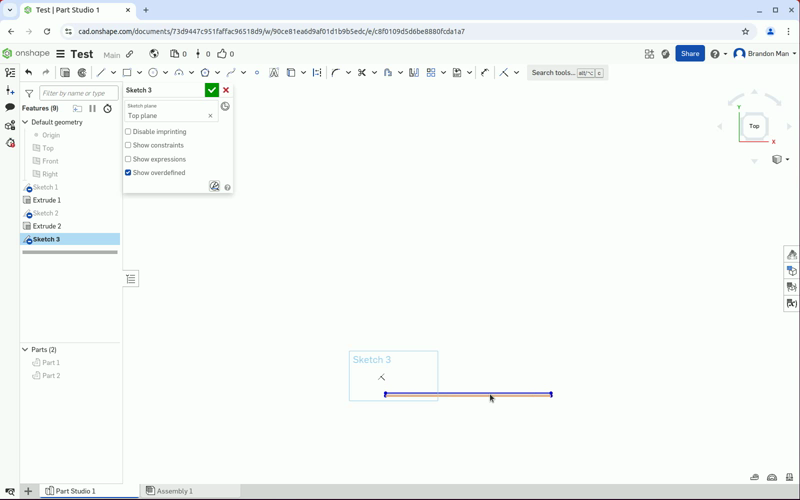
scroll(6)
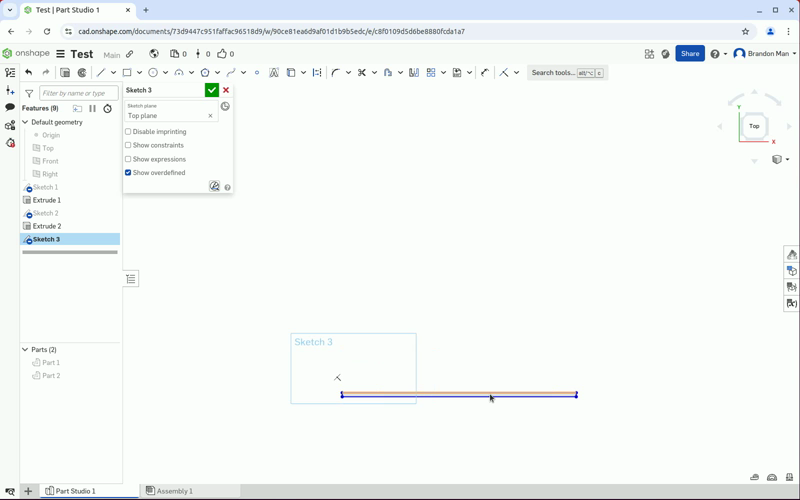
scroll(6)
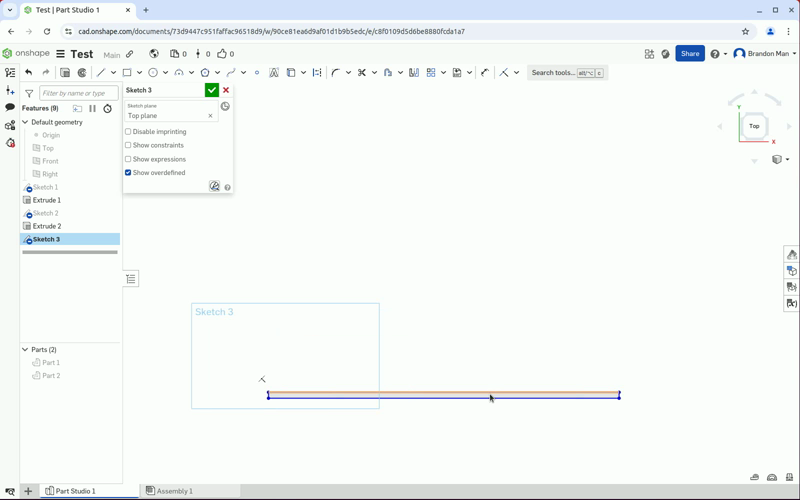
scroll(6)
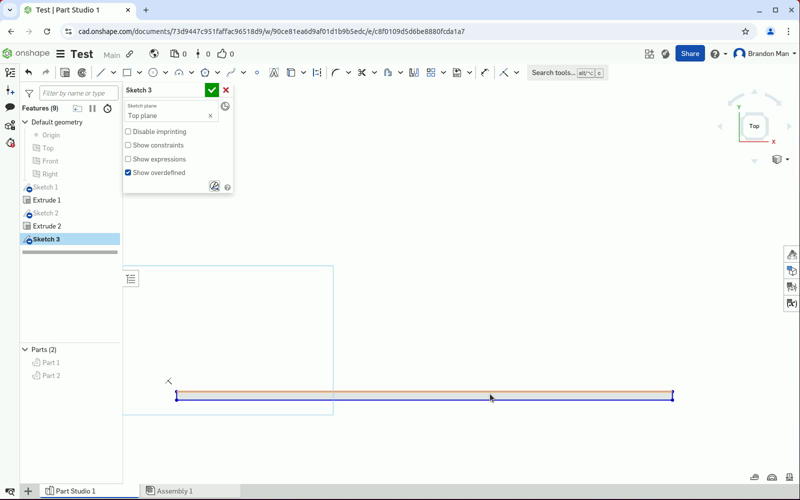
scroll(6)
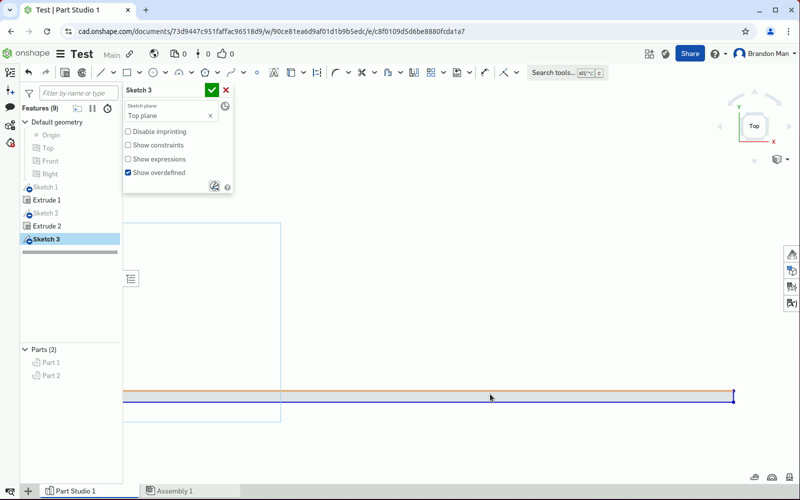
scroll(6)
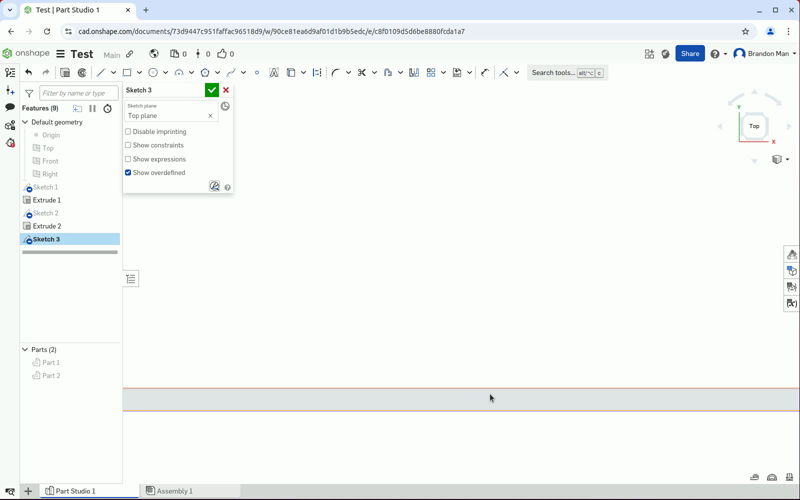
click(490, 393)
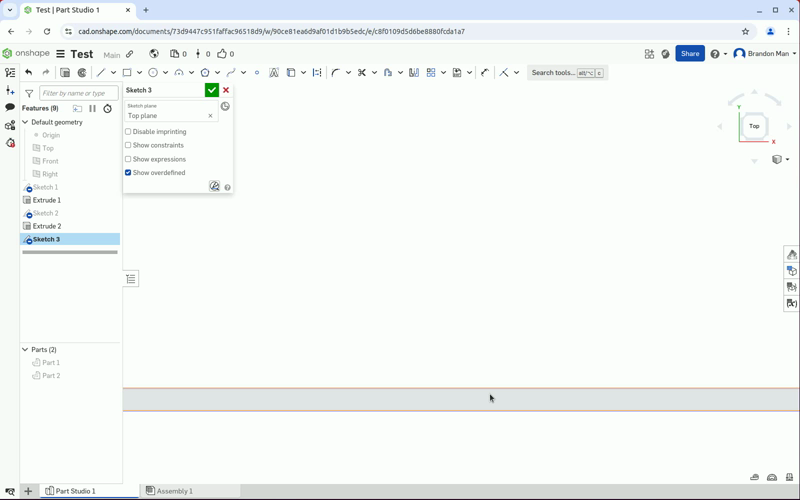
scroll(-6)
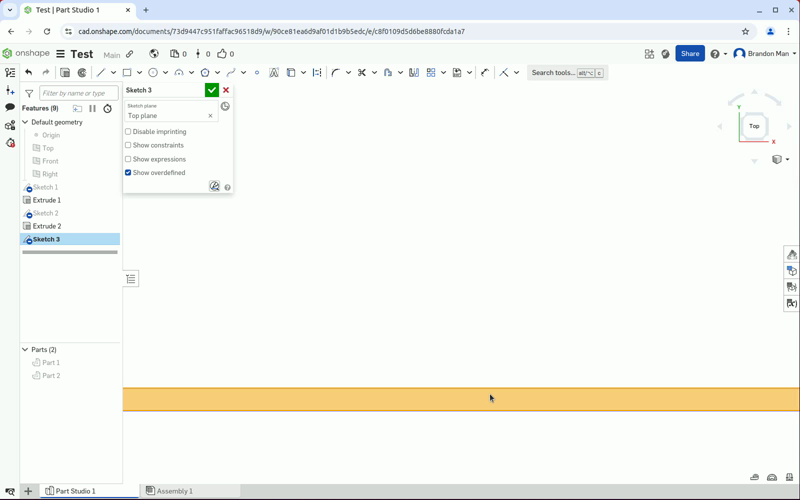
scroll(-6)
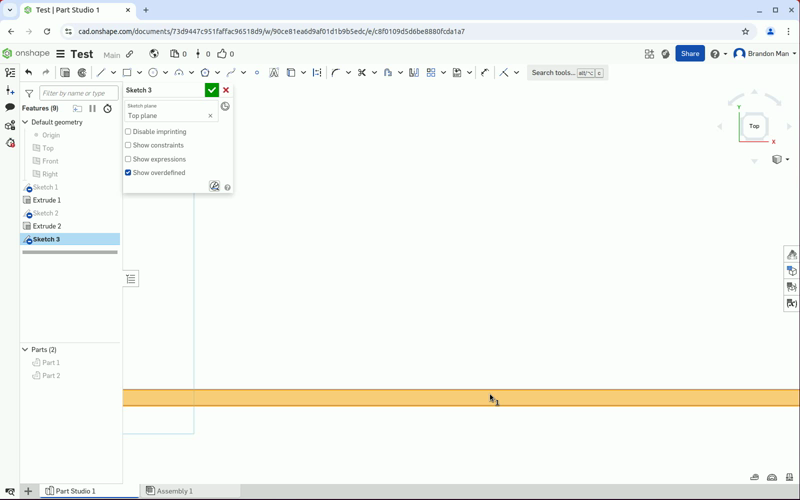
scroll(-6)
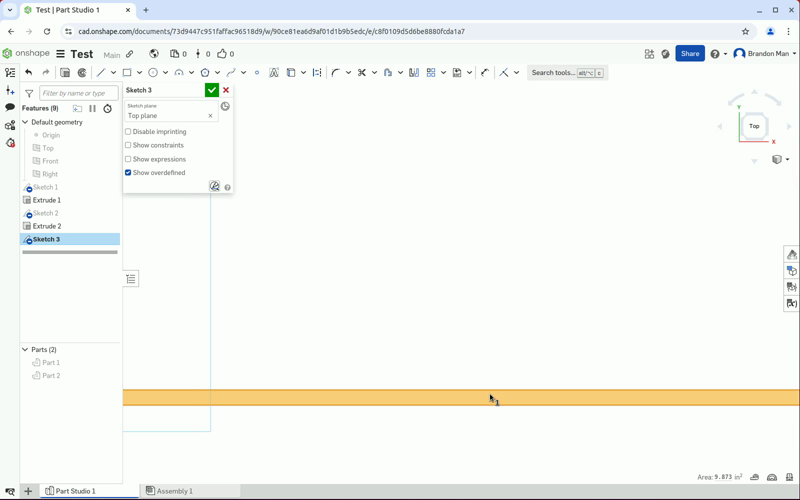
scroll(-6)
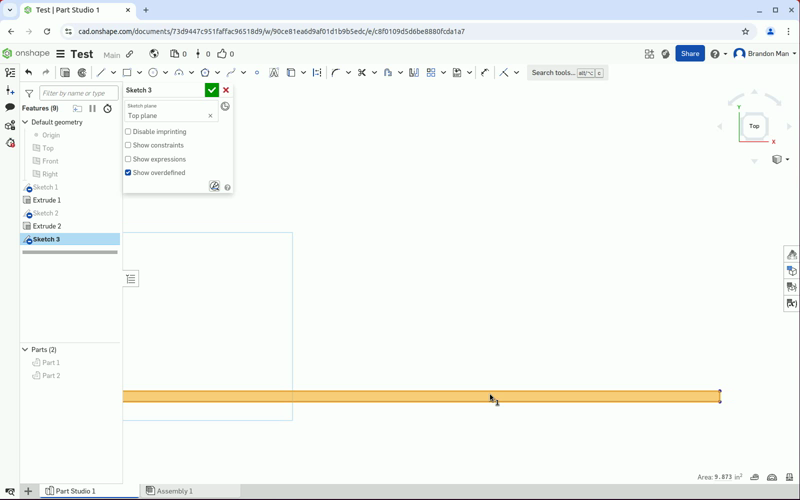
scroll(-6)
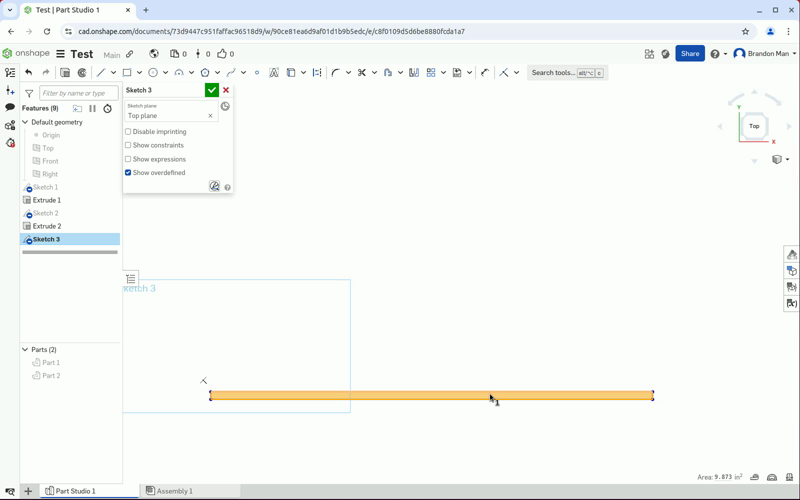
scroll(-6)
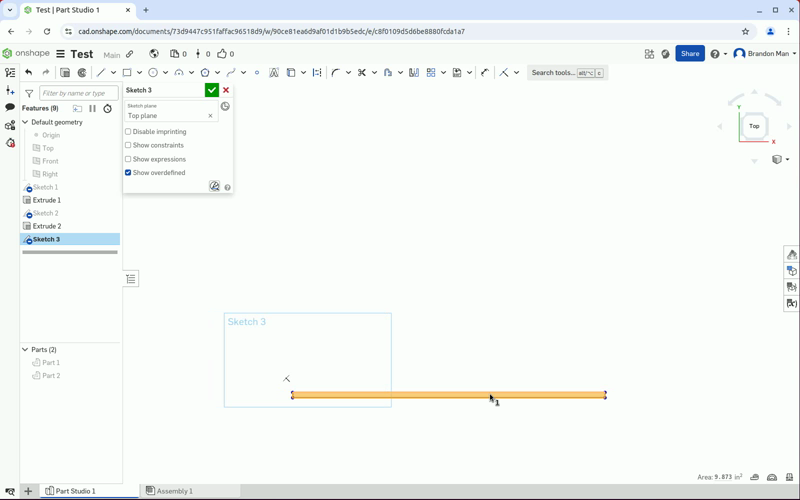
scroll(-6)
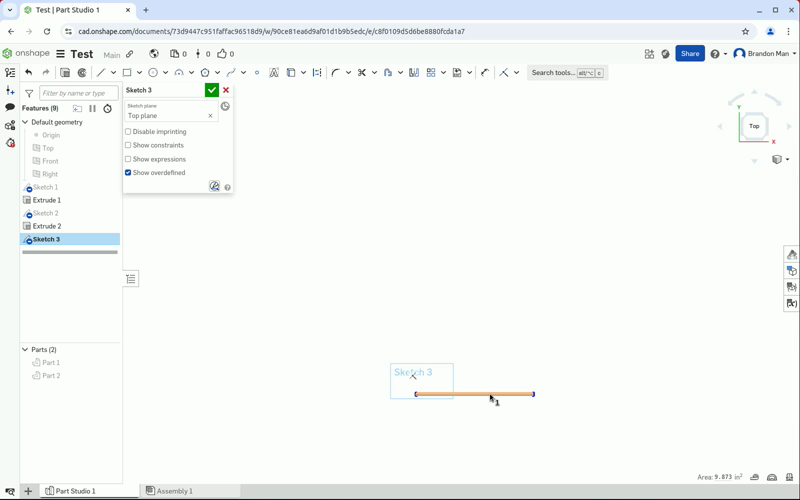
mouse_move(73, 352)
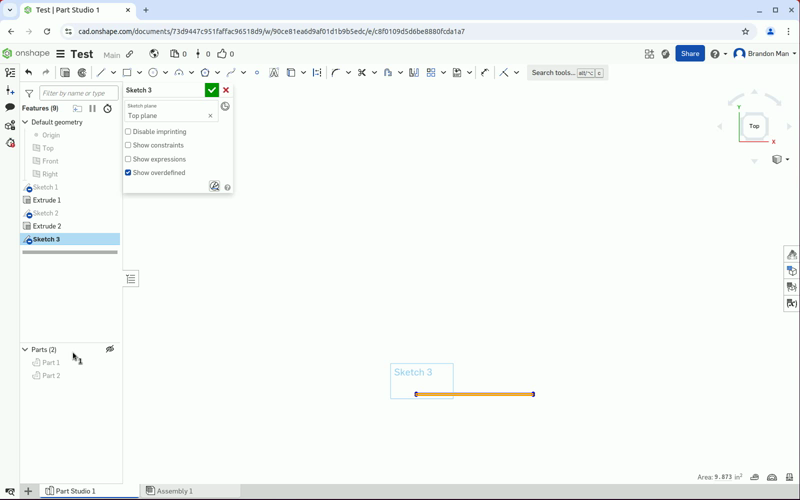
key(shift+y)
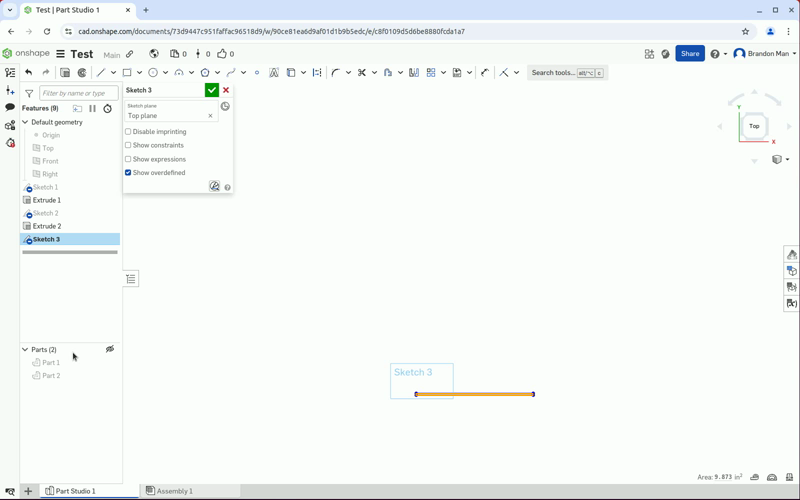
key(shift+e)
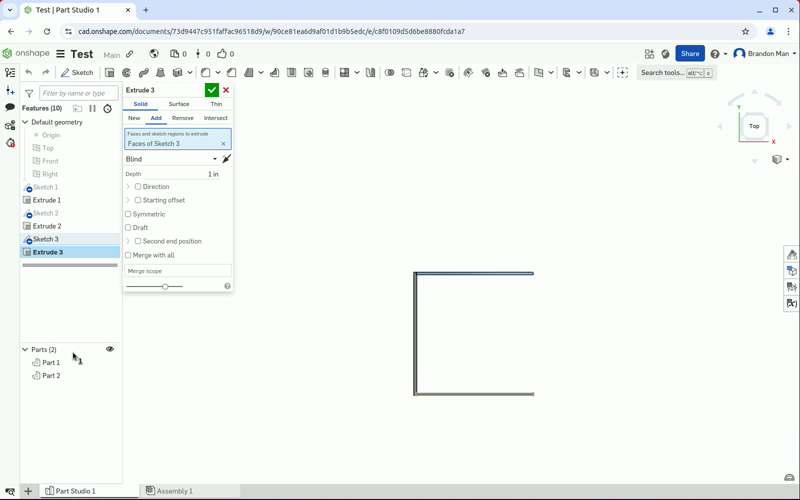
mouse_move(143, 106)
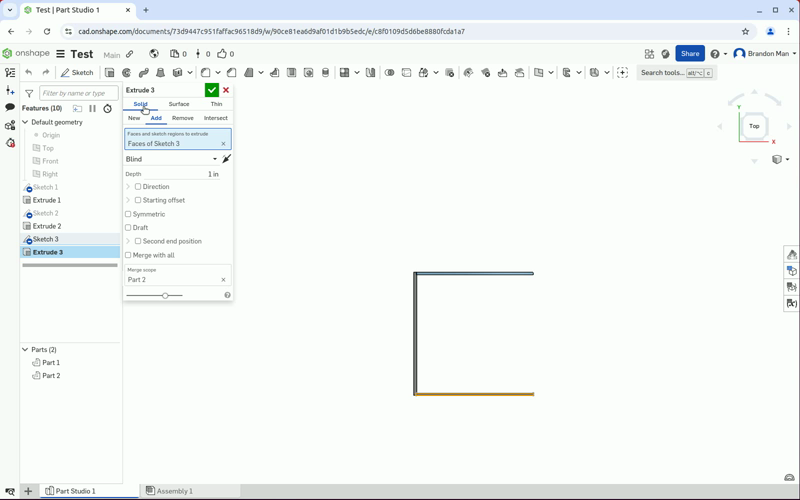
click(143, 106)
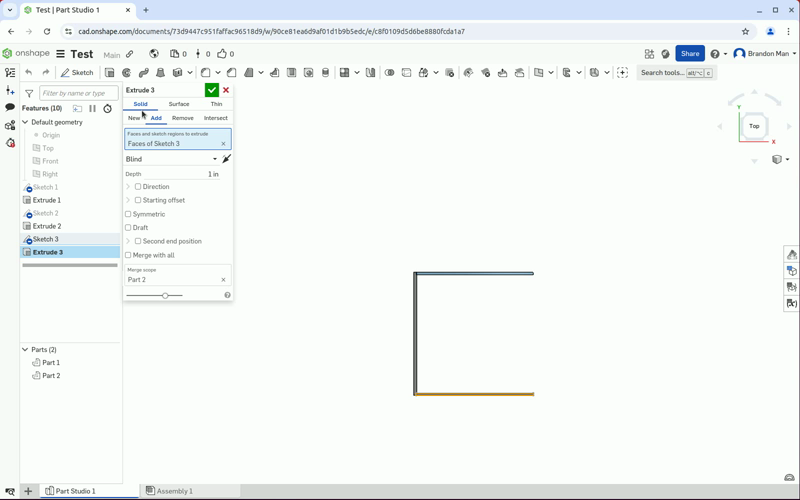
mouse_move(137, 120)
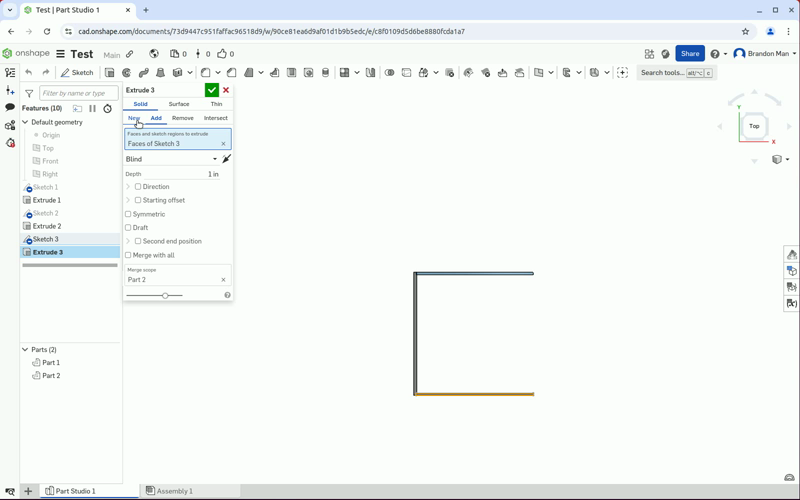
click(137, 120)
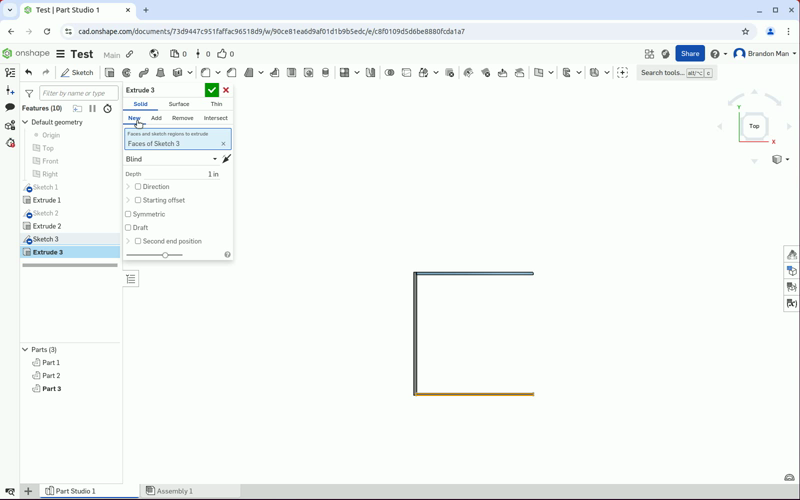
key(tab, 4)
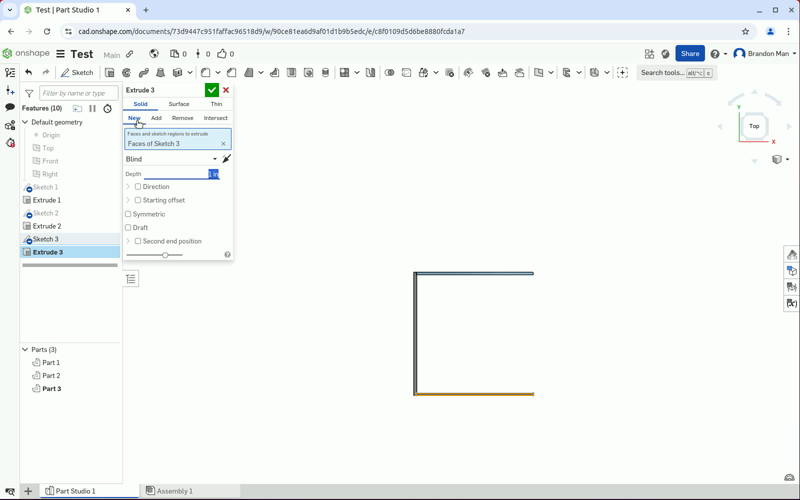
text(4.814)
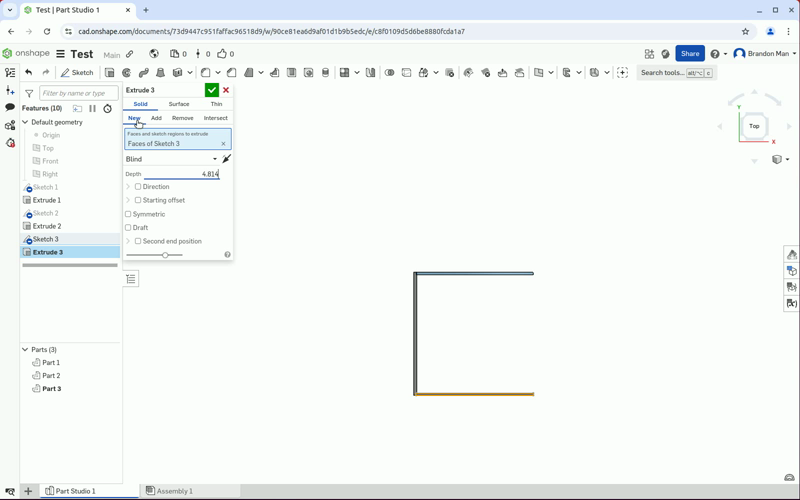
key(enter)
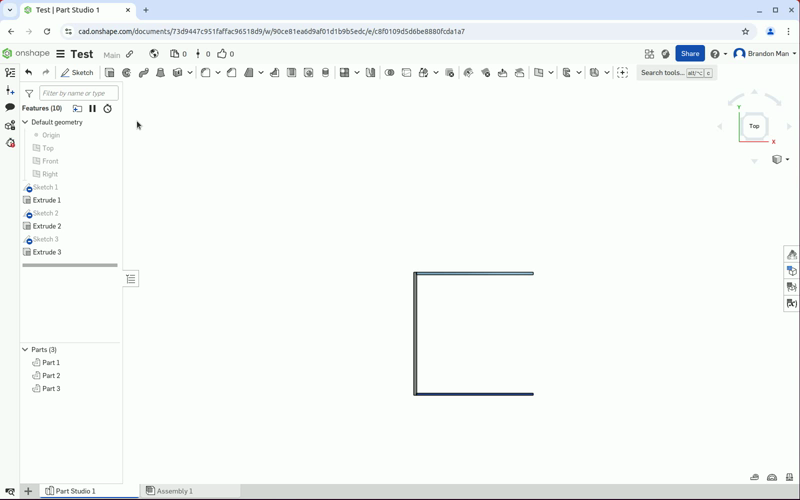
key(shift+h)
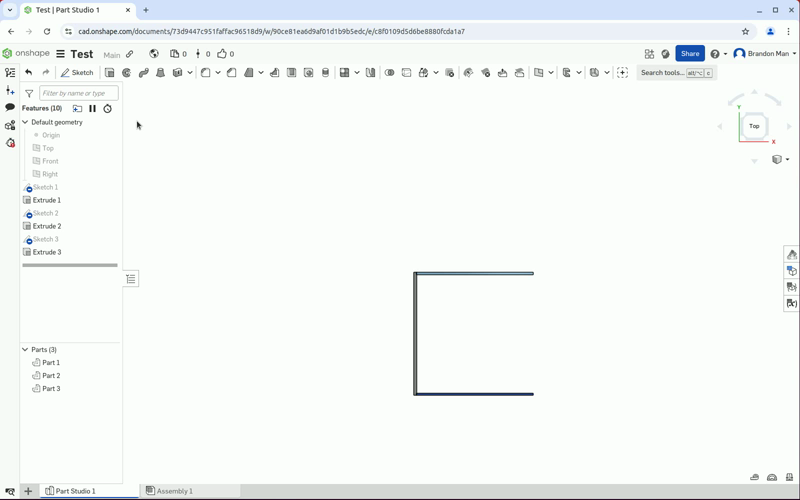
key(shift+h)
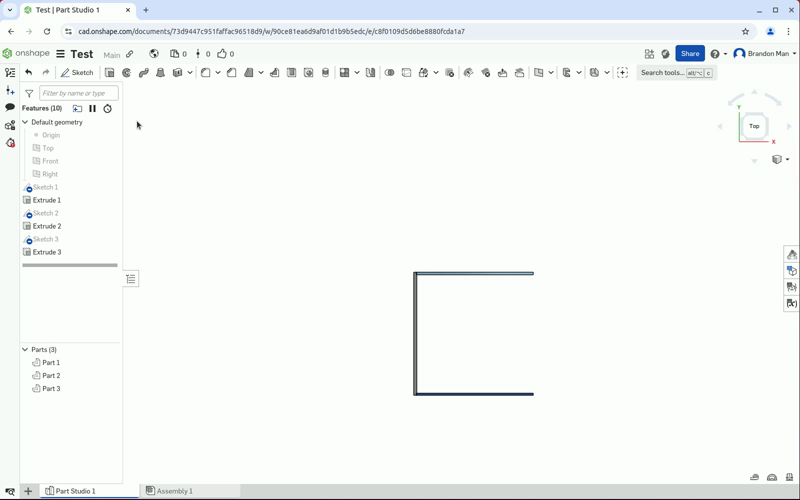
mouse_move(73, 189)
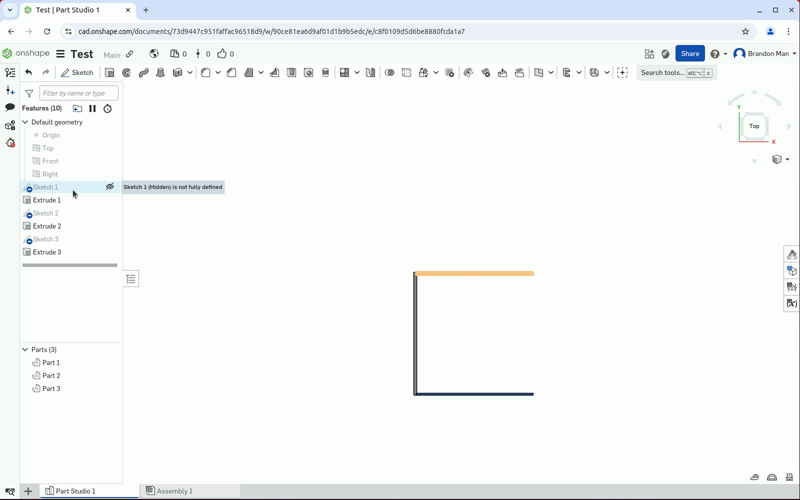
click(73, 189)
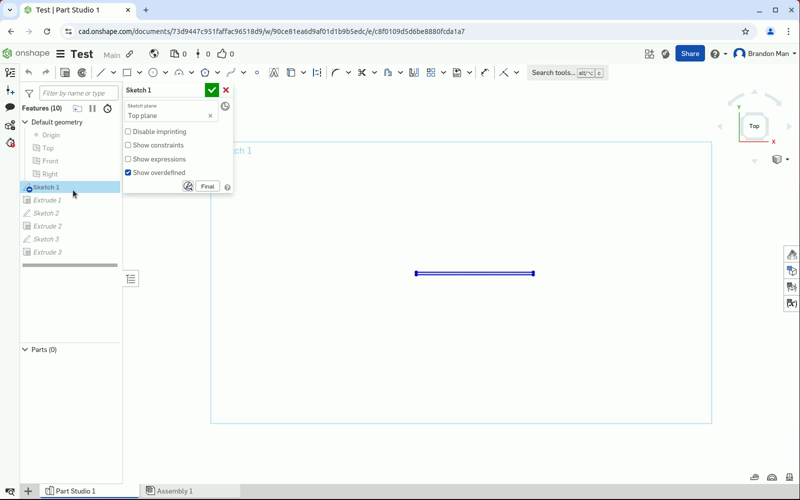
mouse_move(229, 92)
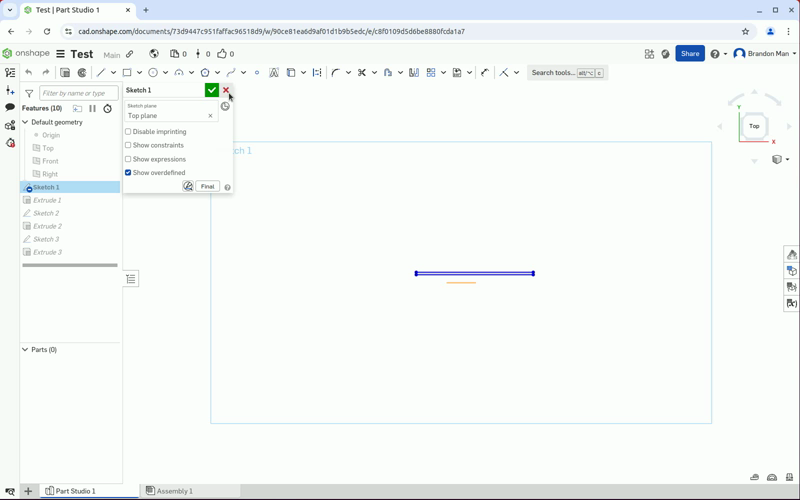
click(229, 92)
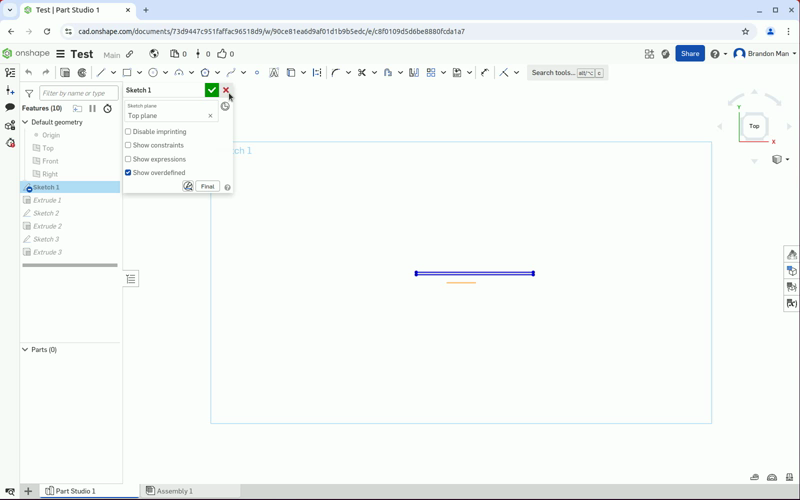
key(shift+s)
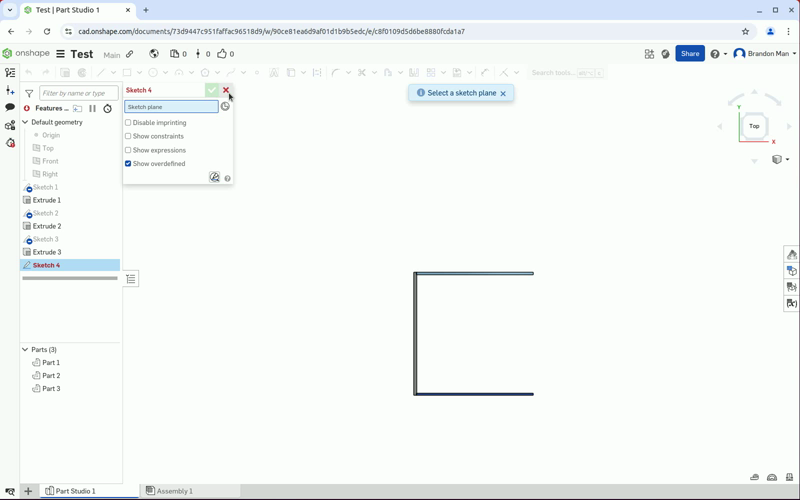
mouse_move(73, 150)
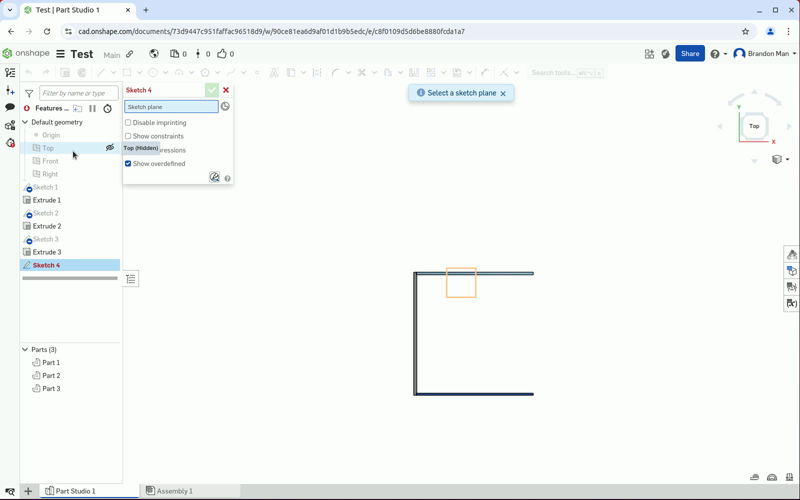
click(73, 150)
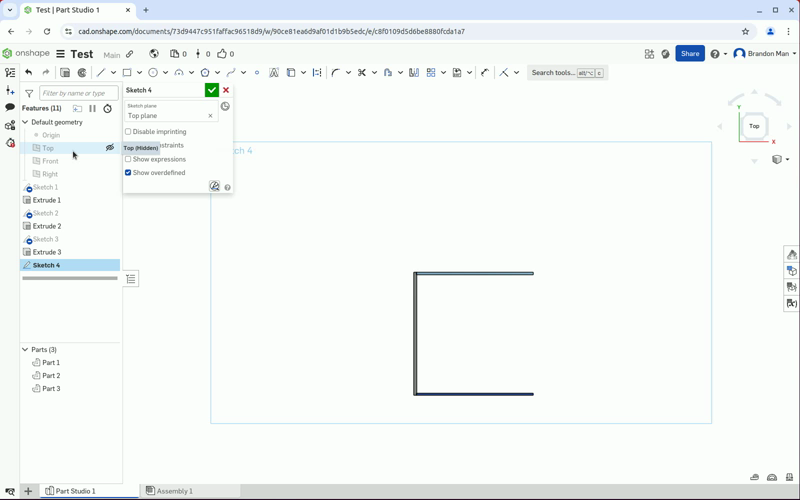
mouse_move(73, 352)
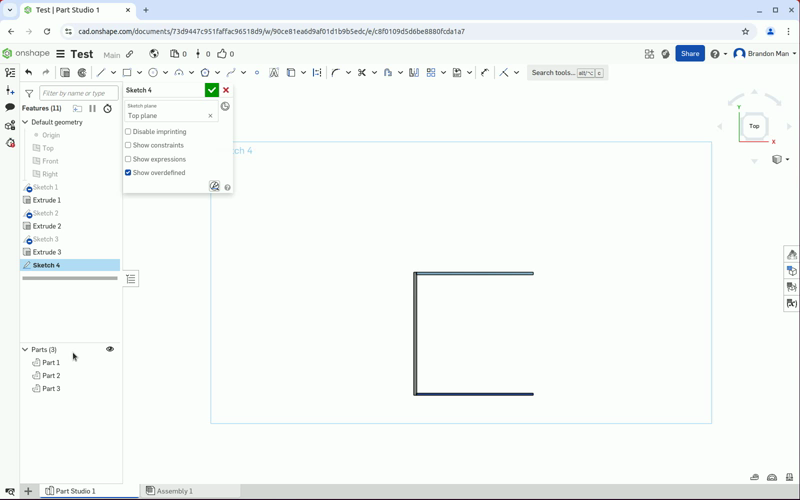
key(y)
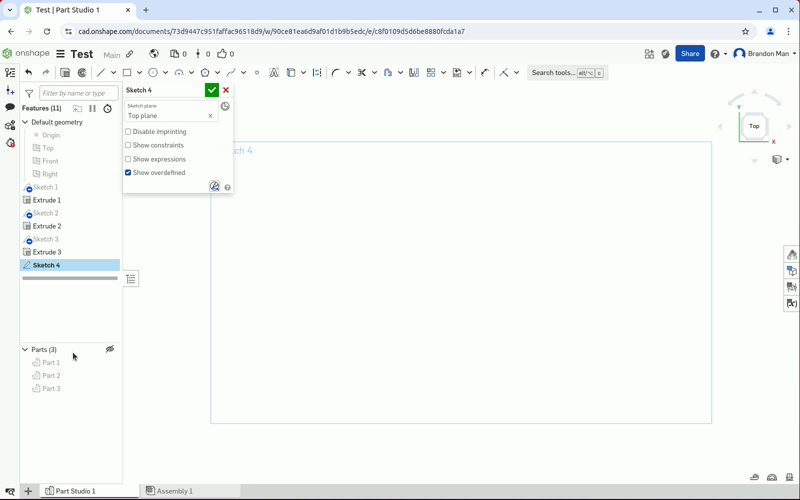
key(l)
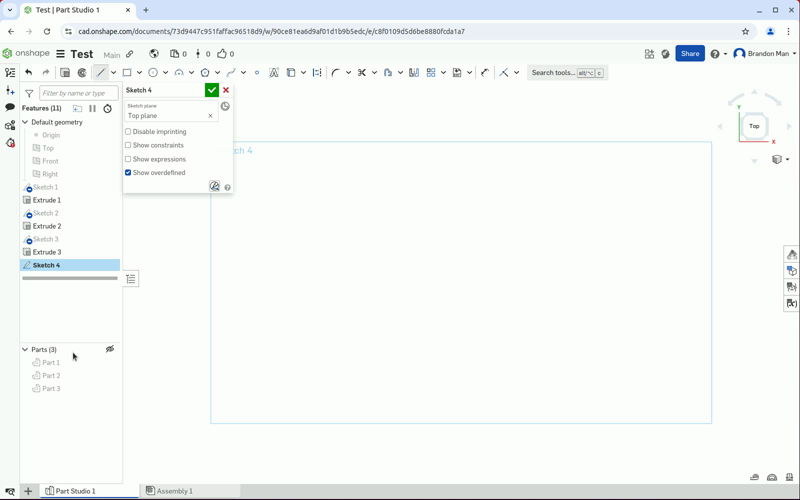
key_down(shift)
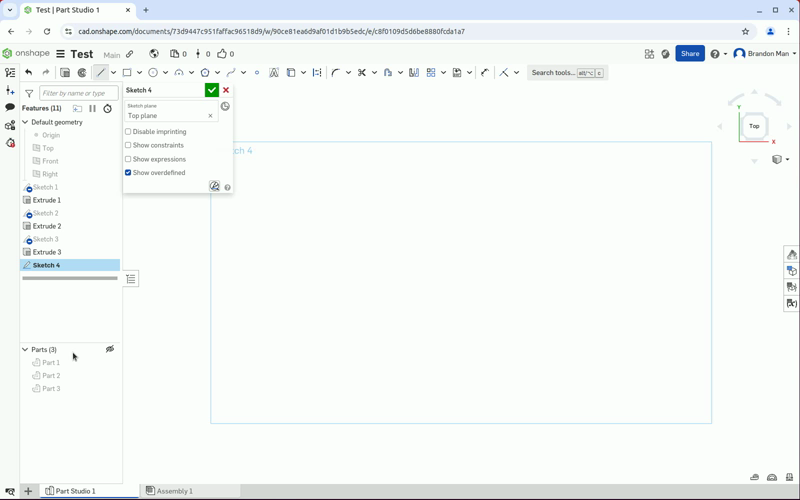
mouse_move(533, 395)
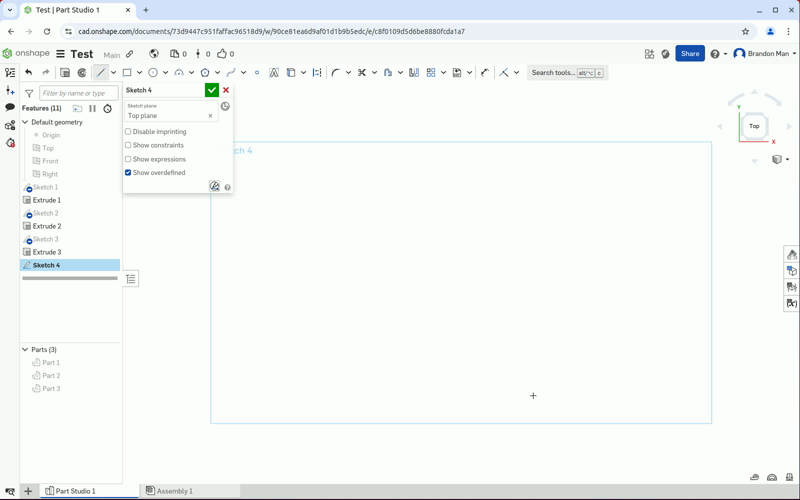
click(533, 395)
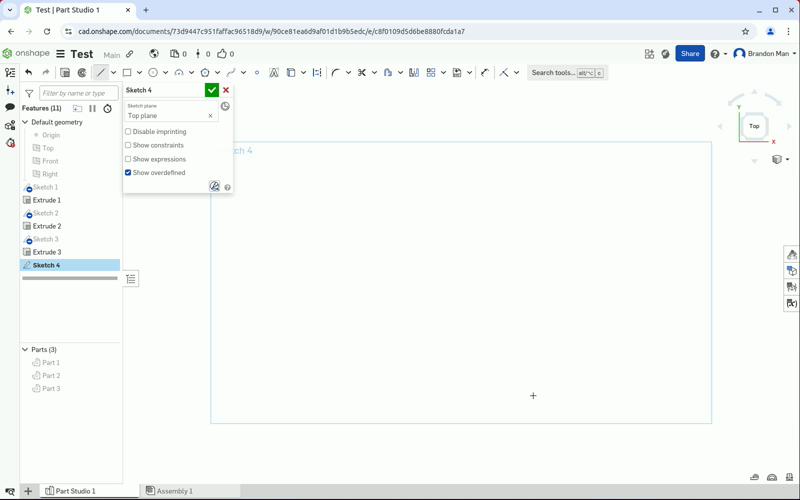
key_up(shift)
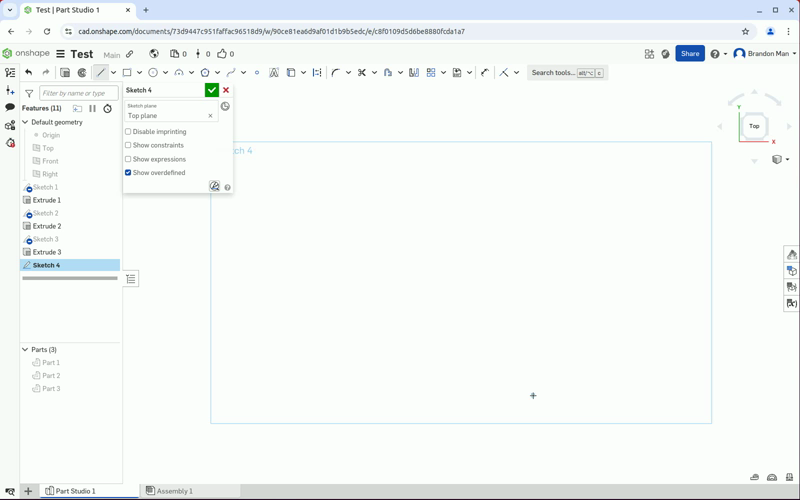
key_down(shift)
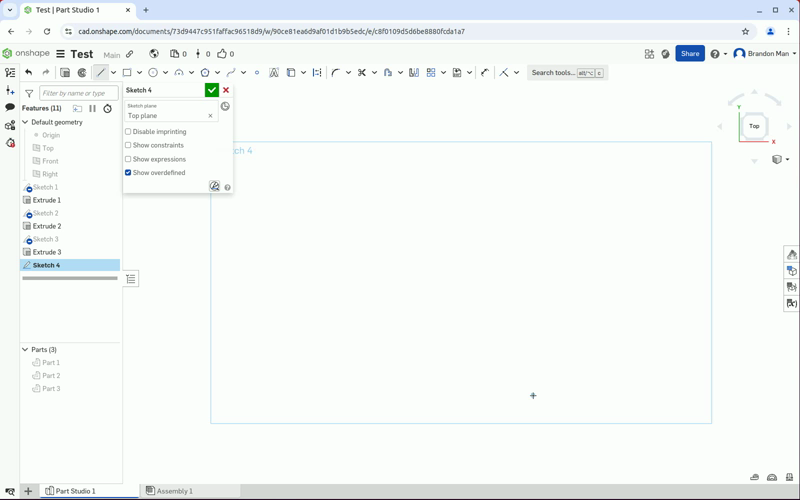
mouse_move(563, 395)
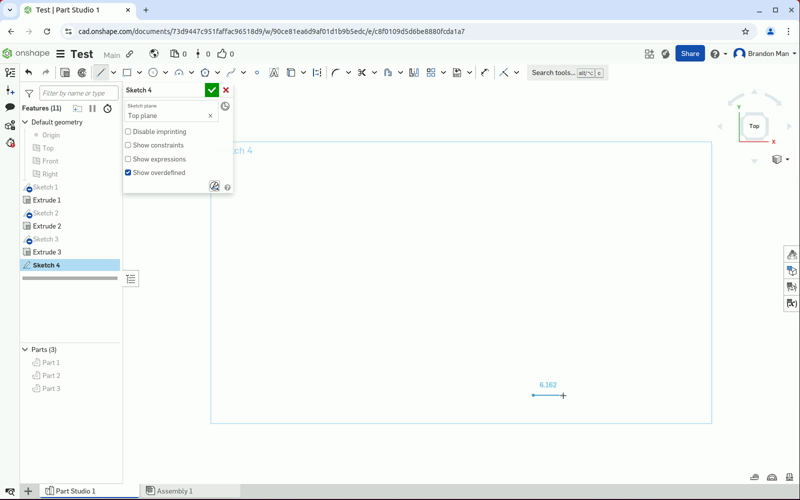
mouse_move(536, 395)
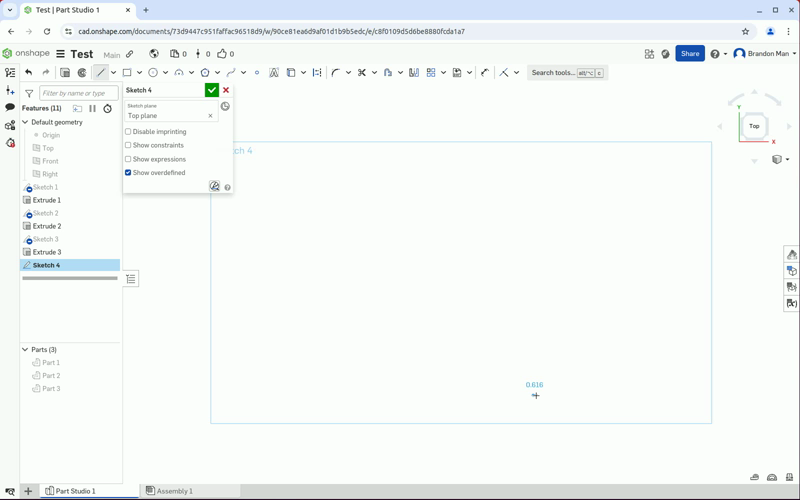
scroll(6)
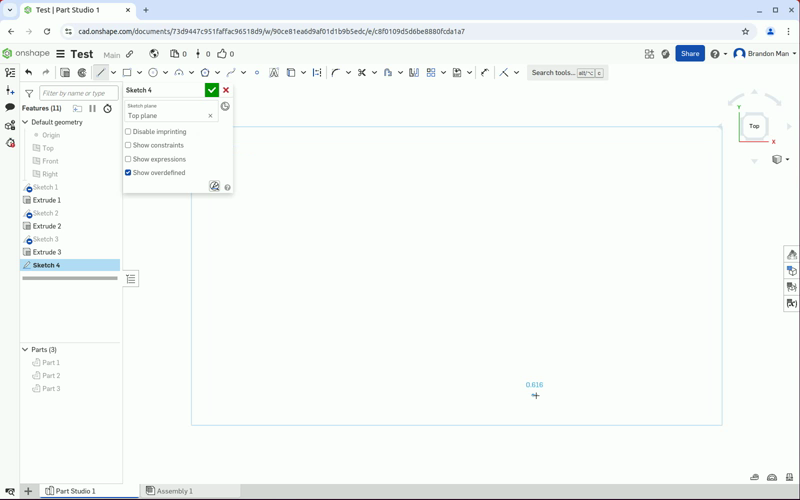
scroll(6)
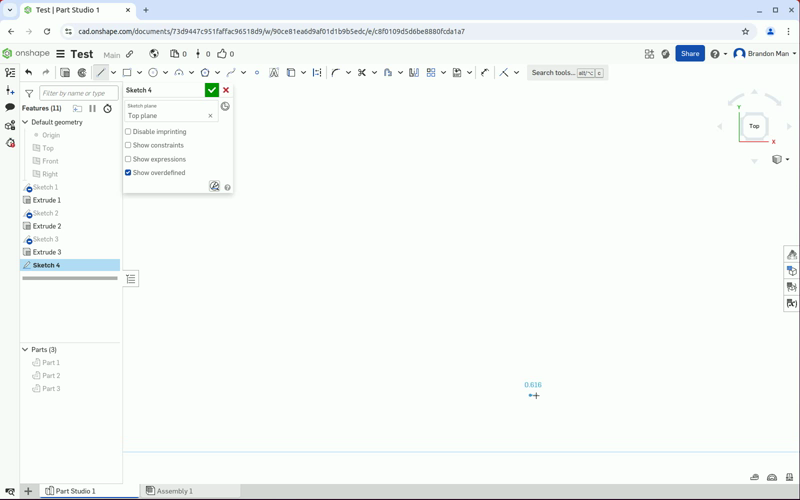
scroll(6)
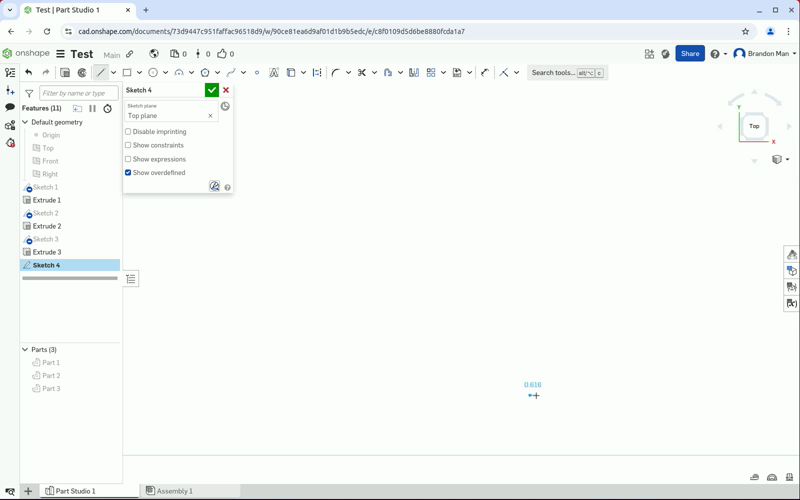
scroll(6)
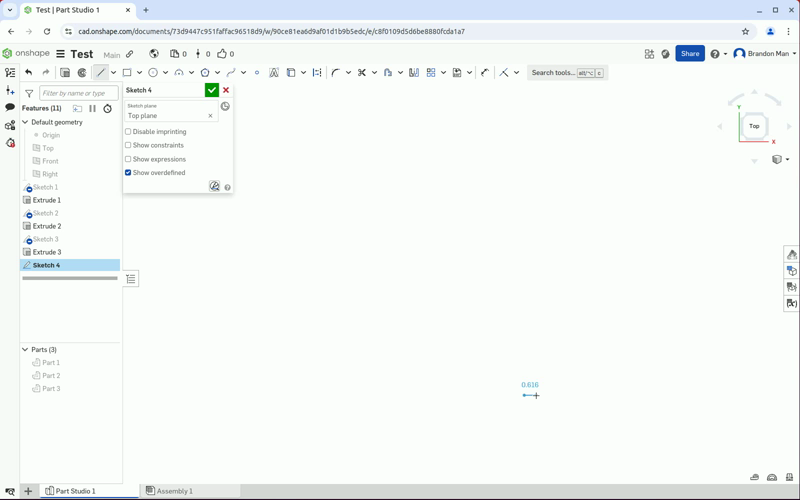
scroll(6)
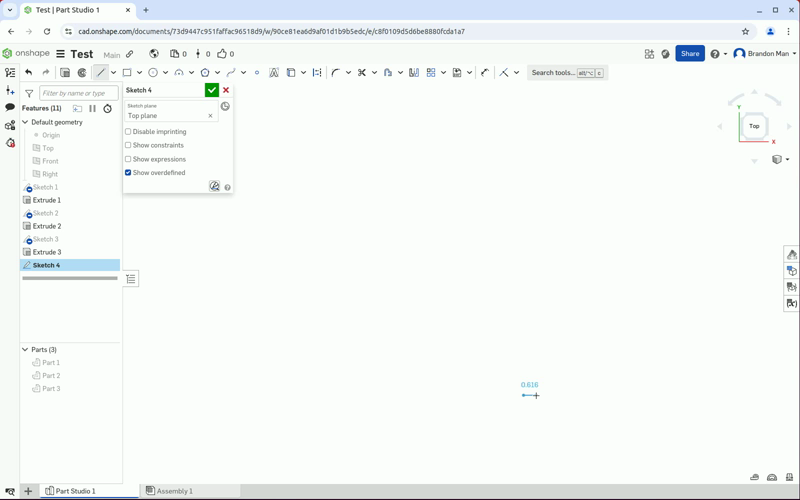
scroll(6)
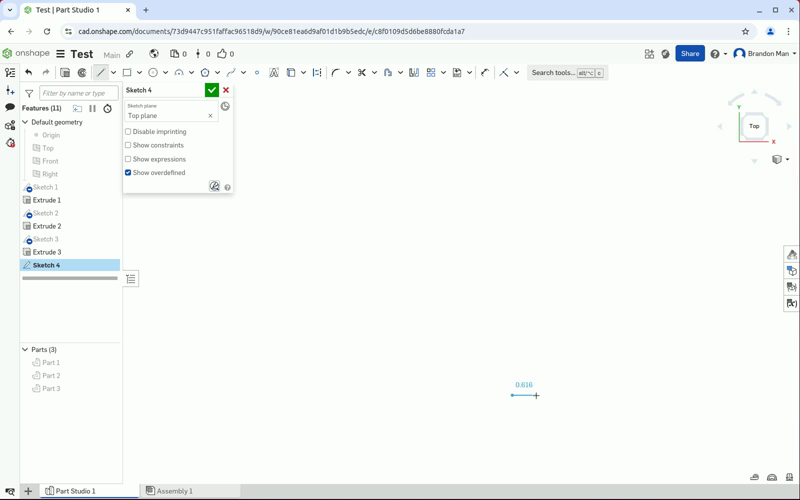
scroll(6)
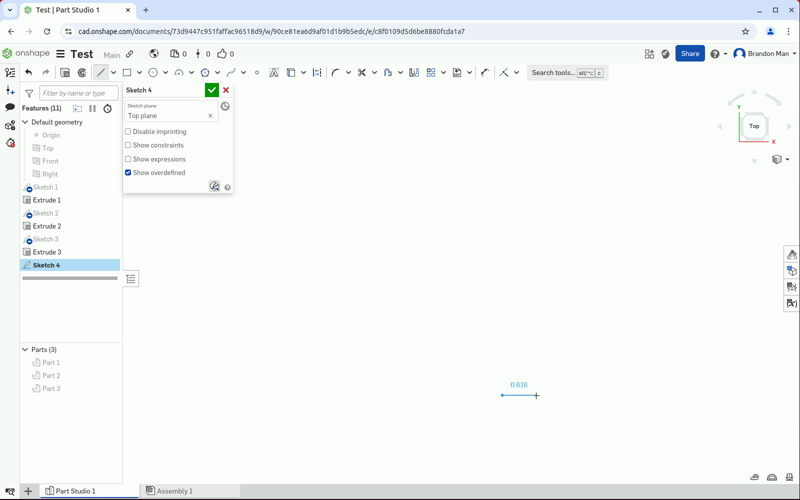
click(536, 395)
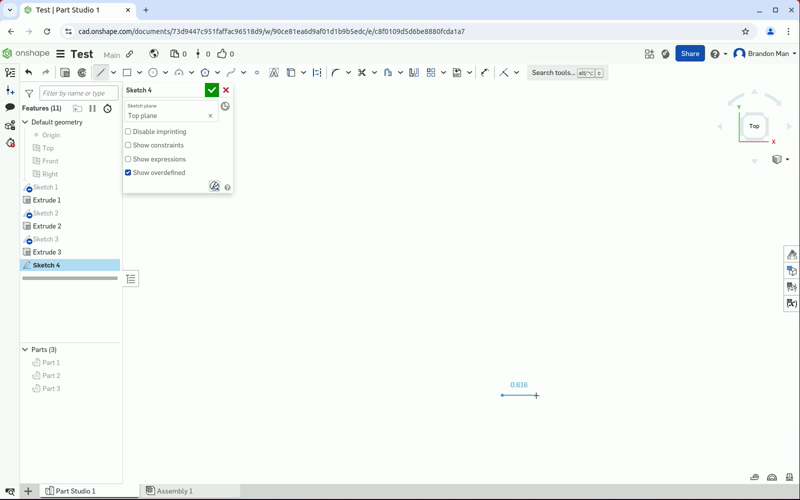
scroll(-6)
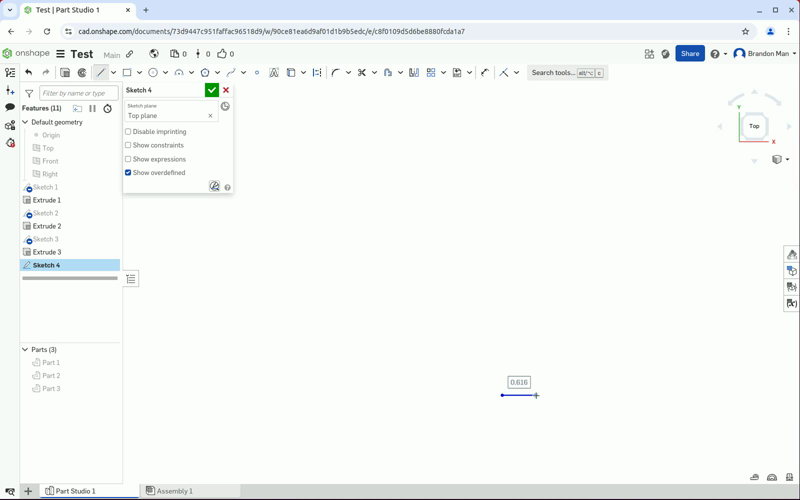
scroll(-6)
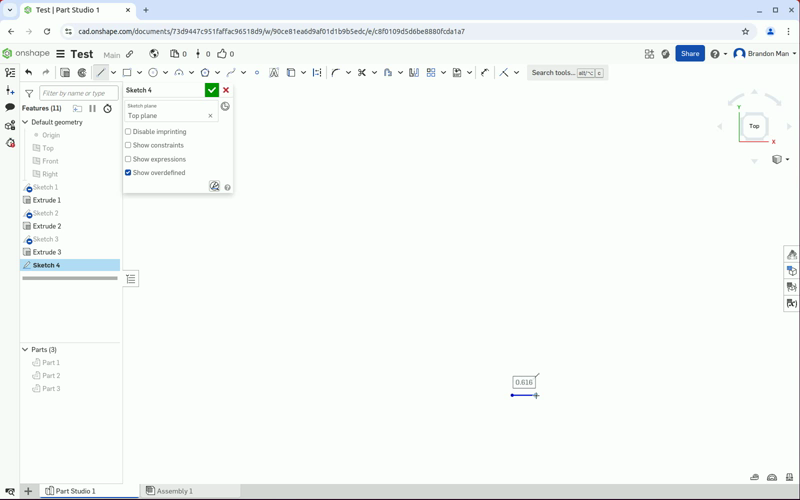
scroll(-6)
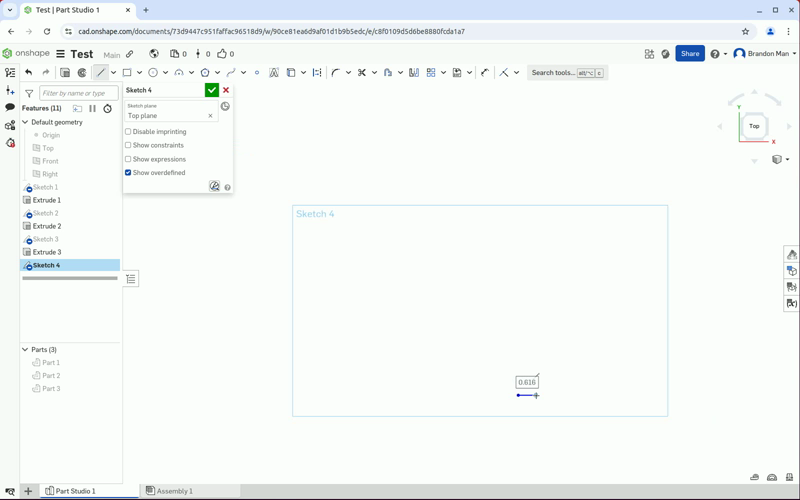
scroll(-6)
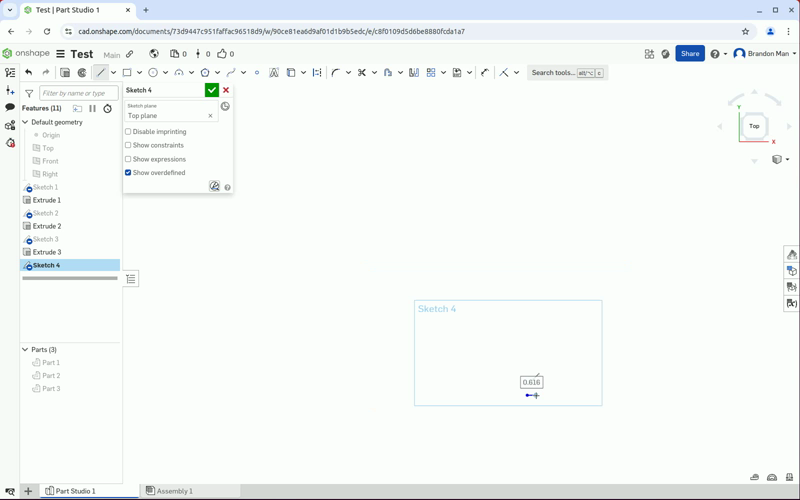
scroll(-6)
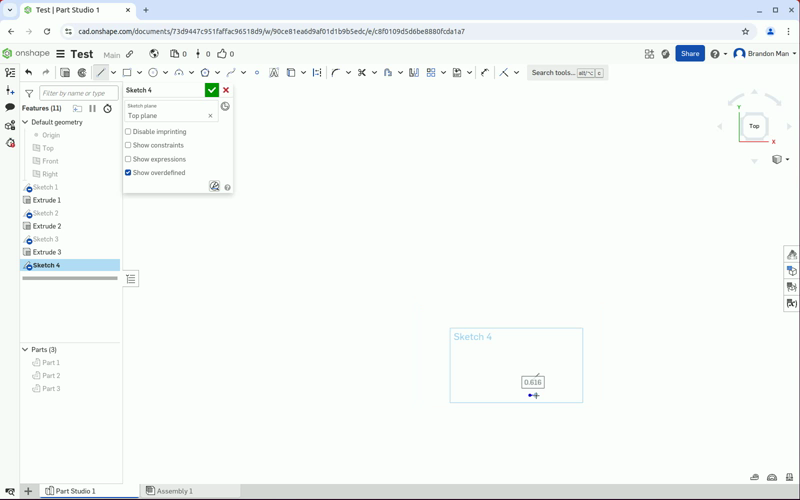
scroll(-6)
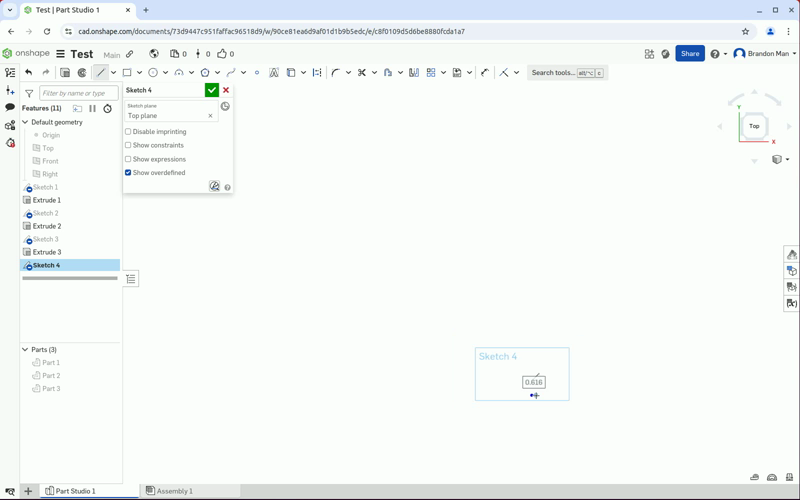
scroll(-6)
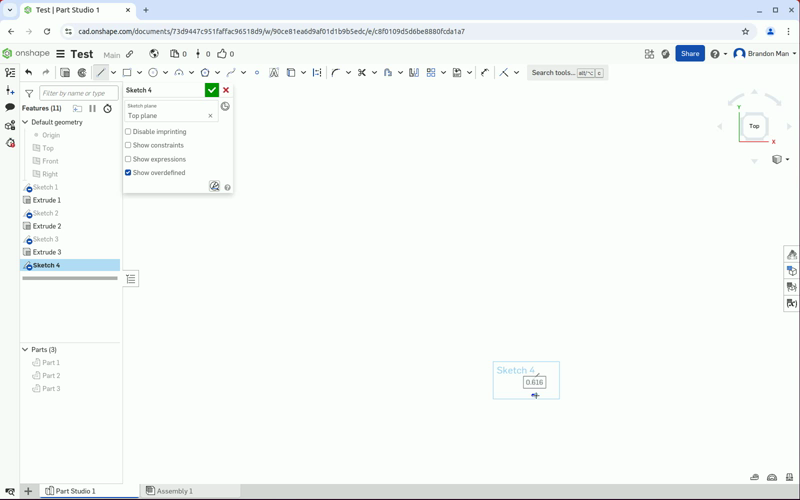
key_up(shift)
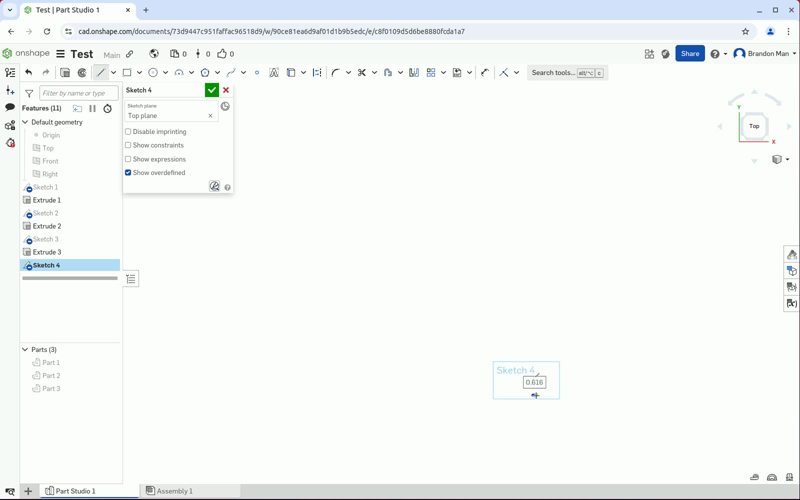
key_down(shift)
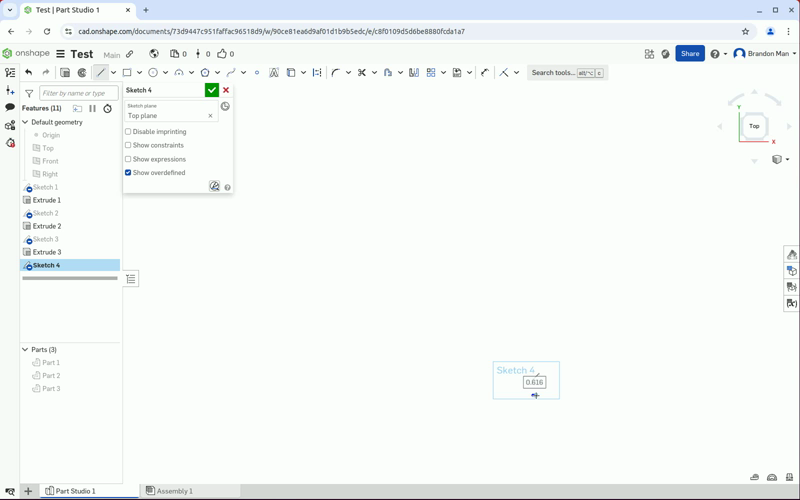
mouse_move(536, 272)
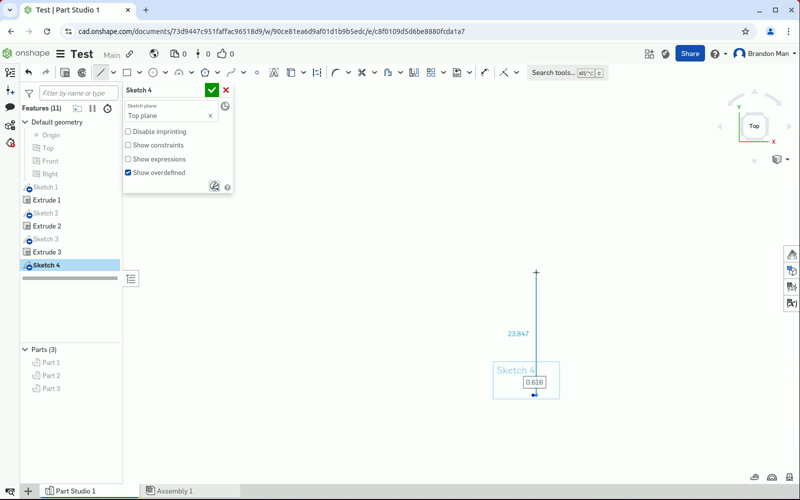
click(536, 272)
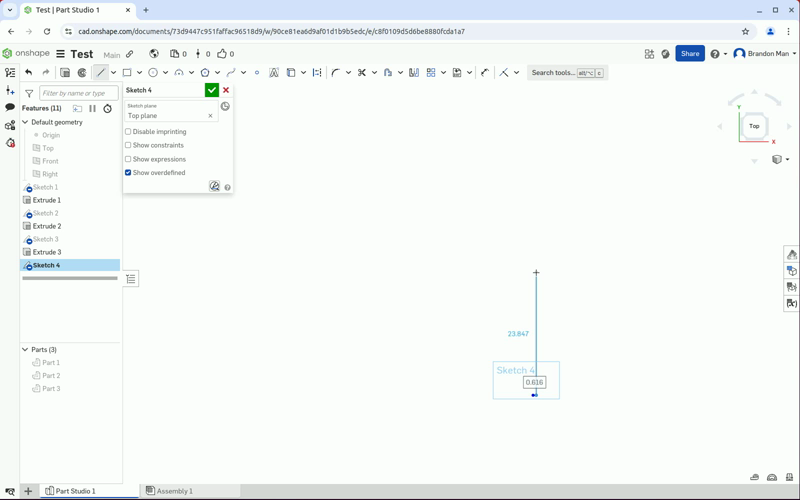
key_up(shift)
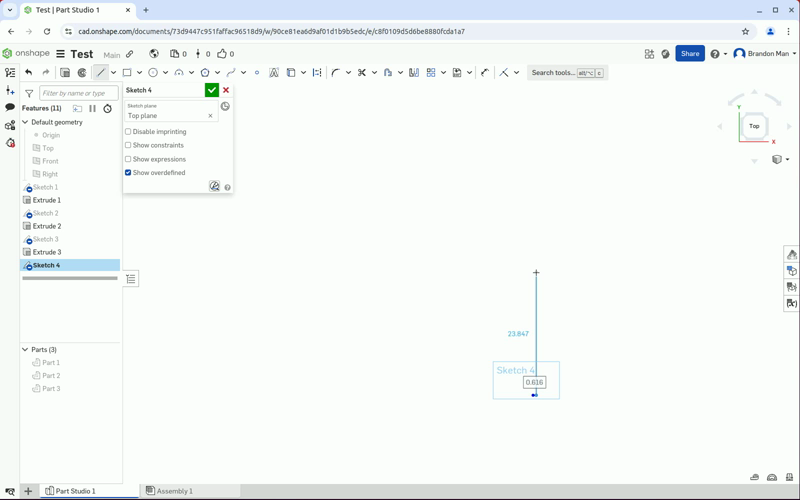
key_down(shift)
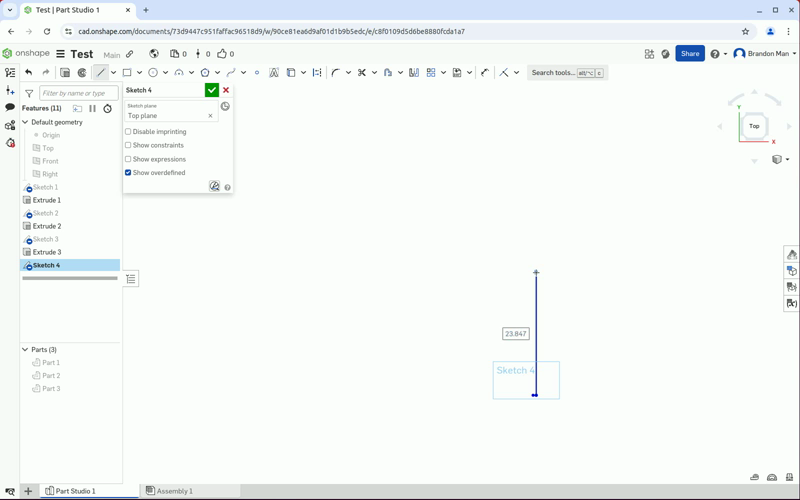
mouse_move(566, 272)
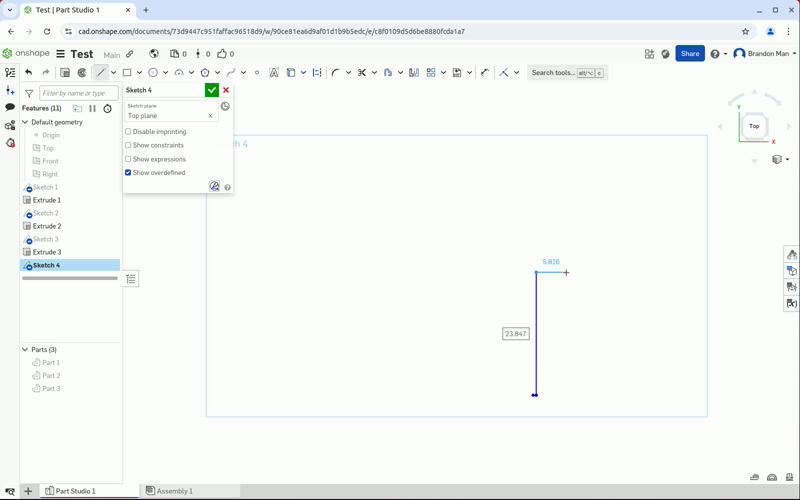
mouse_move(533, 272)
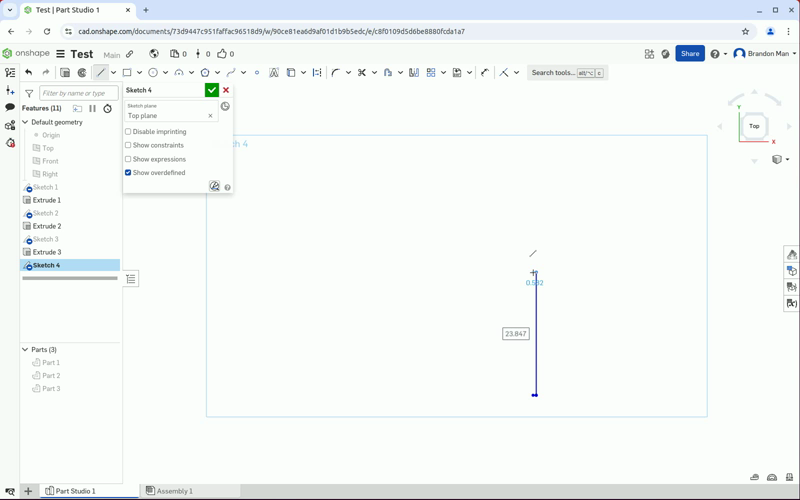
scroll(6)
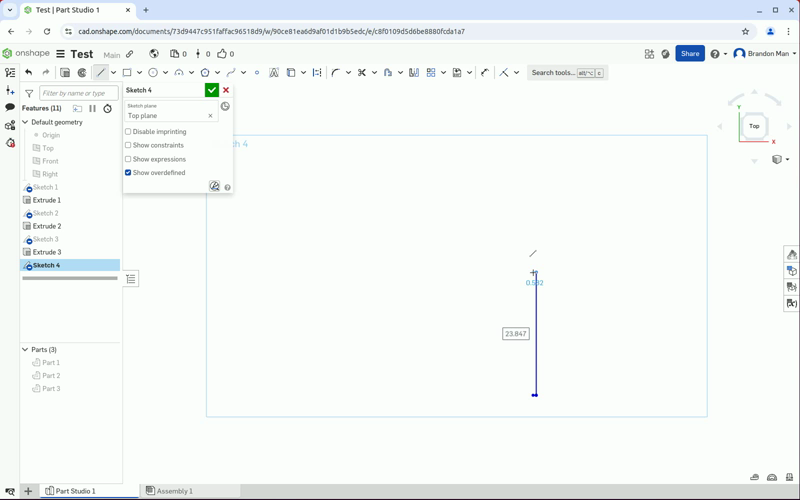
scroll(6)
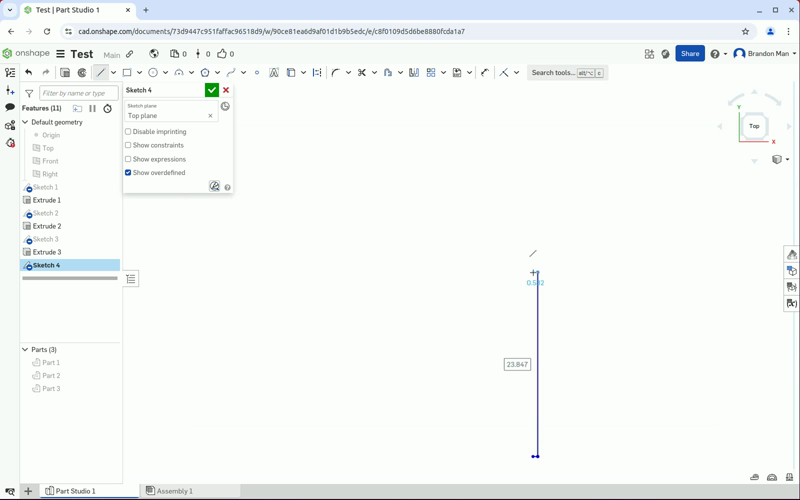
scroll(6)
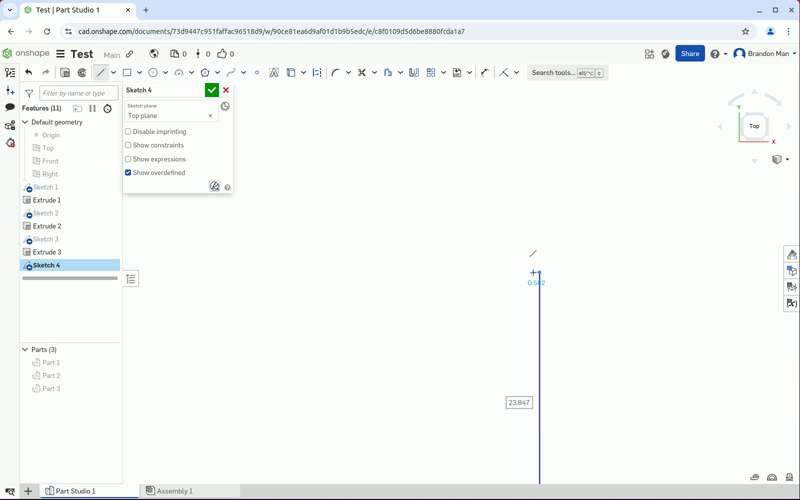
scroll(6)
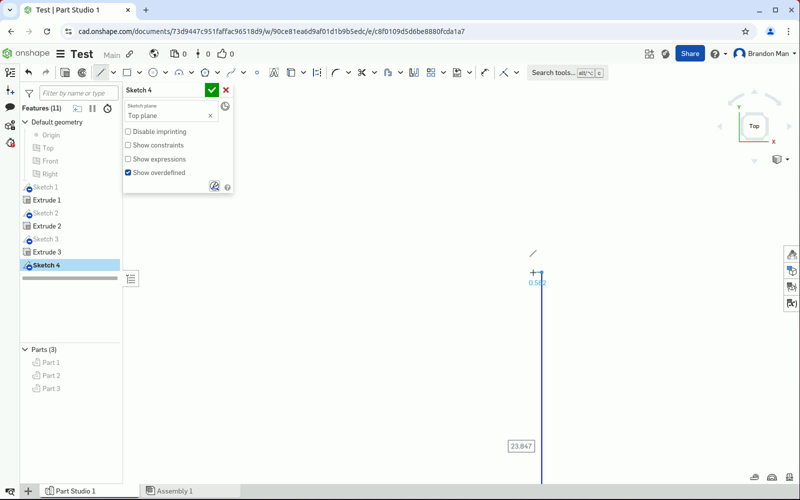
scroll(6)
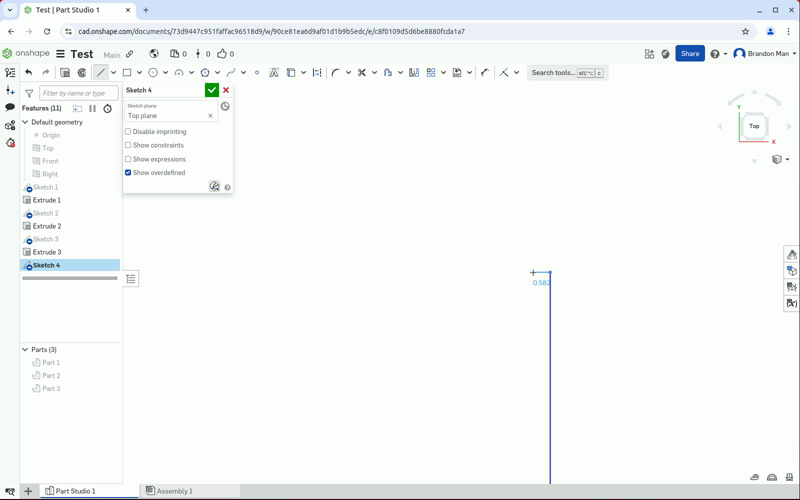
scroll(6)
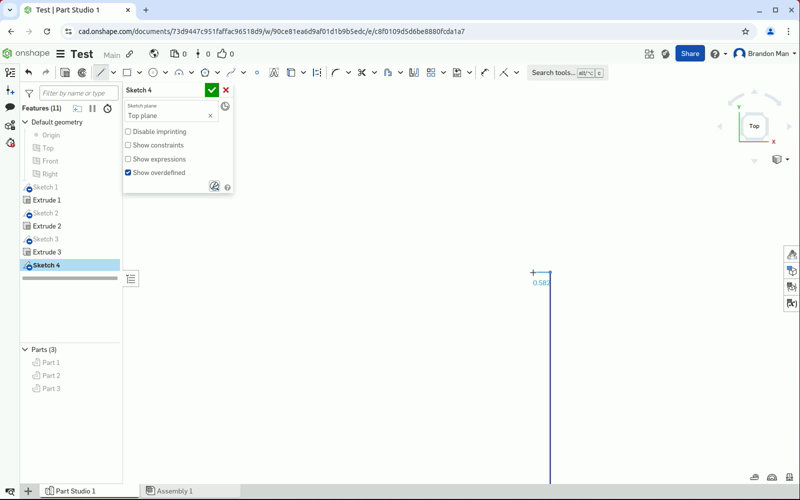
scroll(6)
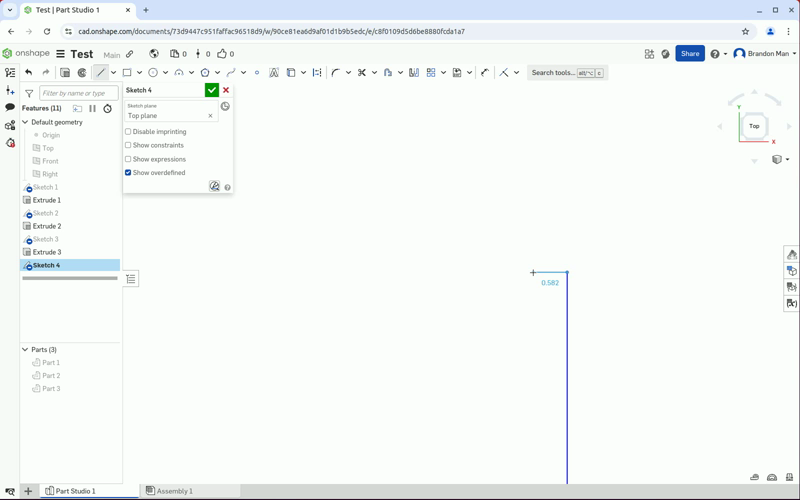
click(533, 272)
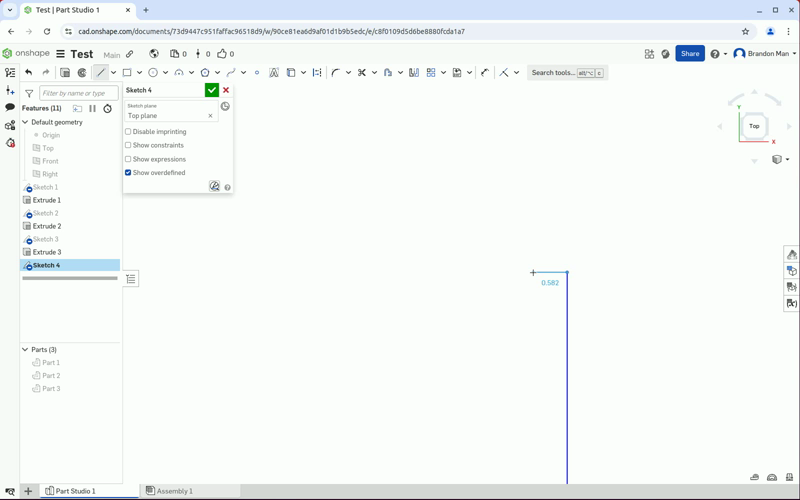
scroll(-6)
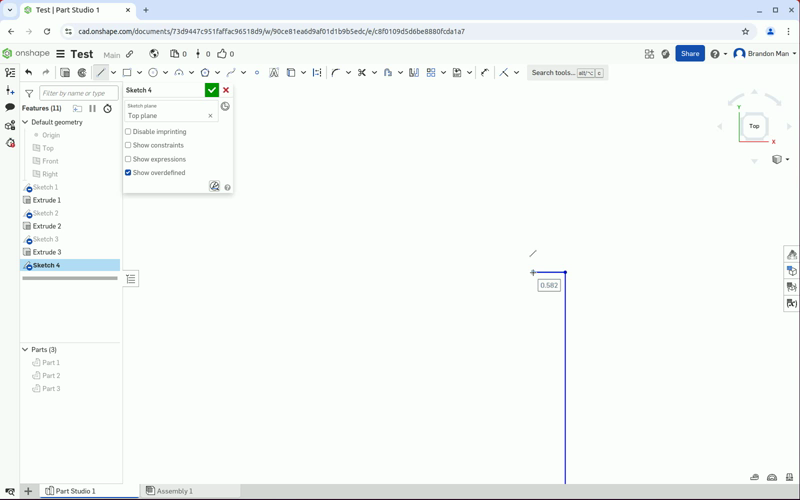
scroll(-6)
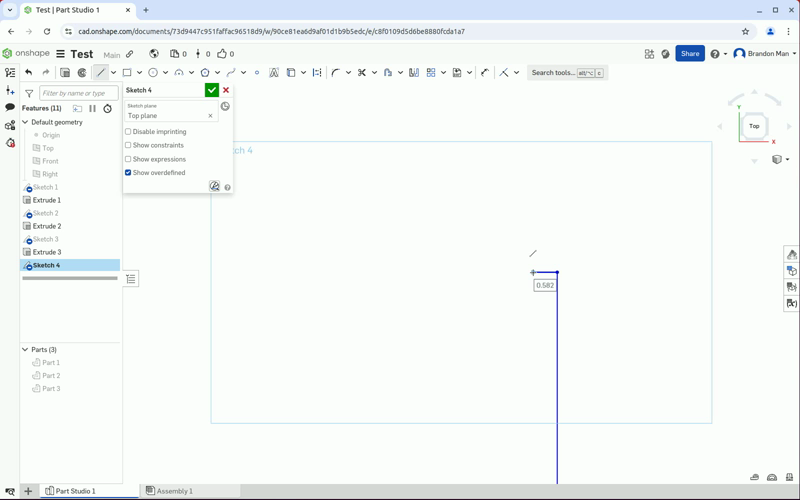
scroll(-6)
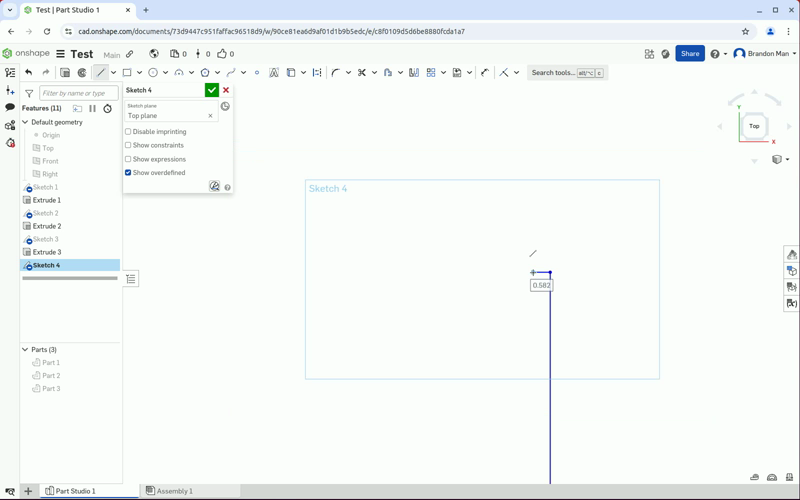
scroll(-6)
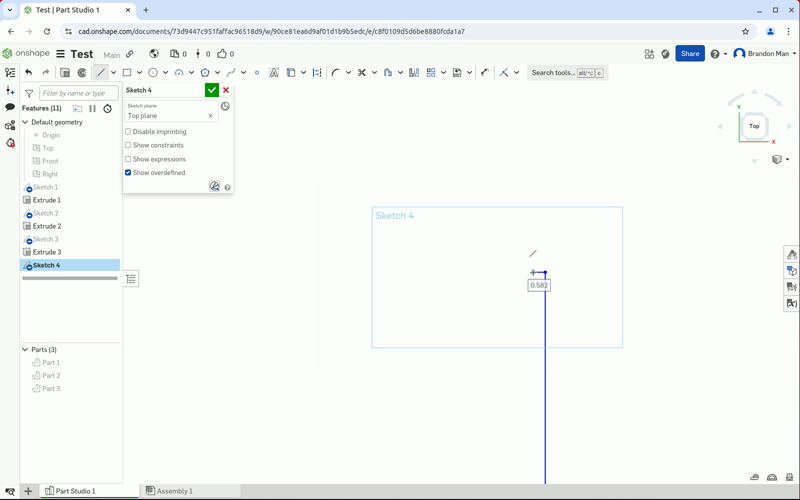
scroll(-6)
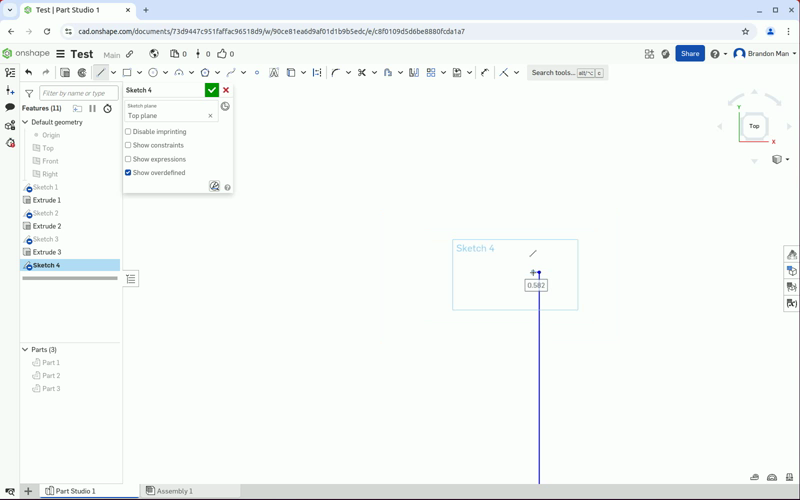
scroll(-6)
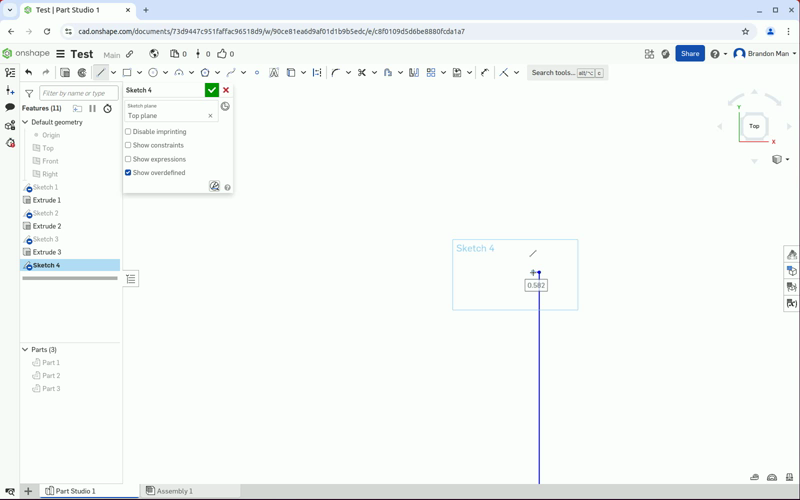
scroll(-6)
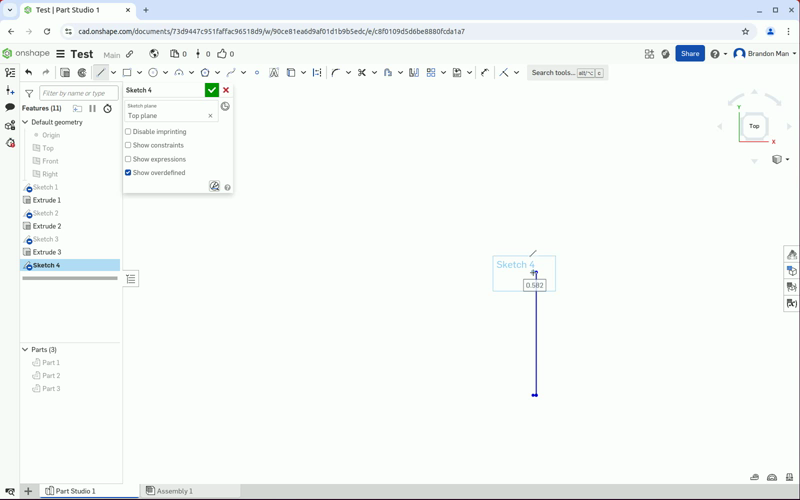
key_up(shift)
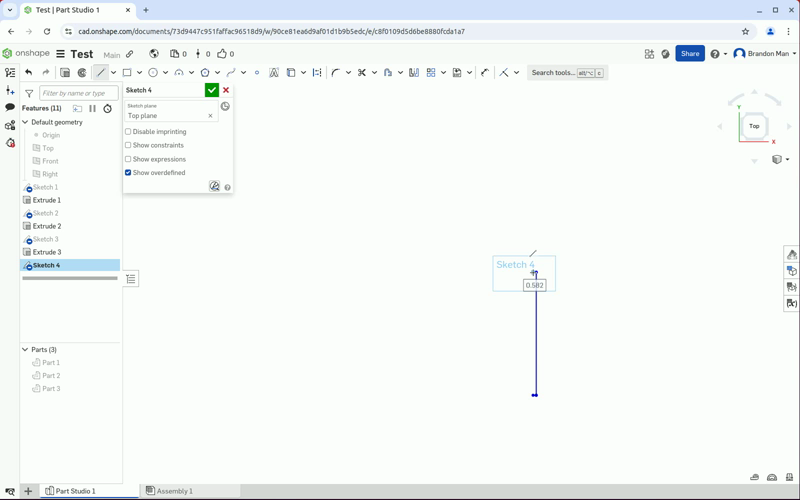
key_down(shift)
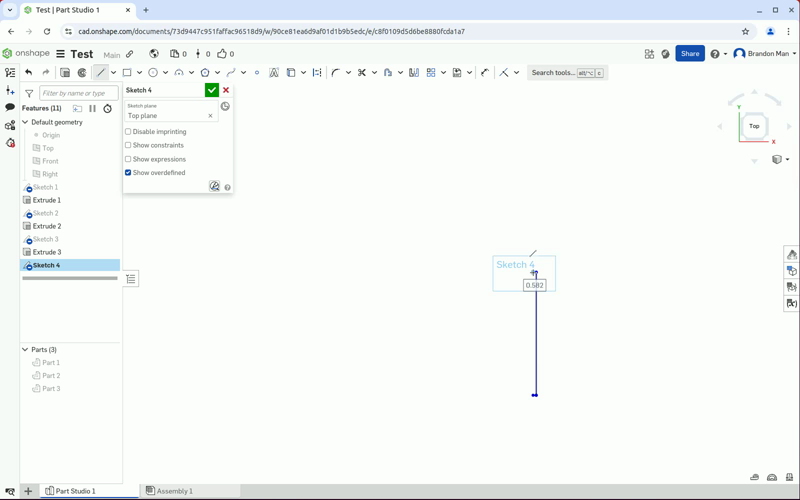
mouse_move(563, 272)
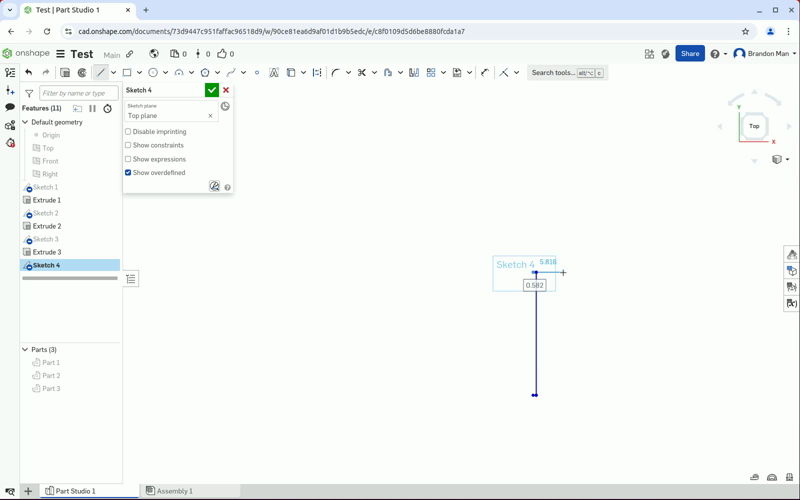
mouse_move(533, 275)
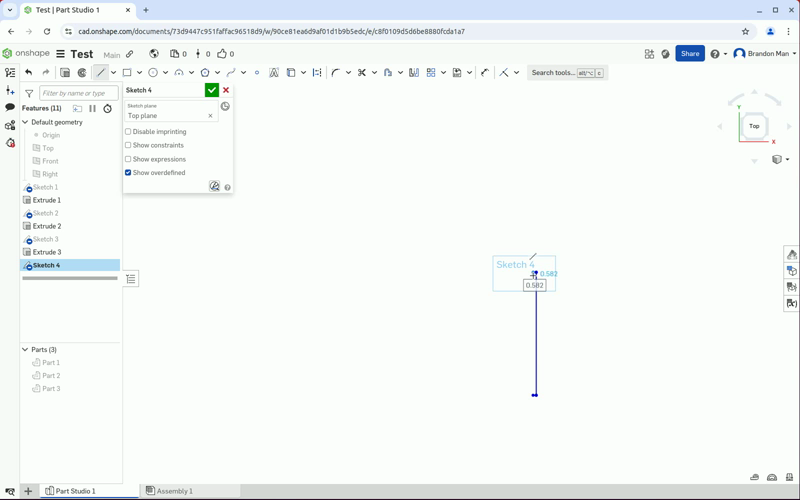
scroll(6)
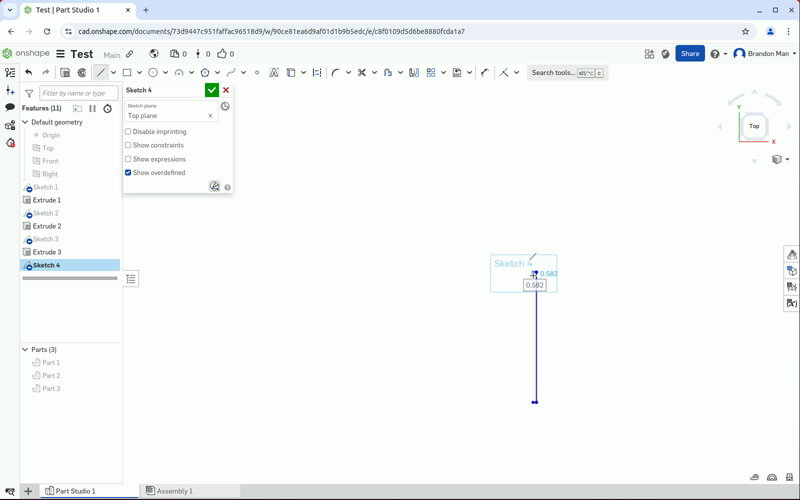
scroll(6)
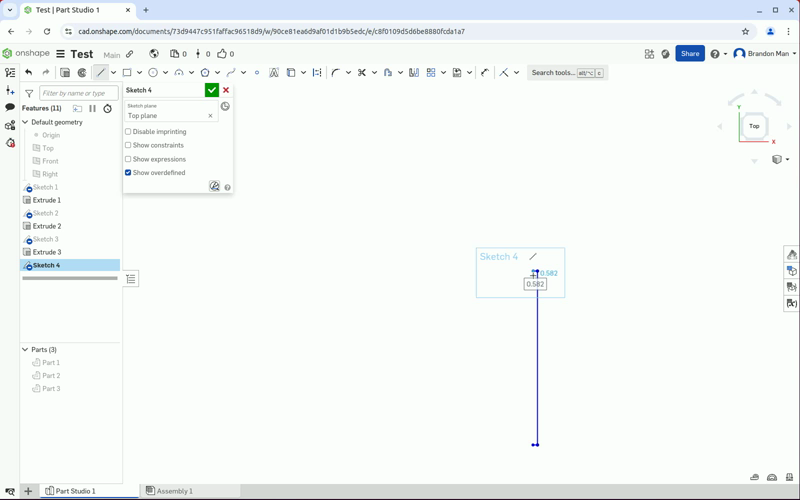
scroll(6)
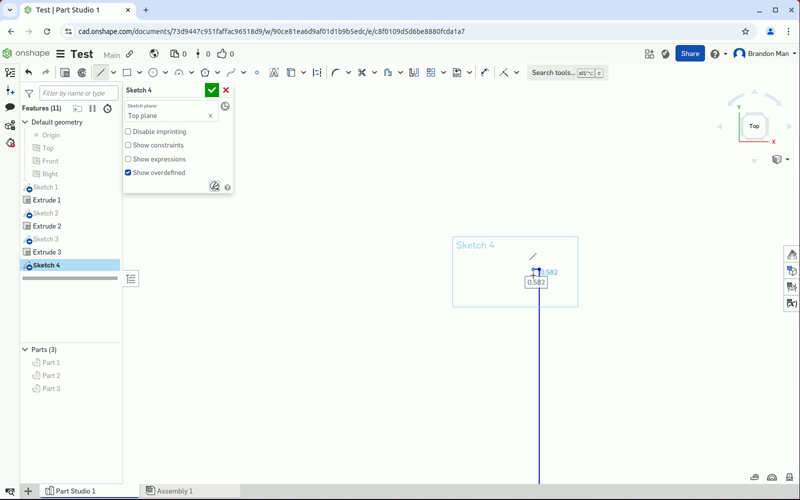
scroll(6)
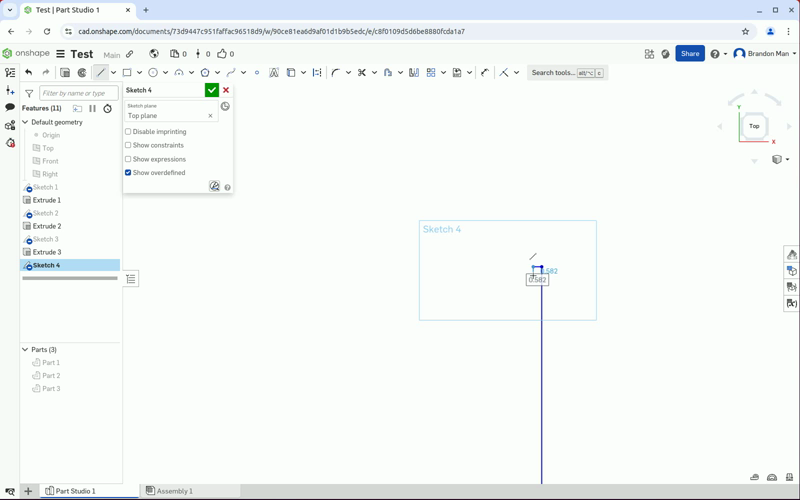
scroll(6)
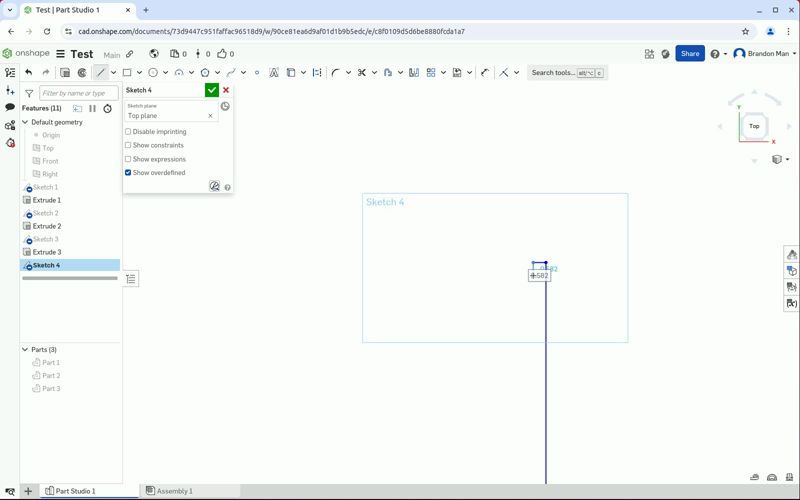
scroll(6)
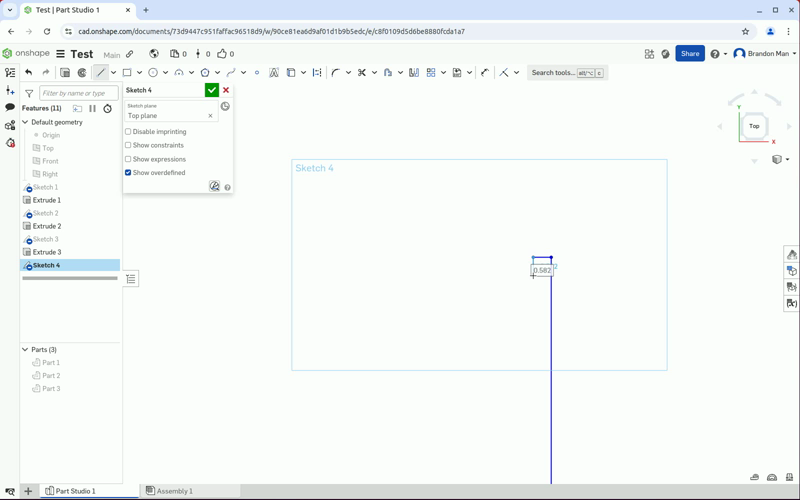
scroll(6)
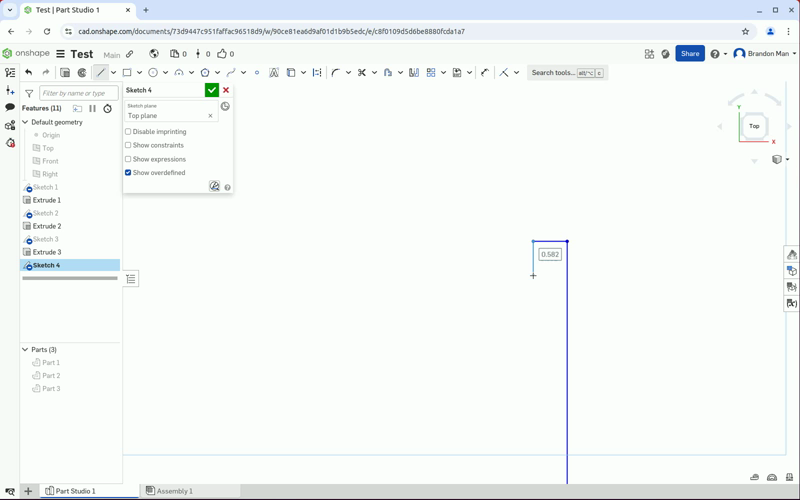
click(533, 275)
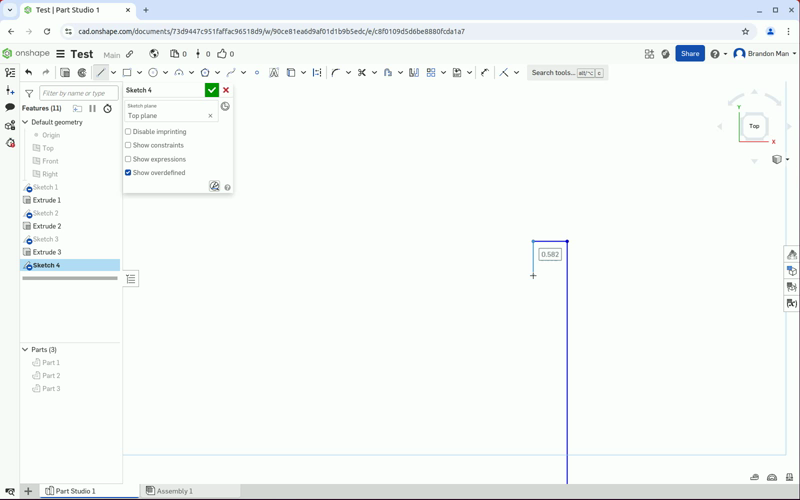
scroll(-6)
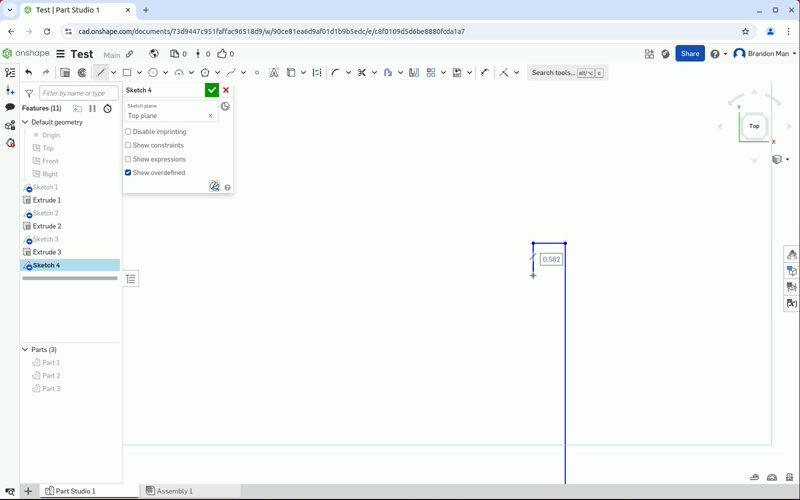
scroll(-6)
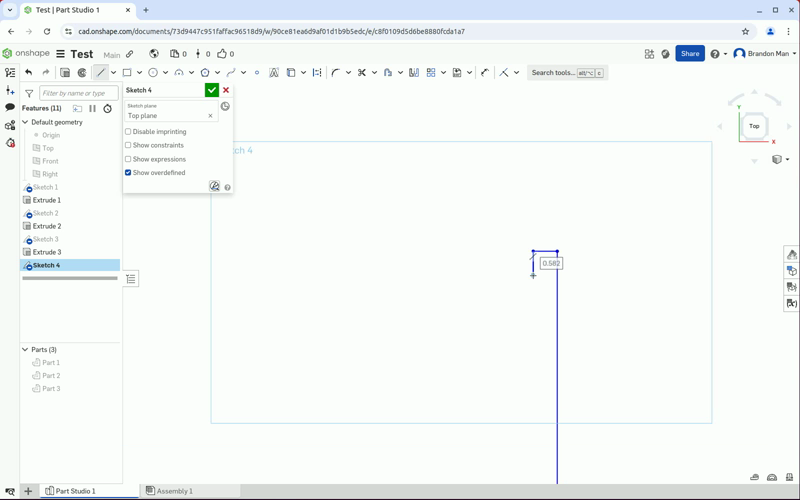
scroll(-6)
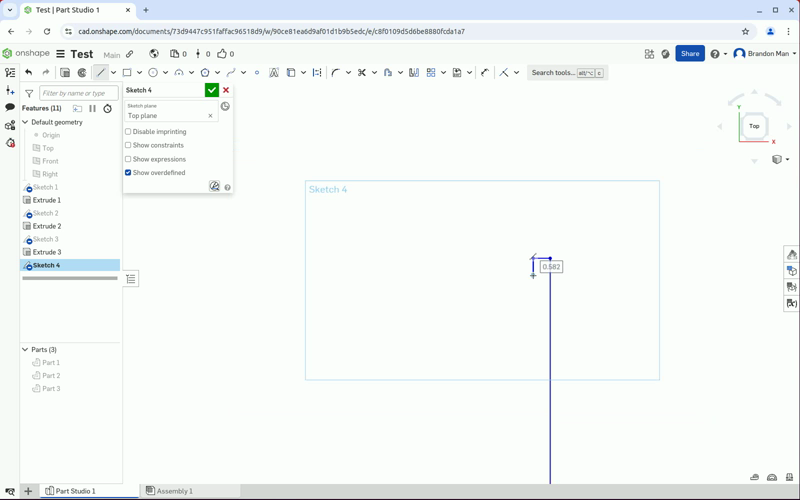
scroll(-6)
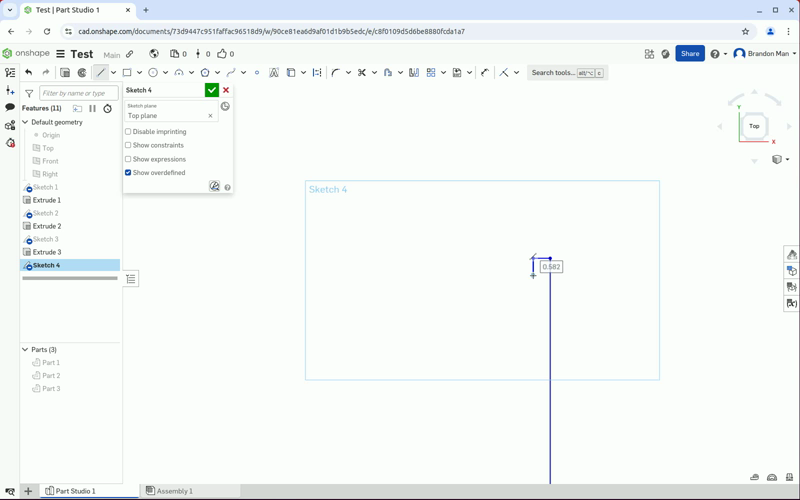
scroll(-6)
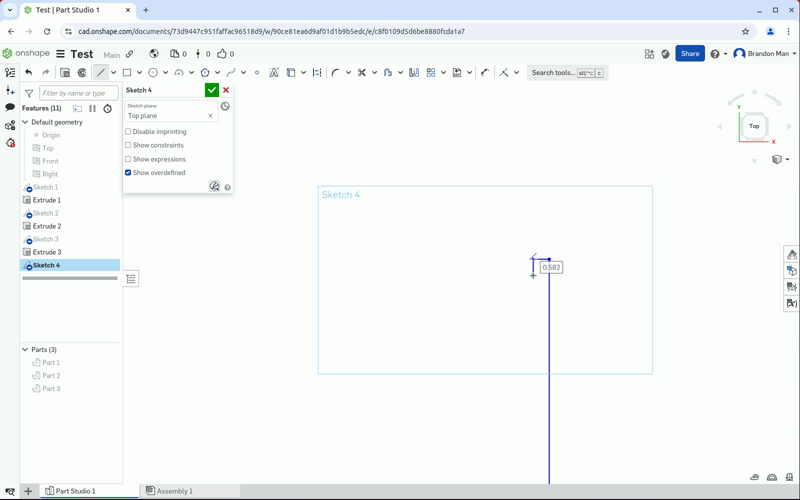
scroll(-6)
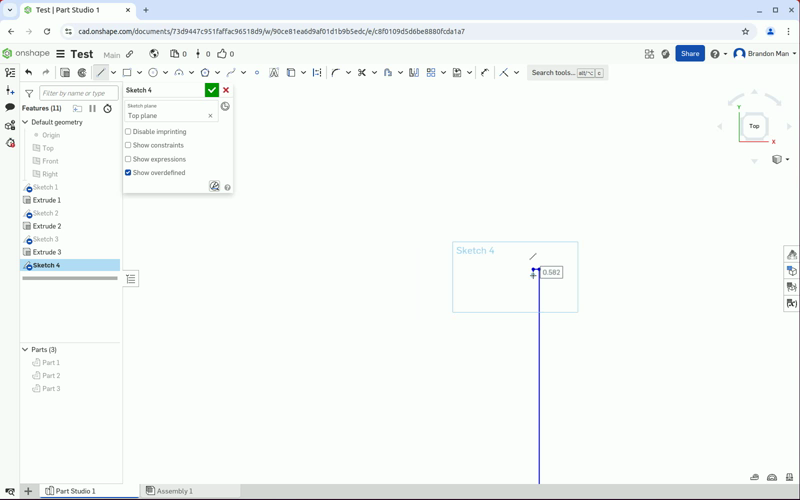
scroll(-6)
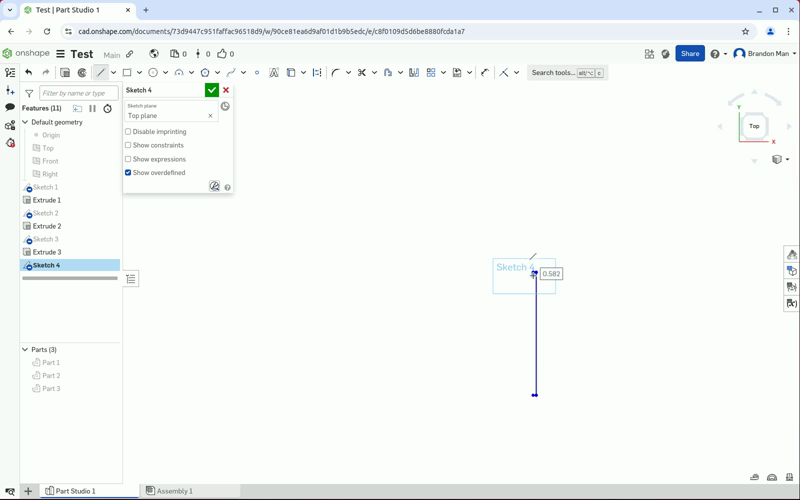
key_up(shift)
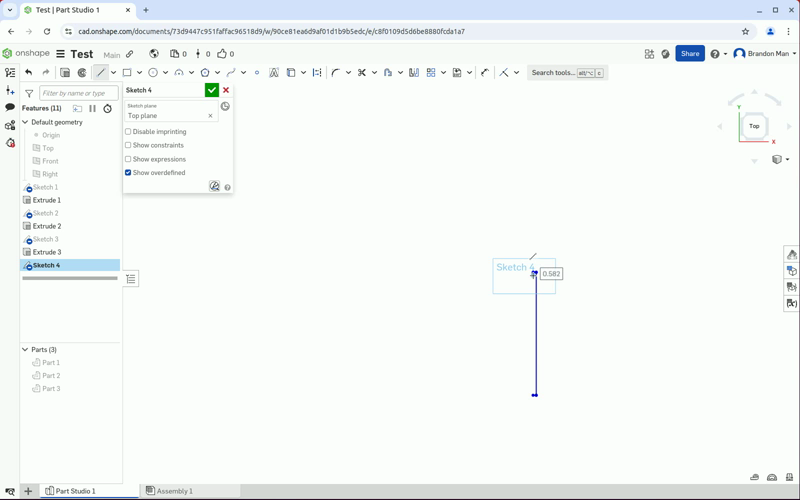
key_down(shift)
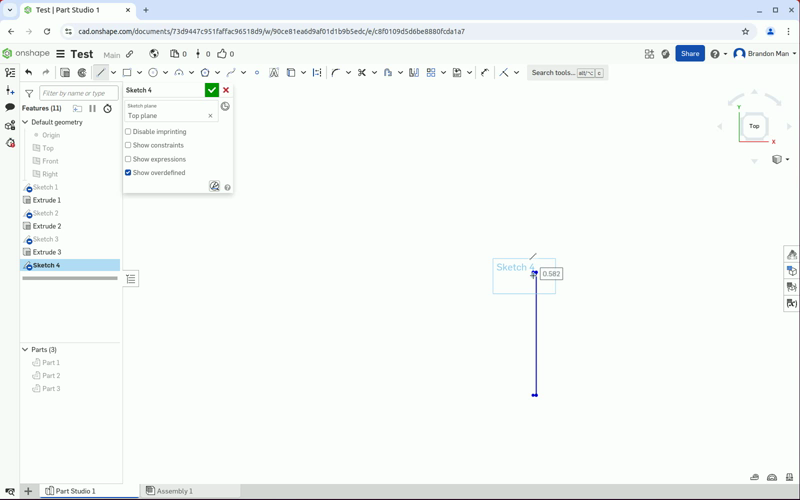
mouse_move(533, 392)
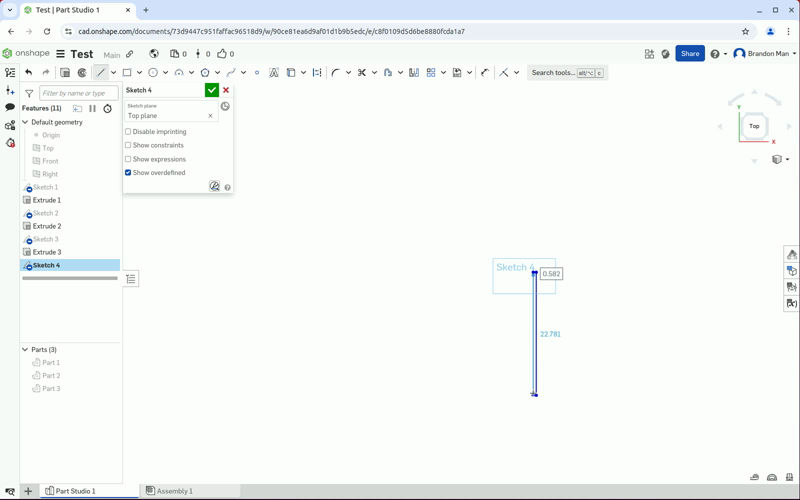
scroll(6)
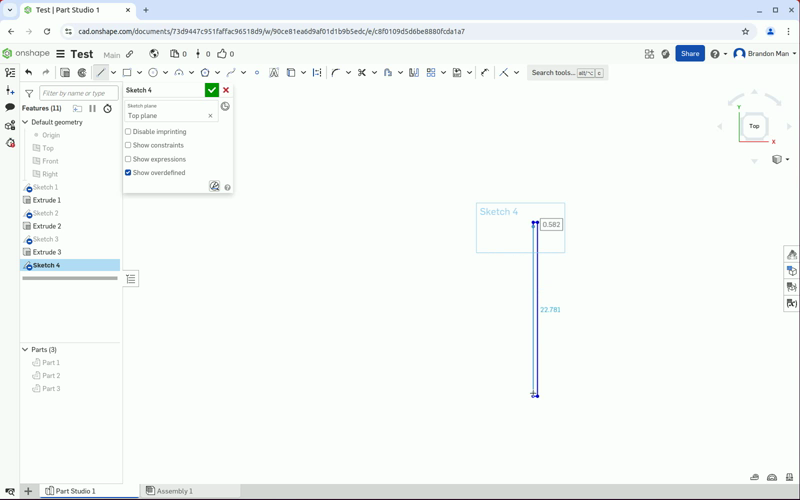
scroll(6)
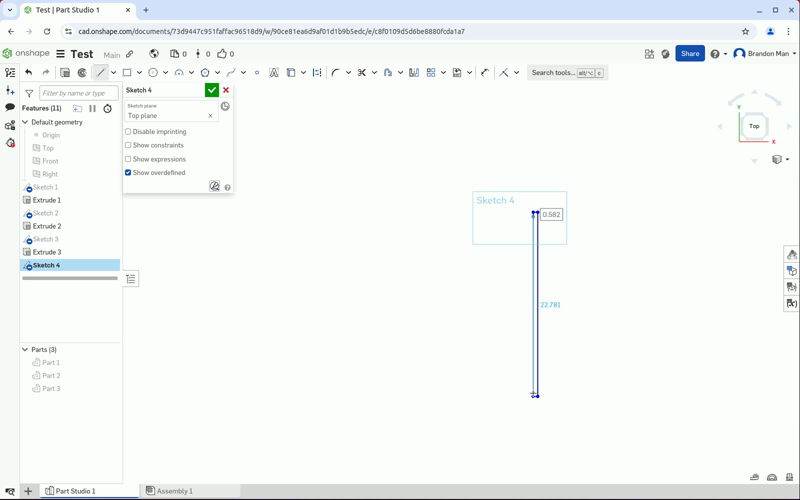
scroll(6)
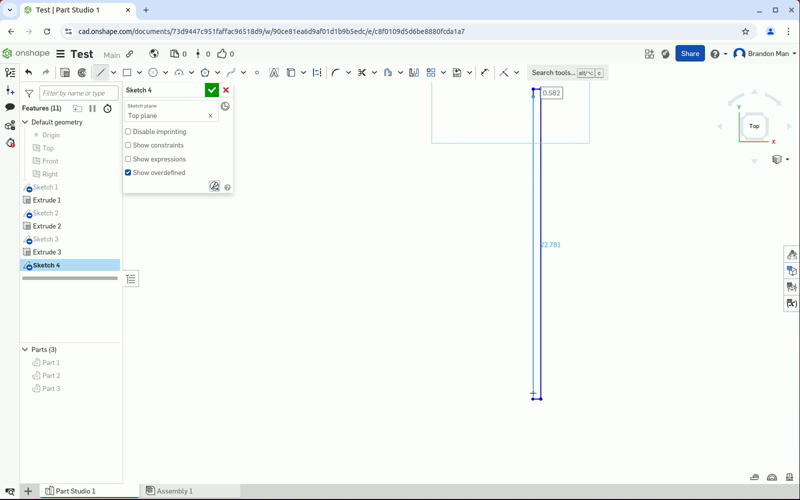
scroll(6)
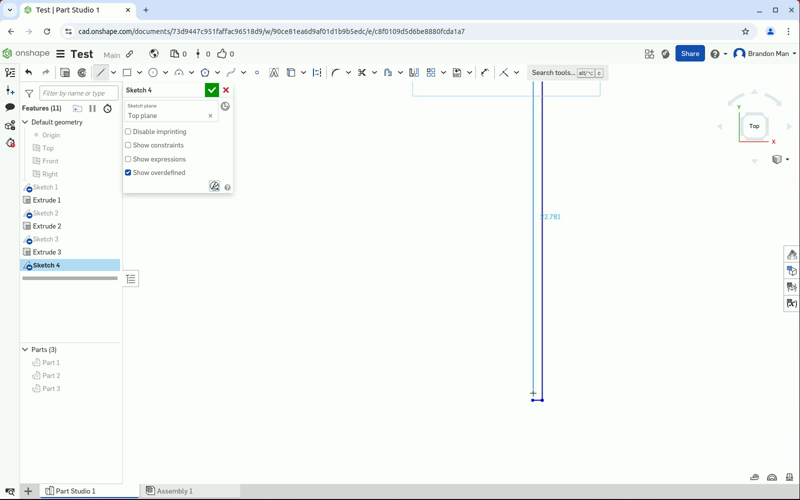
scroll(6)
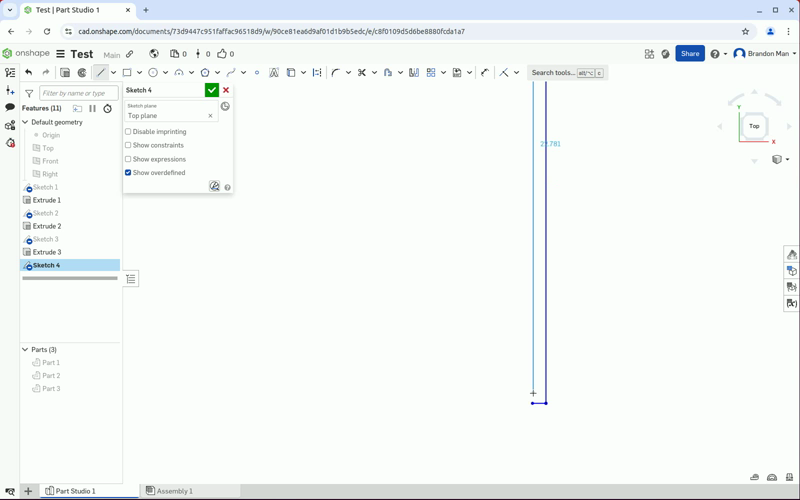
scroll(6)
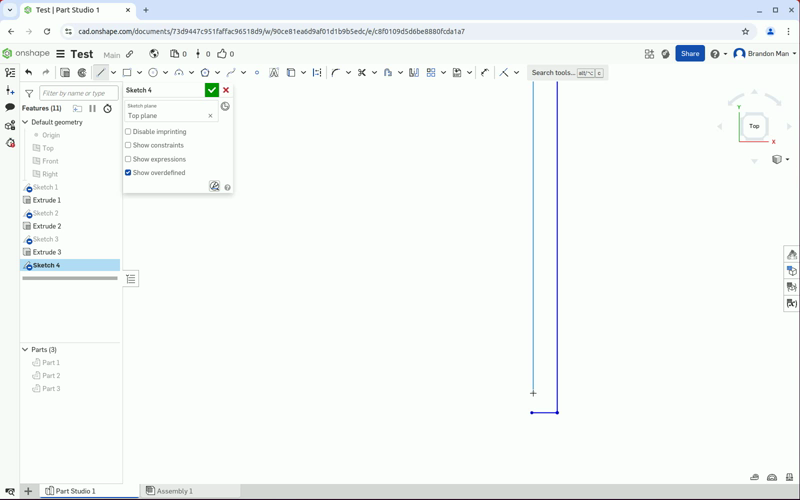
scroll(6)
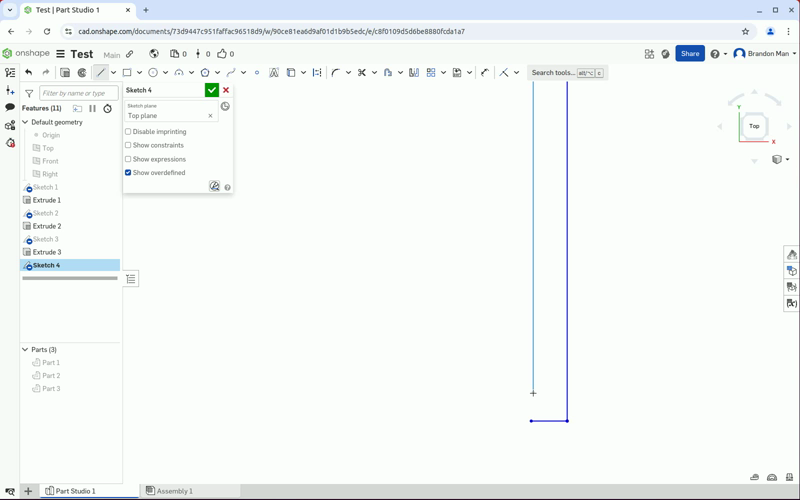
click(533, 392)
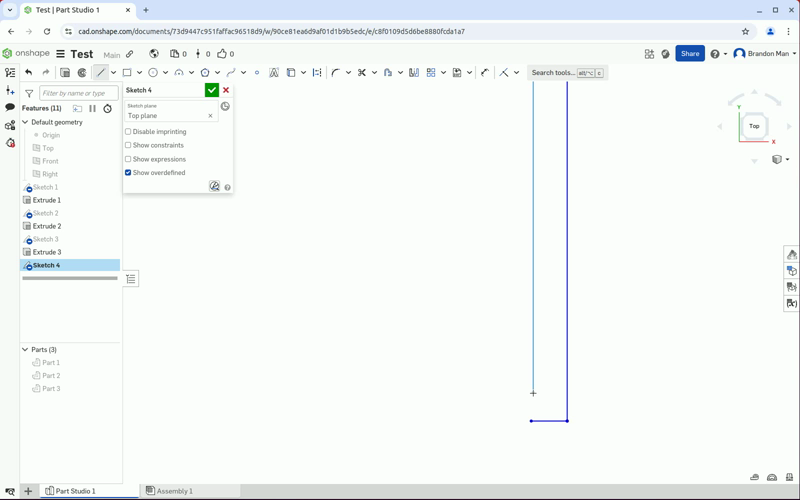
scroll(-6)
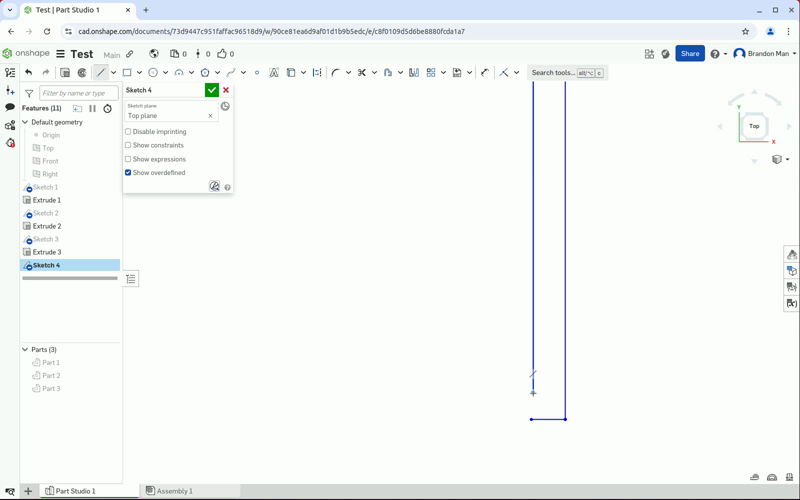
scroll(-6)
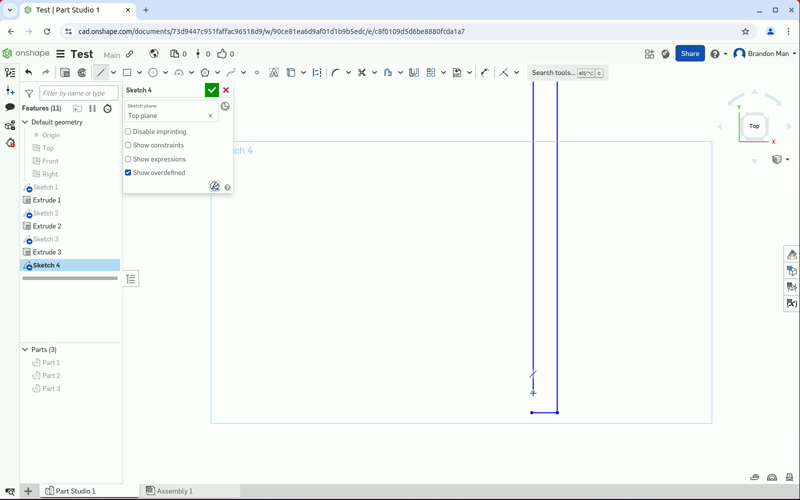
scroll(-6)
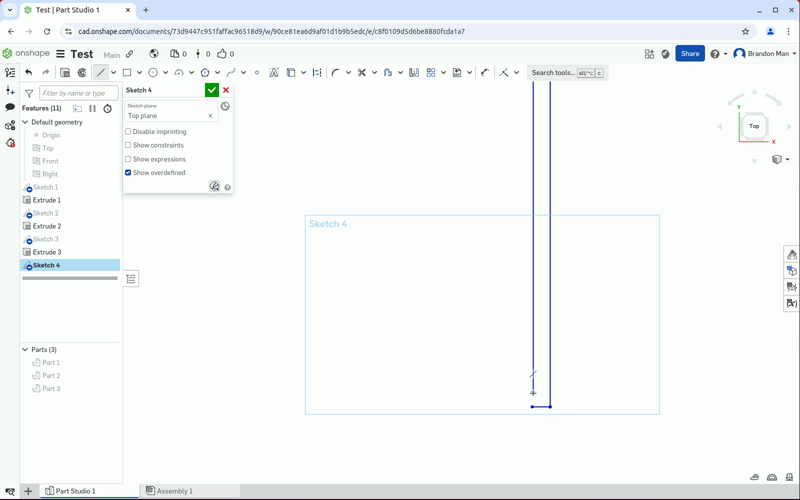
scroll(-6)
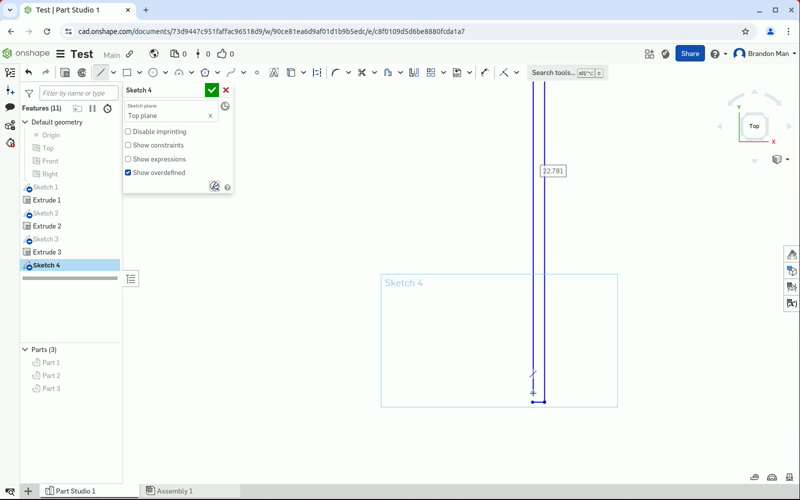
scroll(-6)
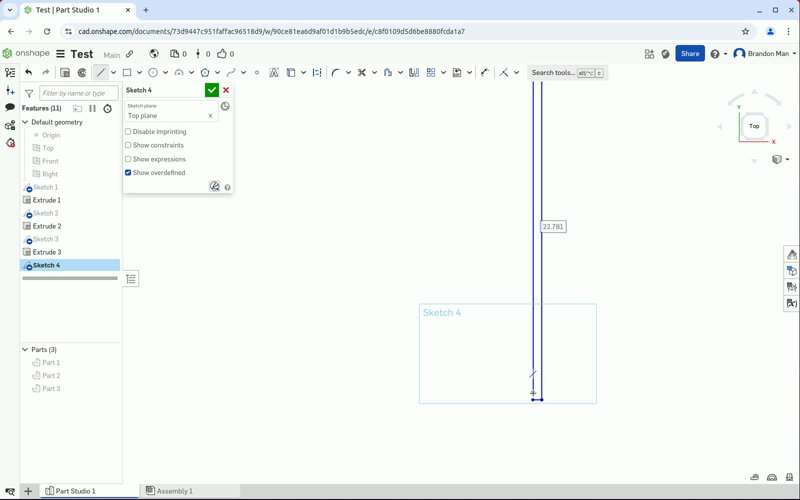
scroll(-6)
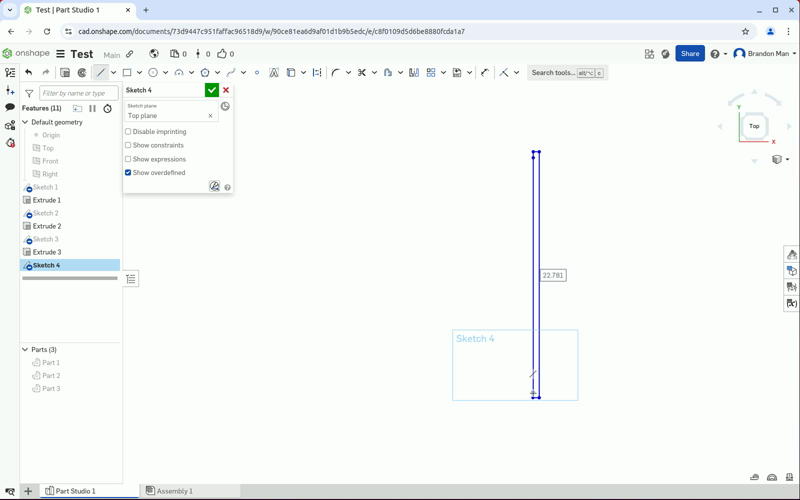
scroll(-6)
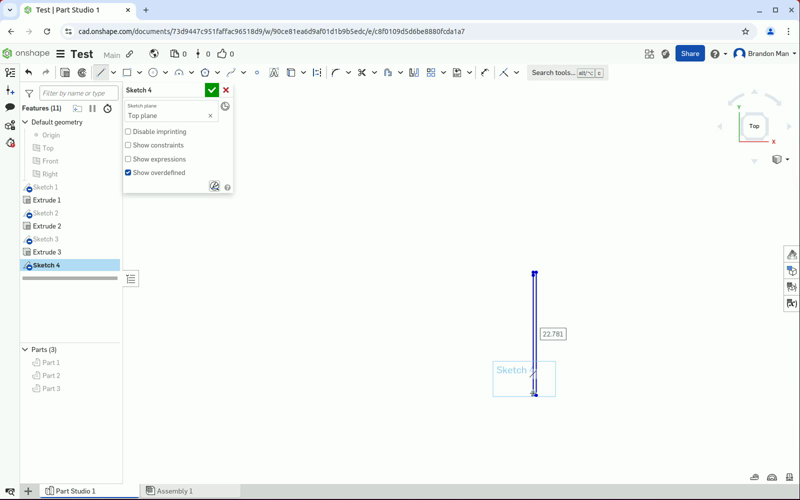
key_up(shift)
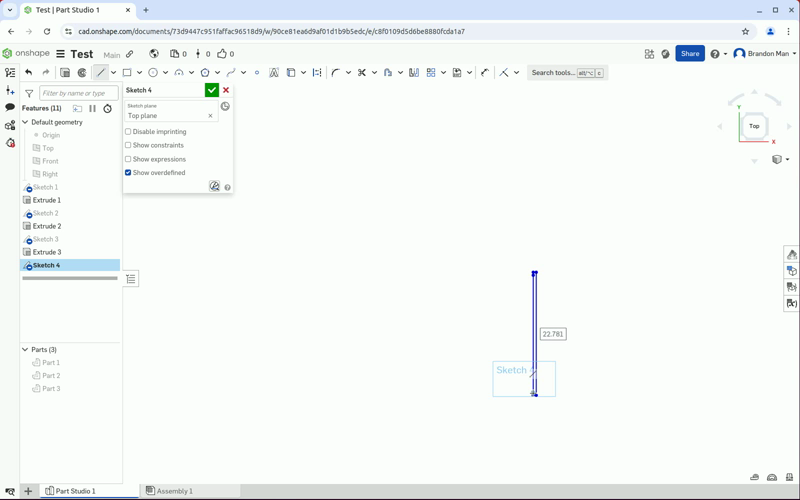
mouse_move(563, 392)
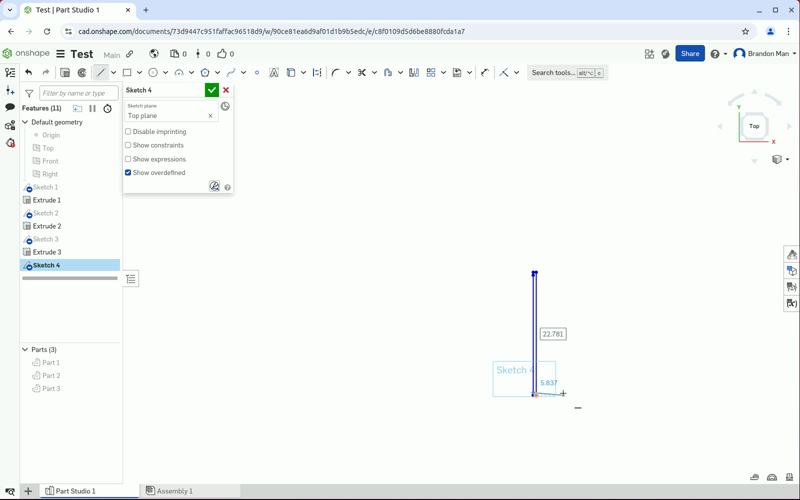
key_down(shift)
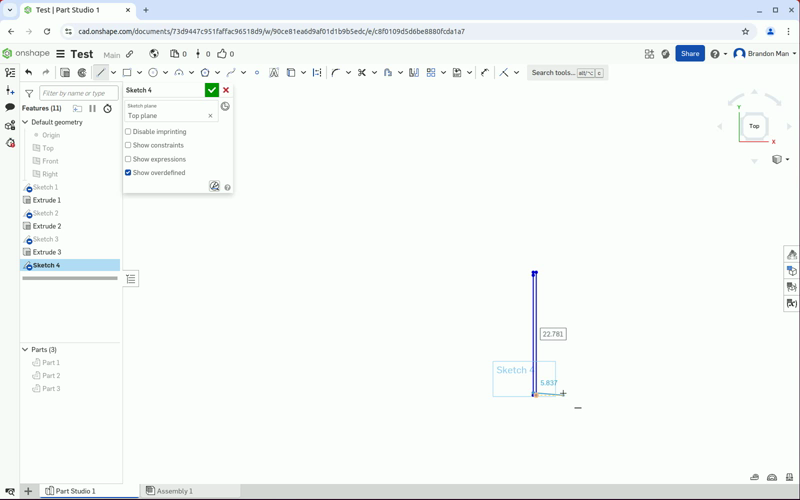
mouse_move(533, 395)
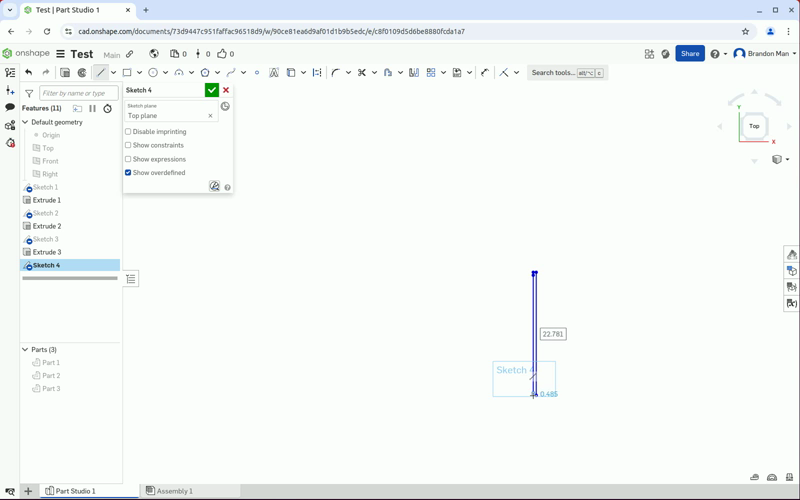
scroll(6)
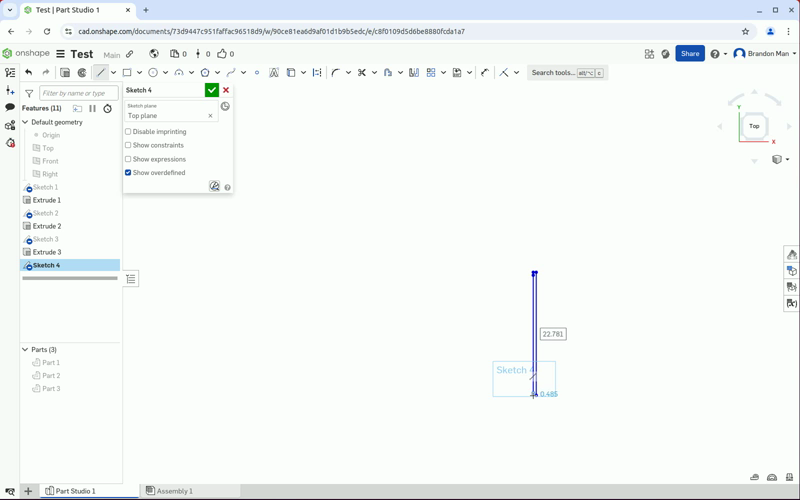
scroll(6)
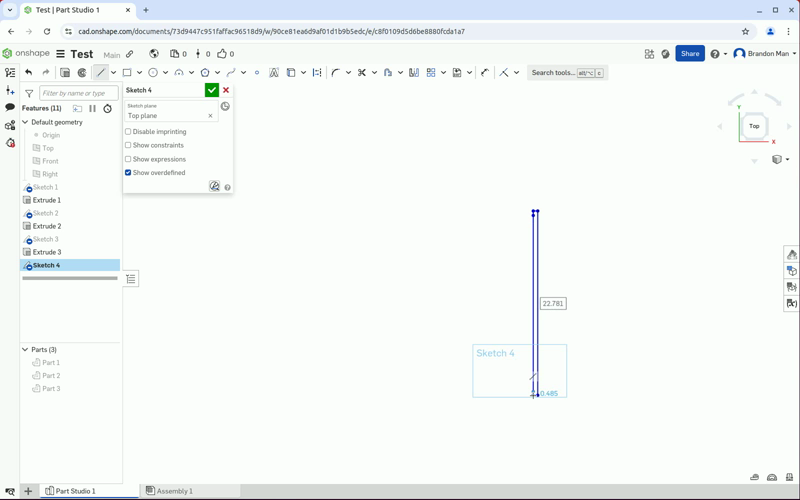
scroll(6)
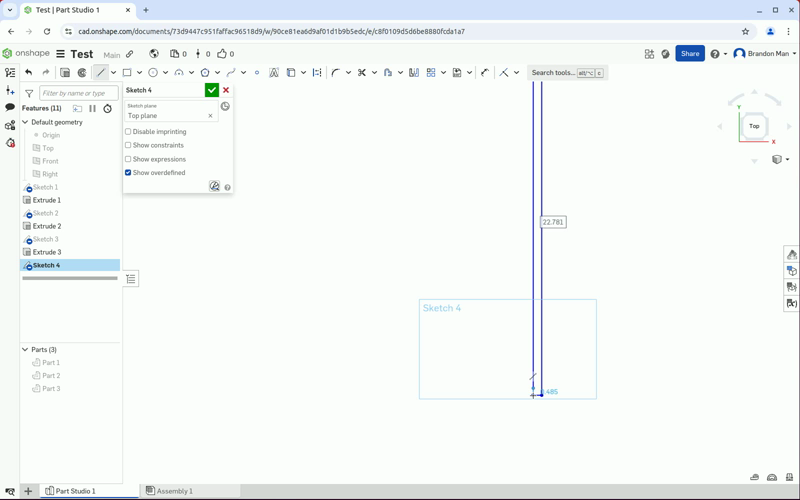
scroll(6)
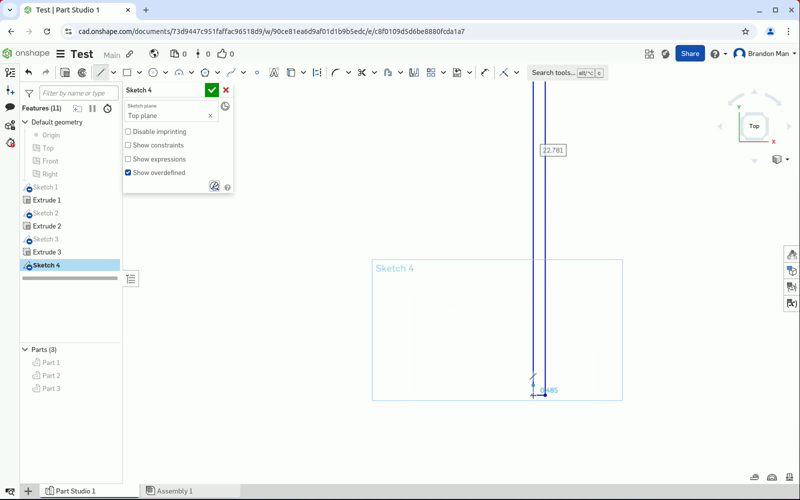
scroll(6)
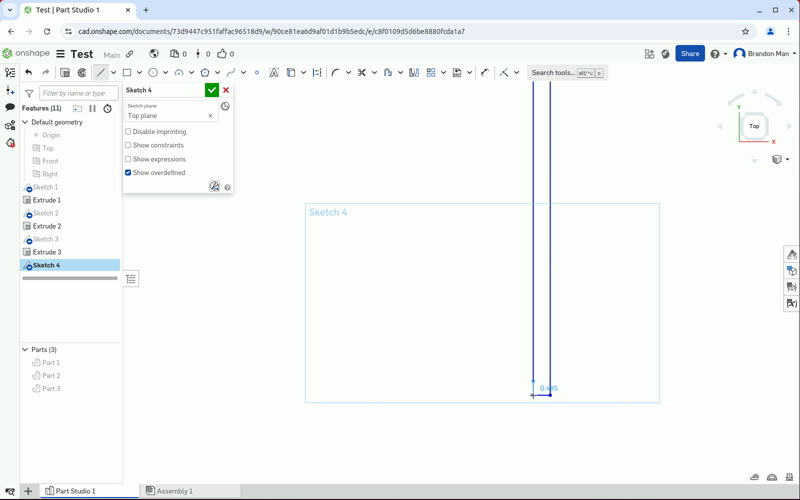
scroll(6)
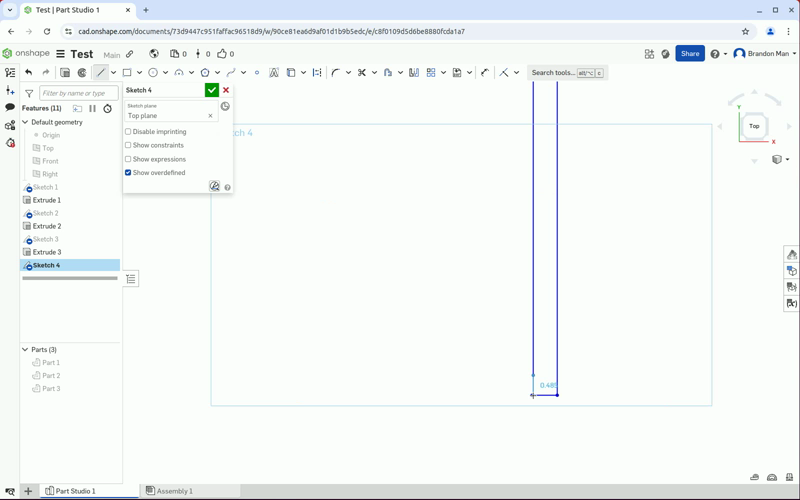
scroll(6)
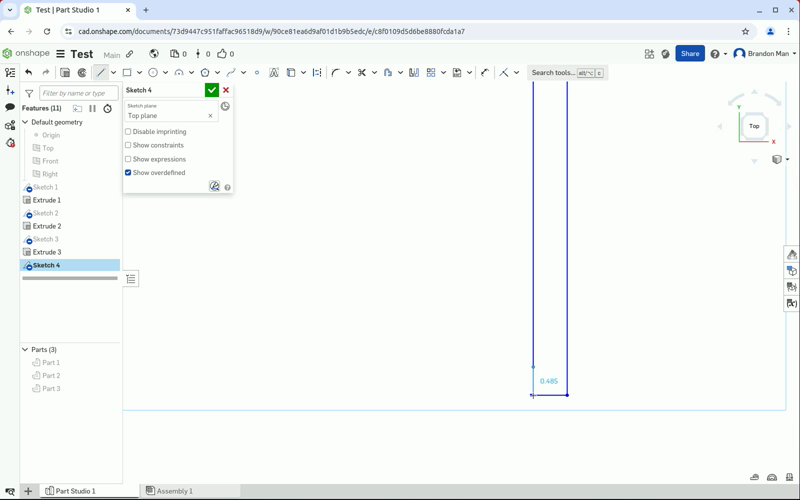
key_up(shift)
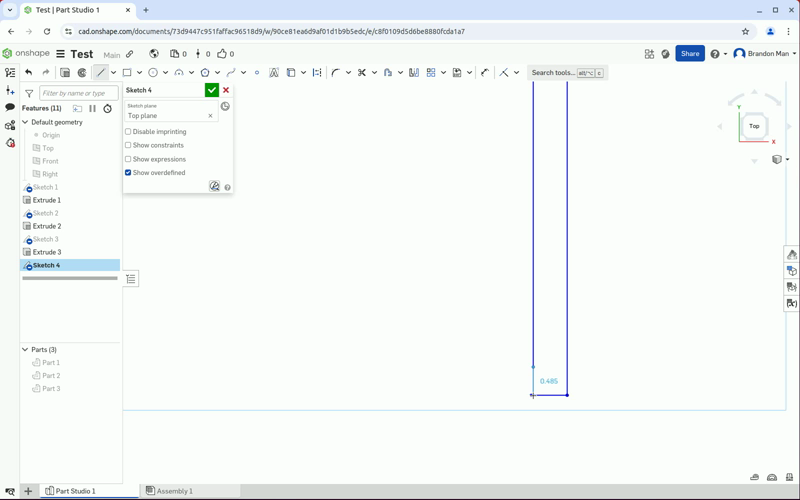
click(533, 395)
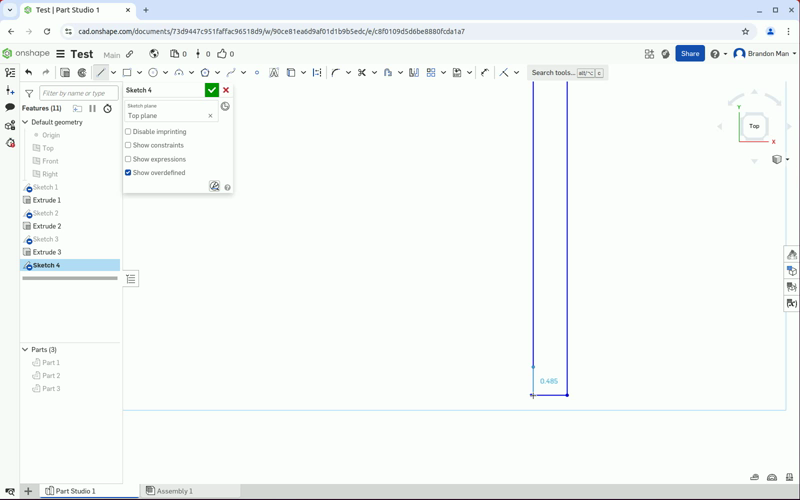
scroll(-6)
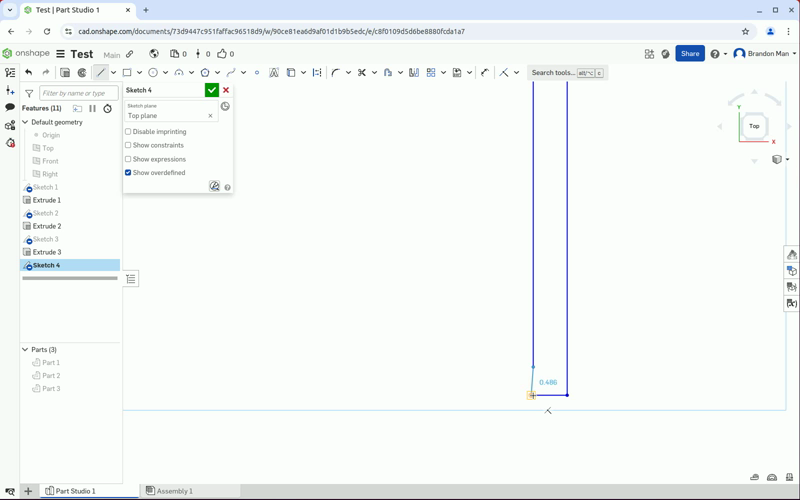
scroll(-6)
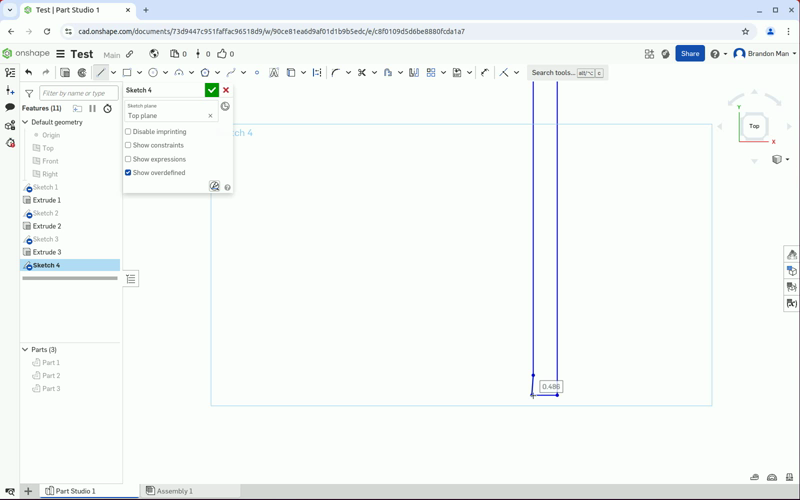
scroll(-6)
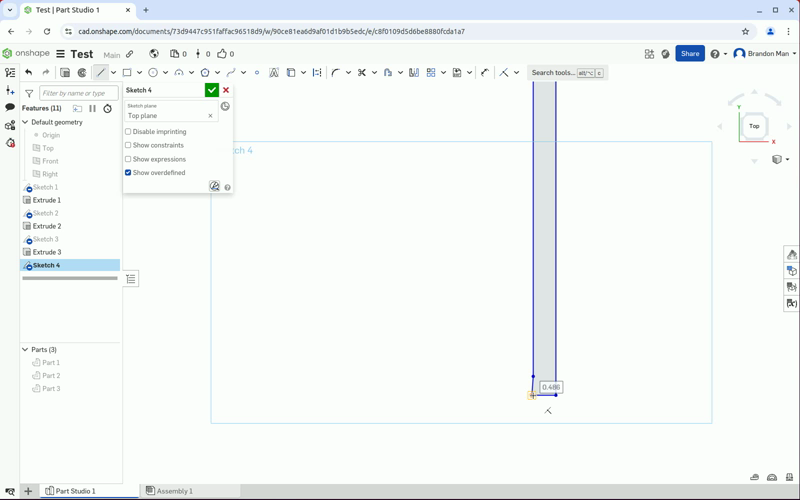
scroll(-6)
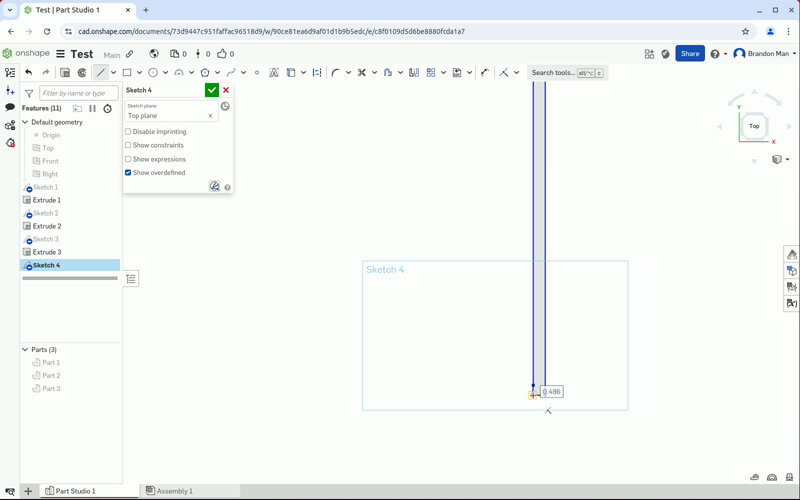
scroll(-6)
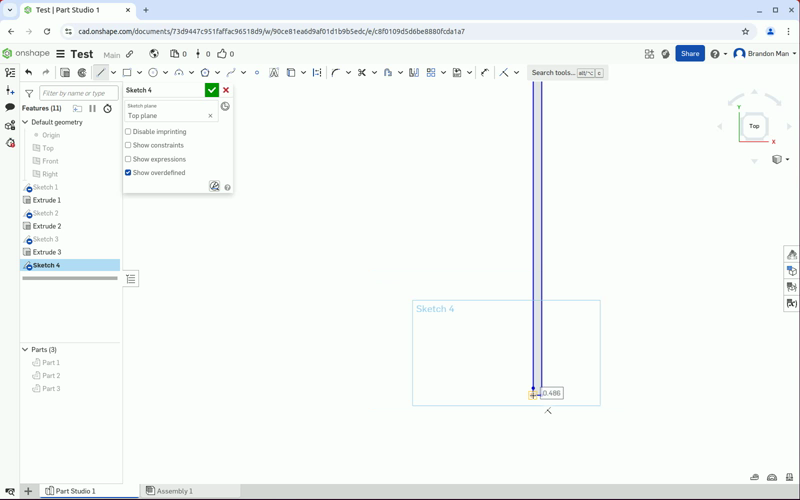
scroll(-6)
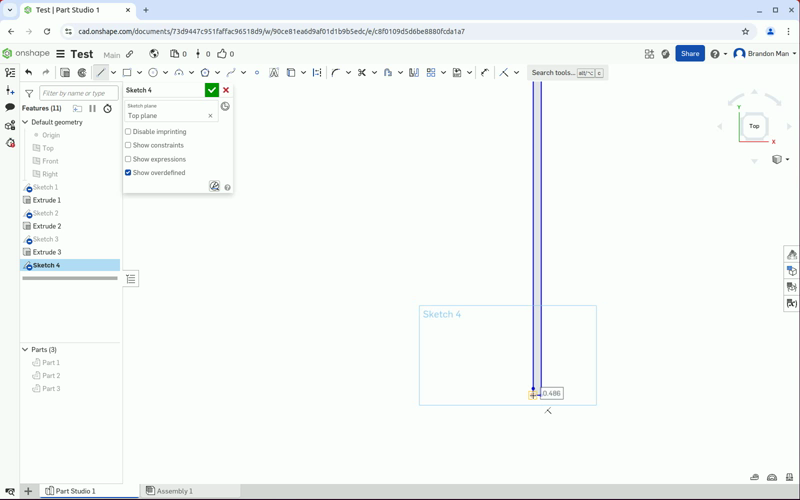
scroll(-6)
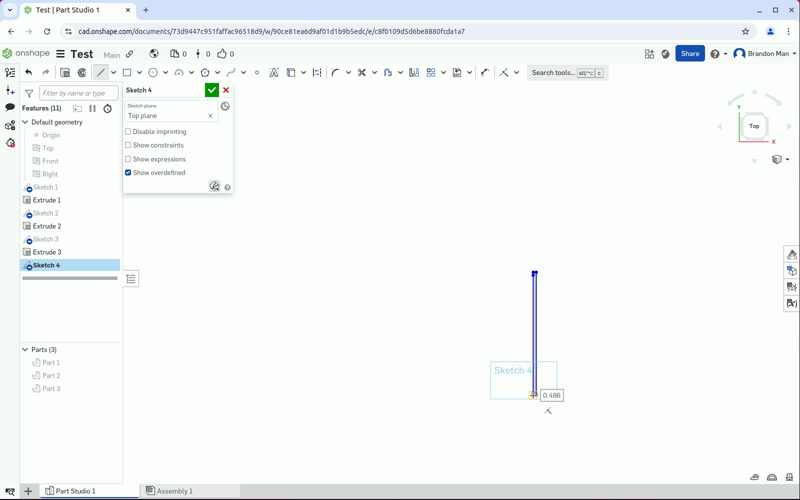
key(esc)
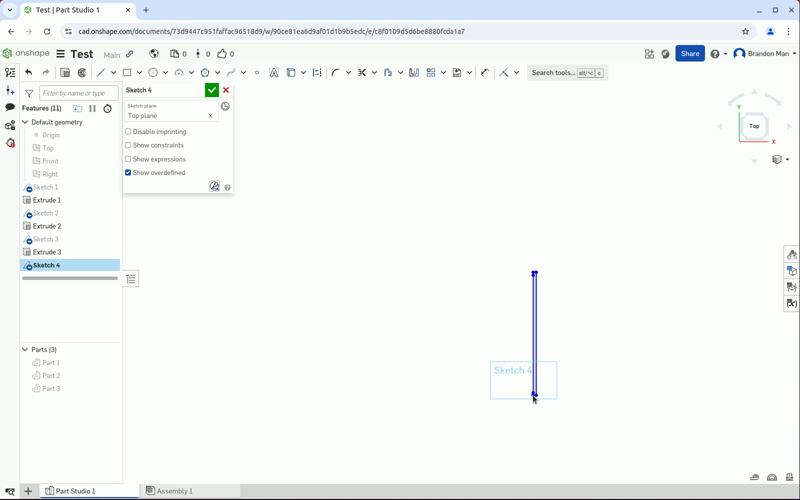
mouse_move(535, 370)
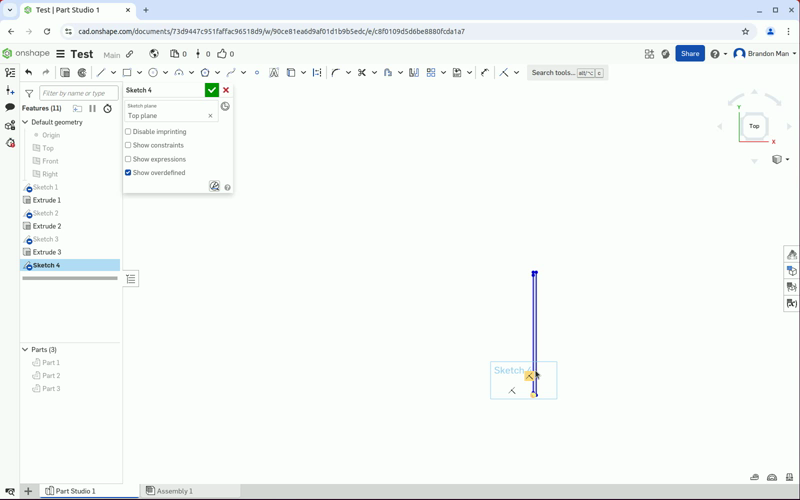
scroll(6)
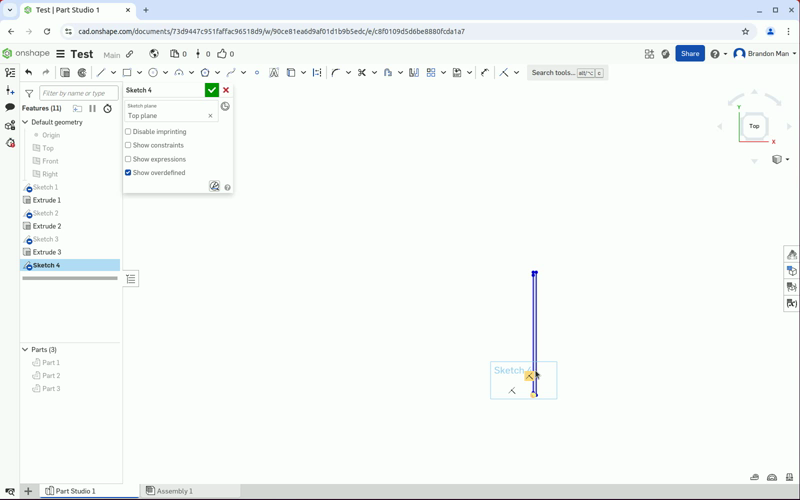
scroll(6)
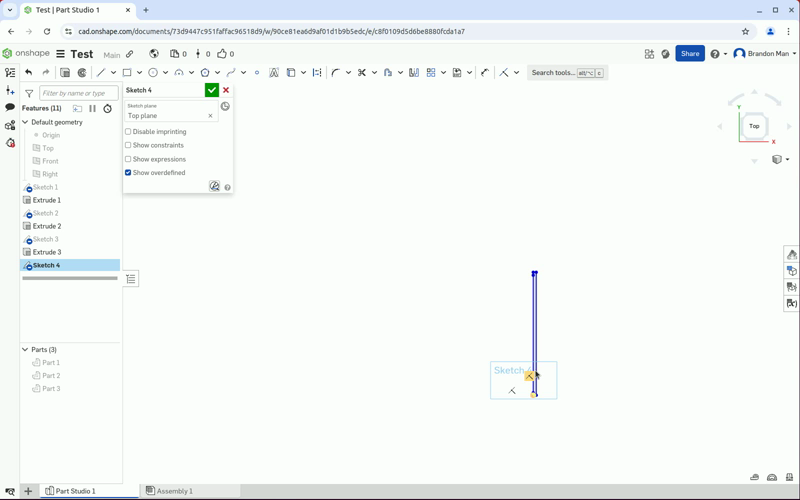
scroll(6)
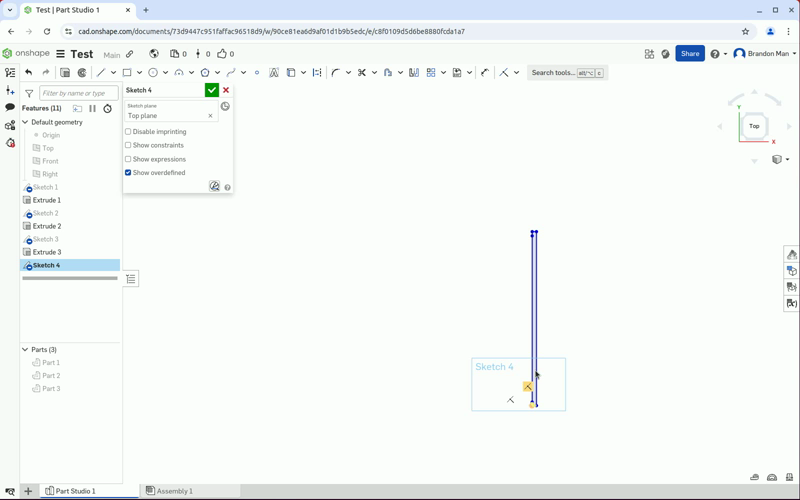
scroll(6)
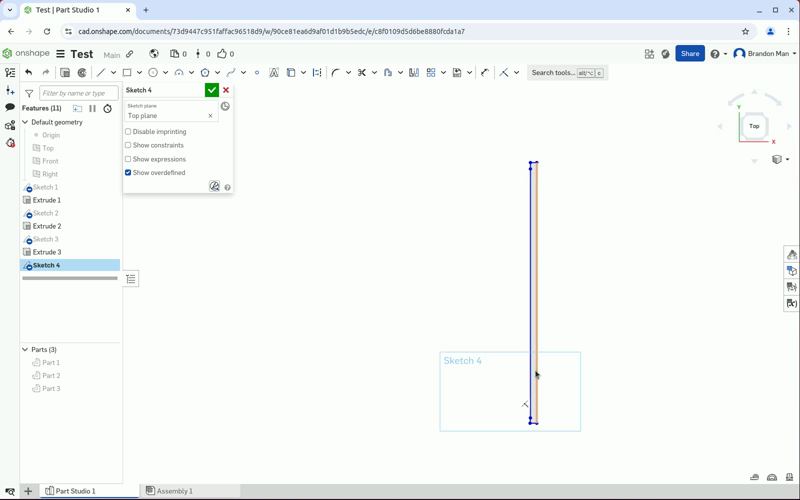
scroll(6)
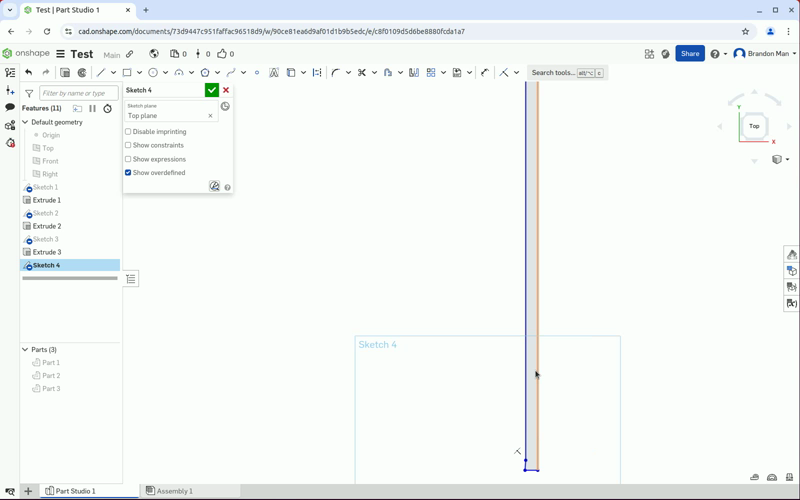
scroll(6)
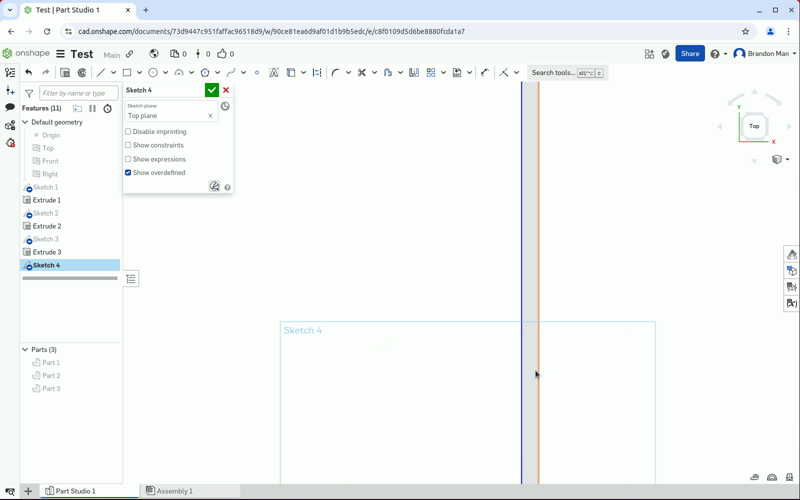
scroll(6)
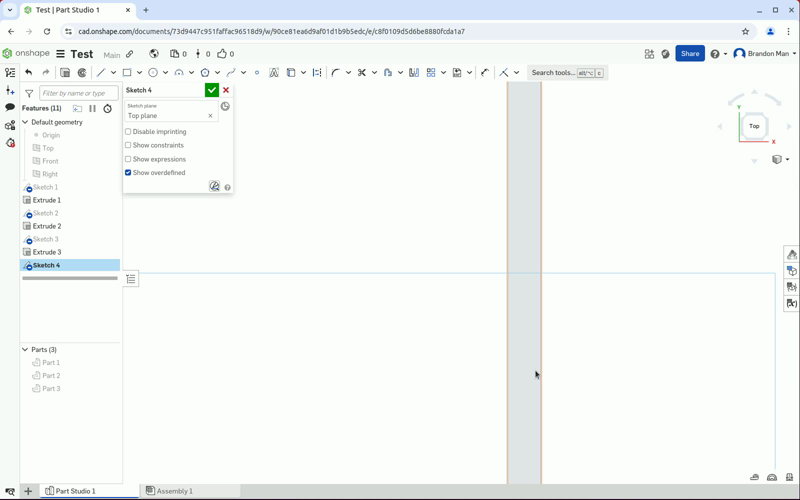
click(535, 370)
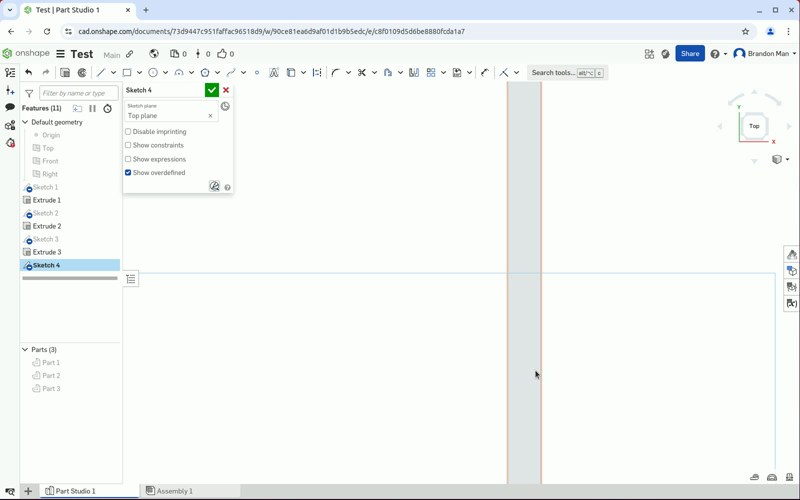
scroll(-6)
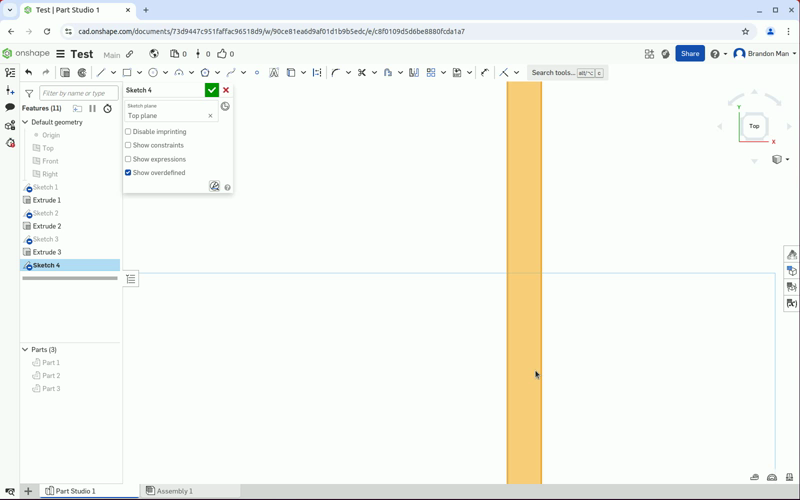
scroll(-6)
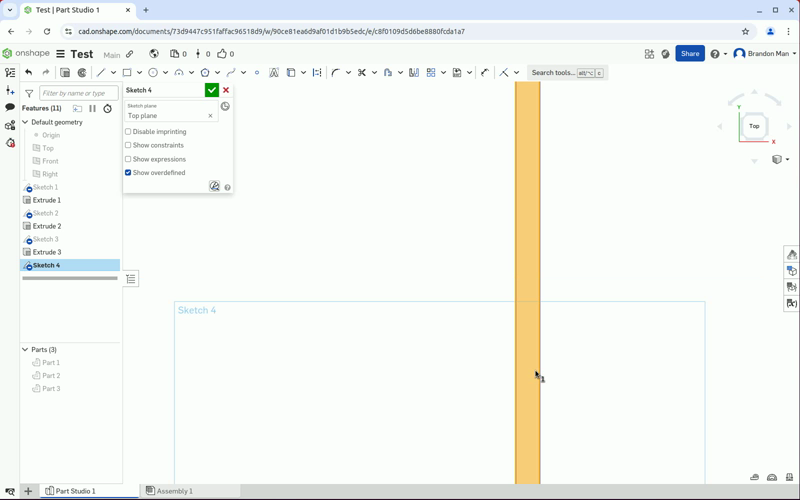
scroll(-6)
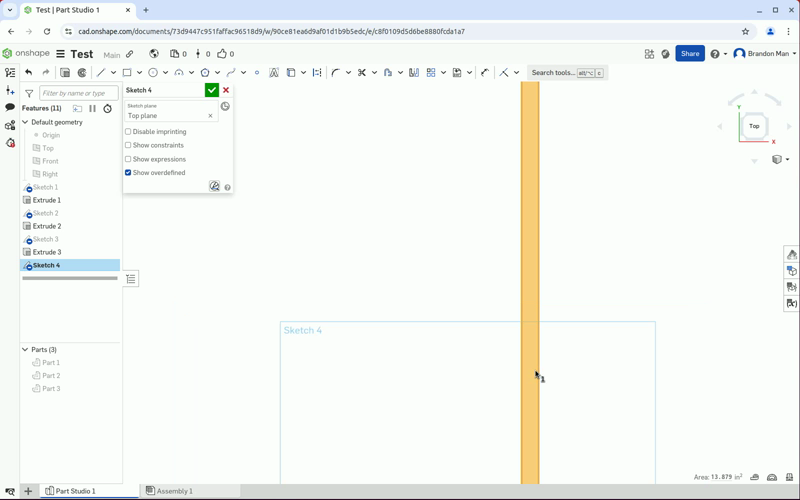
scroll(-6)
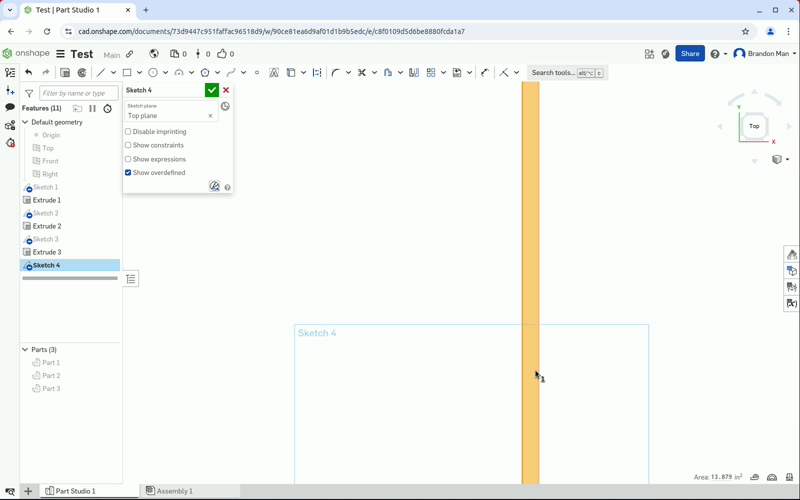
scroll(-6)
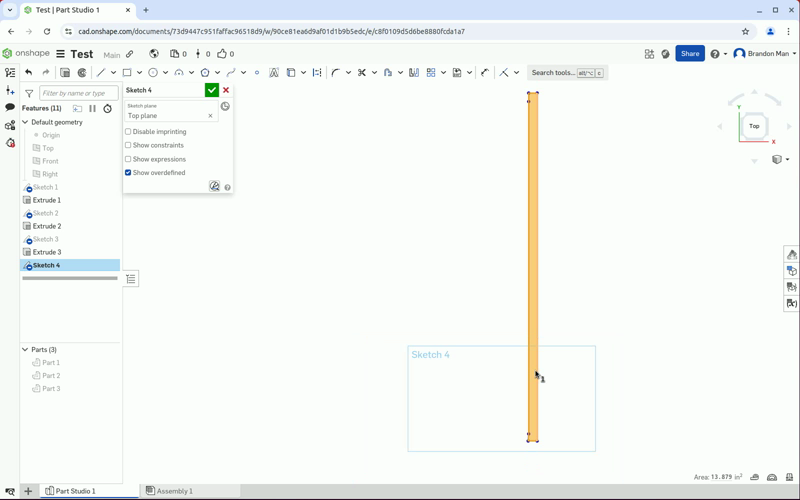
scroll(-6)
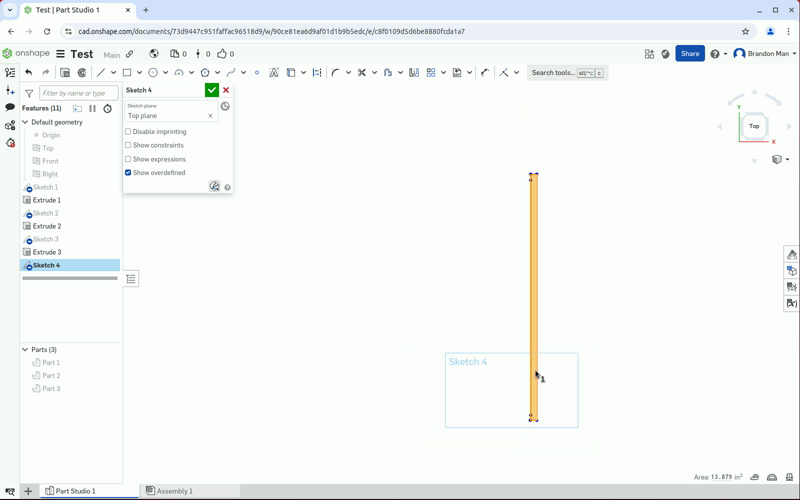
scroll(-6)
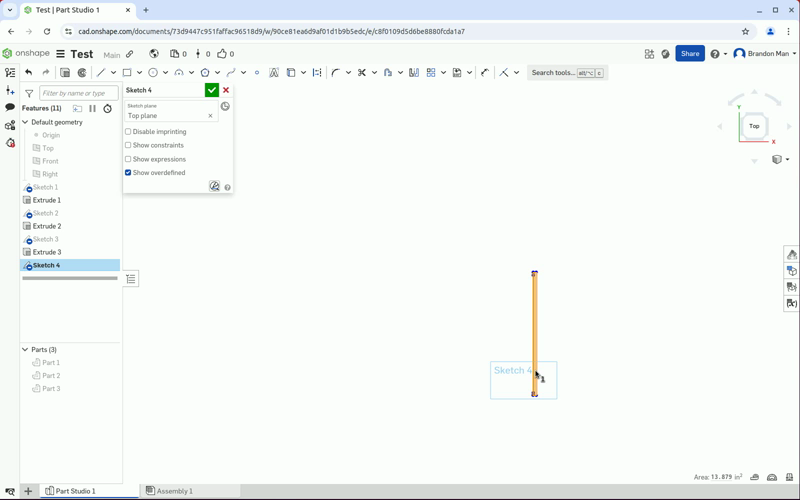
mouse_move(73, 352)
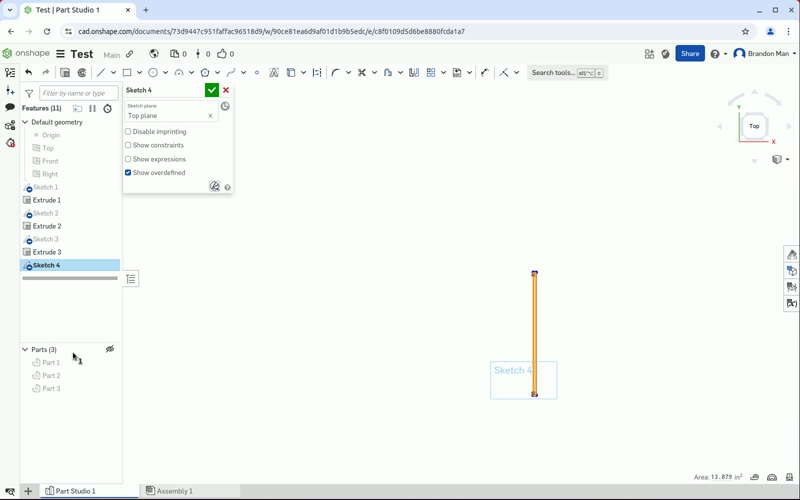
key(shift+y)
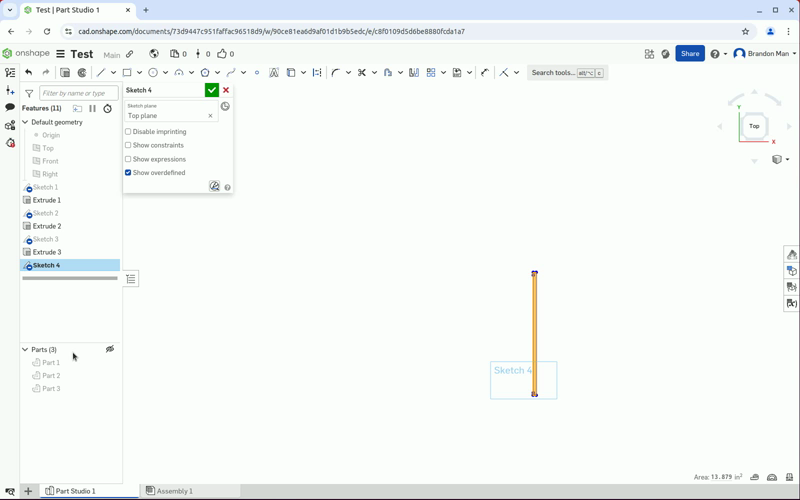
key(shift+e)
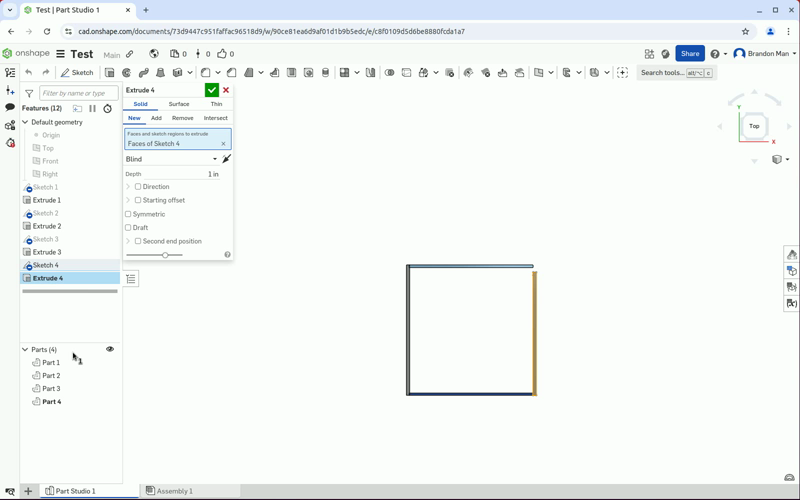
mouse_move(143, 106)
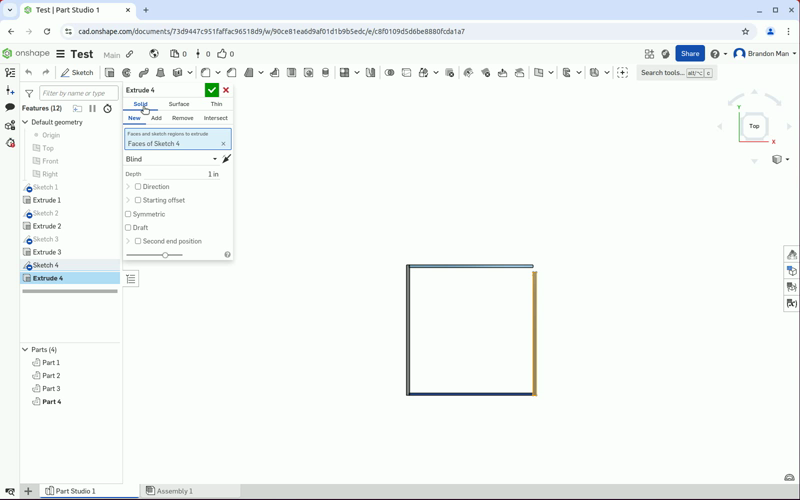
click(143, 106)
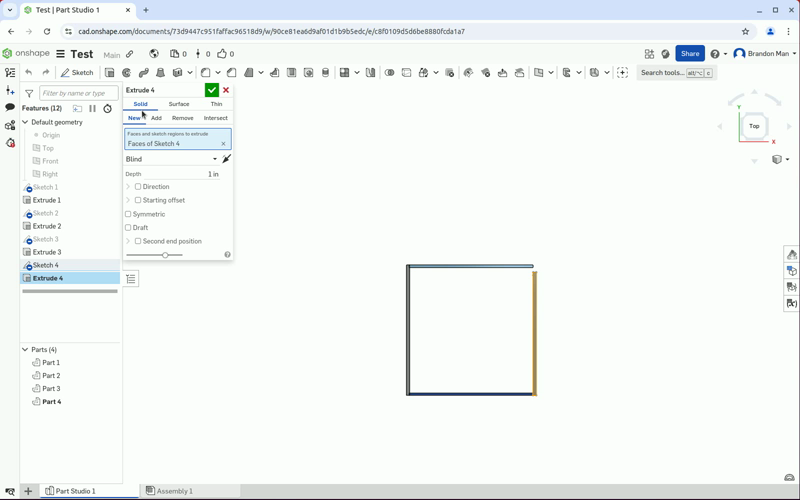
mouse_move(137, 120)
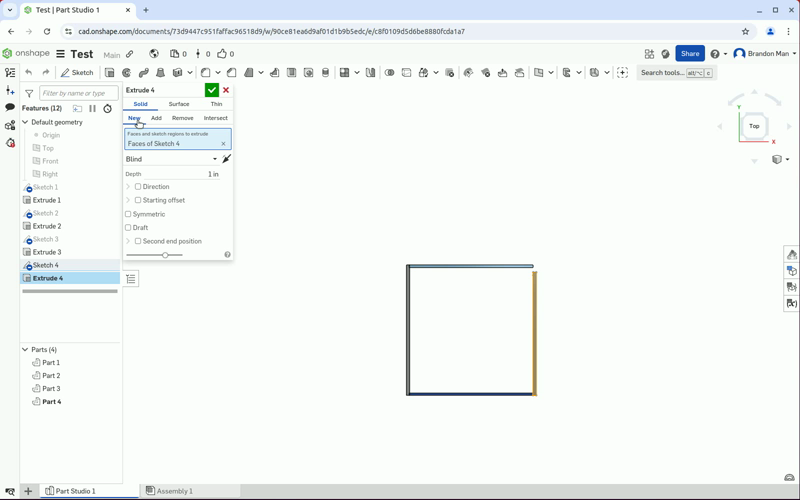
click(137, 120)
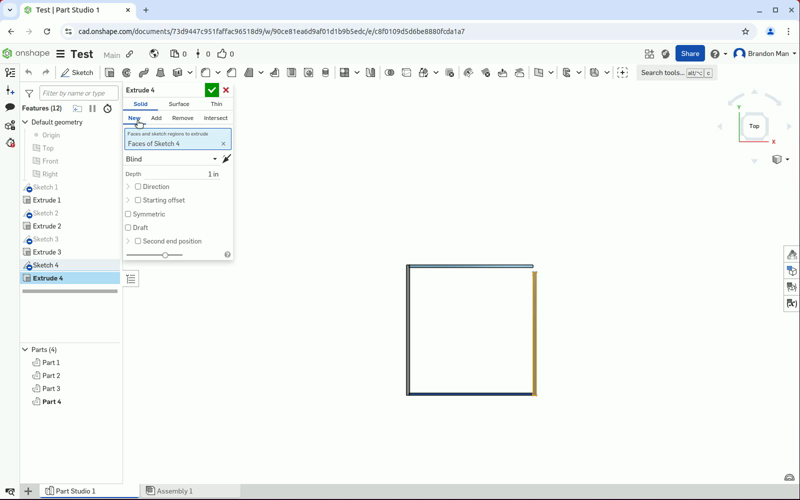
key(tab, 4)
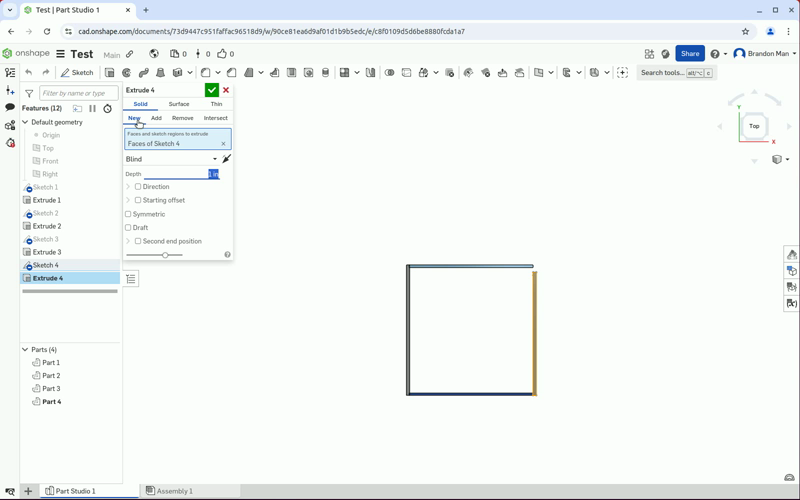
text(4.814)
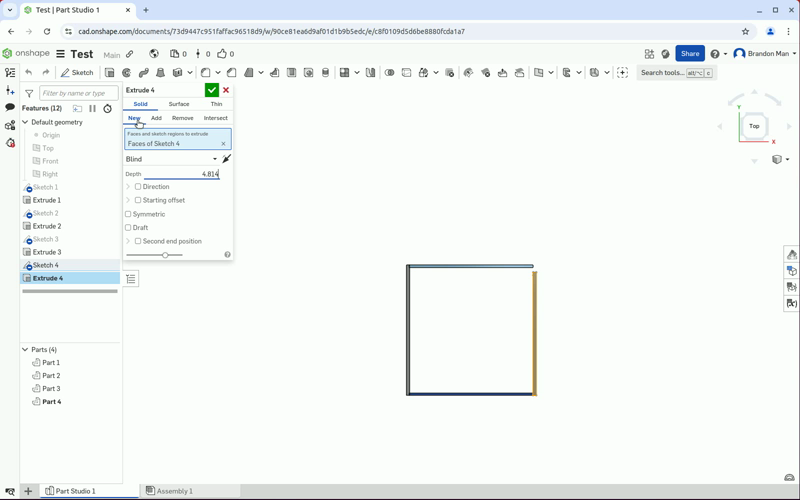
key(enter)
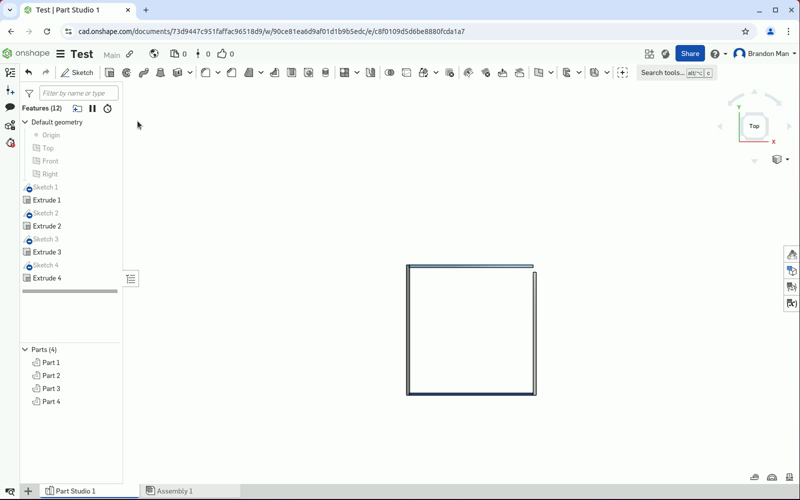
key(shift+h)
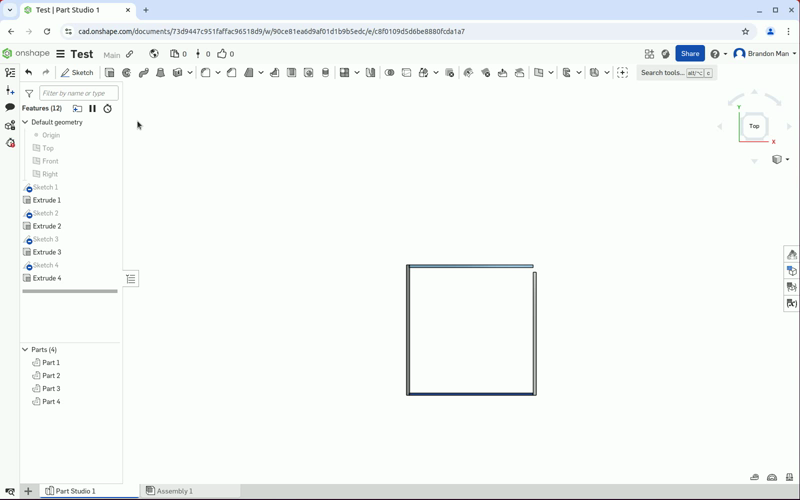
key(shift+h)
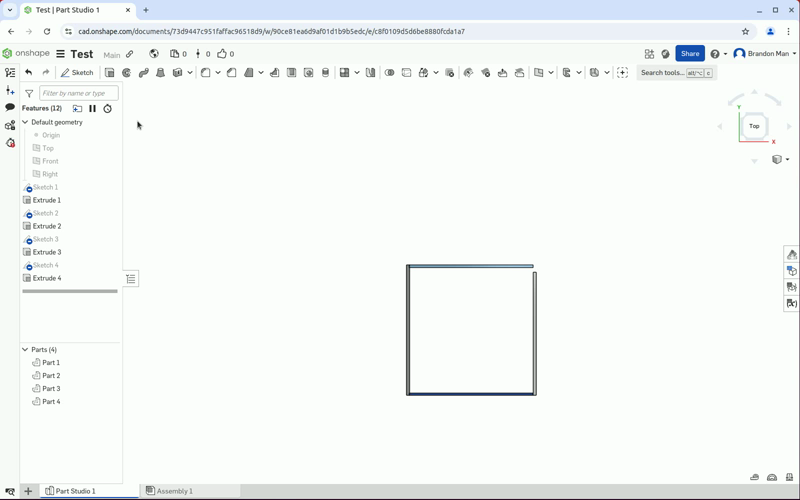
mouse_move(73, 189)
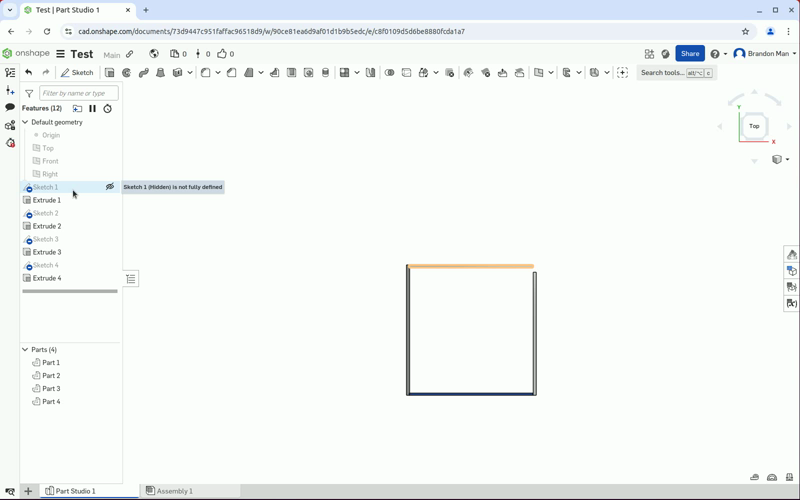
click(73, 189)
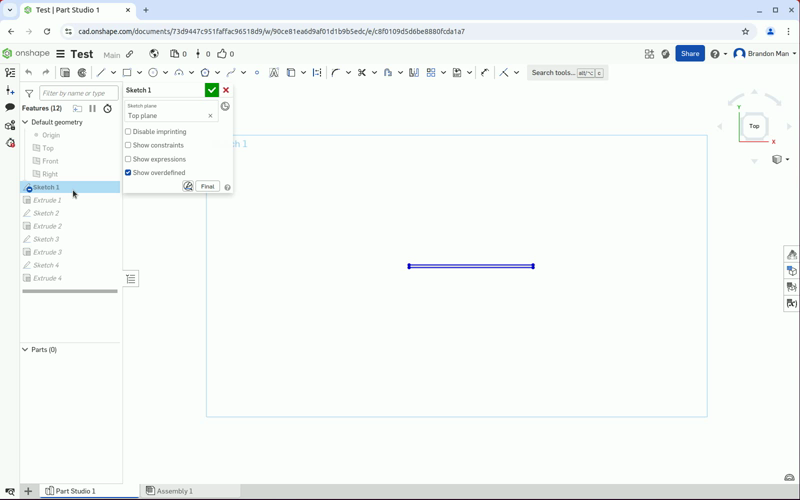
mouse_move(229, 92)
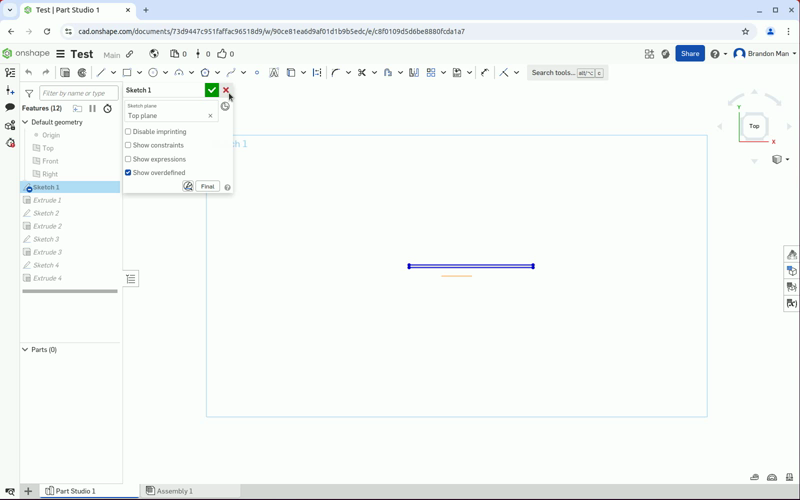
click(229, 92)
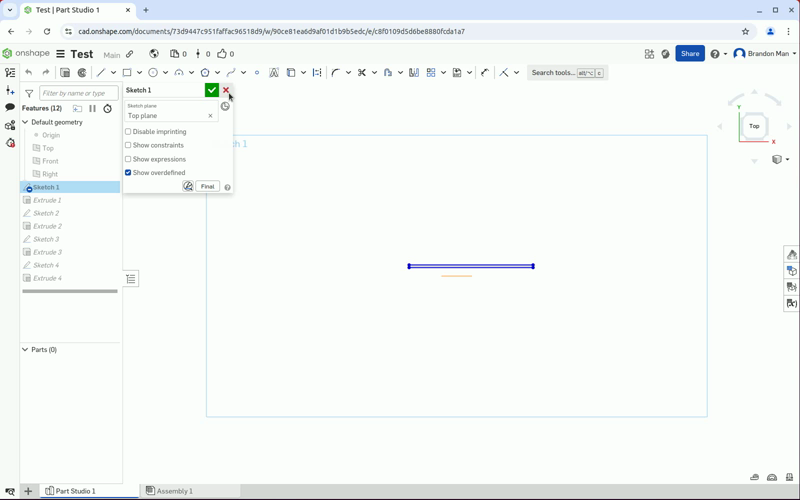
key(shift+s)
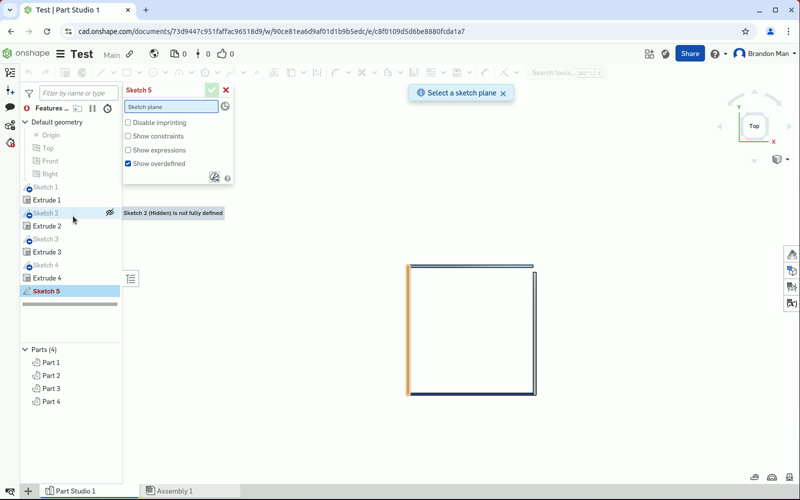
scroll(3)
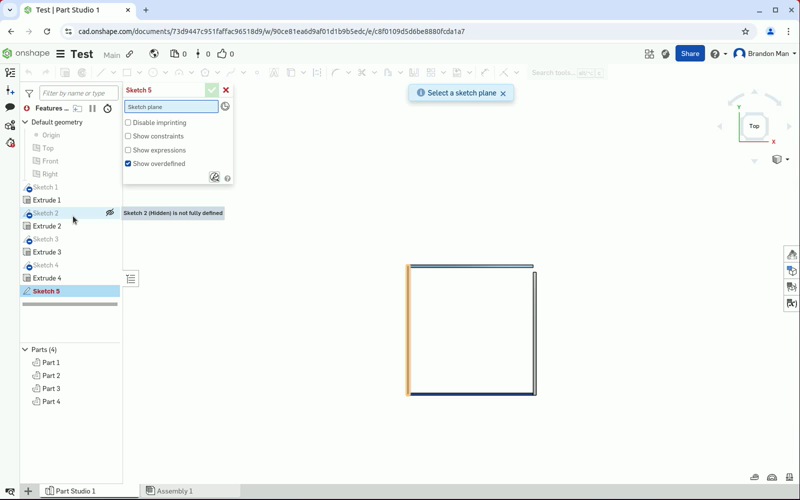
mouse_move(73, 150)
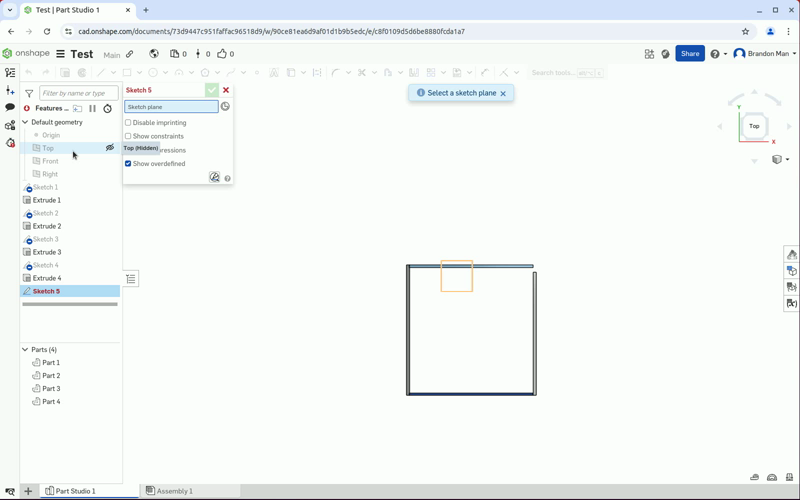
click(73, 150)
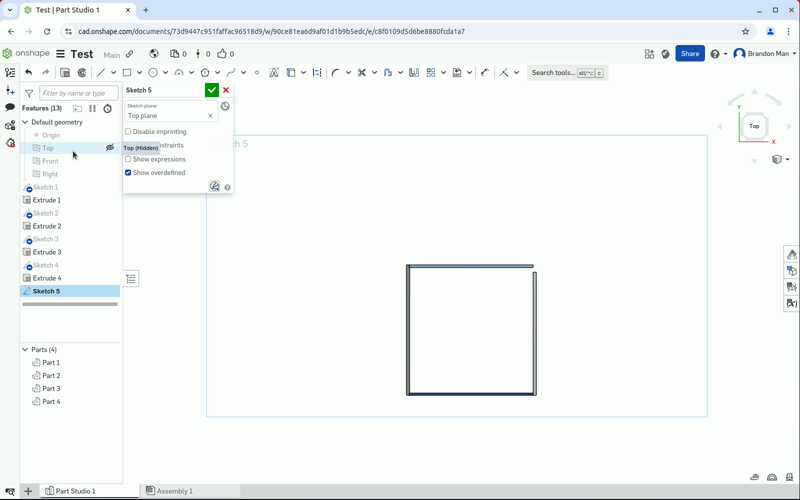
mouse_move(73, 352)
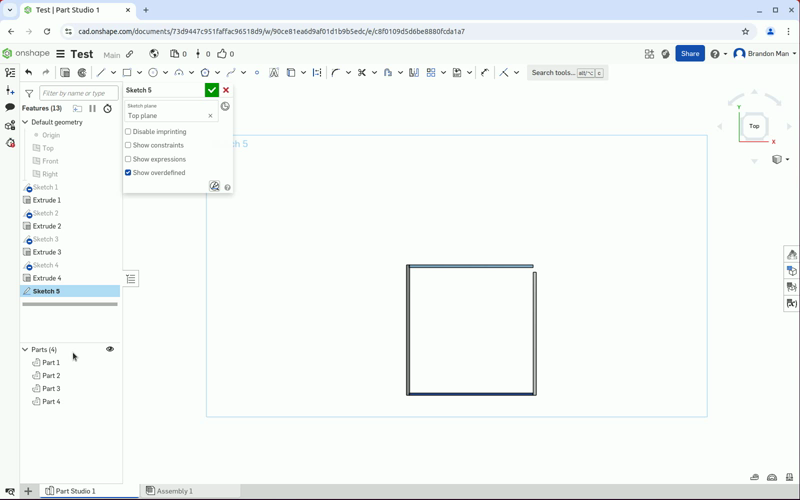
key(y)
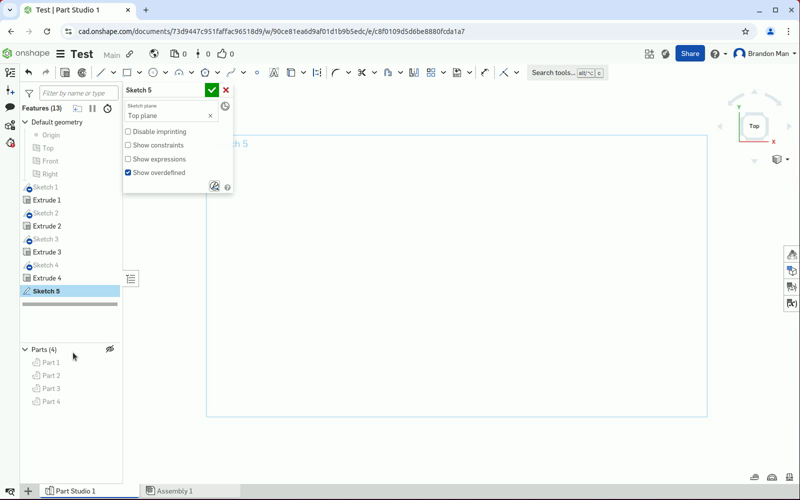
key(l)
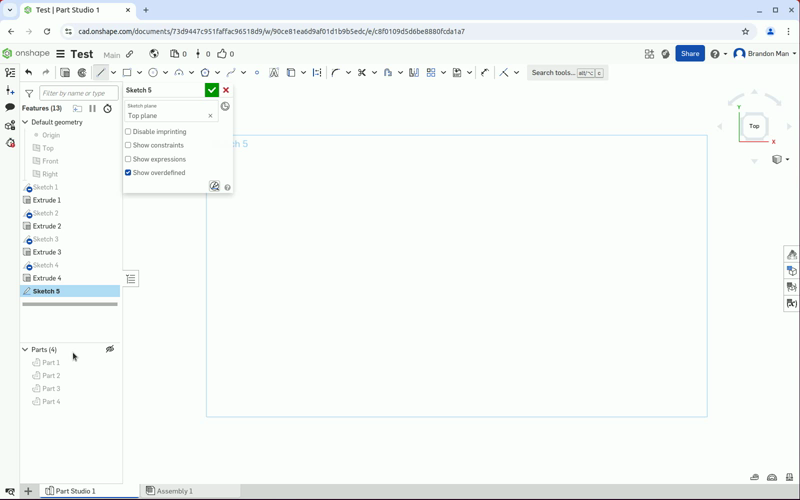
key_down(shift)
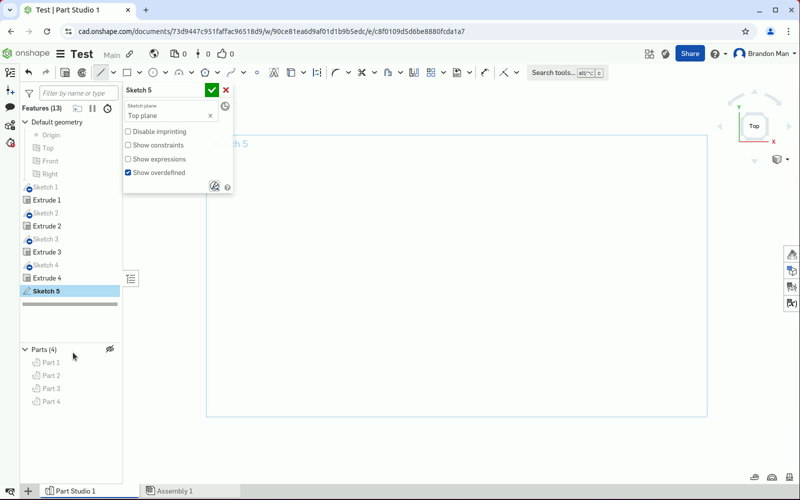
mouse_move(416, 393)
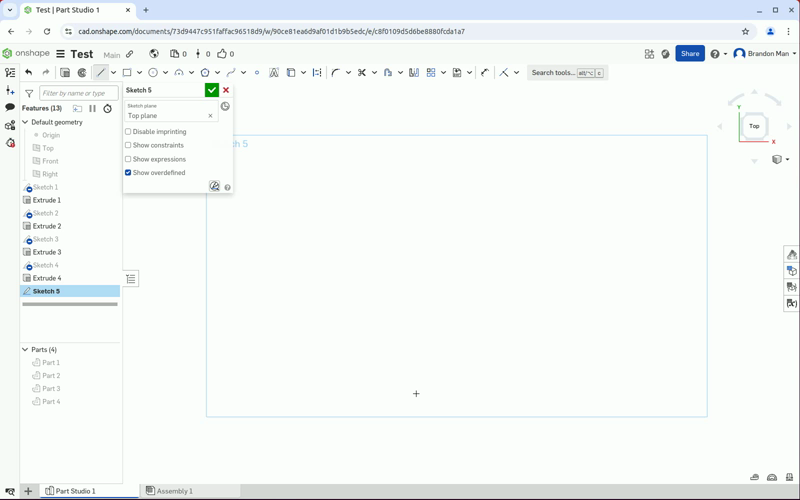
click(416, 393)
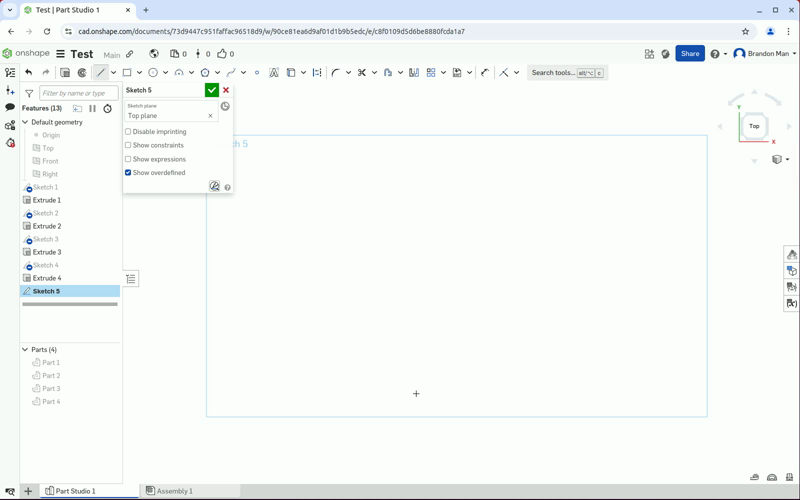
key_up(shift)
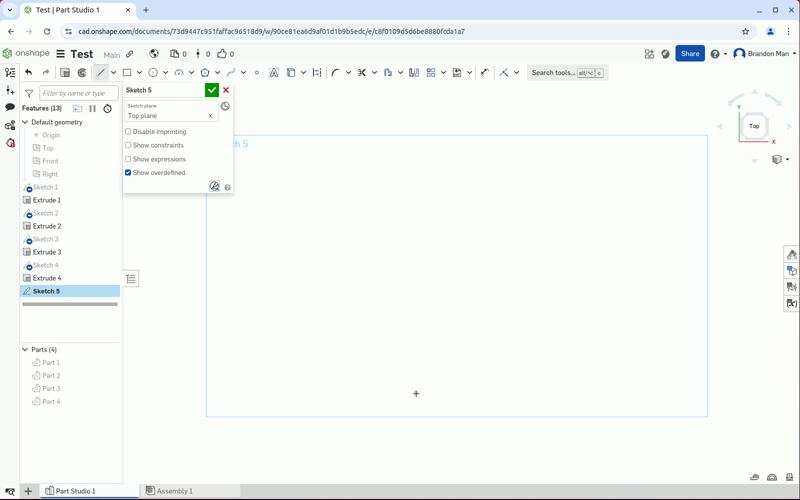
key_down(shift)
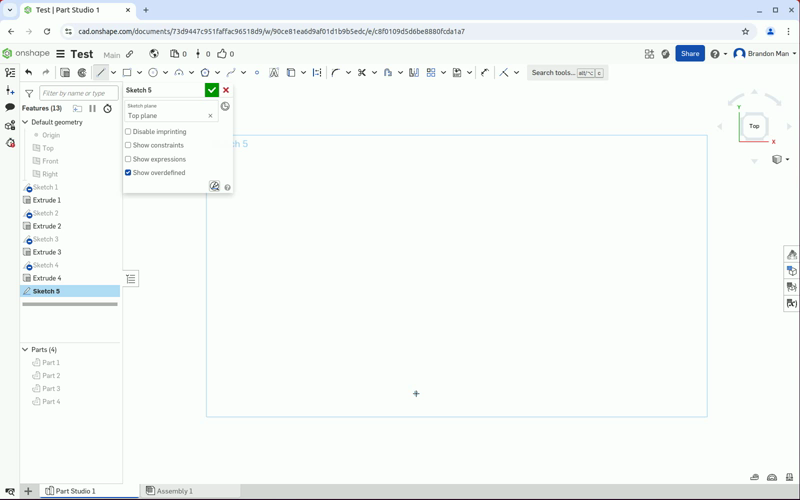
mouse_move(533, 393)
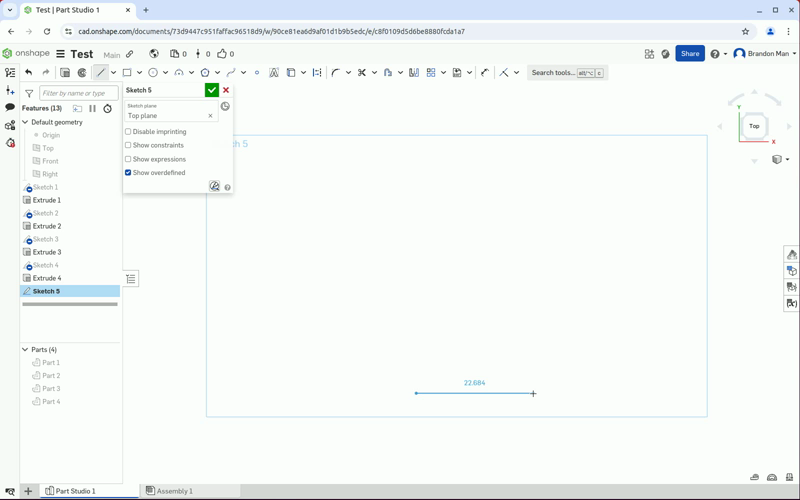
click(533, 393)
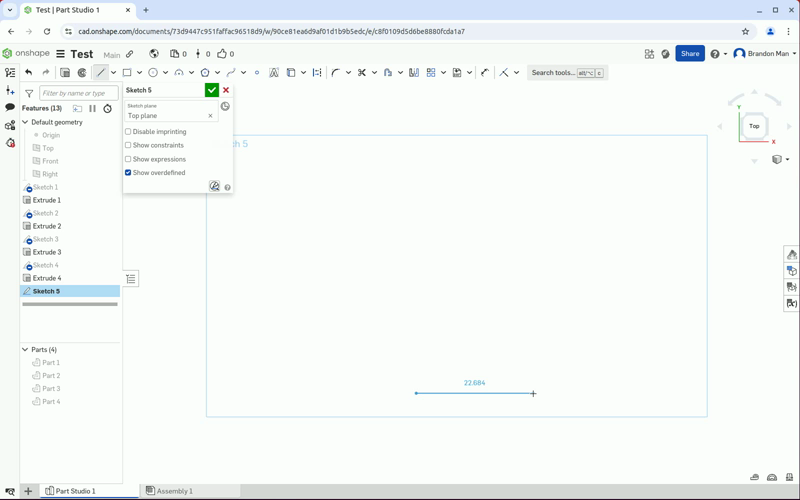
key_up(shift)
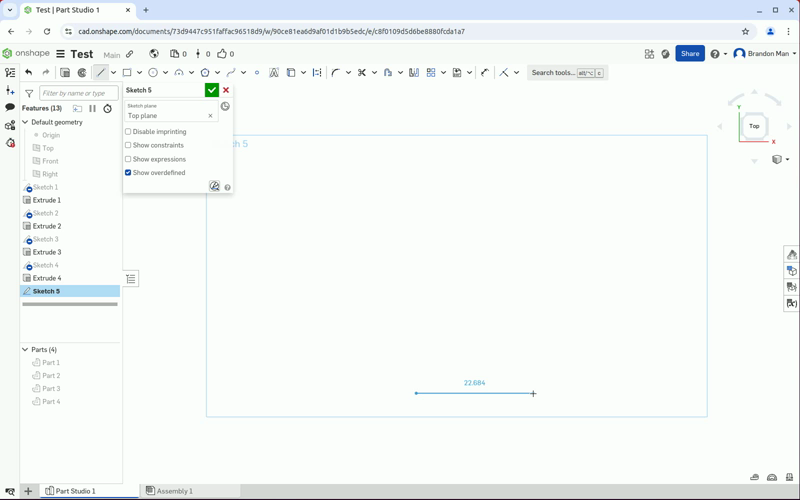
key_down(shift)
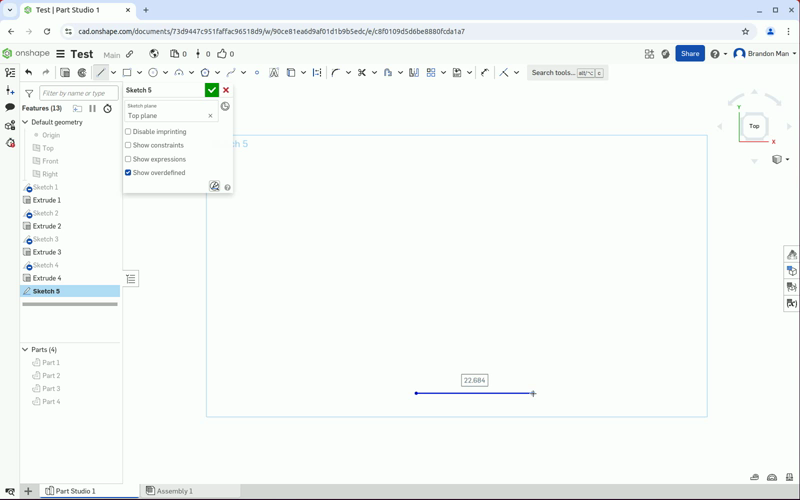
mouse_move(533, 276)
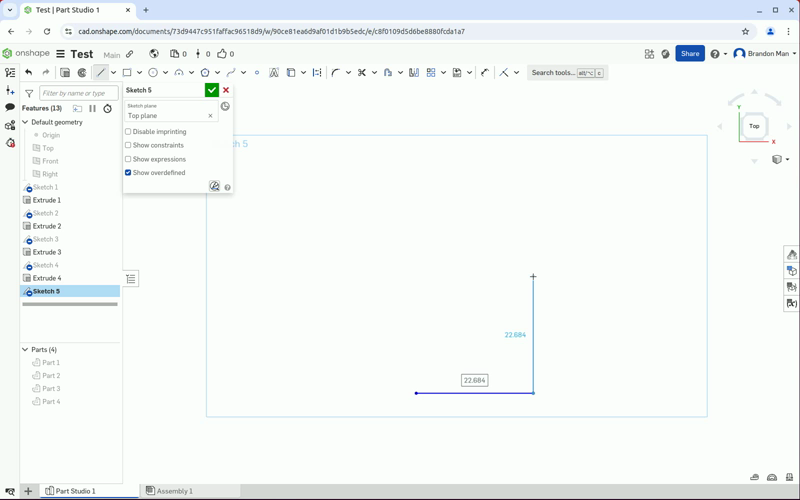
click(533, 276)
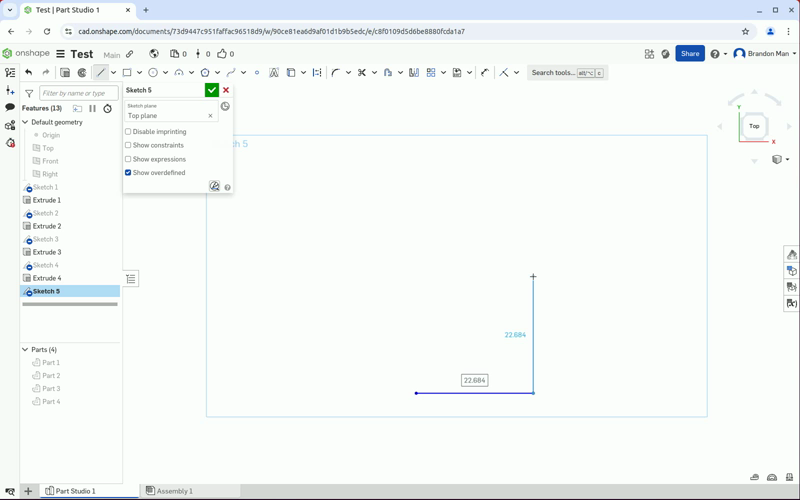
key_up(shift)
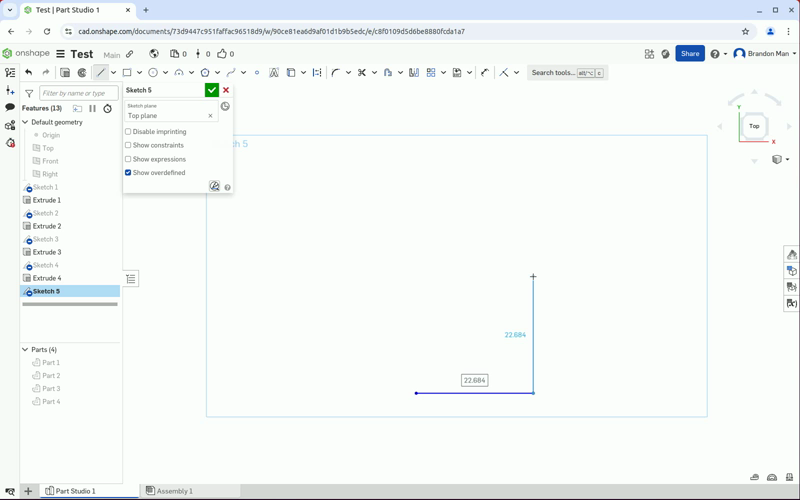
key_down(shift)
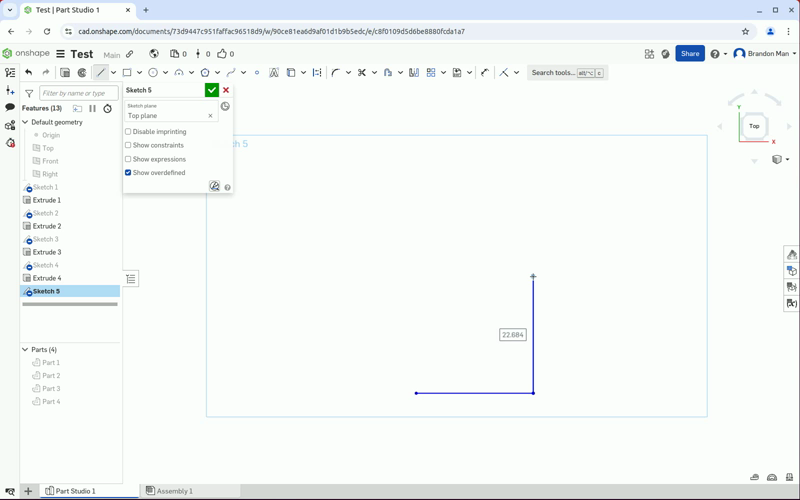
mouse_move(416, 276)
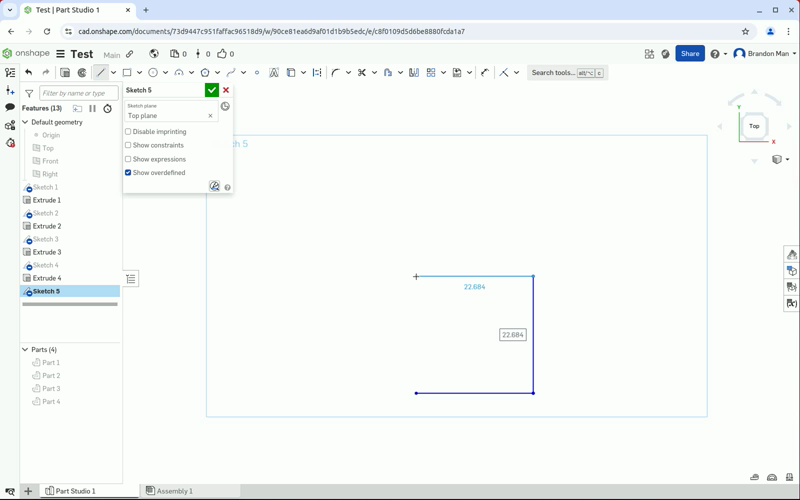
click(416, 276)
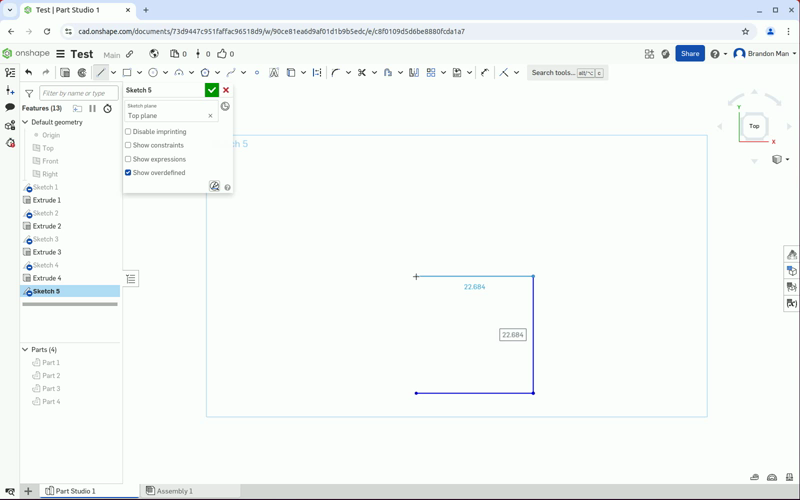
key_up(shift)
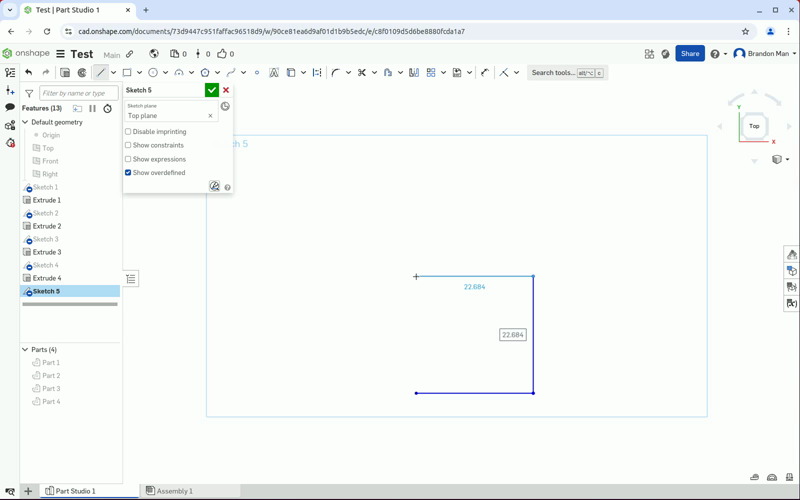
key_down(shift)
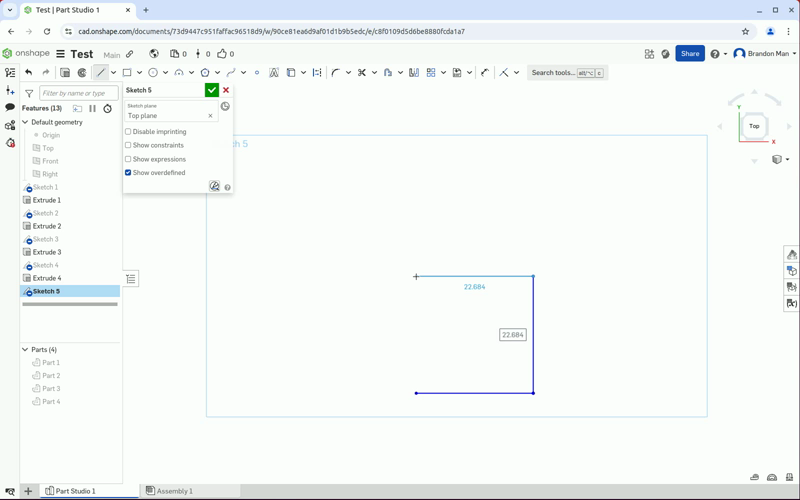
mouse_move(416, 393)
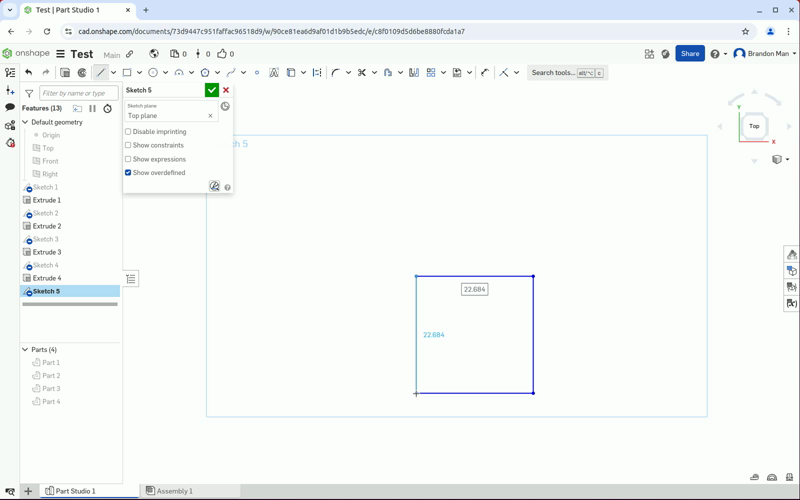
key_up(shift)
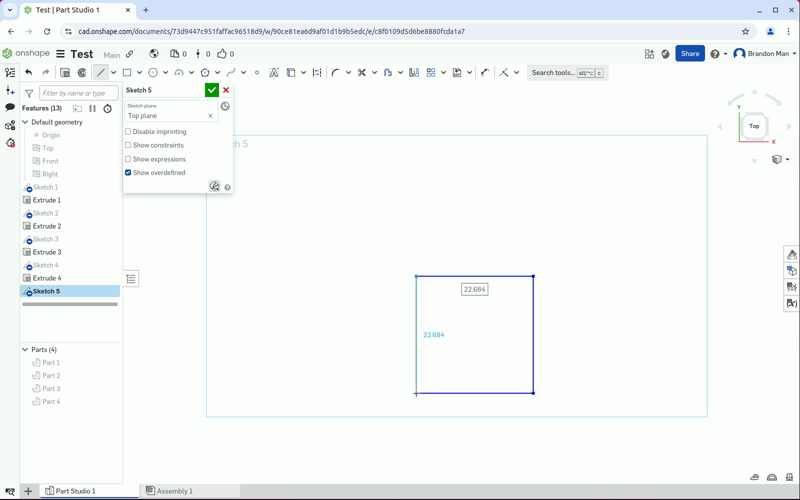
click(416, 393)
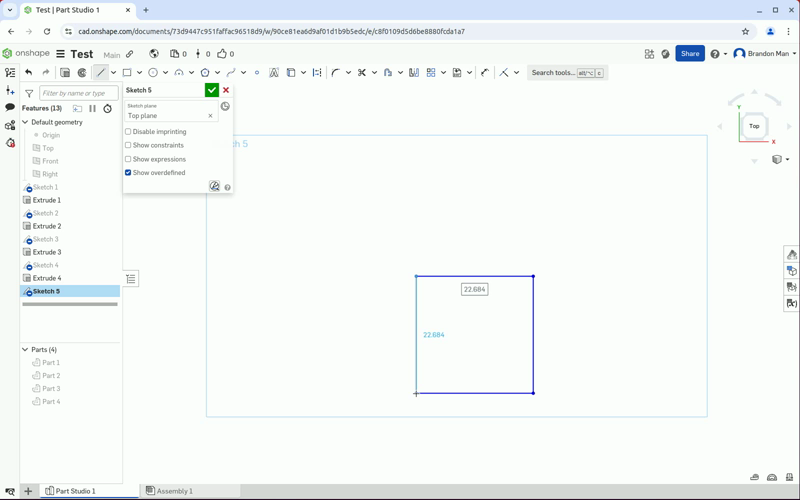
key(esc)
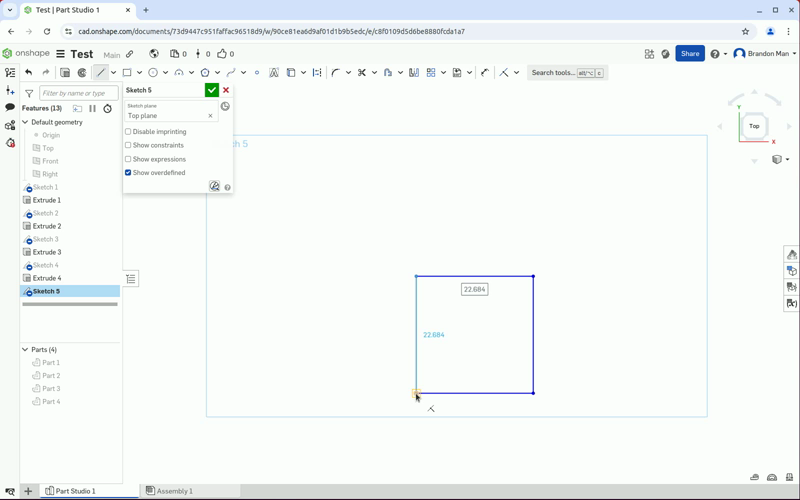
mouse_move(508, 374)
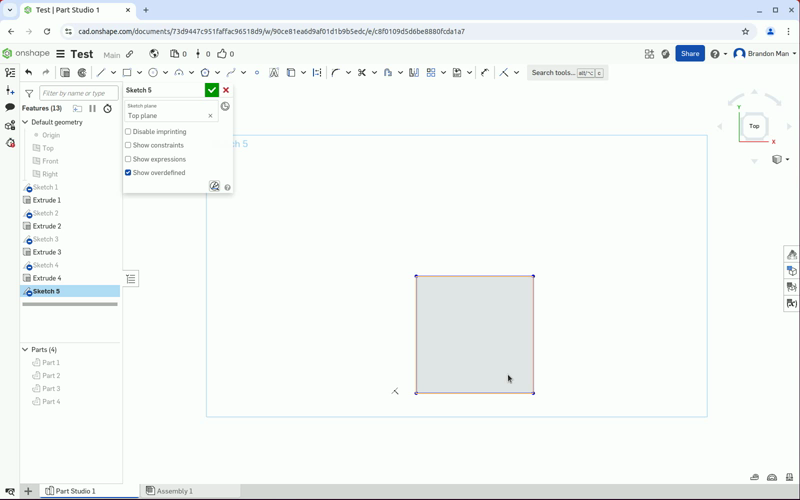
click(508, 374)
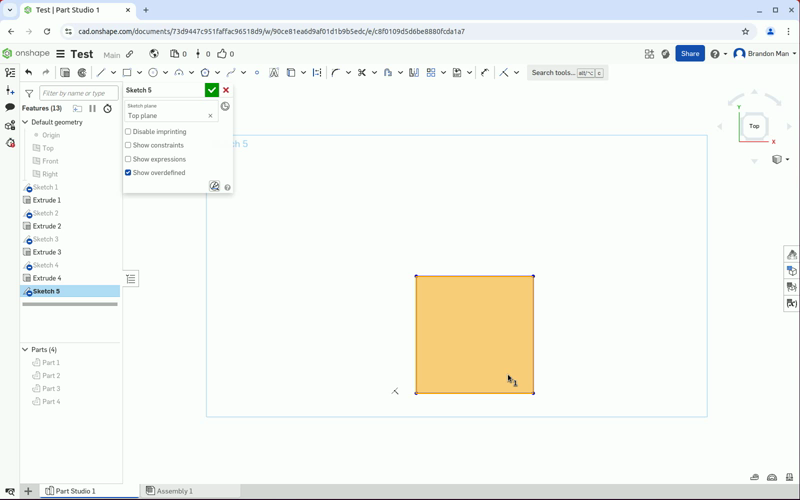
mouse_move(73, 352)
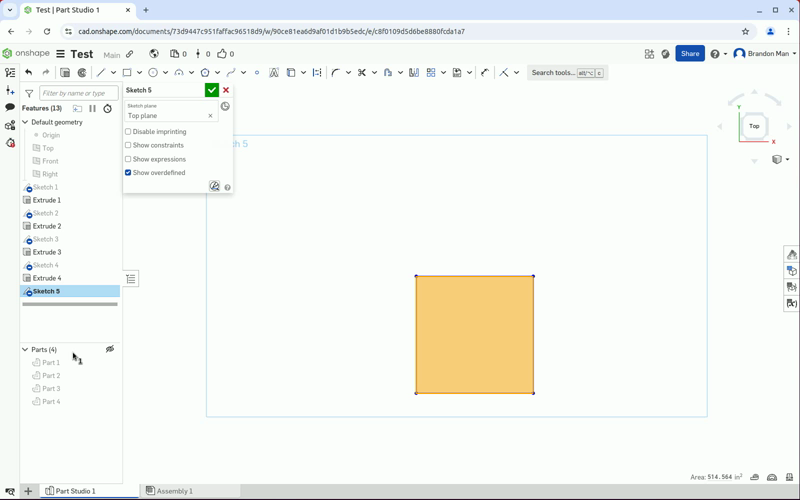
key(shift+y)
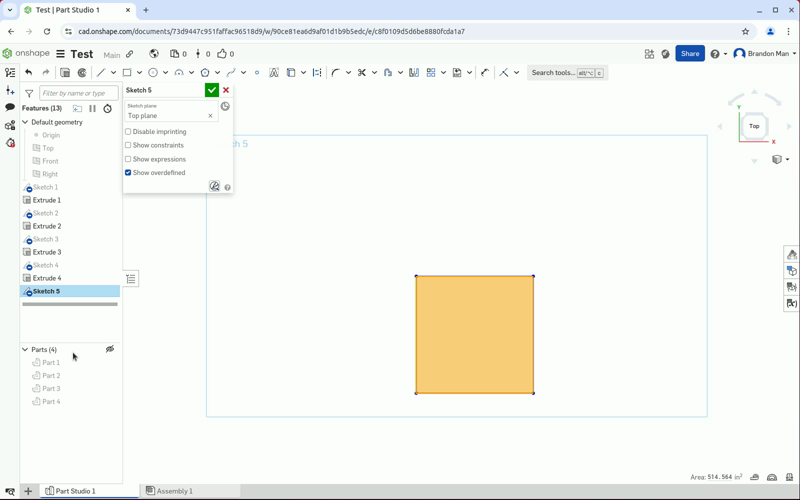
key(shift+e)
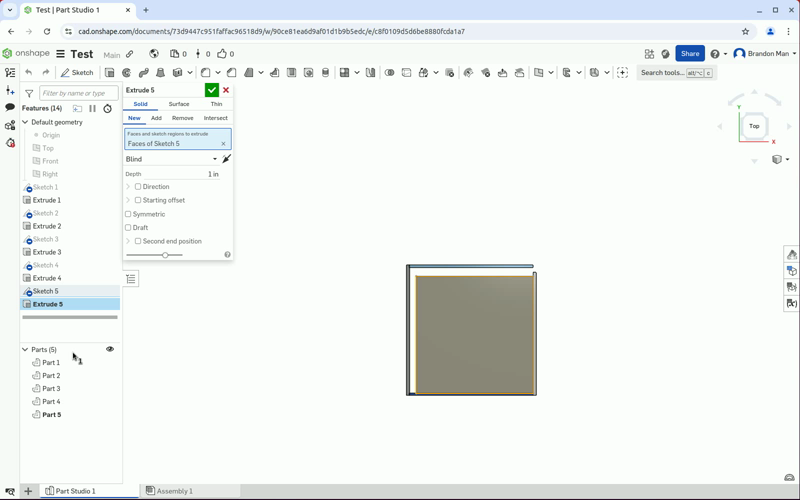
mouse_move(143, 106)
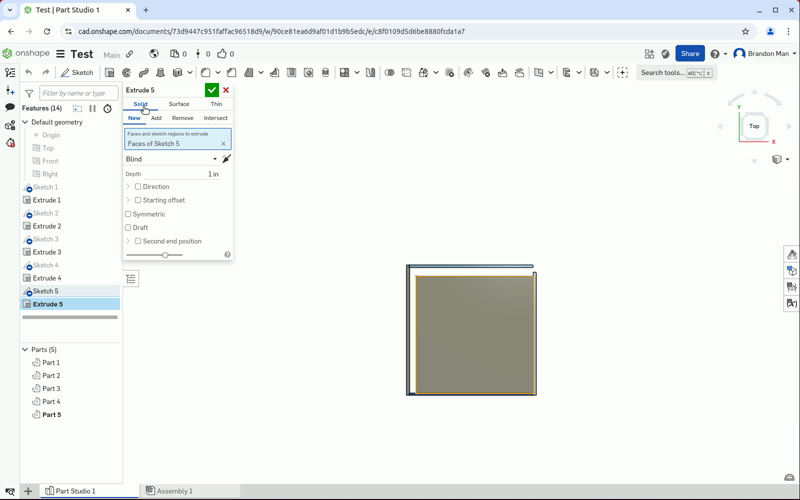
click(143, 106)
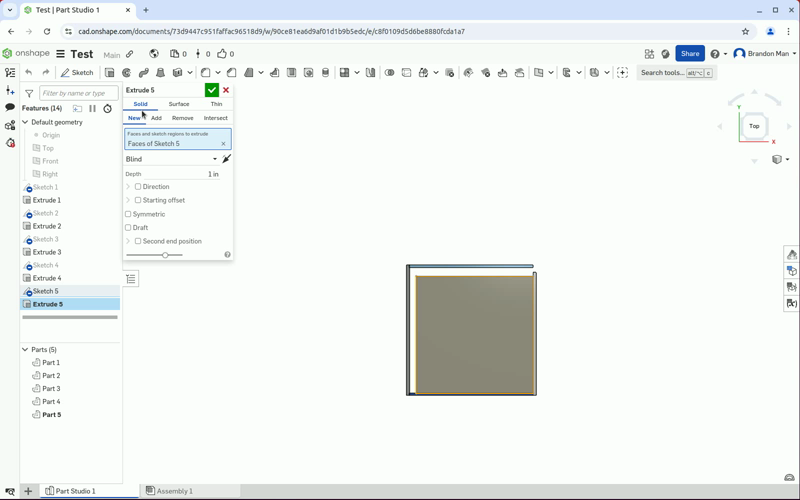
mouse_move(137, 120)
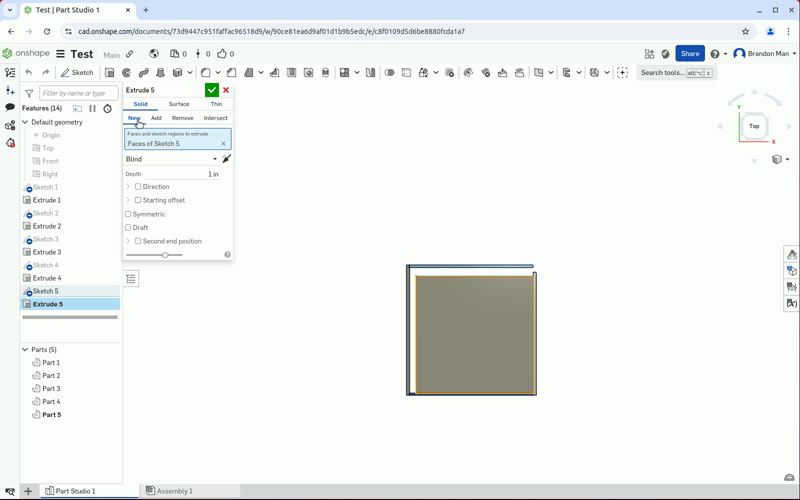
click(137, 120)
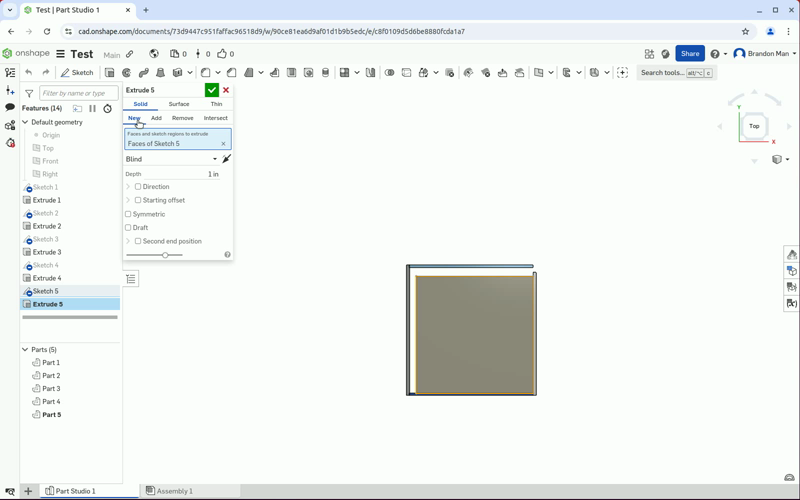
key(tab, 4)
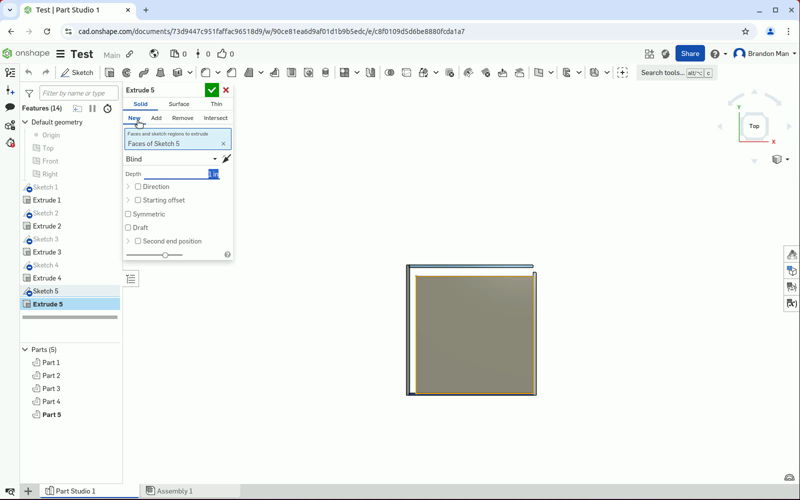
text(0.481)
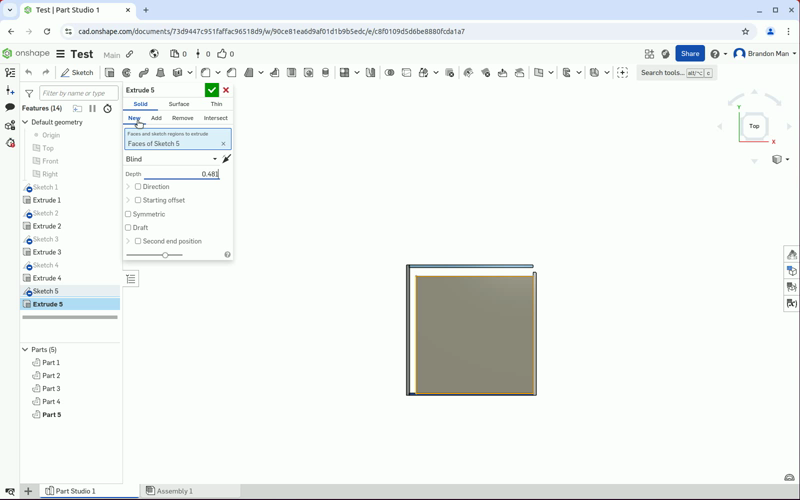
key(enter)
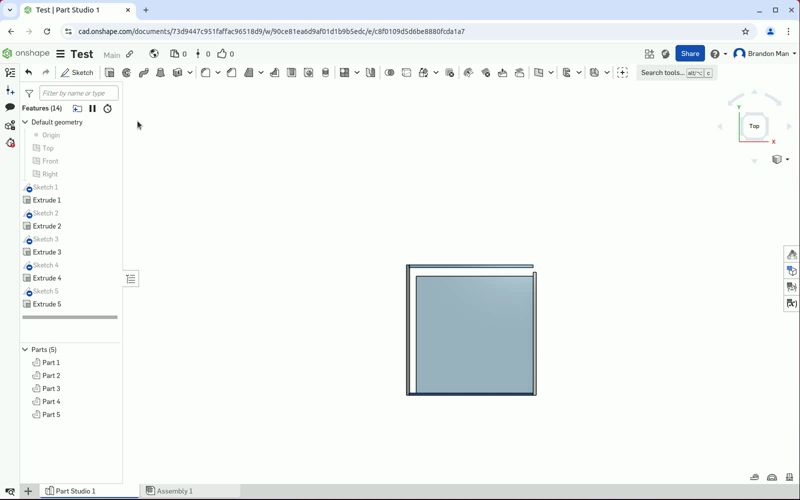
key(shift+h)
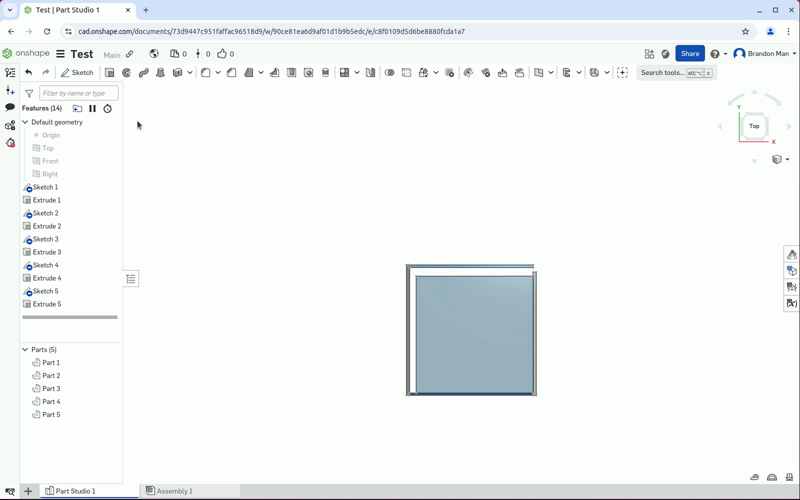
key(shift+h)
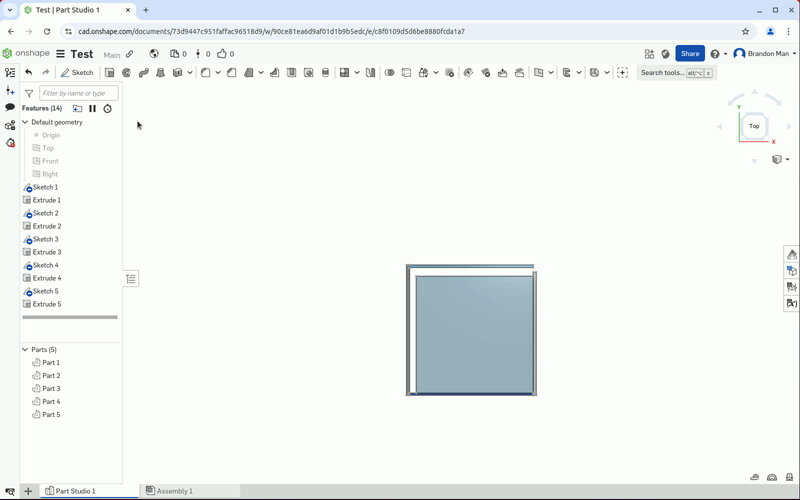
key(shift+7)
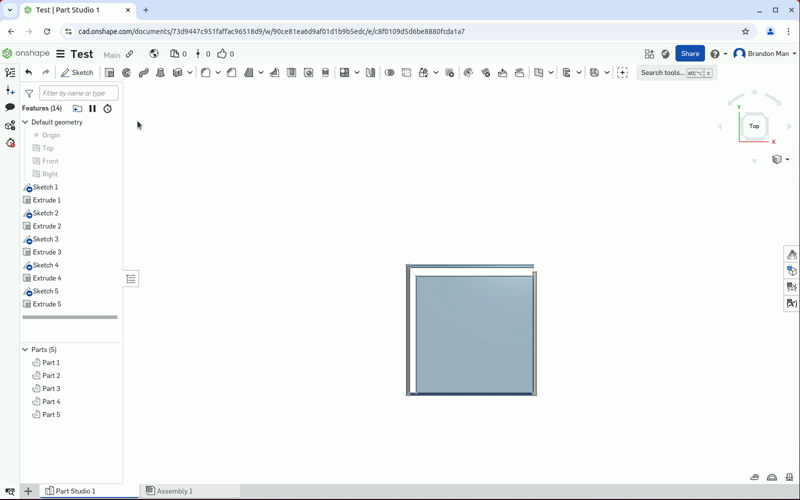
key(up, 3)
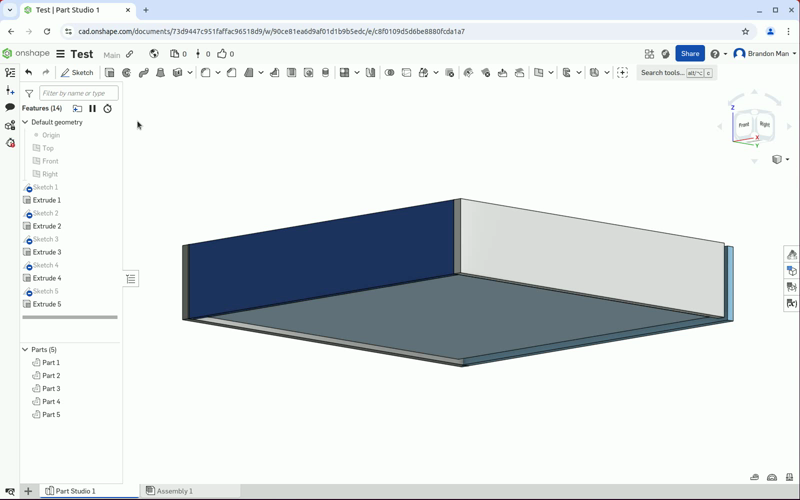
key(left, 3)
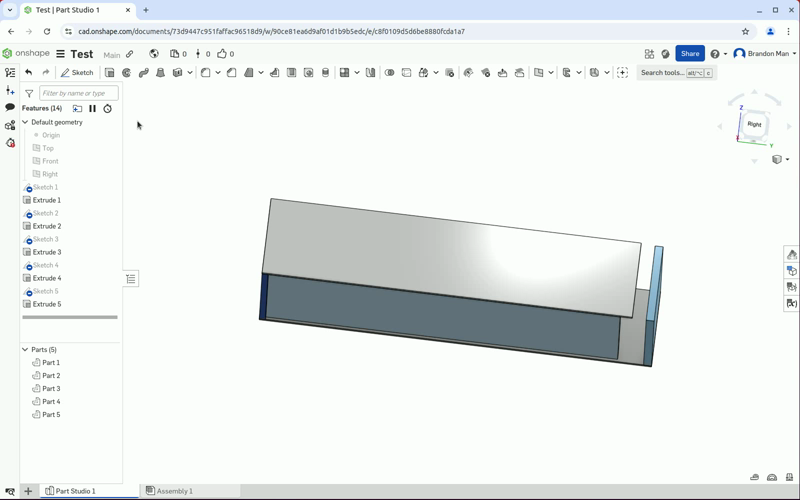
key(right, 3)
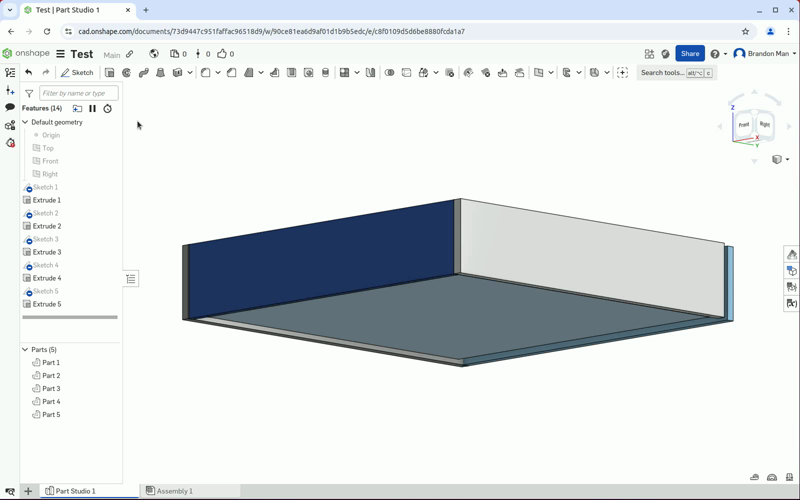
key(down, 3)
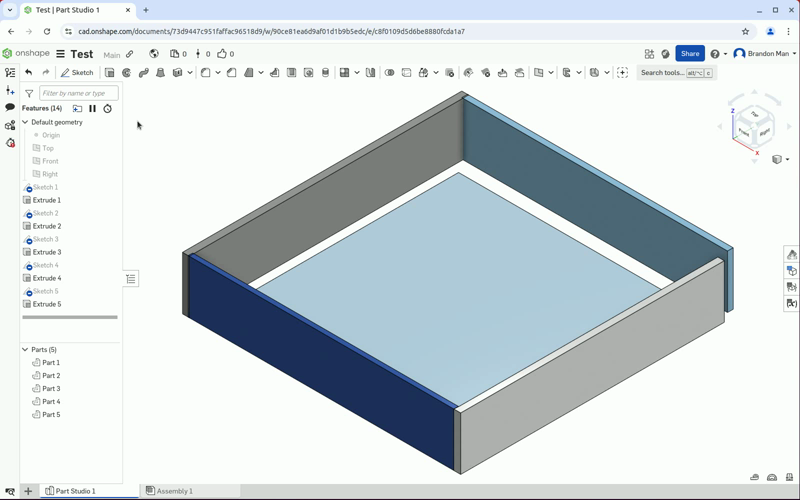
mouse_move(73, 189)
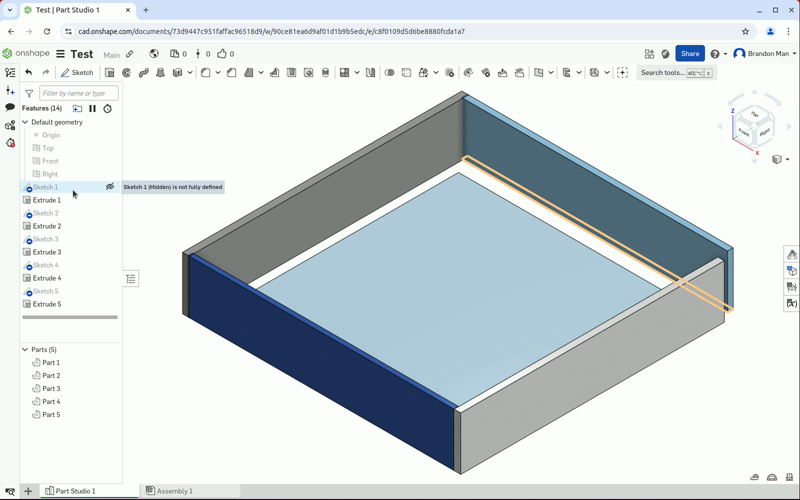
click(73, 189)